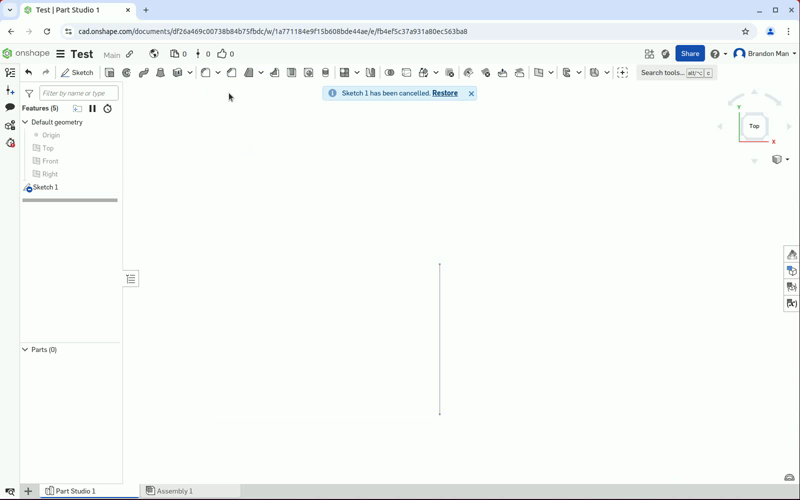
key(shift+h)
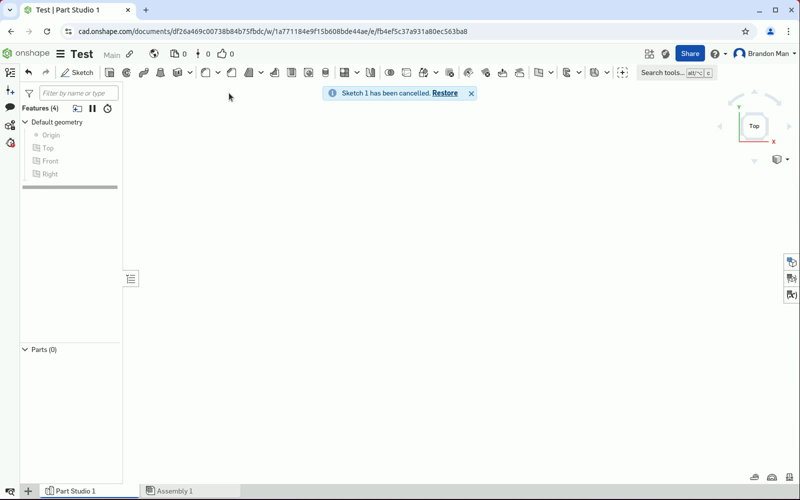
mouse_move(73, 352)
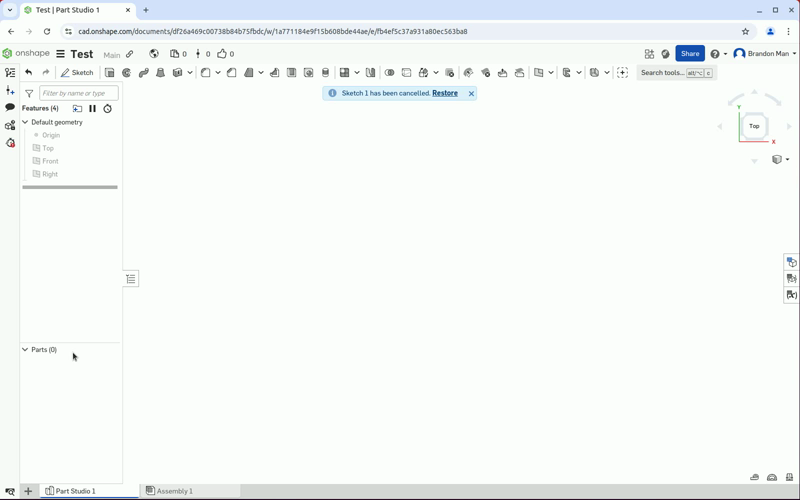
key(y)
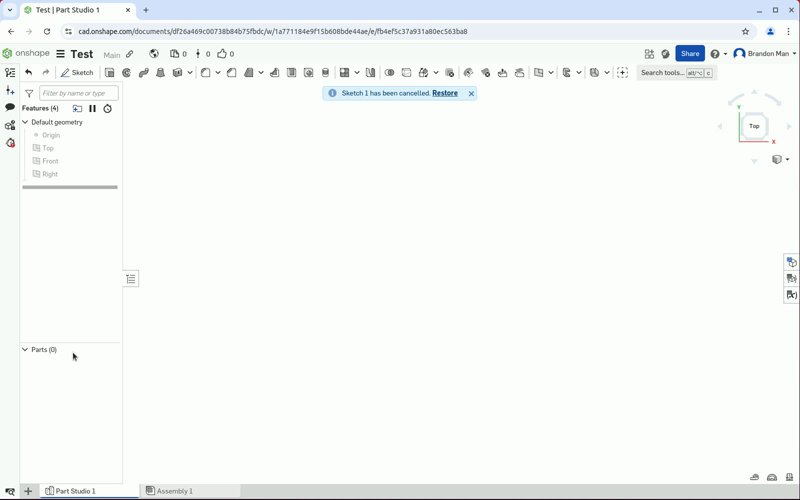
key(shift+p)
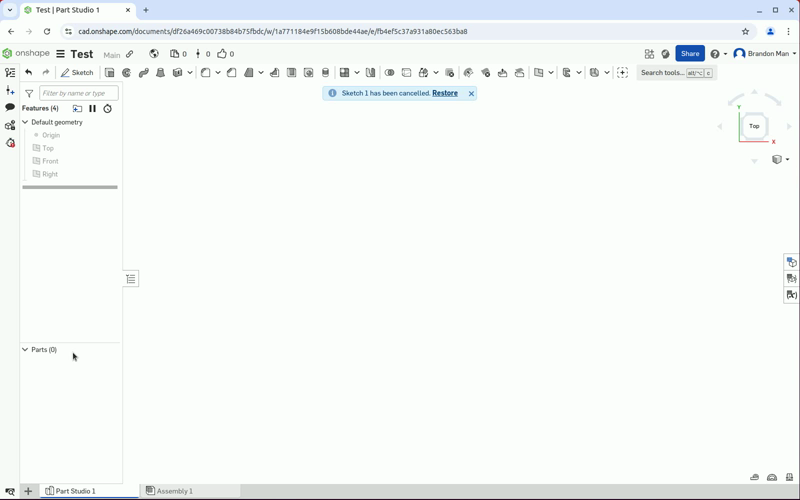
key(space)
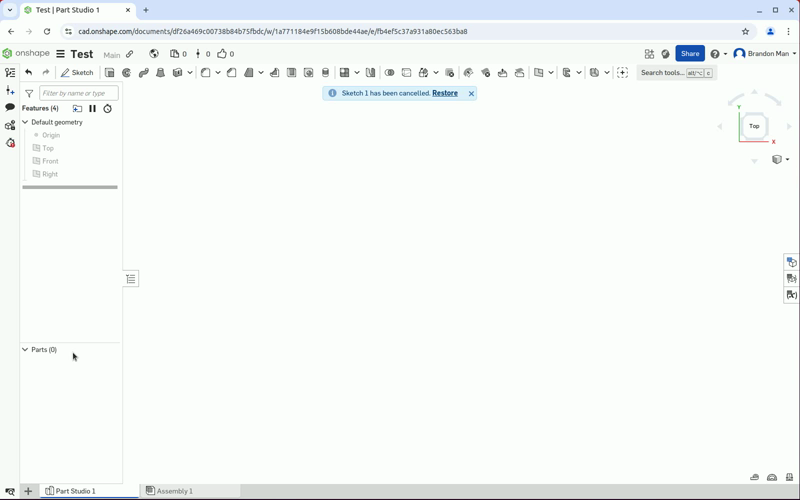
key_down(shift)
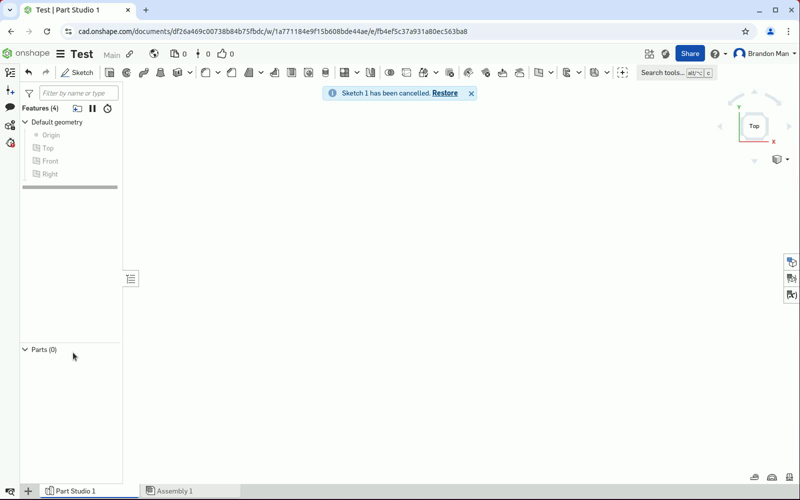
key(up)
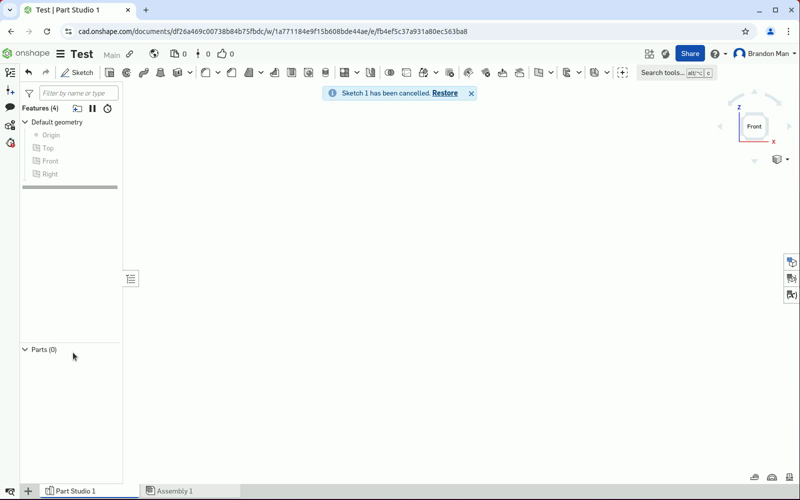
key_up(shift)
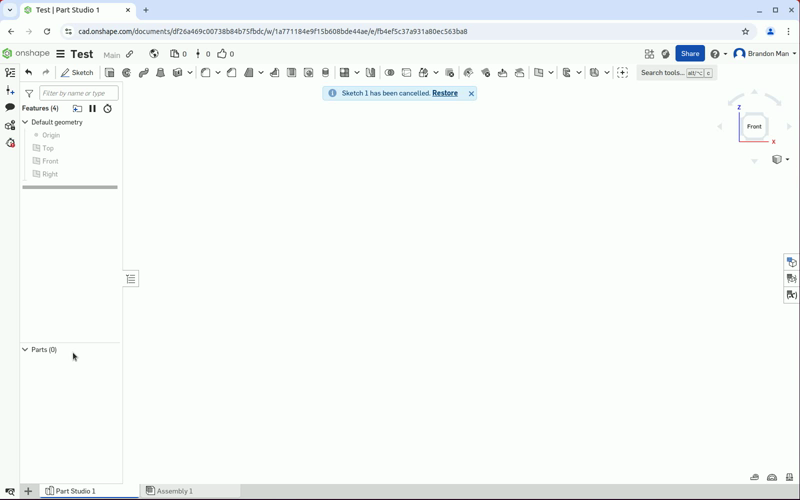
key(space)
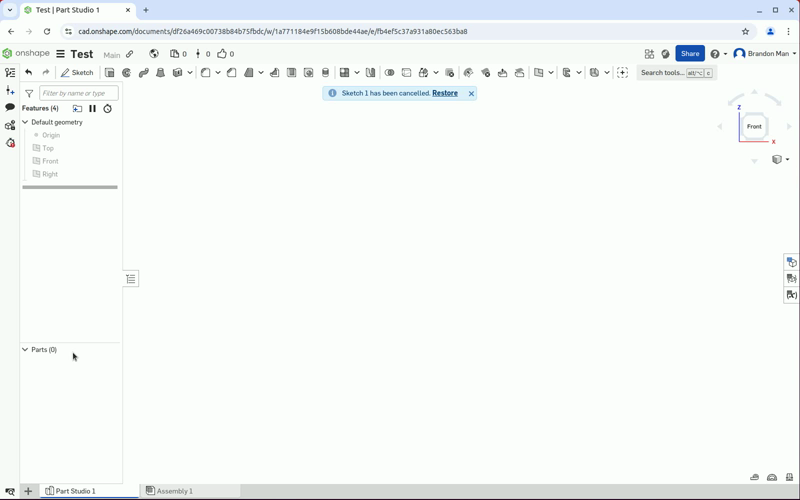
key_down(shift)
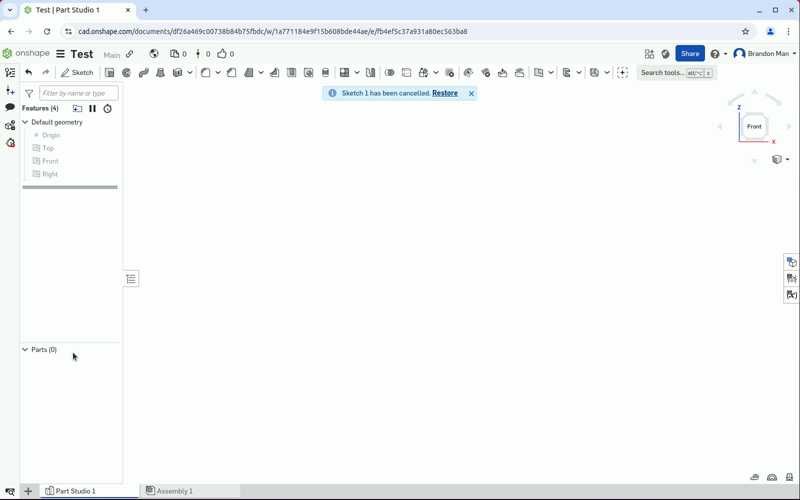
key(left)
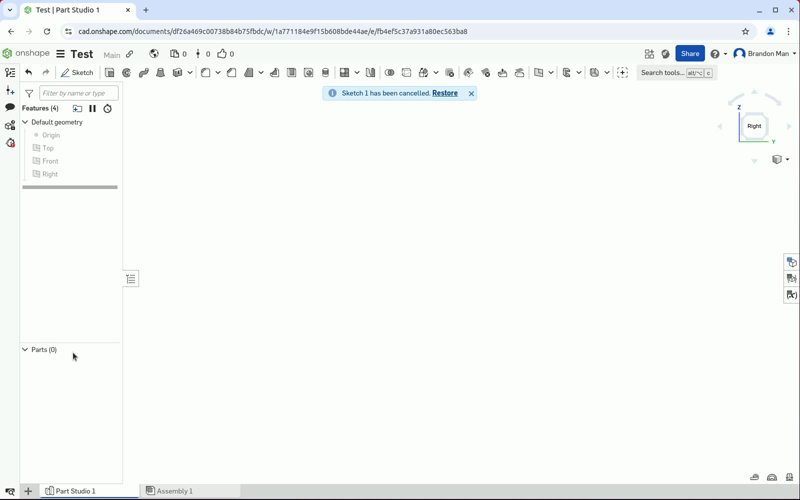
key_up(shift)
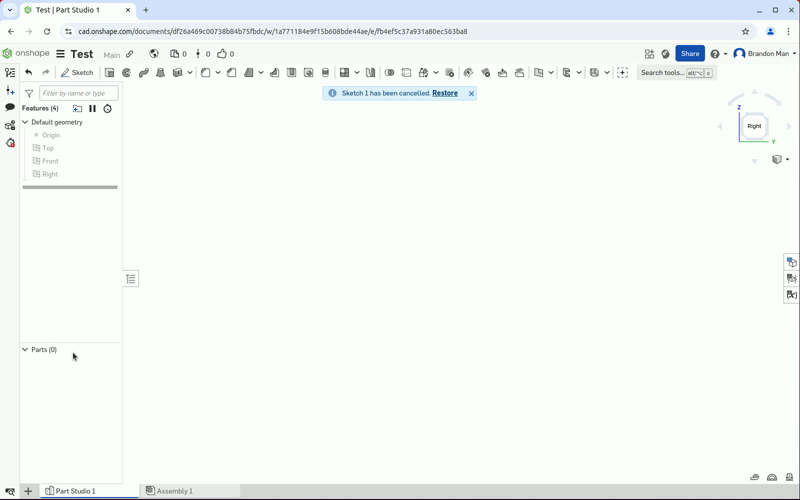
mouse_move(73, 352)
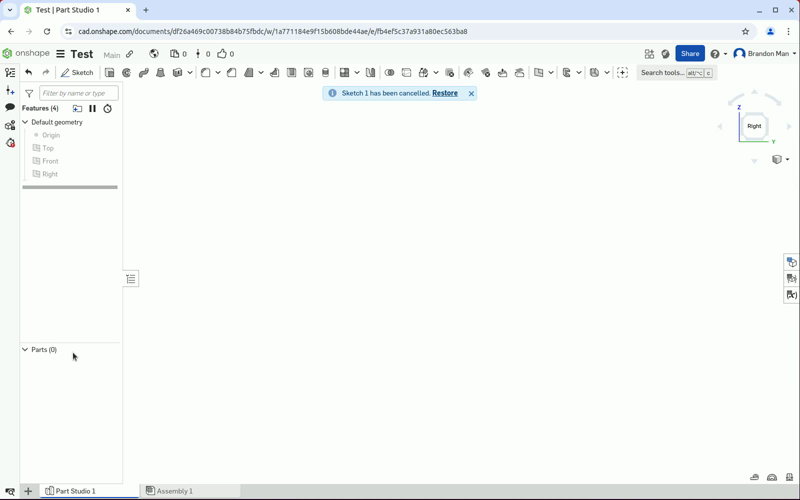
key(shift+y)
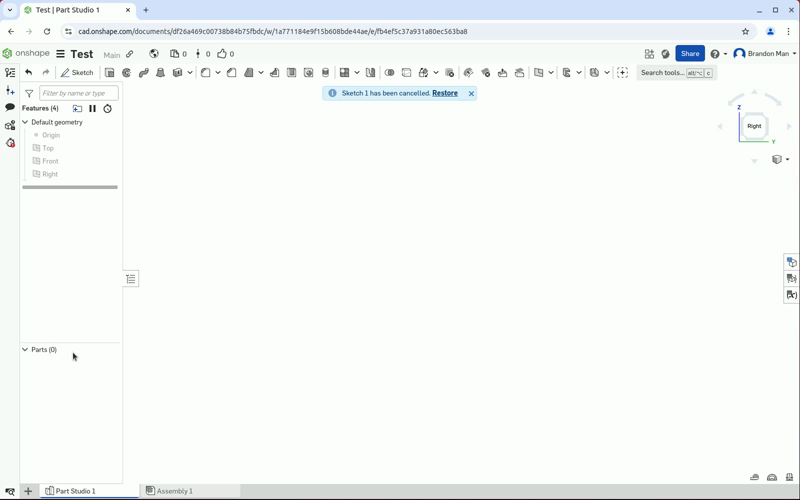
key(shift+s)
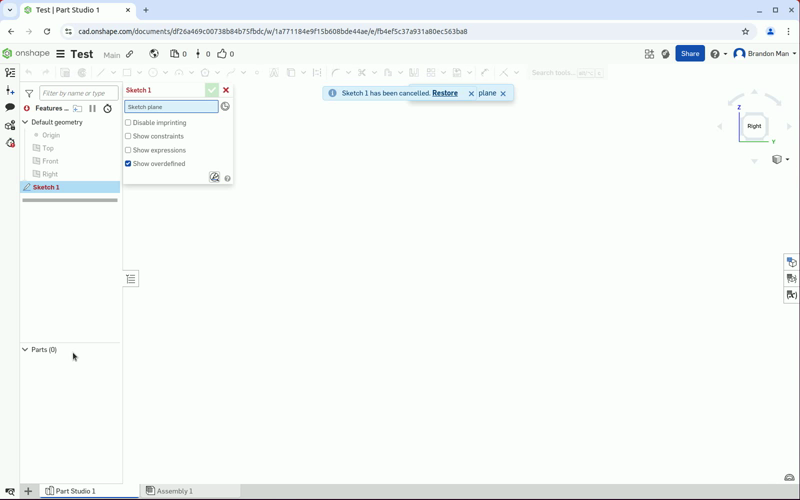
mouse_move(73, 176)
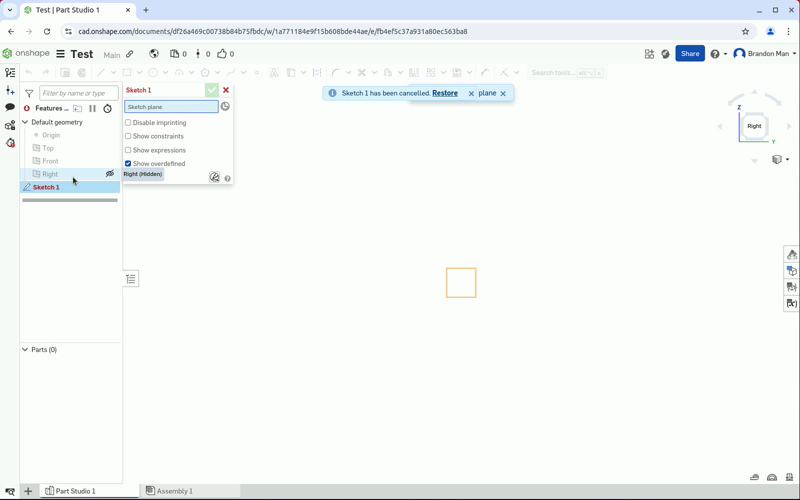
click(73, 176)
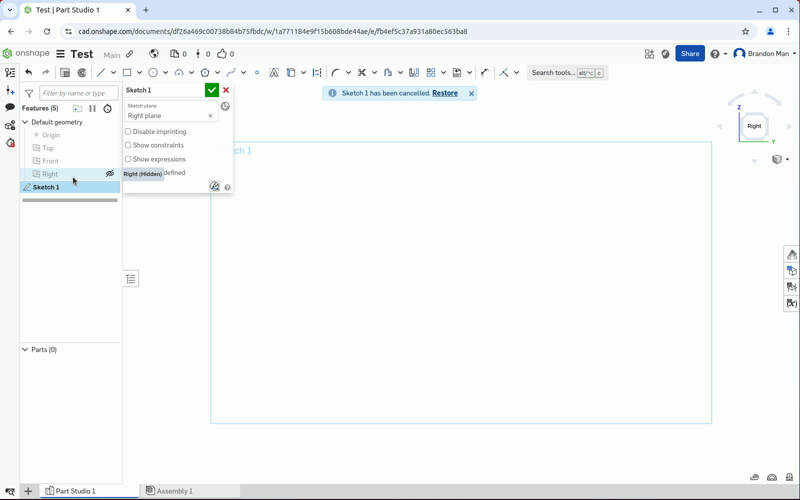
mouse_move(73, 352)
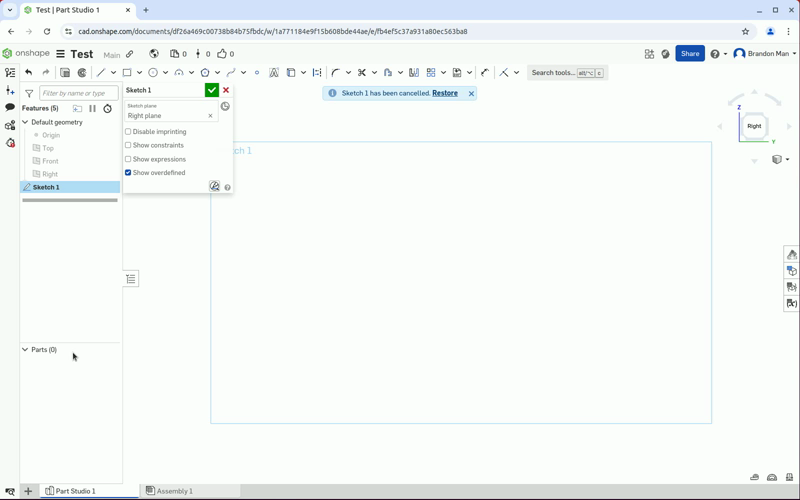
key(y)
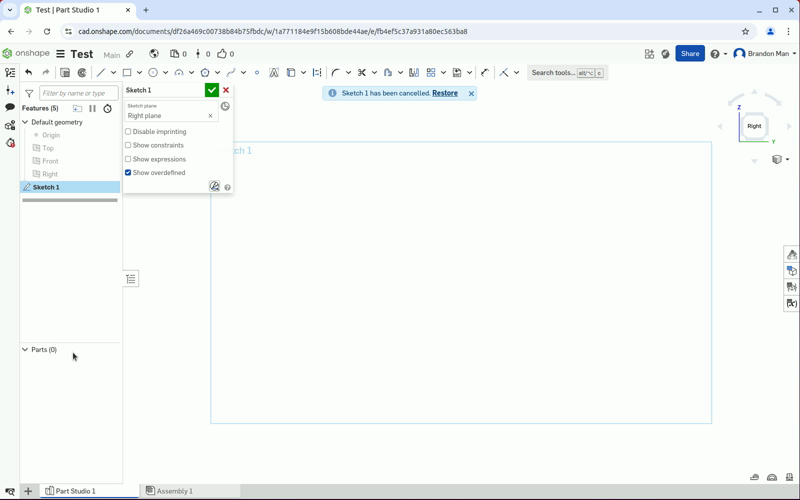
key(l)
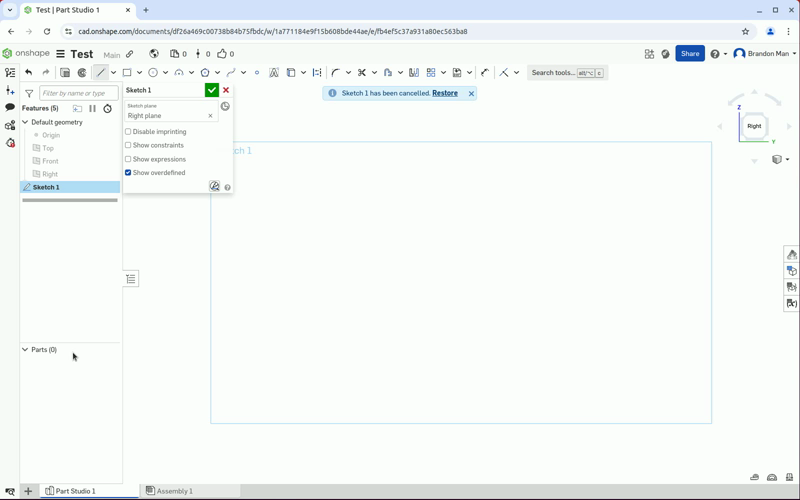
key_down(shift)
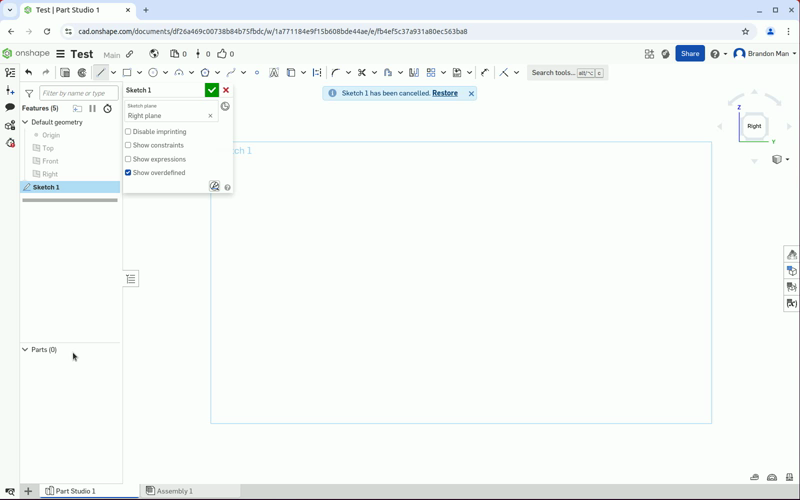
mouse_move(348, 273)
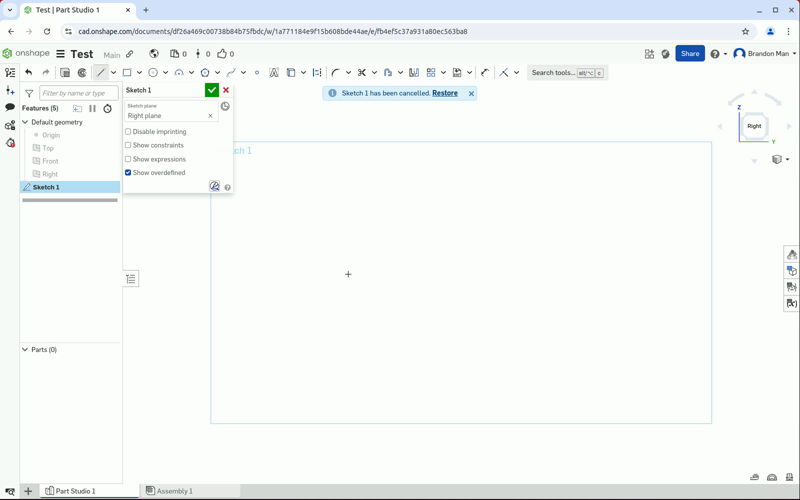
click(348, 273)
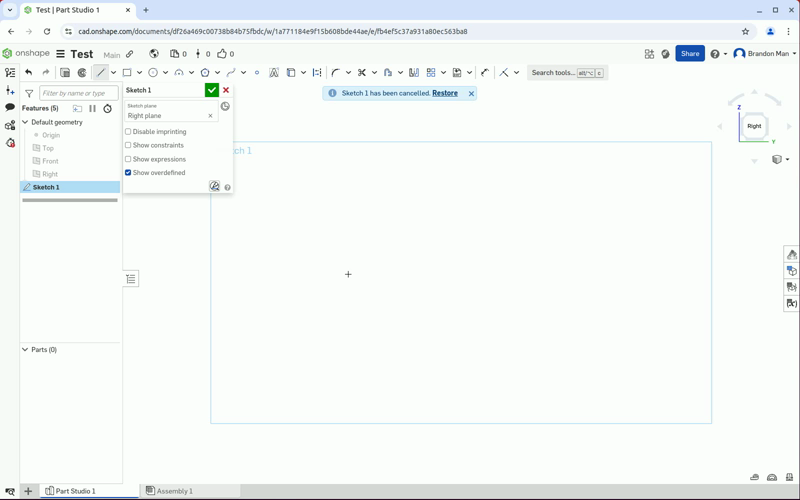
key_up(shift)
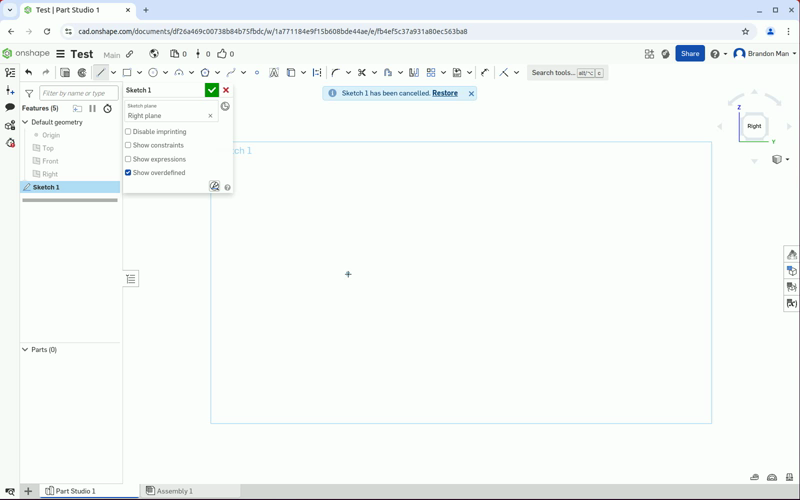
key_down(shift)
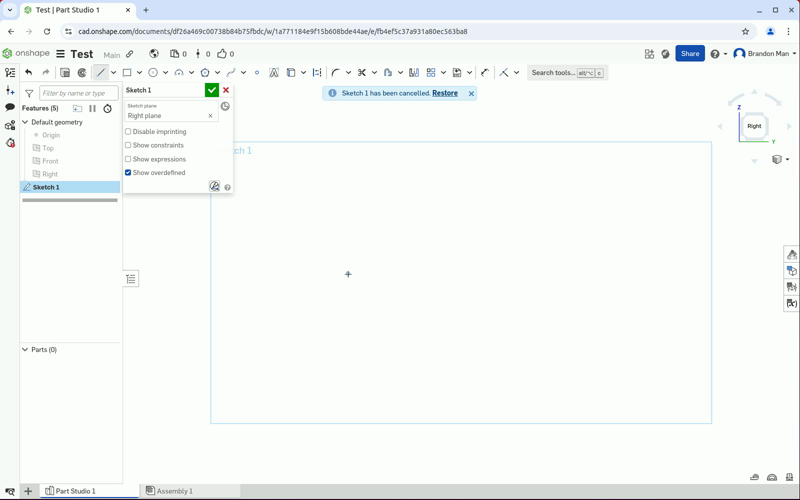
mouse_move(422, 273)
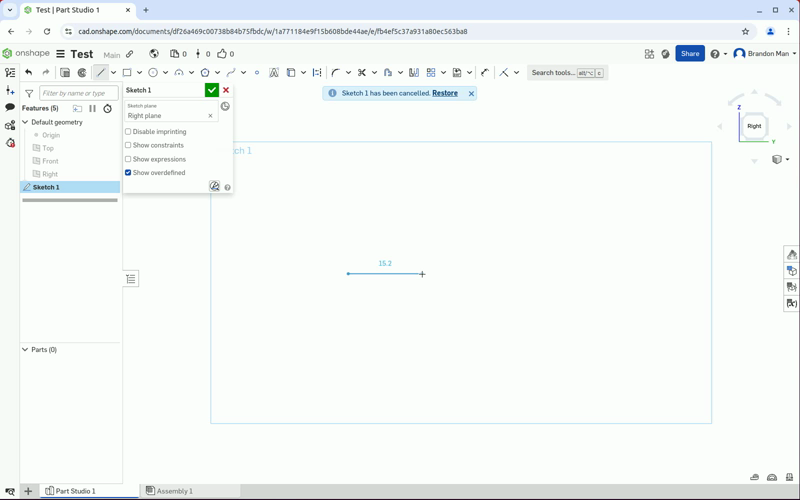
click(422, 273)
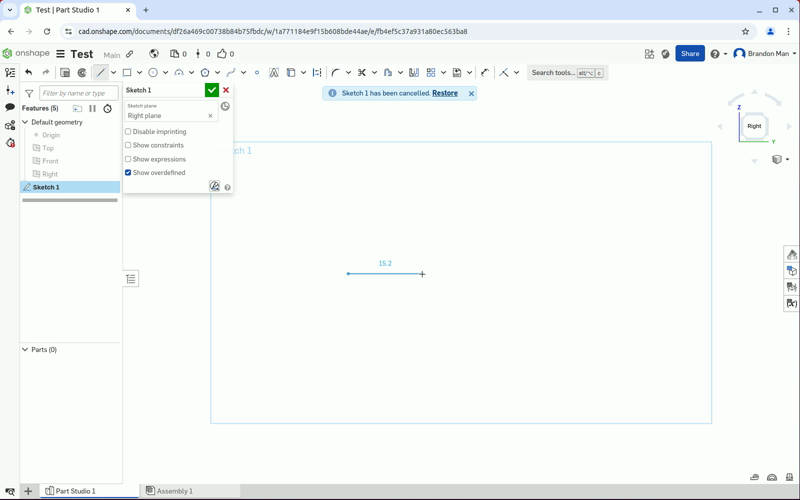
key_up(shift)
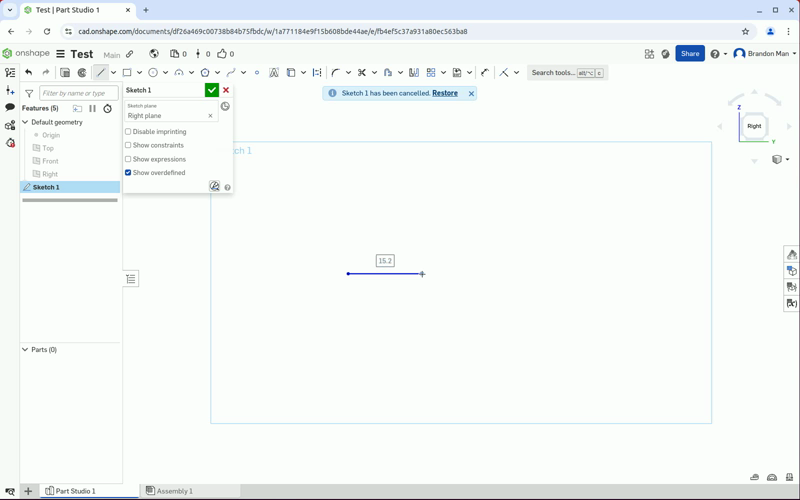
key_down(shift)
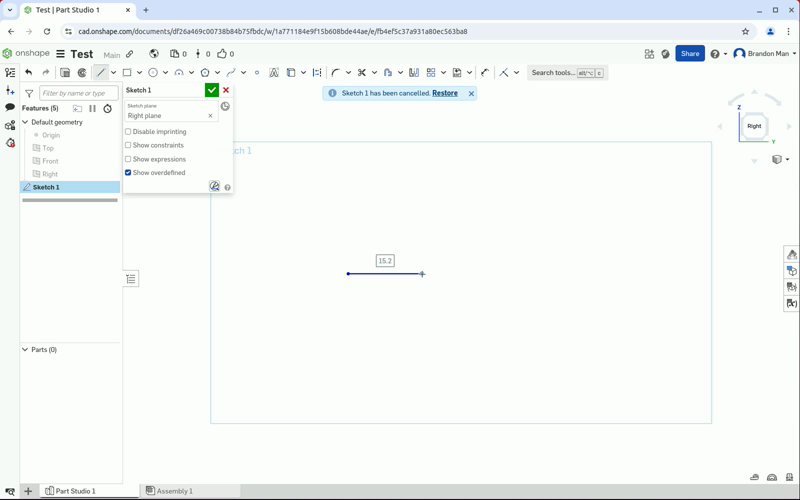
mouse_move(452, 273)
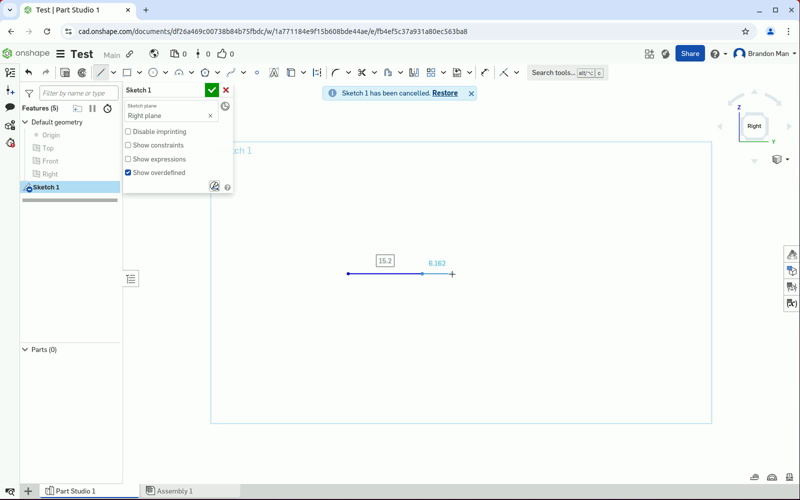
mouse_move(422, 218)
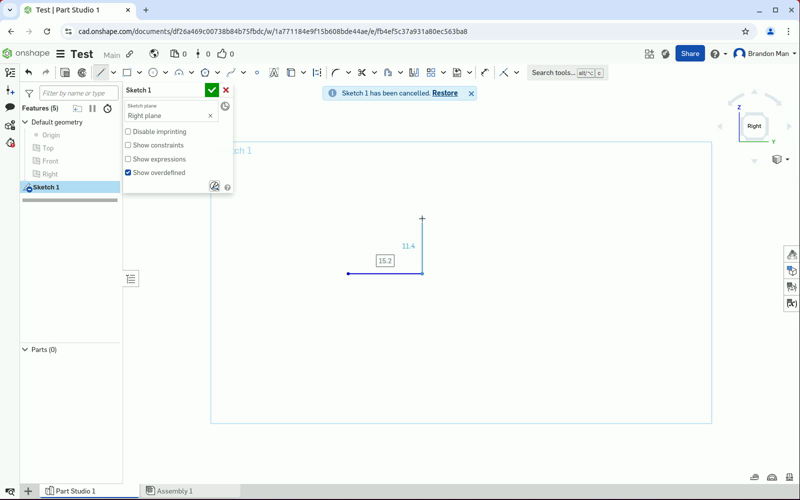
click(422, 218)
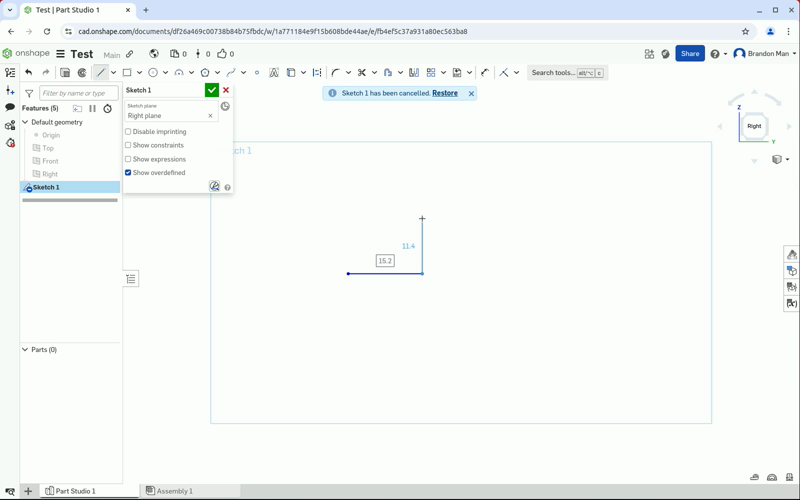
key_up(shift)
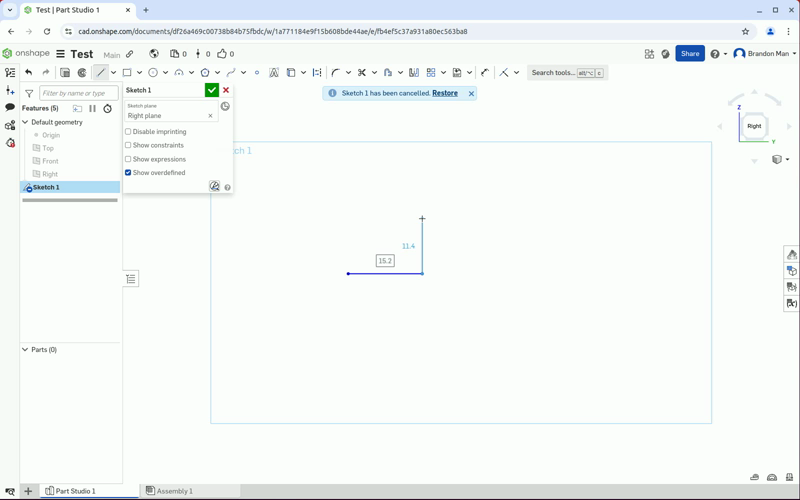
key_down(shift)
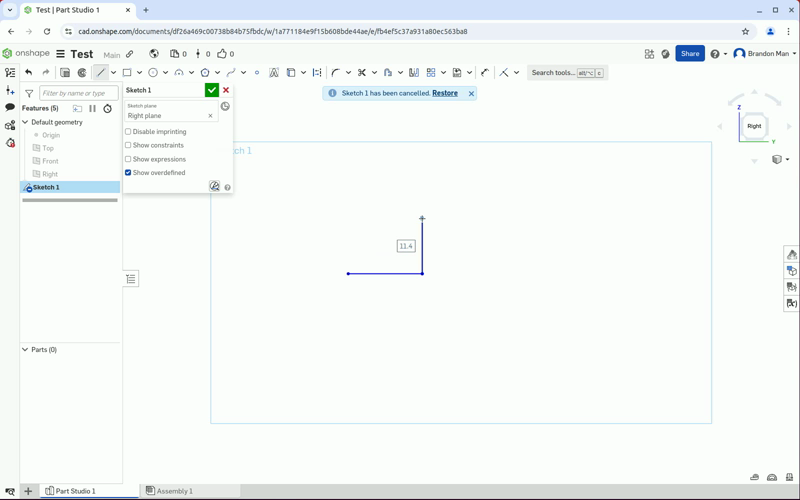
mouse_move(348, 218)
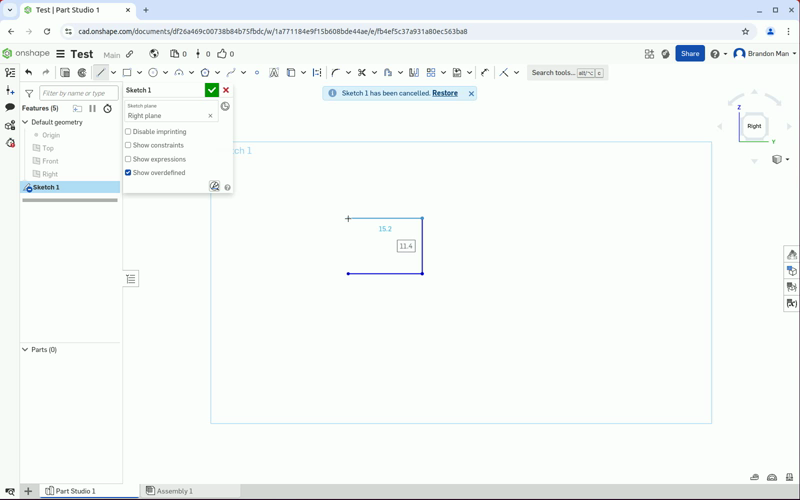
click(348, 218)
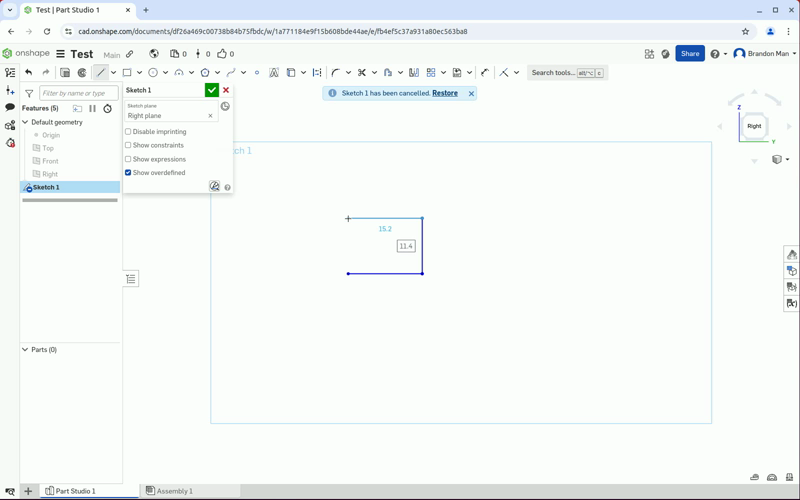
key_up(shift)
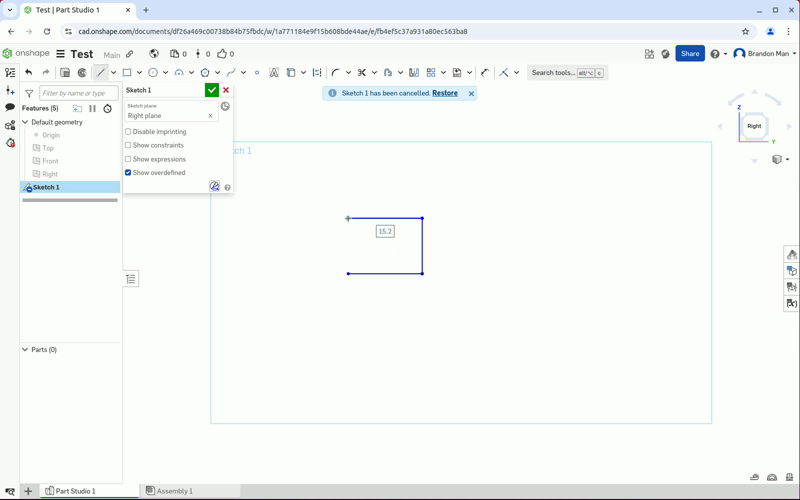
mouse_move(378, 218)
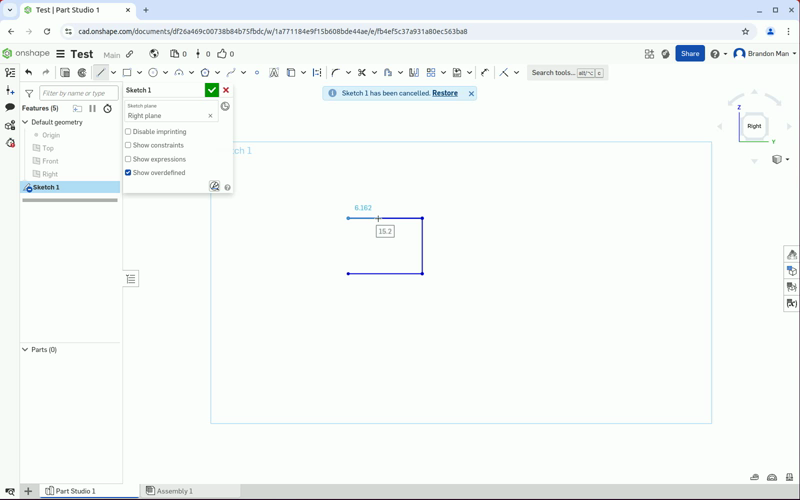
key_down(shift)
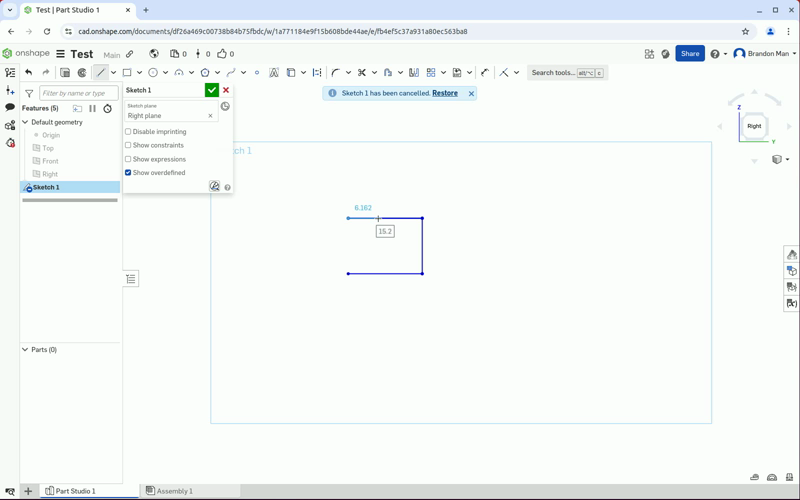
mouse_move(348, 273)
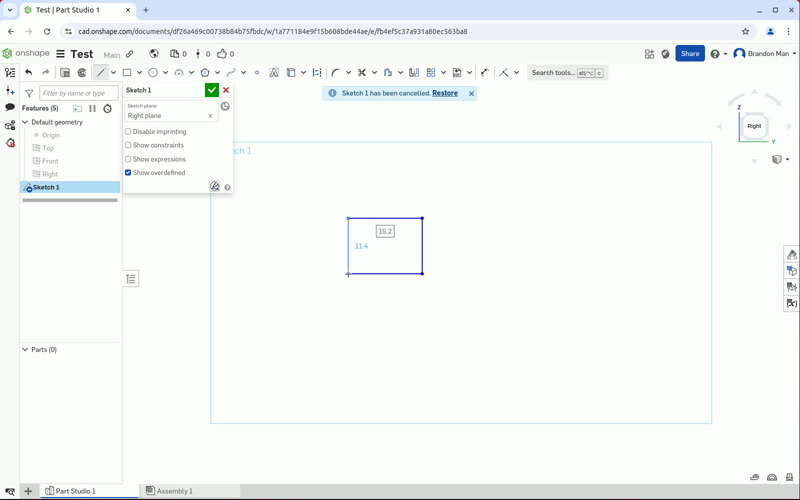
key_up(shift)
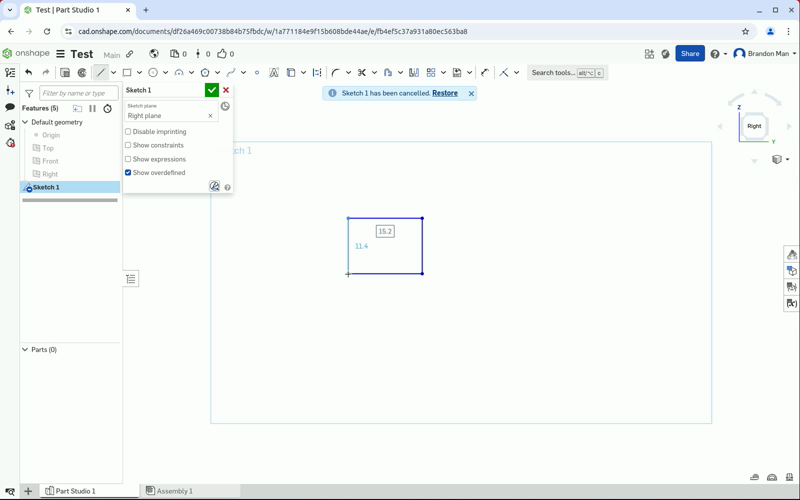
click(348, 273)
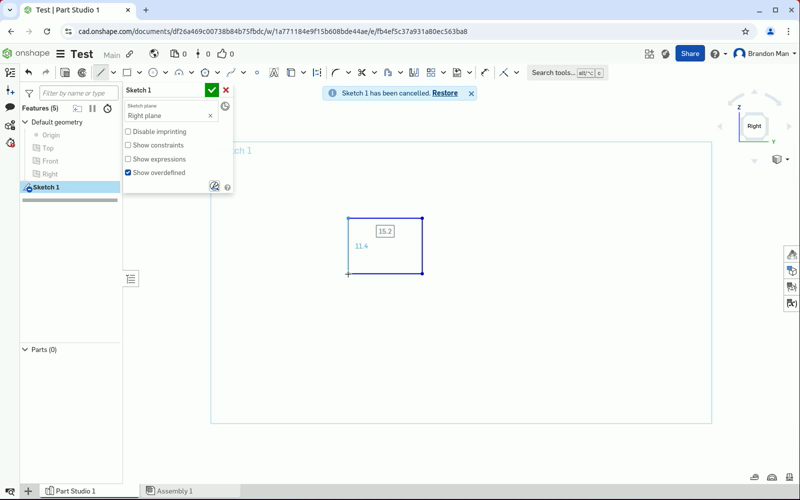
key(esc)
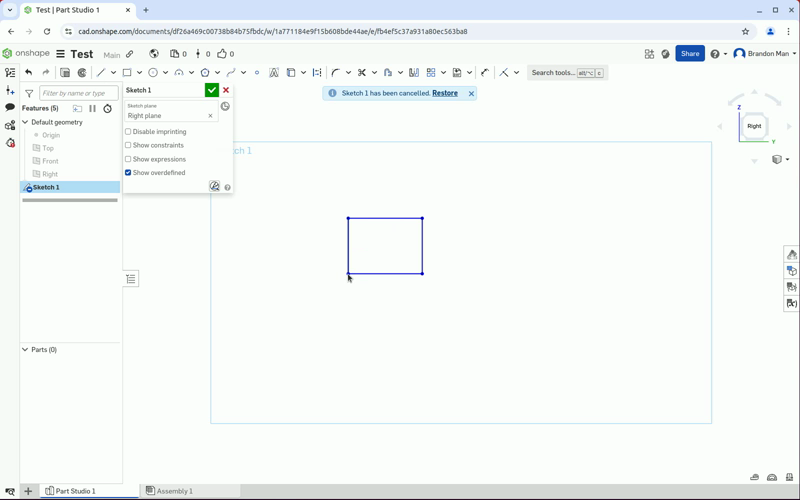
mouse_move(393, 240)
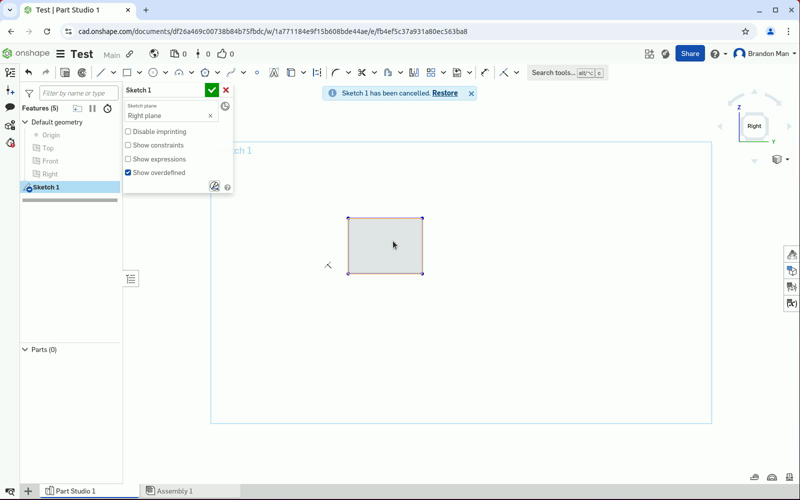
click(393, 240)
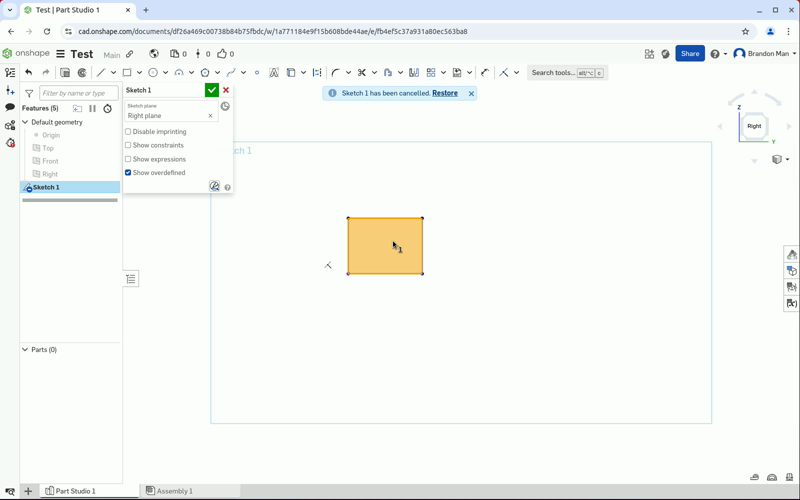
mouse_move(73, 352)
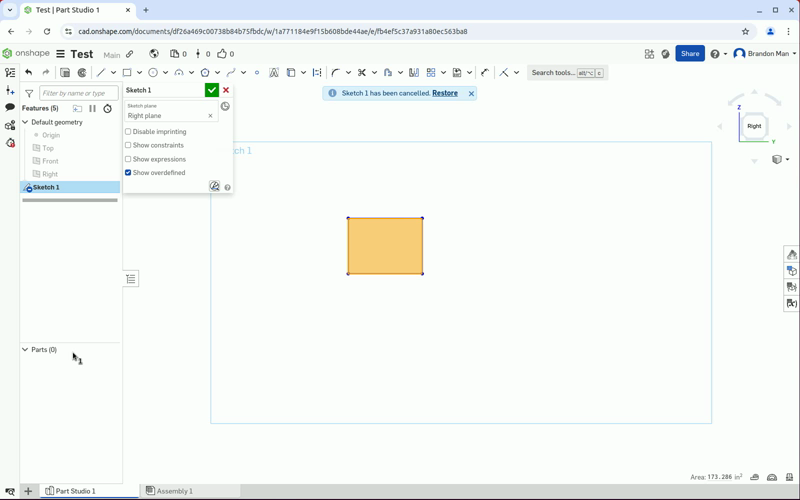
key(shift+y)
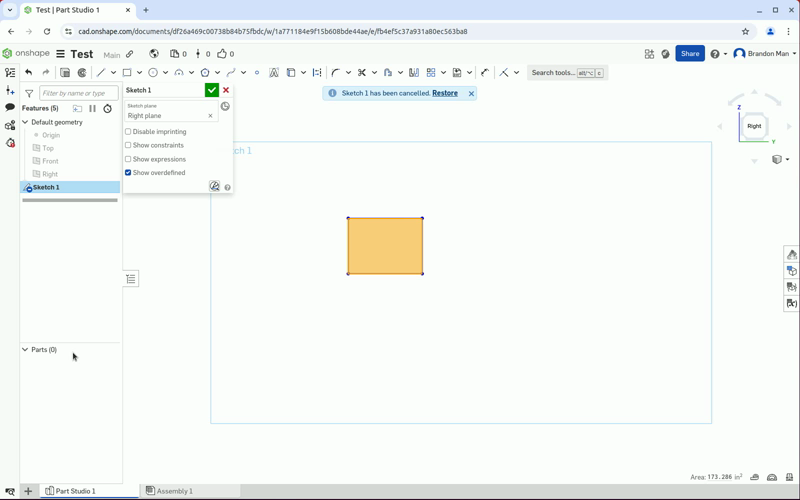
key(shift+e)
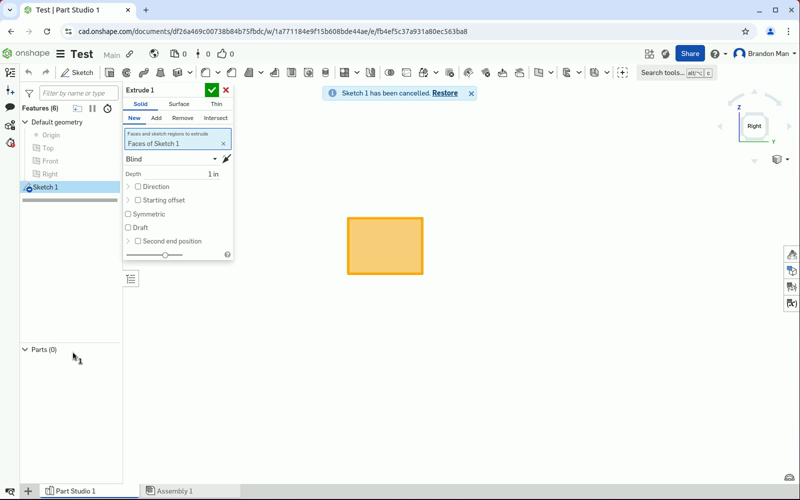
mouse_move(143, 106)
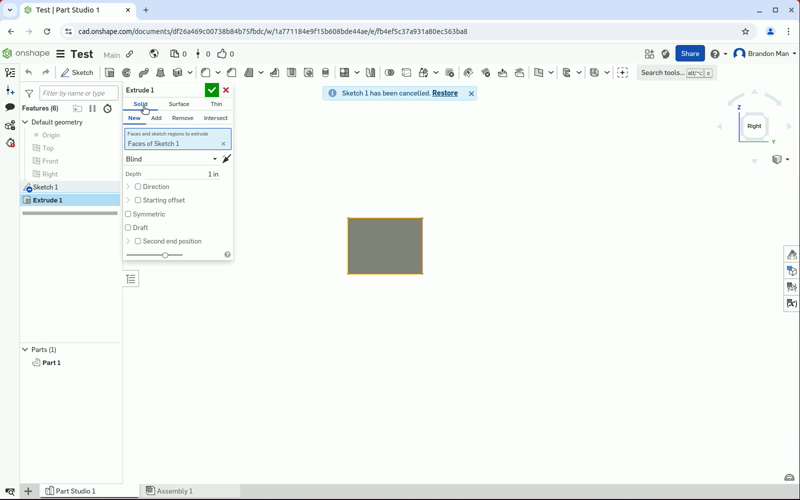
click(143, 106)
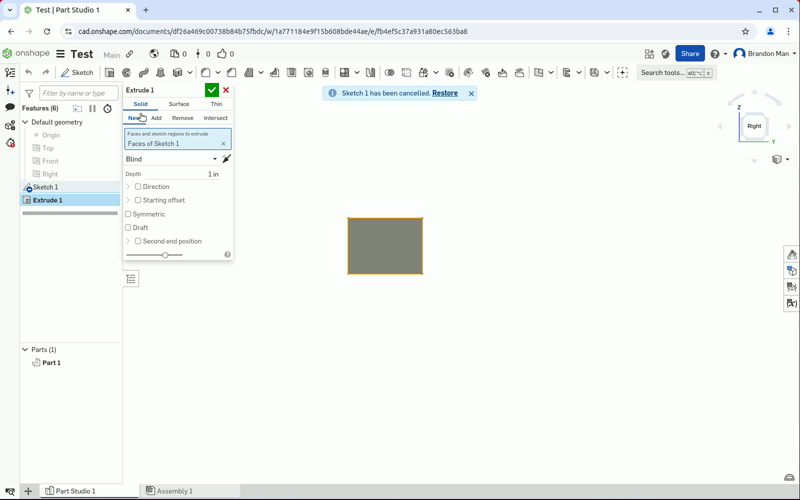
mouse_move(137, 120)
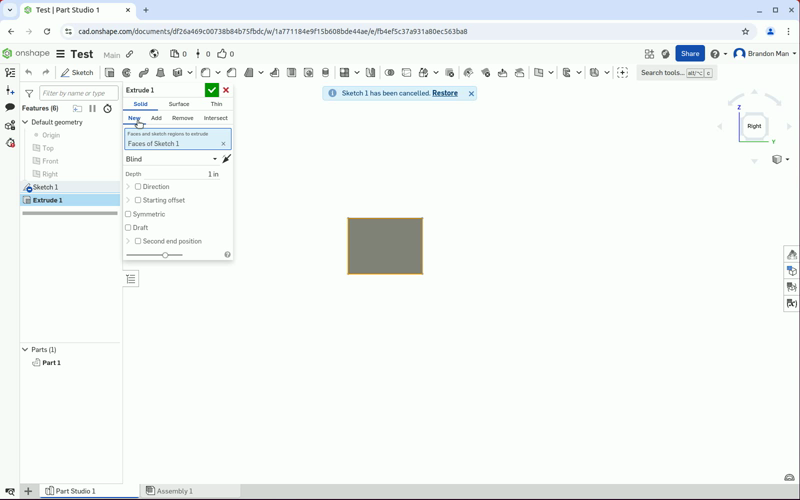
click(137, 120)
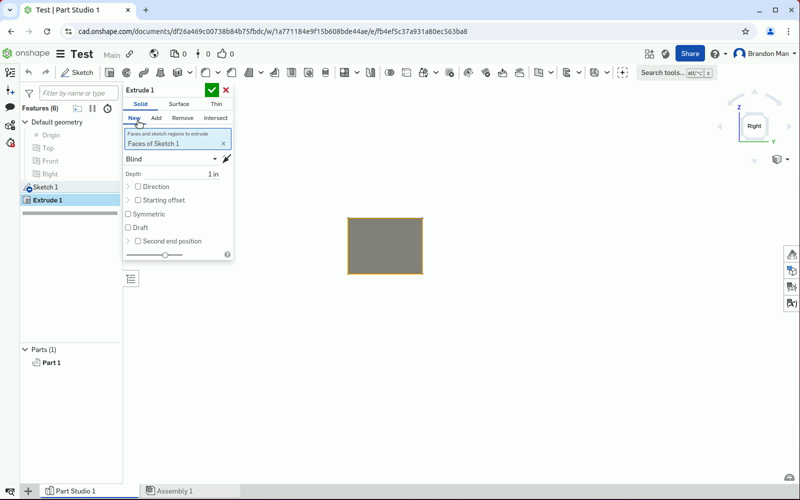
key(tab, 4)
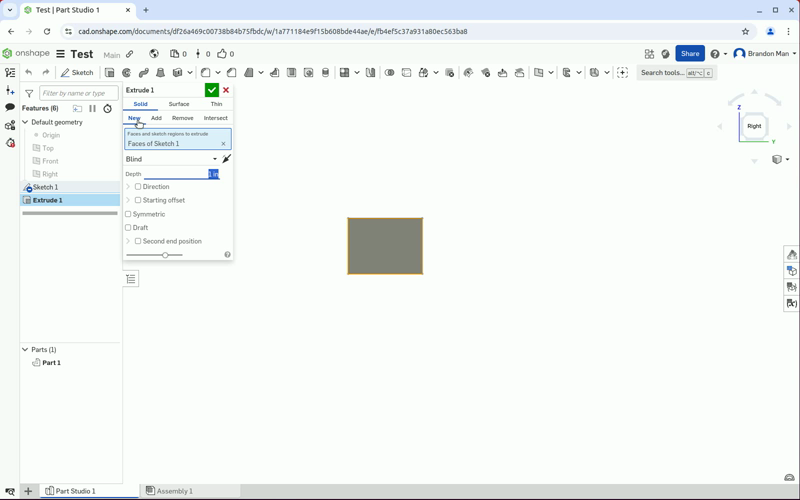
text(1.926)
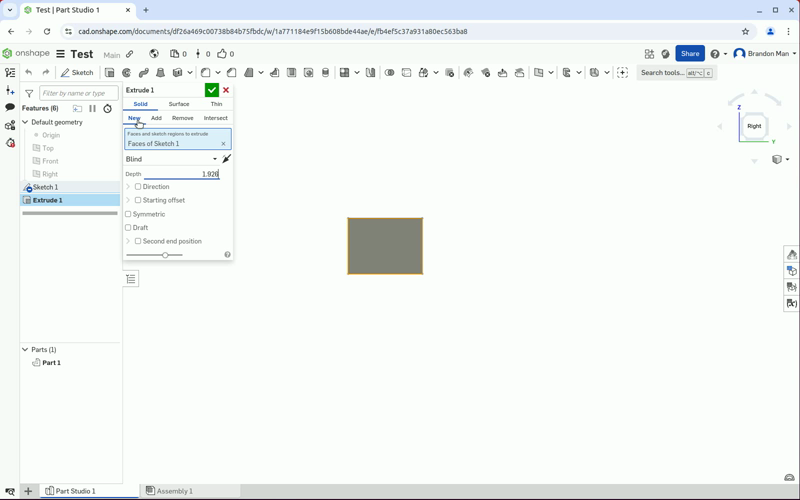
key(enter)
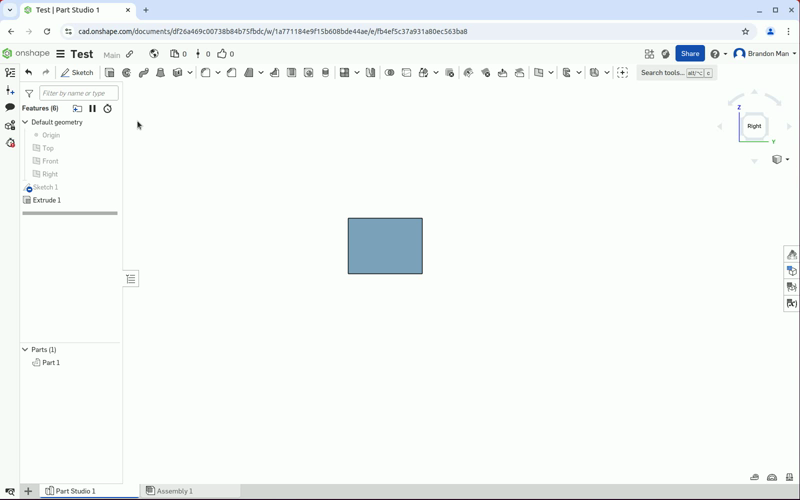
key(shift+h)
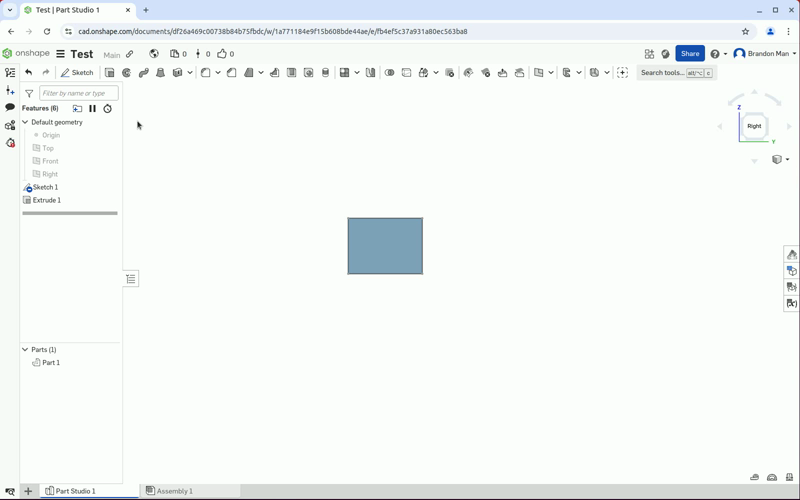
key(shift+h)
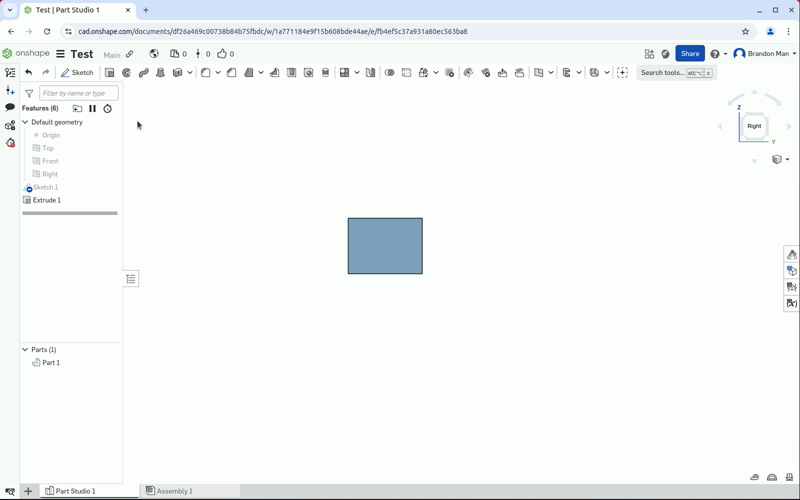
mouse_move(73, 189)
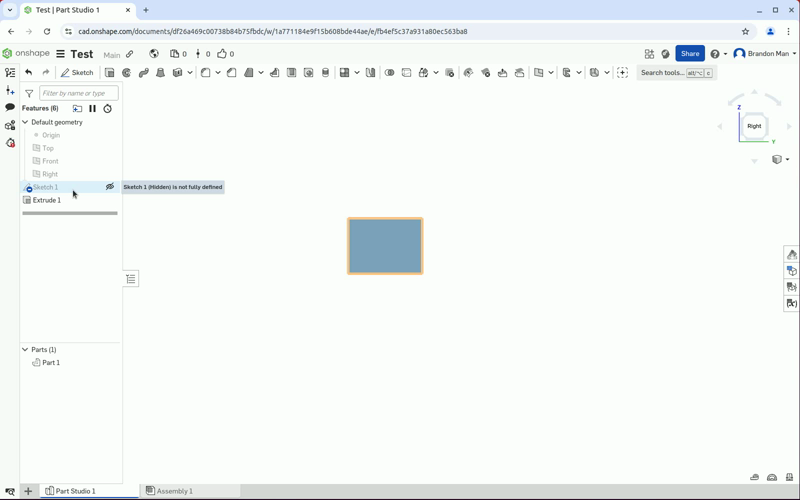
click(73, 189)
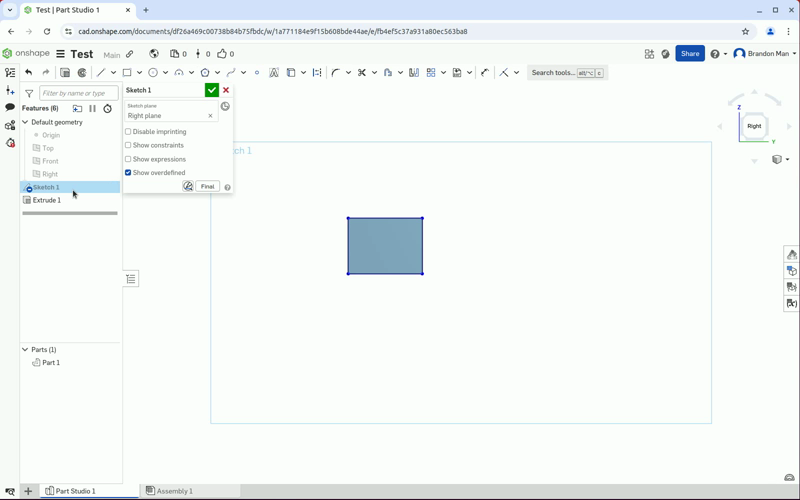
mouse_move(229, 92)
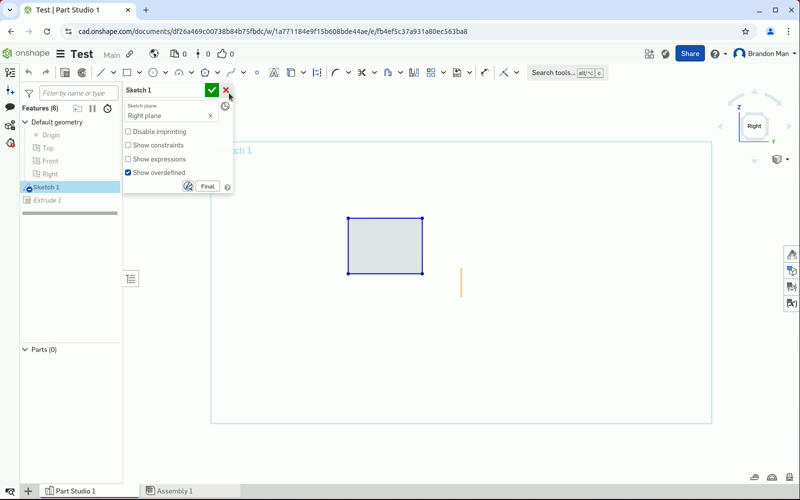
click(229, 92)
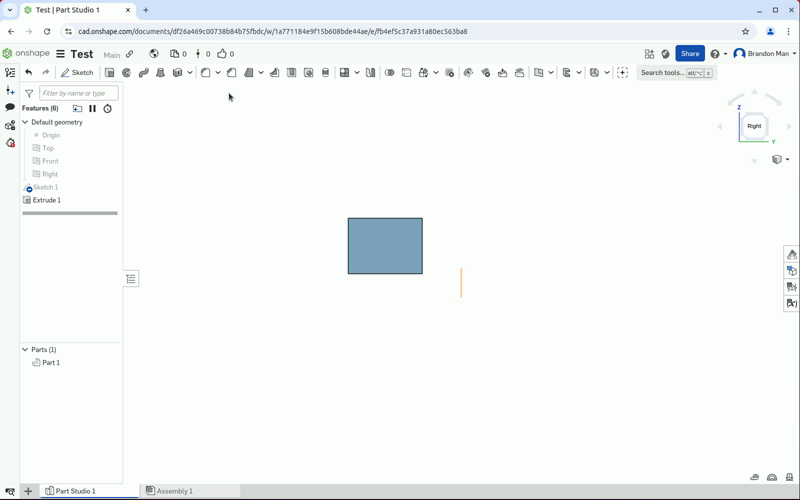
mouse_move(541, 75)
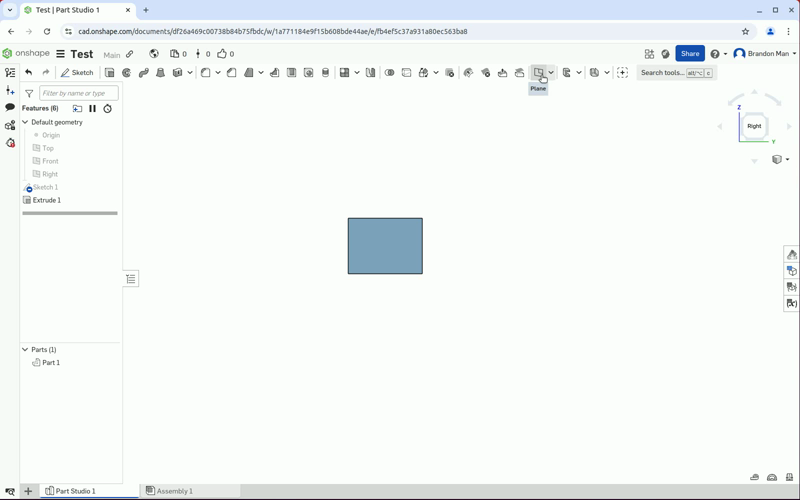
click(541, 75)
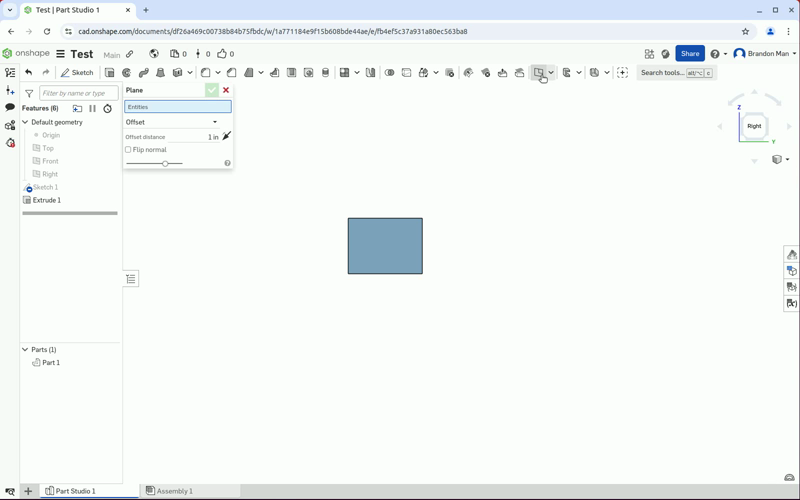
mouse_move(73, 176)
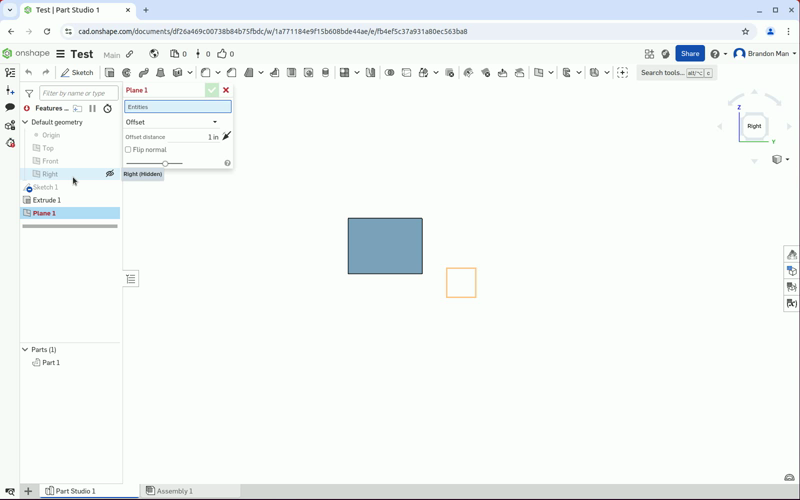
click(73, 176)
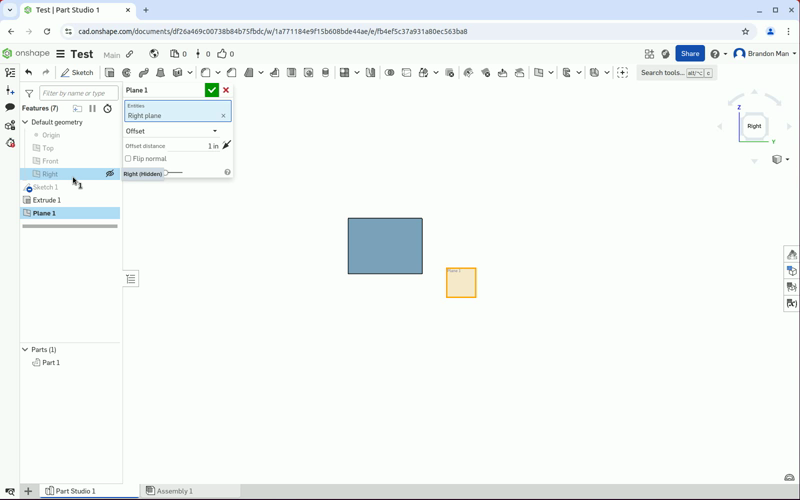
key(tab, 2)
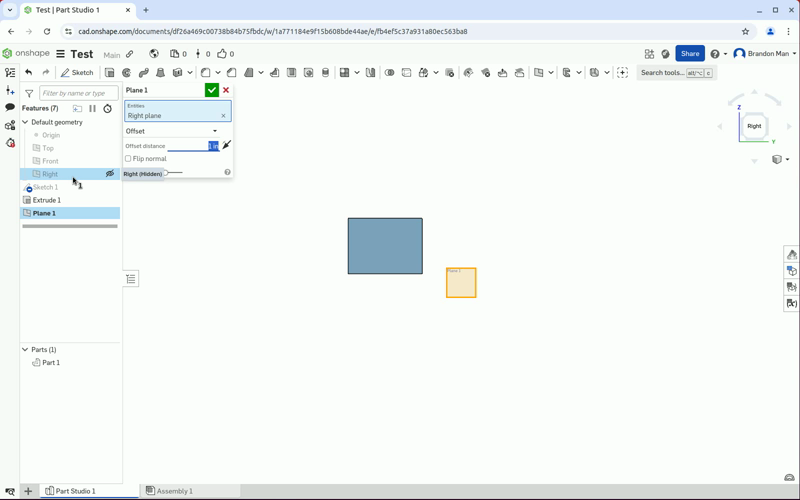
text(1.91)
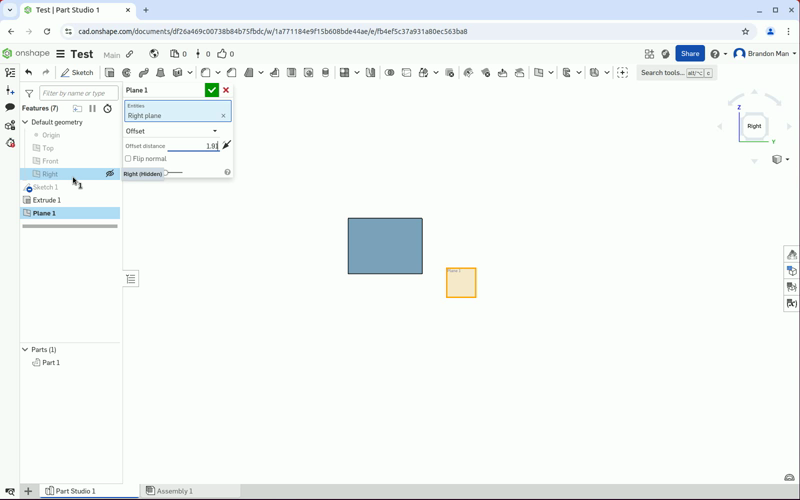
key(enter, 2)
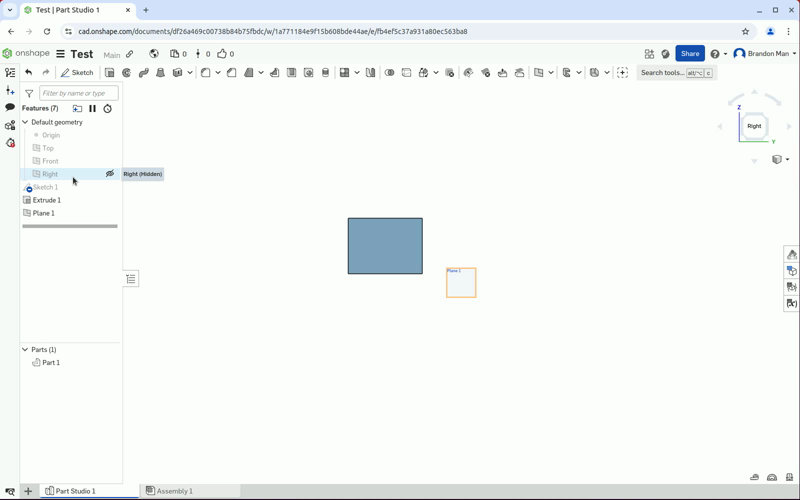
key(shift+s)
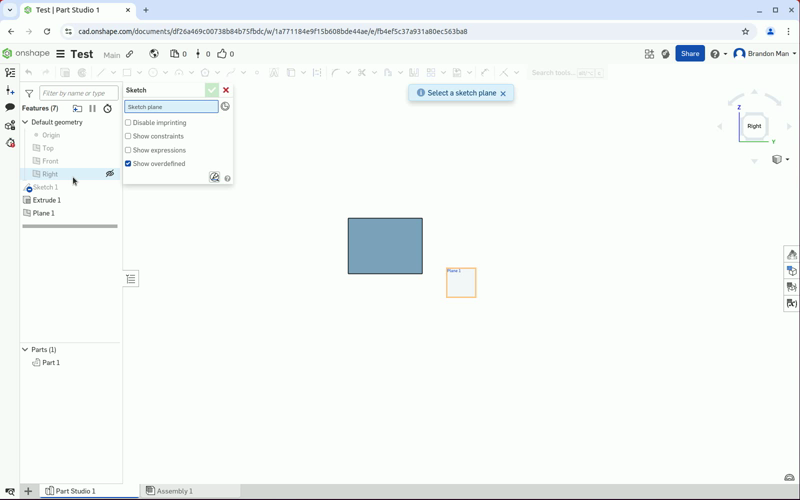
mouse_move(73, 215)
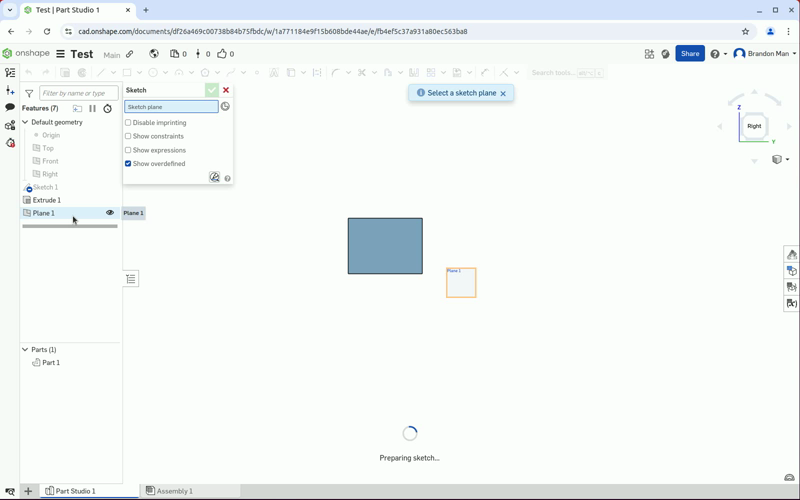
click(73, 215)
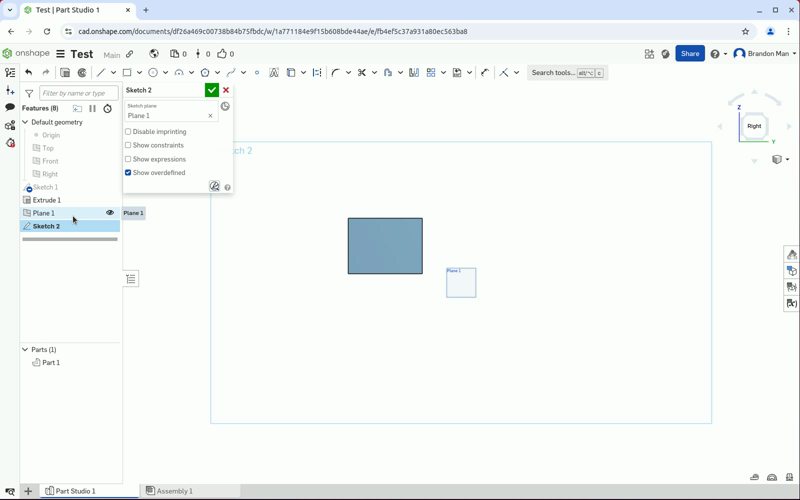
mouse_move(73, 352)
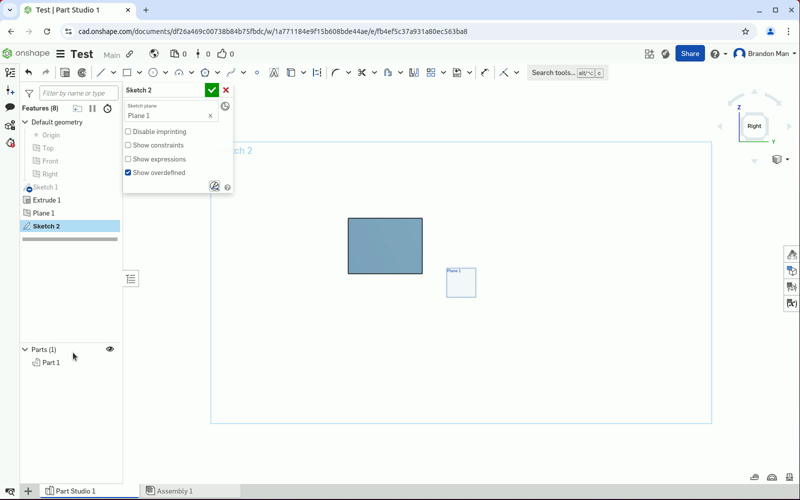
key(y)
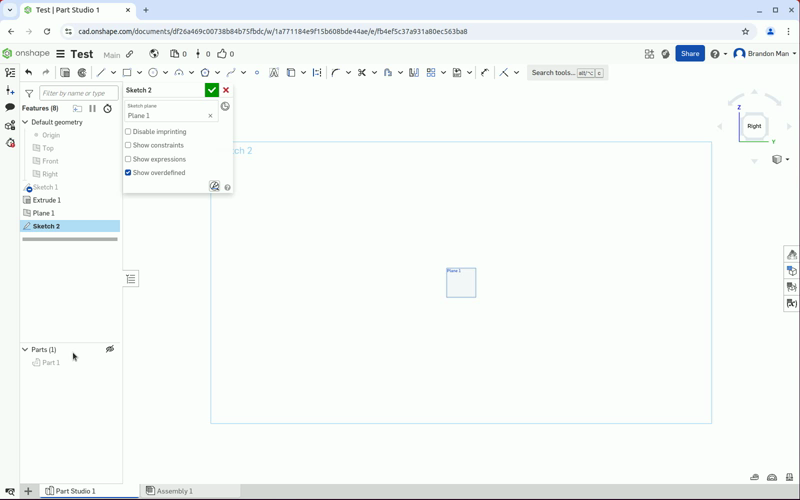
key(l)
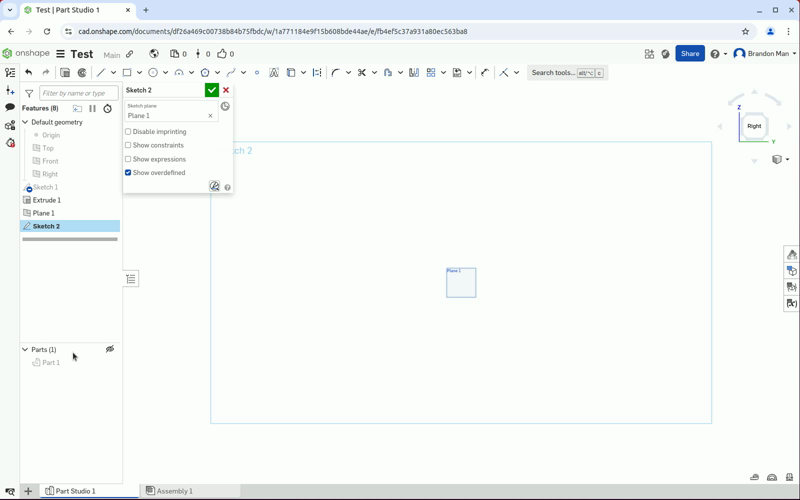
key_down(shift)
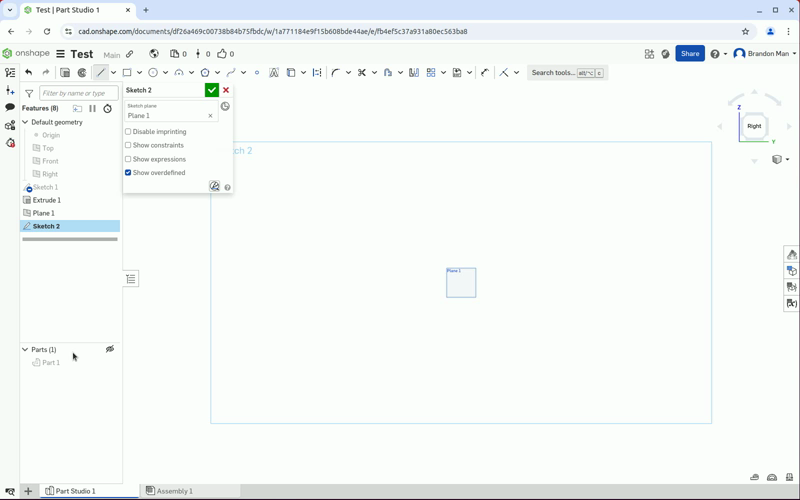
mouse_move(348, 236)
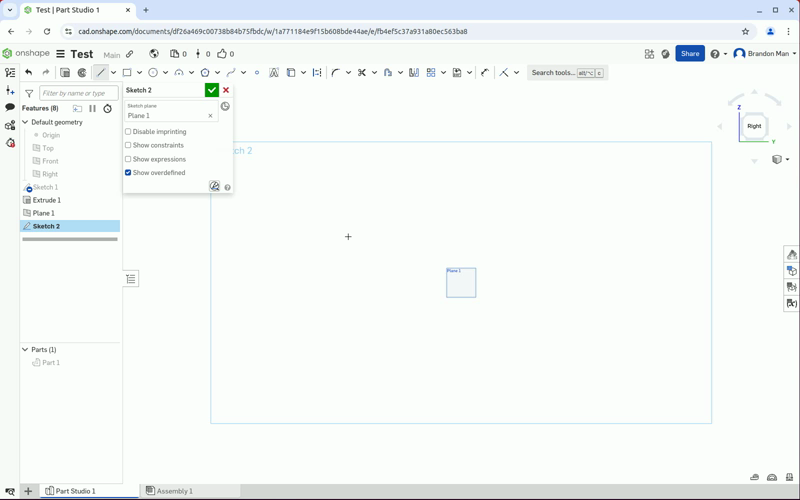
click(348, 236)
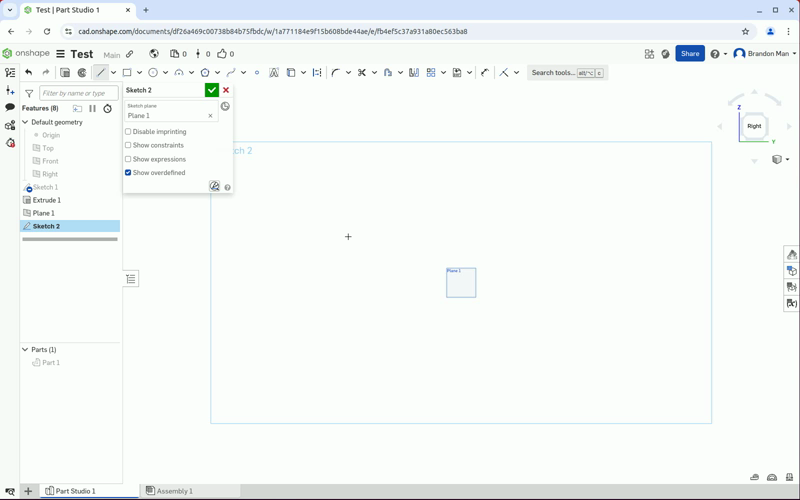
key_up(shift)
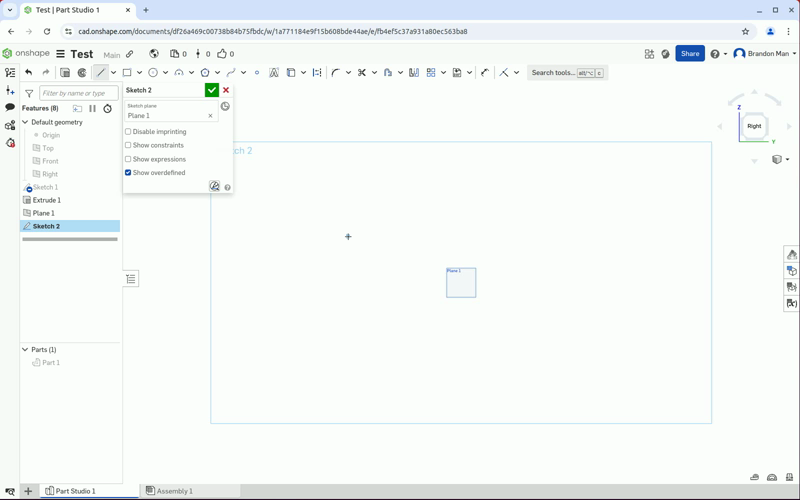
key_down(shift)
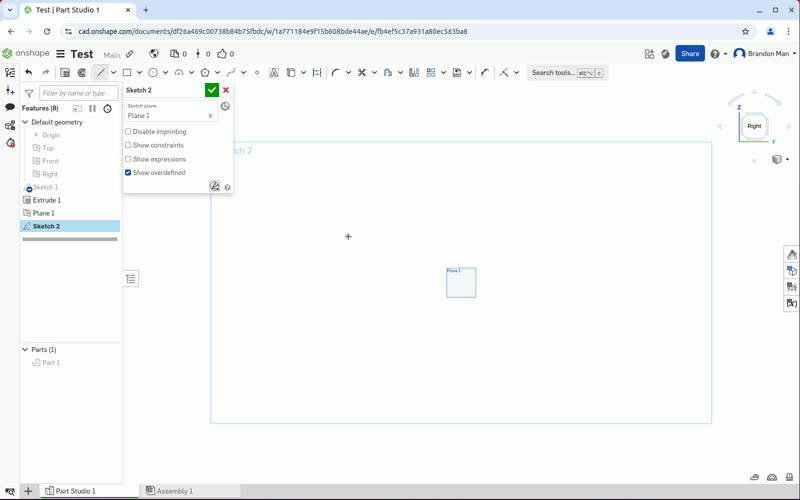
mouse_move(378, 236)
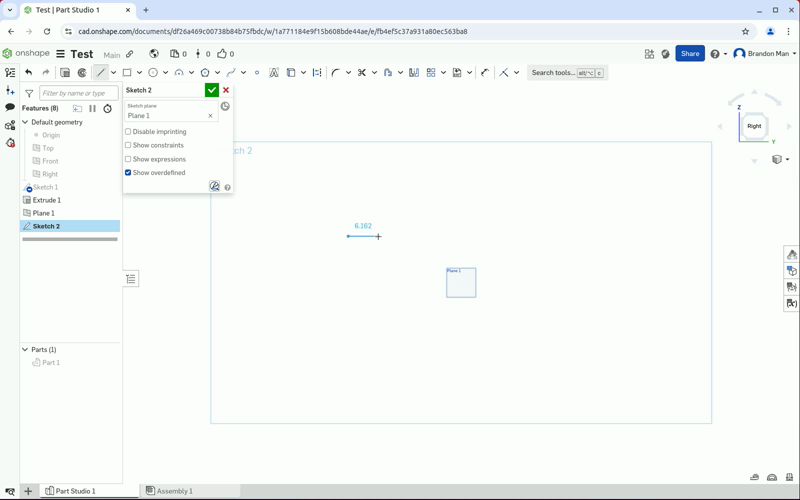
mouse_move(358, 236)
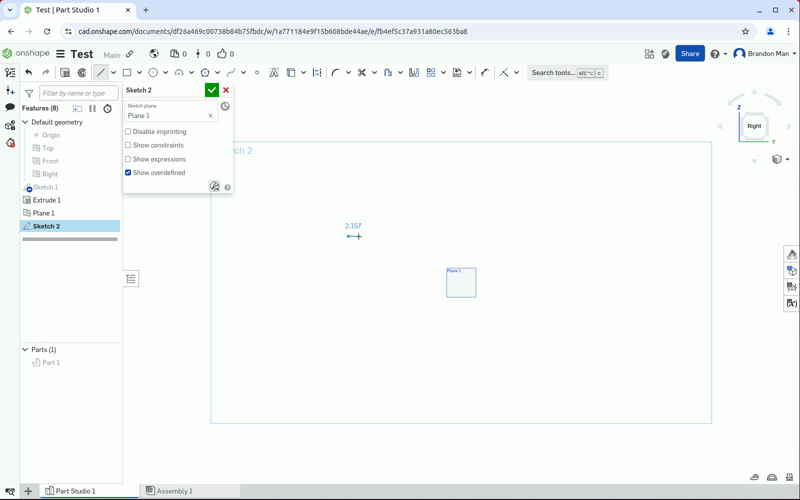
click(358, 236)
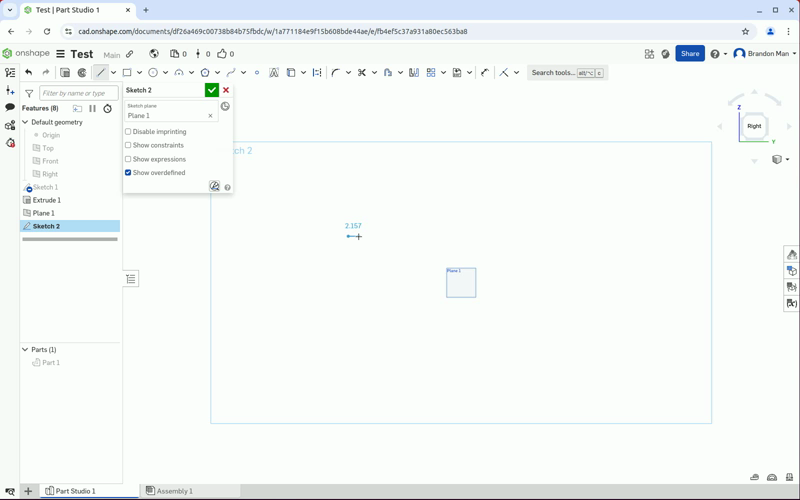
key_up(shift)
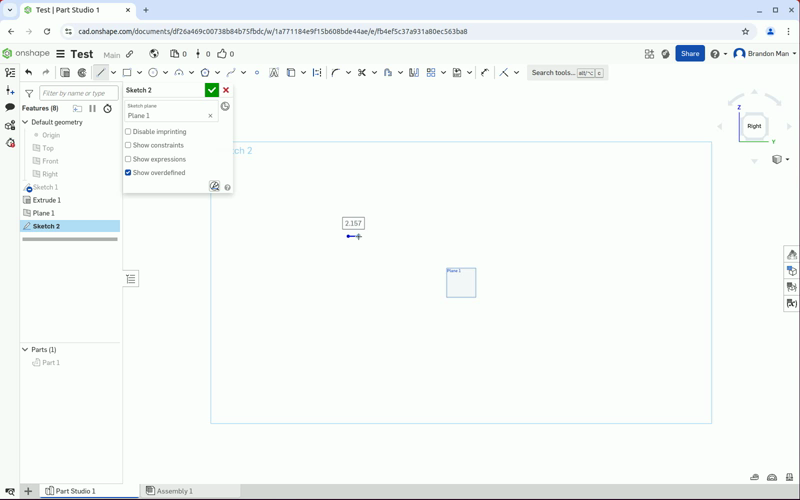
key_down(shift)
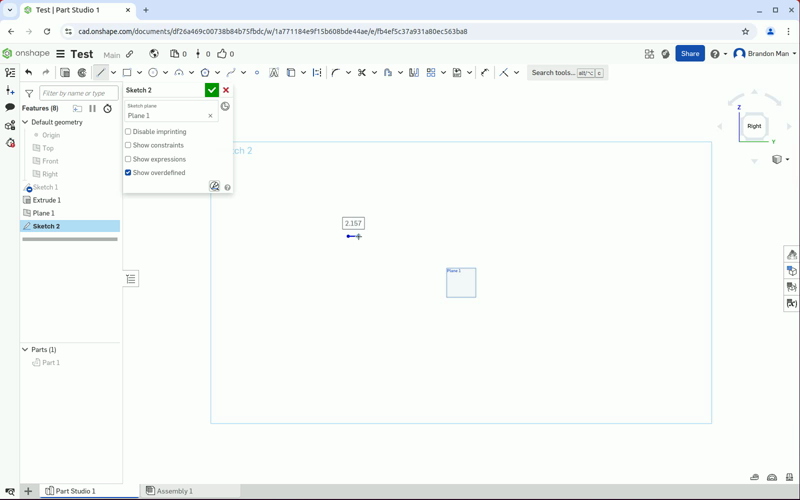
mouse_move(388, 236)
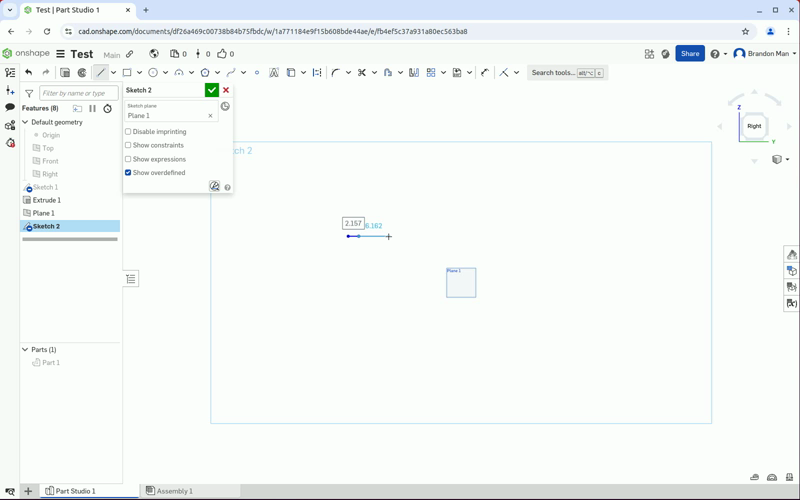
mouse_move(358, 225)
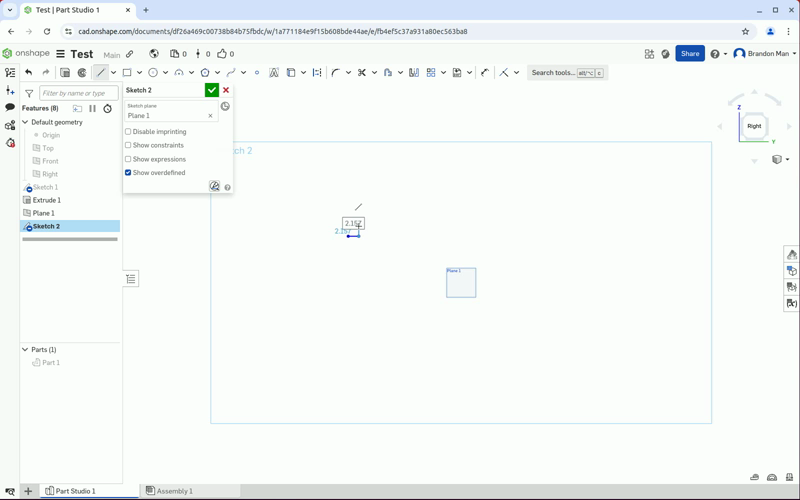
click(358, 225)
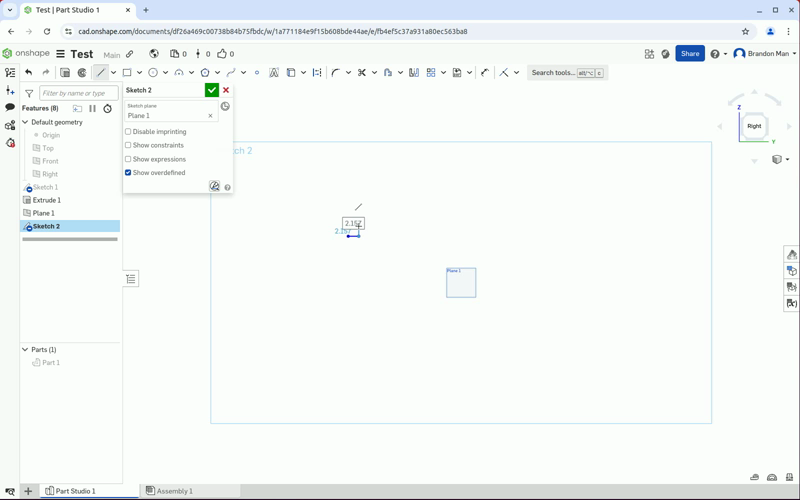
key_up(shift)
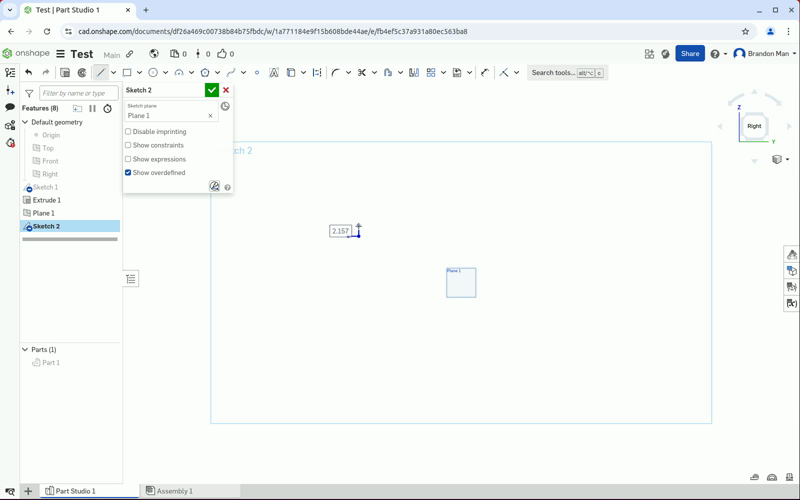
key_down(shift)
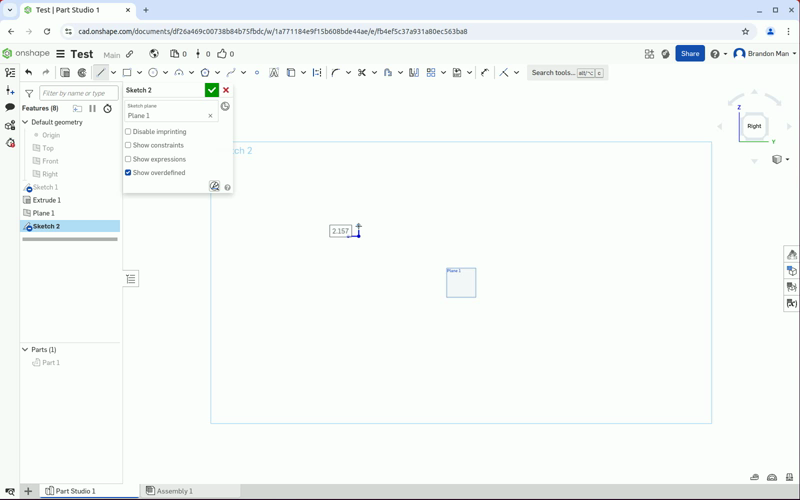
mouse_move(388, 225)
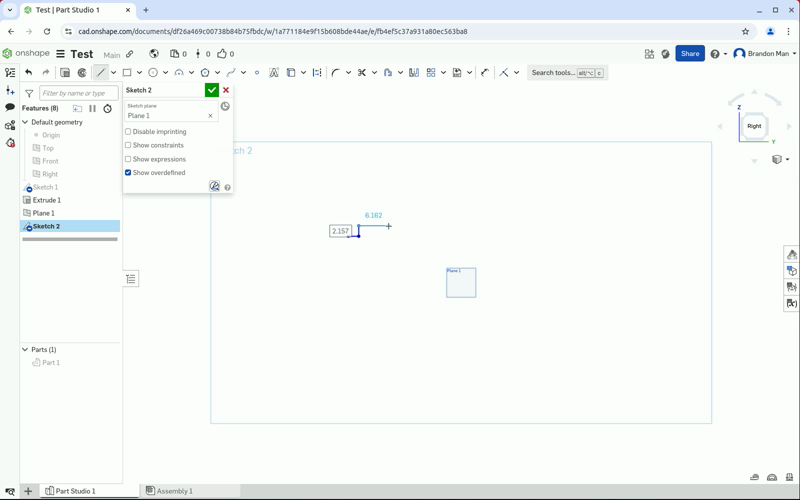
mouse_move(348, 225)
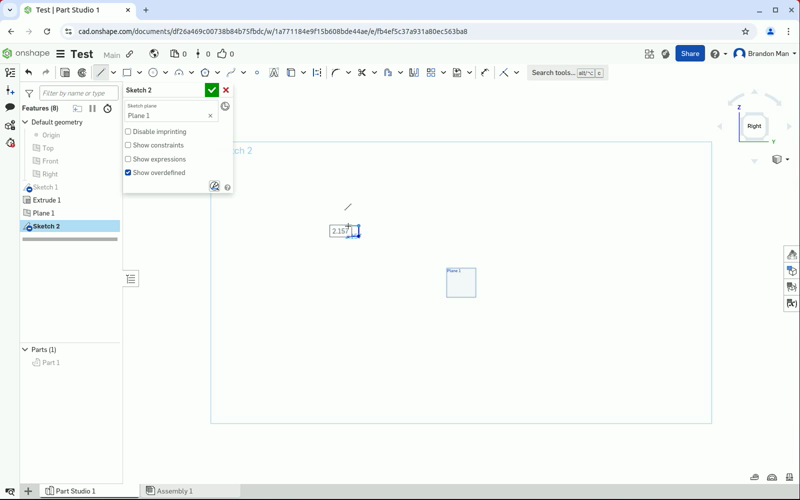
click(348, 225)
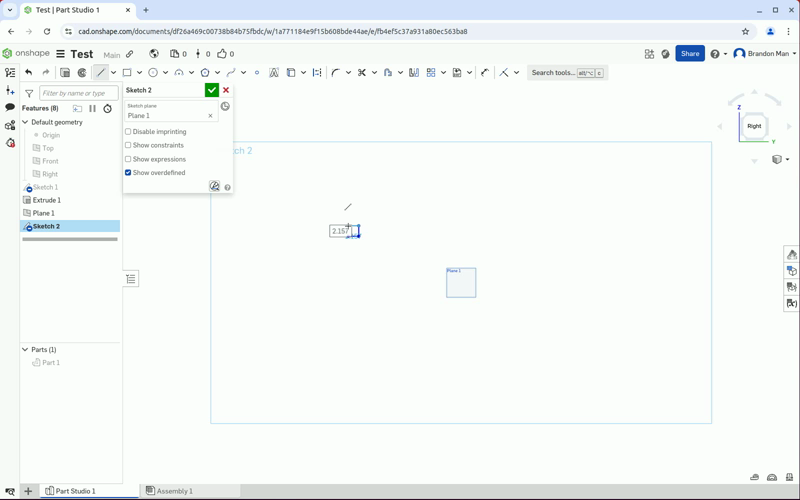
key_up(shift)
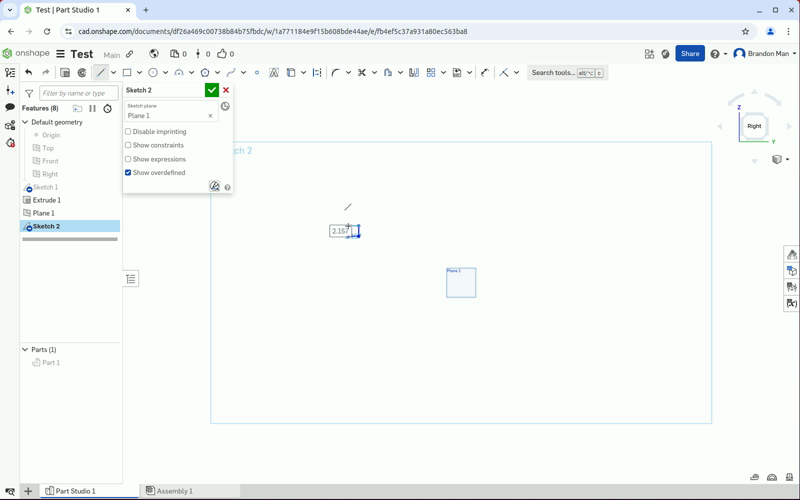
mouse_move(378, 225)
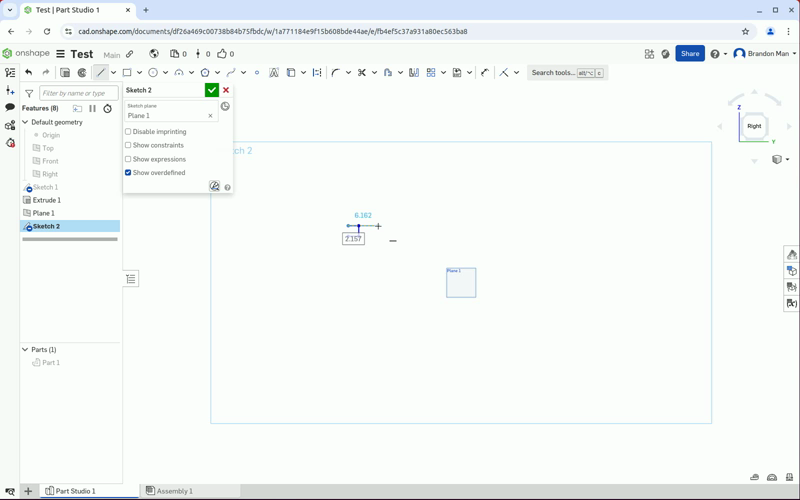
key_down(shift)
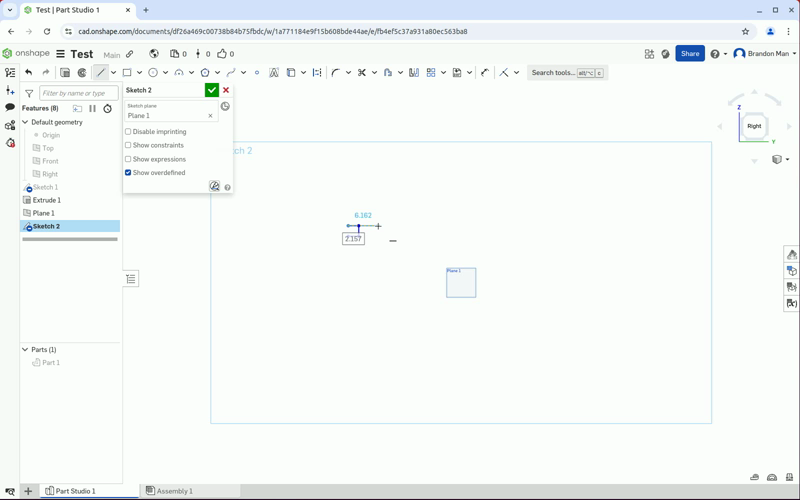
mouse_move(348, 236)
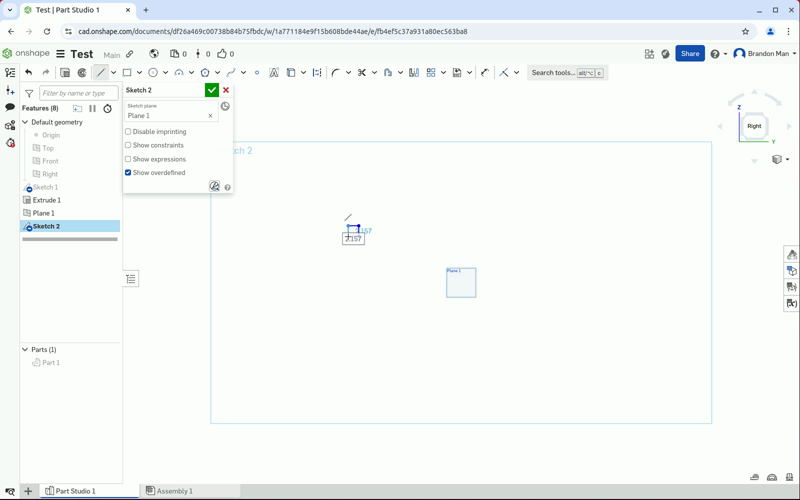
key_up(shift)
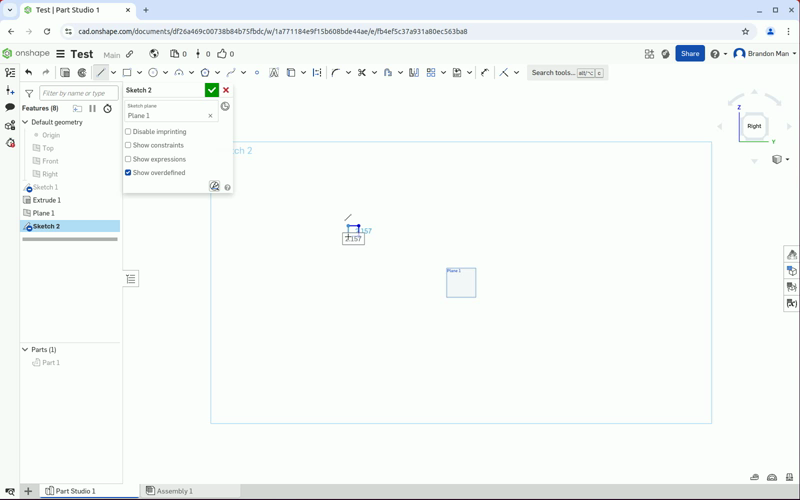
click(348, 236)
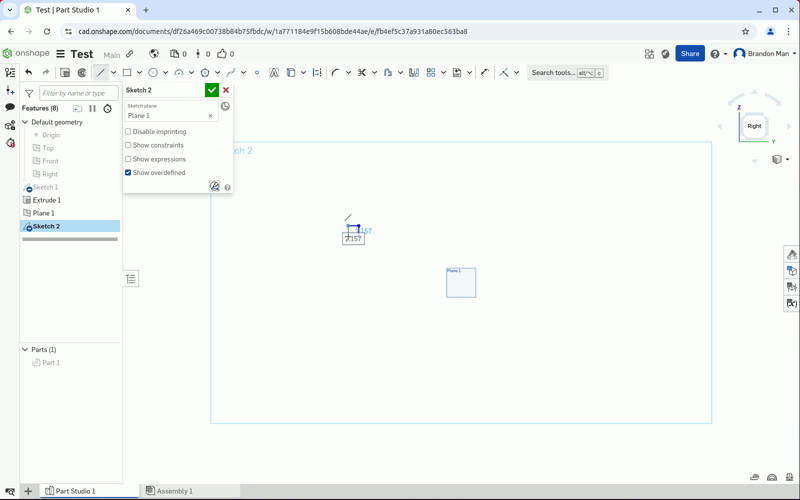
key(esc)
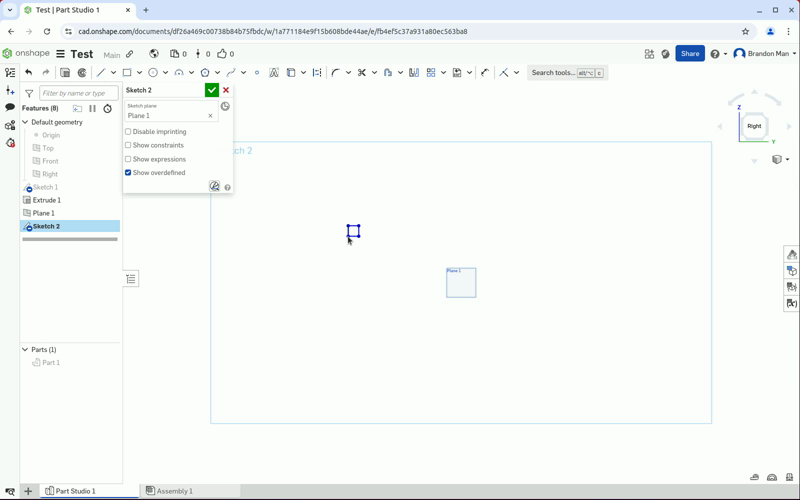
mouse_move(349, 226)
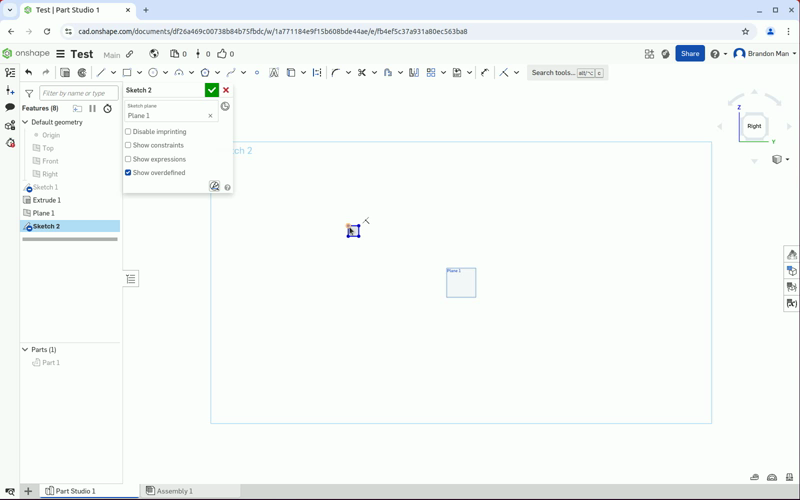
scroll(6)
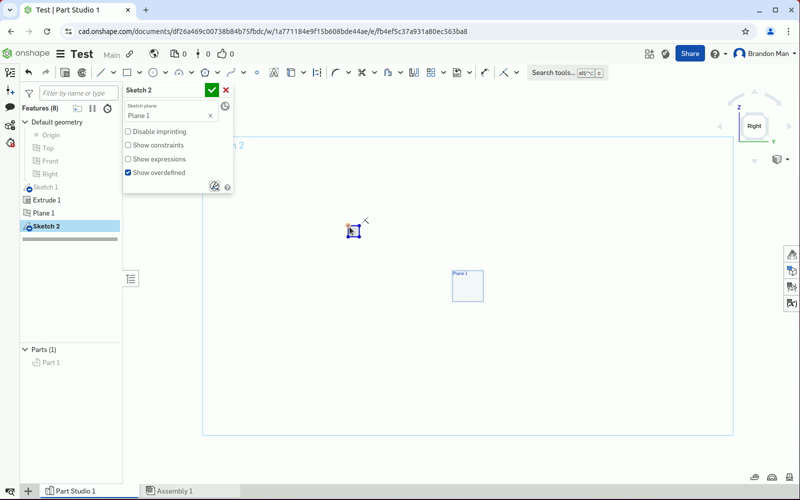
scroll(6)
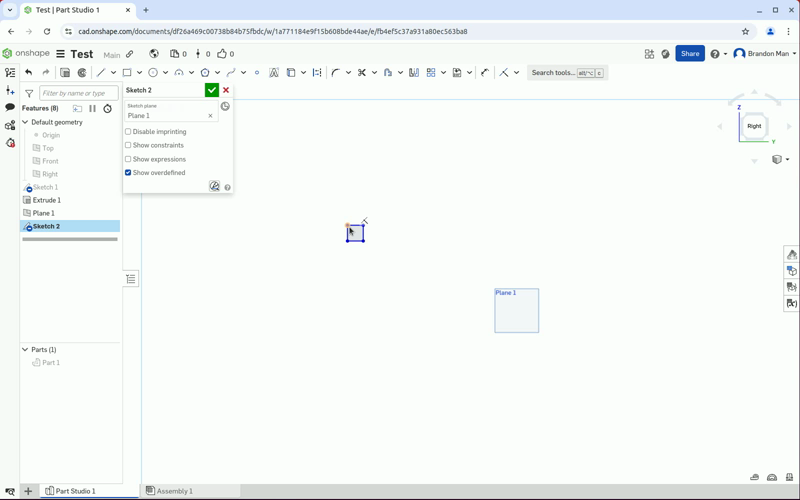
scroll(6)
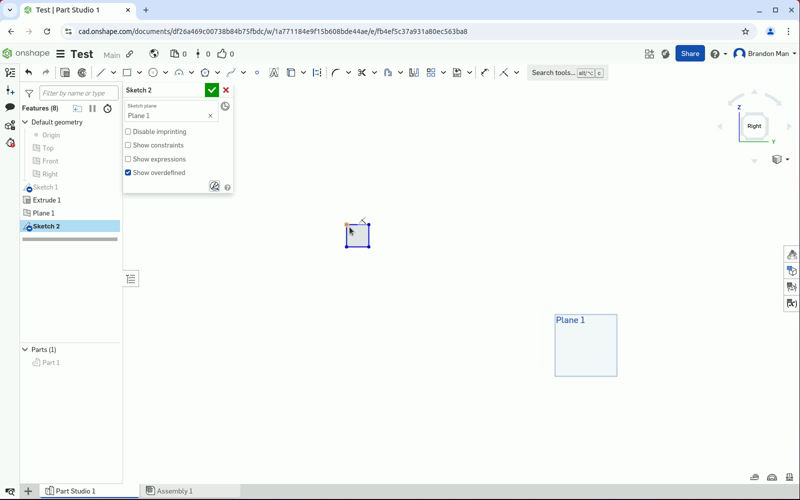
scroll(6)
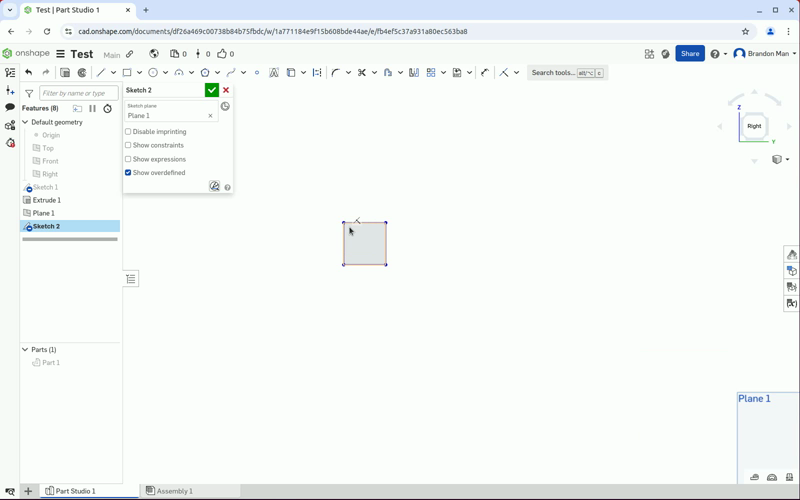
scroll(6)
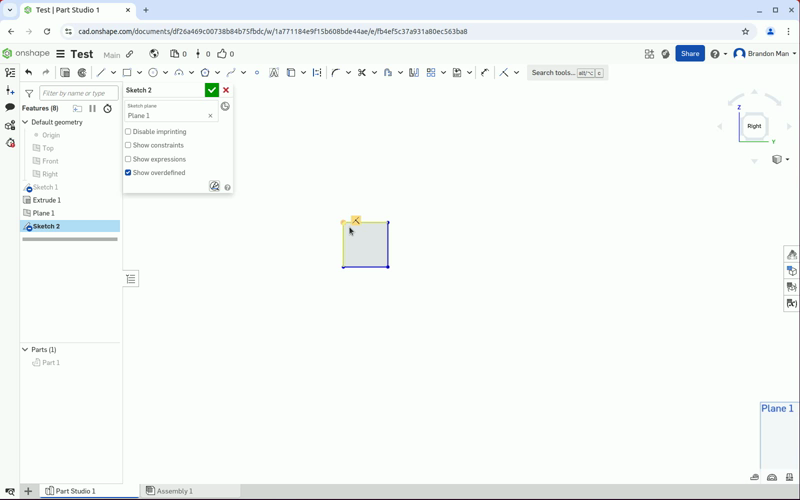
scroll(6)
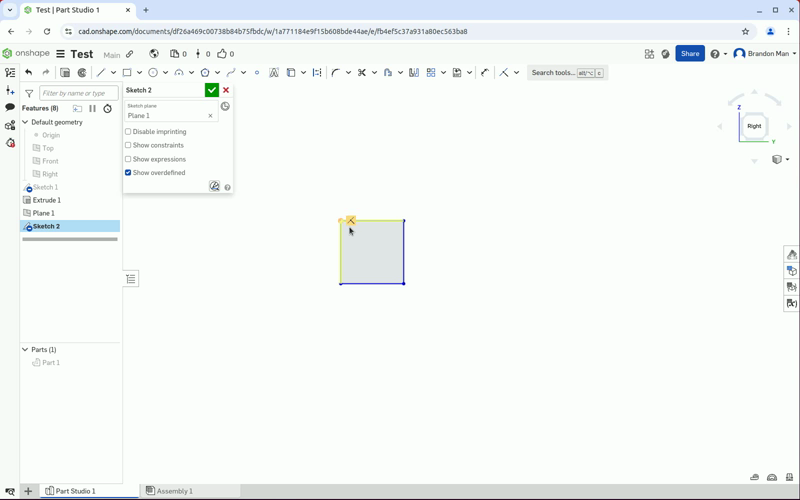
scroll(6)
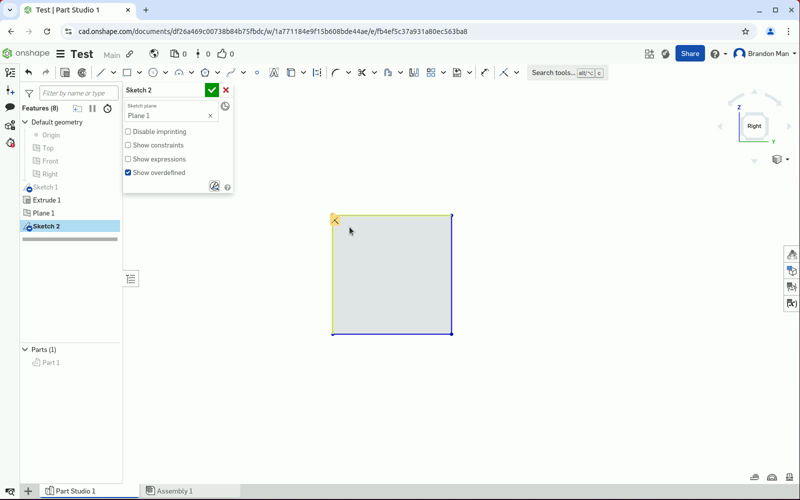
click(349, 226)
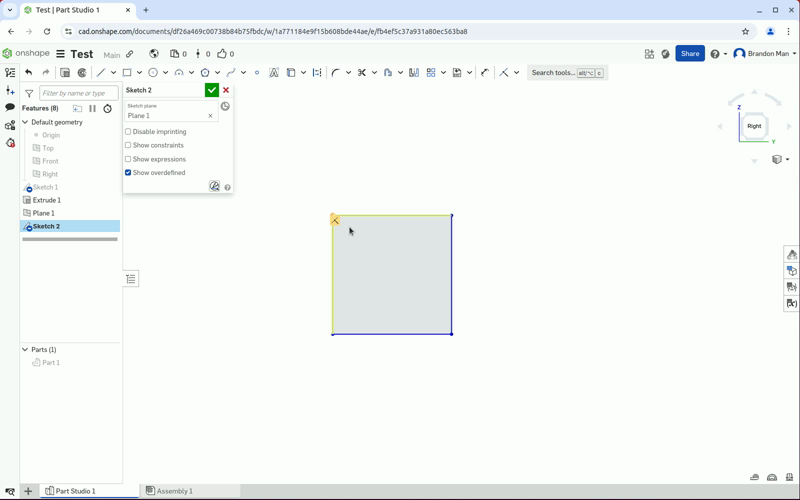
scroll(-6)
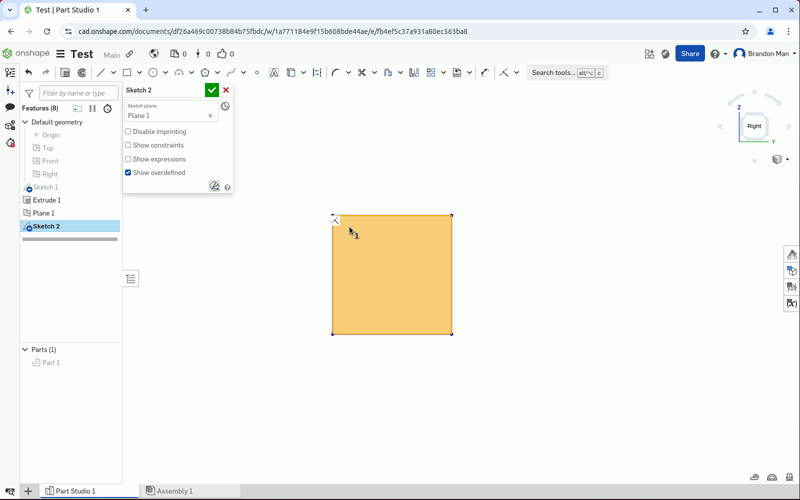
scroll(-6)
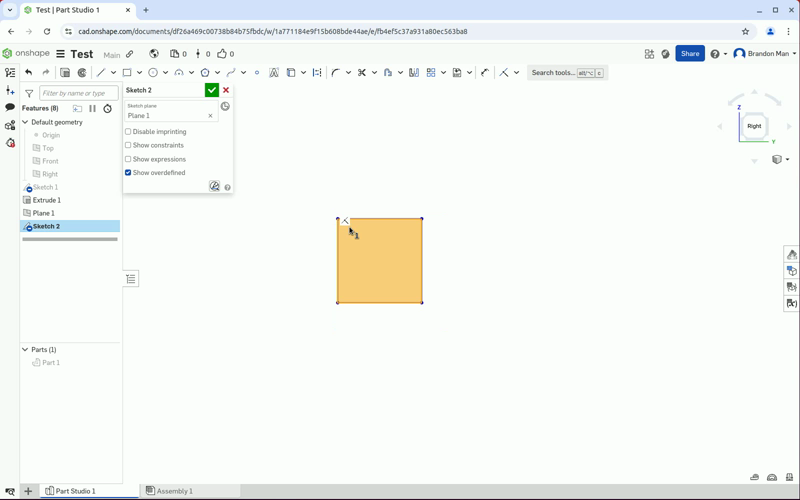
scroll(-6)
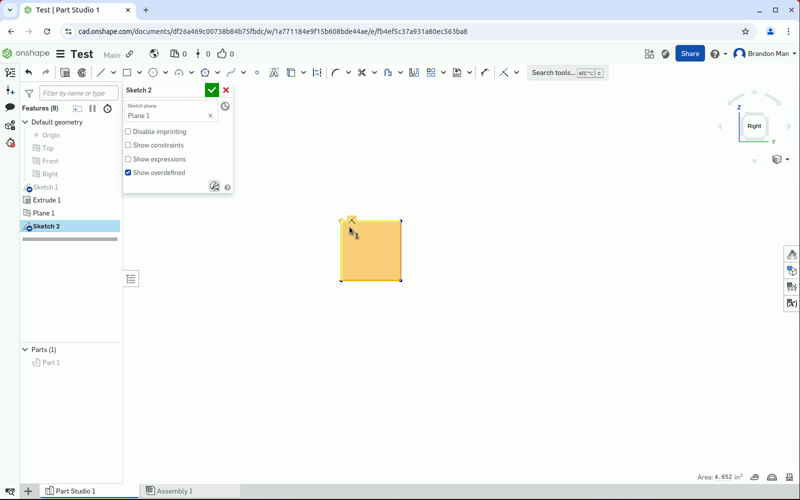
scroll(-6)
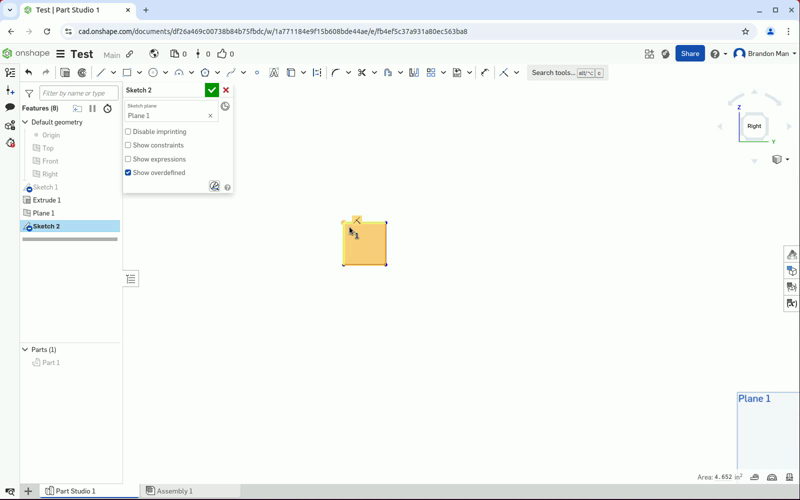
scroll(-6)
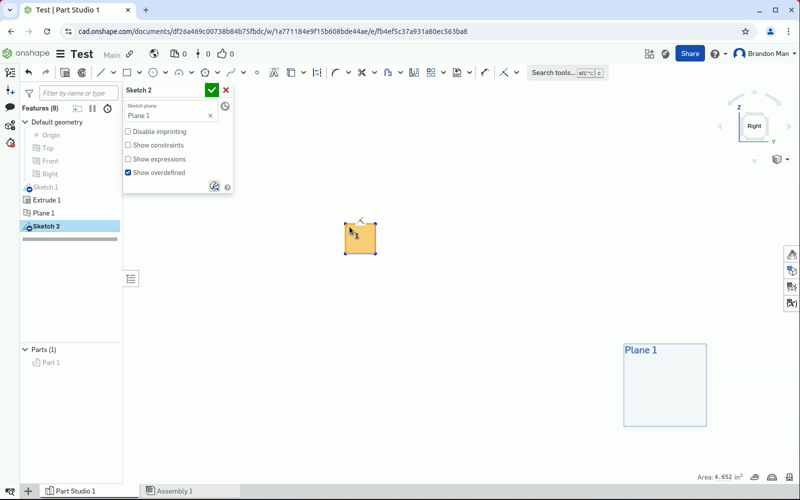
scroll(-6)
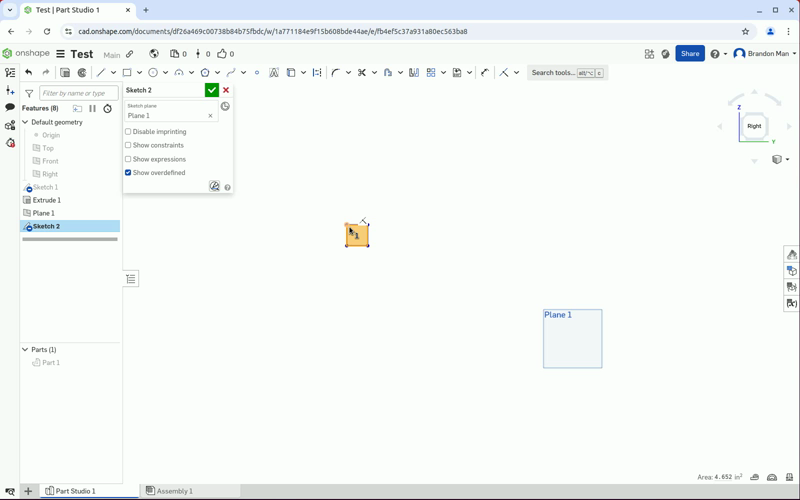
scroll(-6)
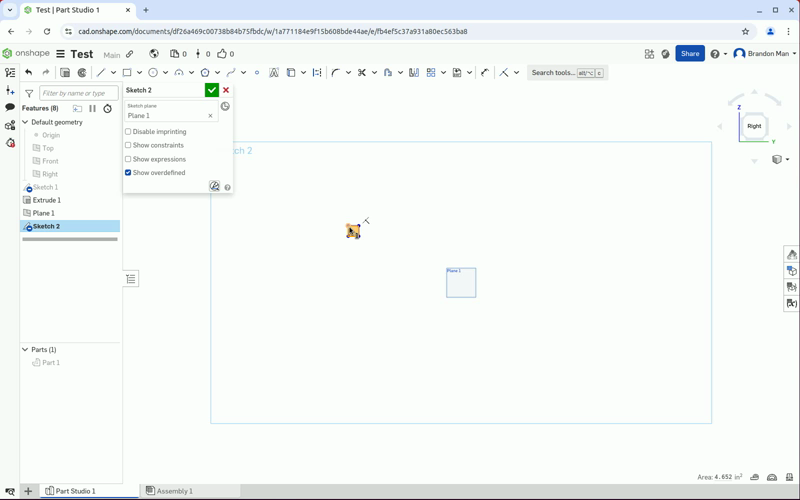
mouse_move(73, 352)
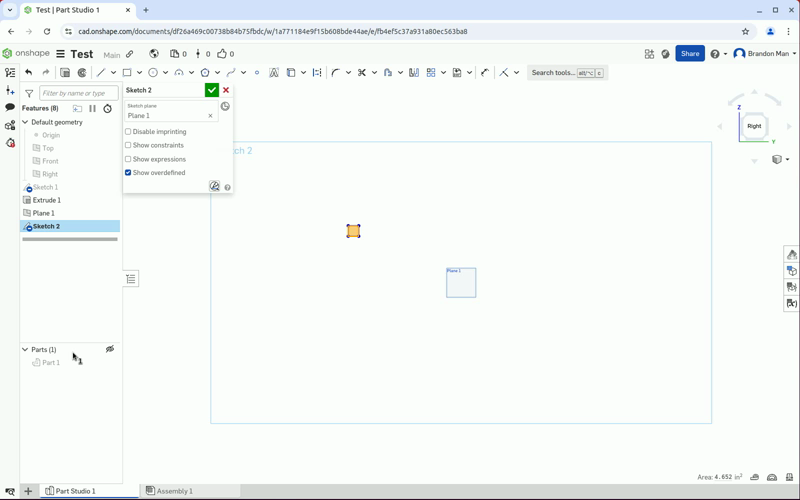
key(shift+y)
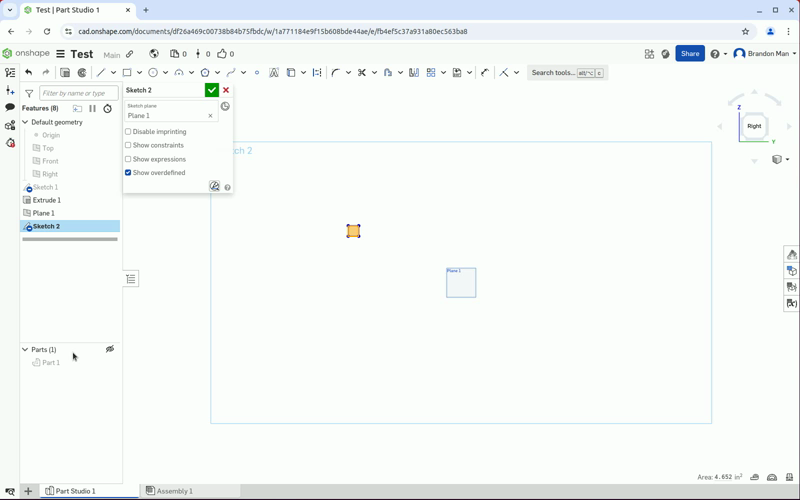
key(shift+e)
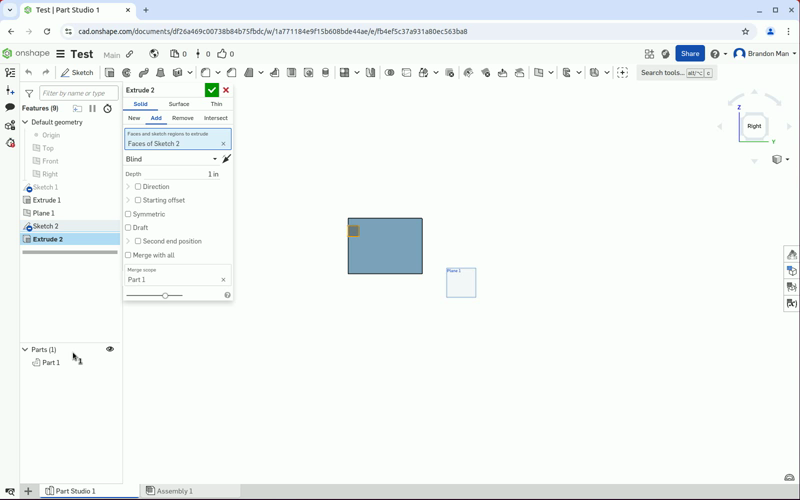
mouse_move(143, 106)
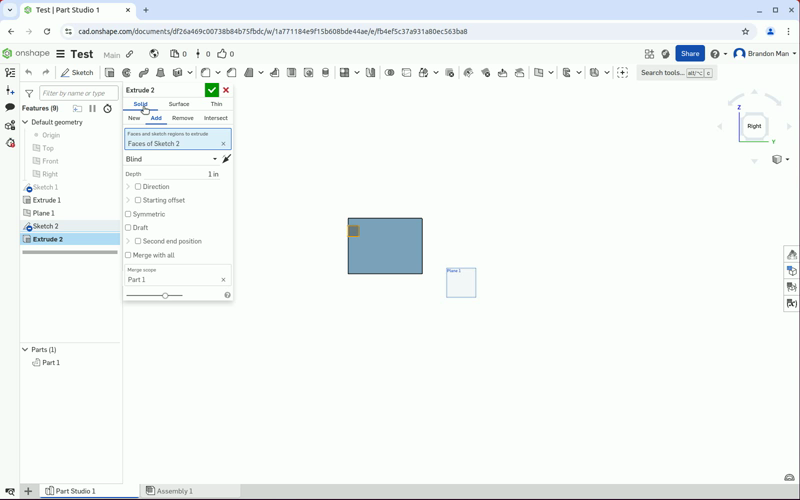
click(143, 106)
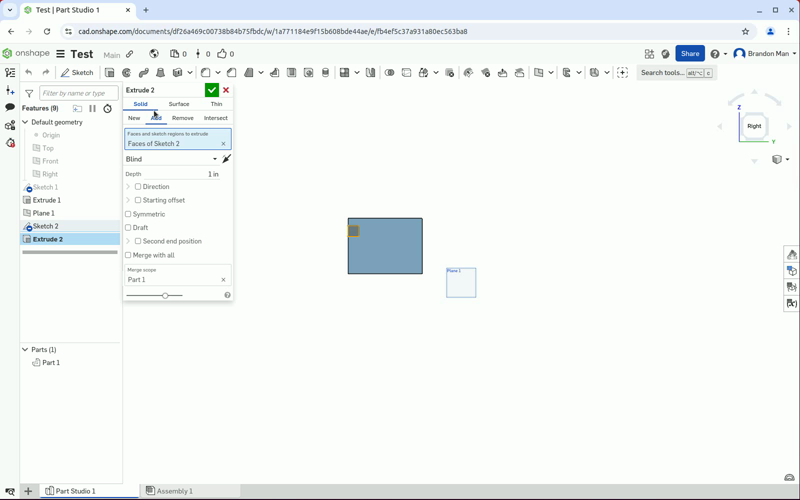
mouse_move(186, 120)
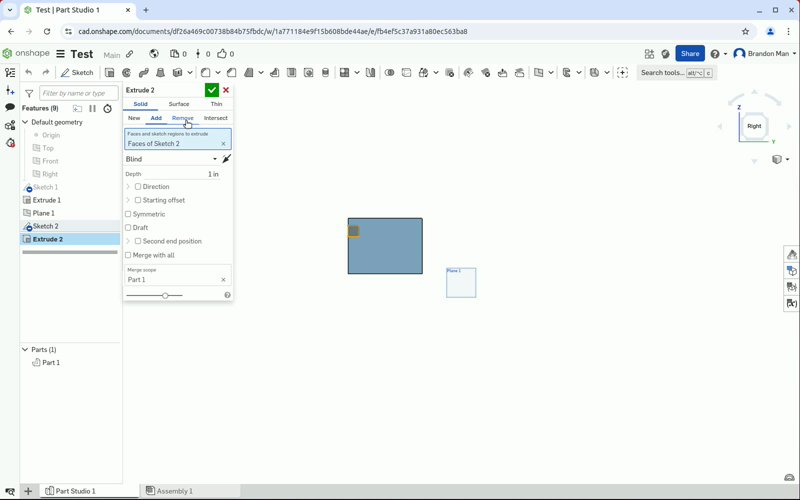
click(186, 120)
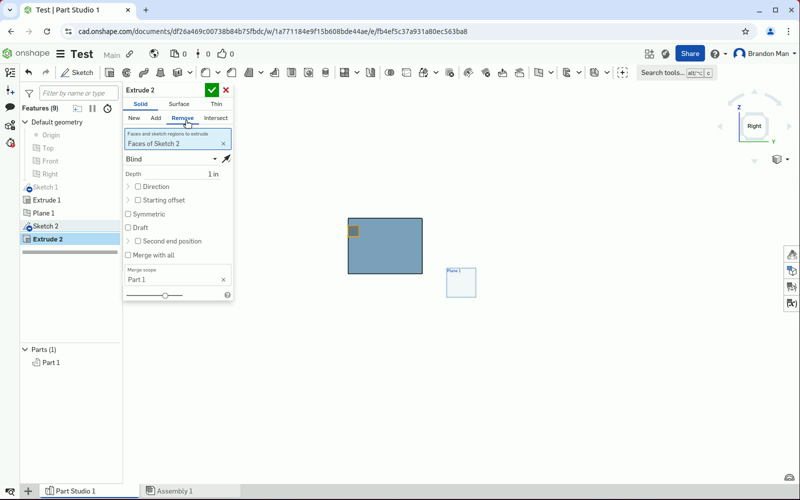
key(tab, 4)
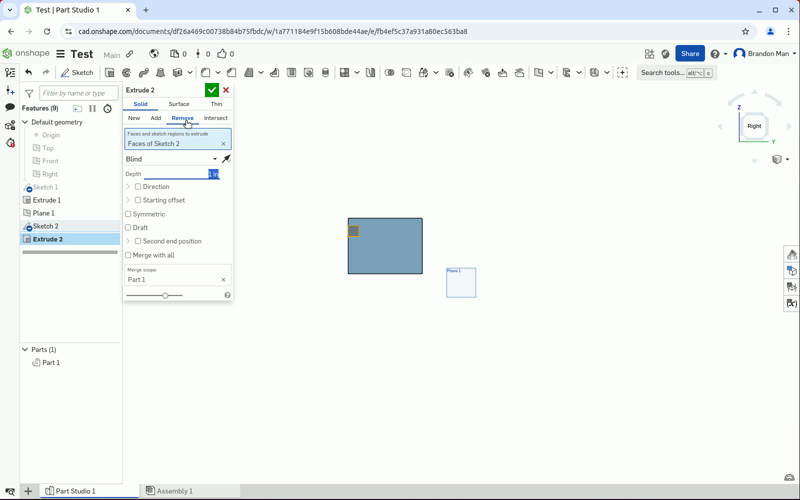
text(1.926)
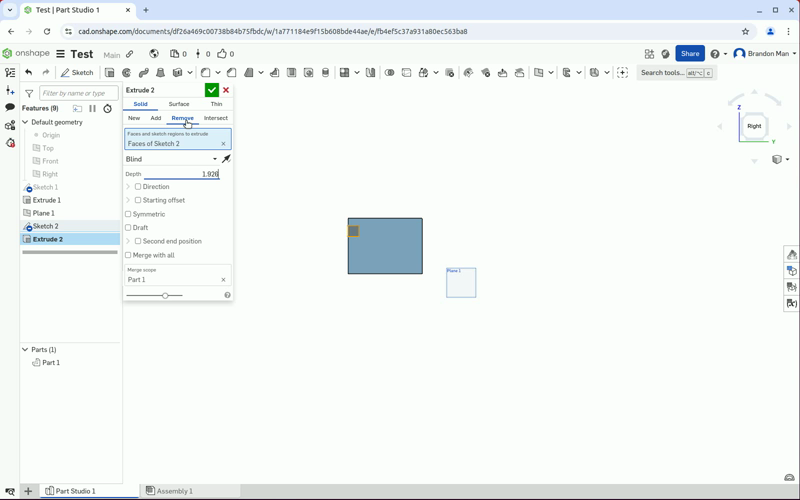
key(tab, 6)
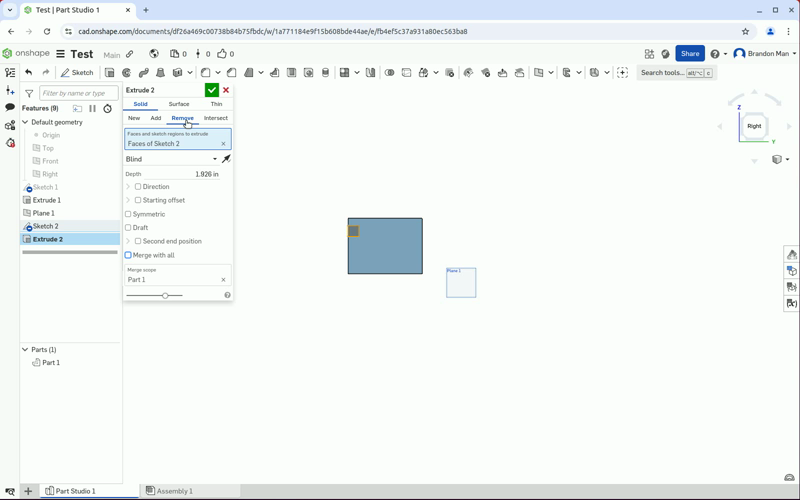
key(space)
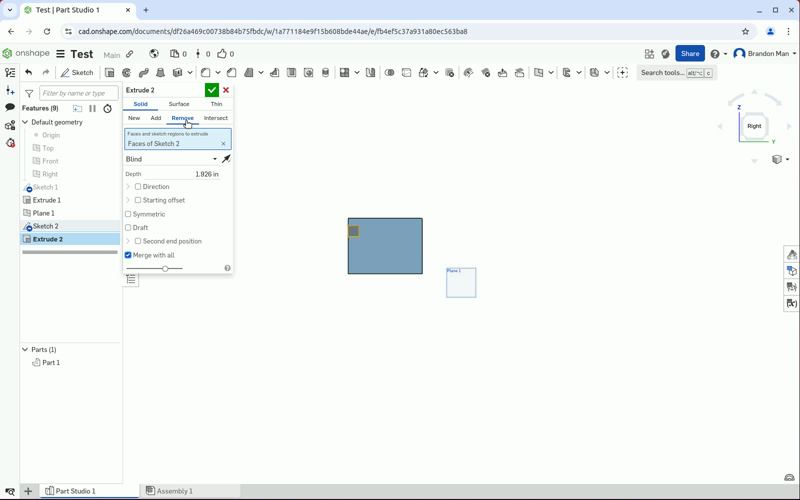
key(enter)
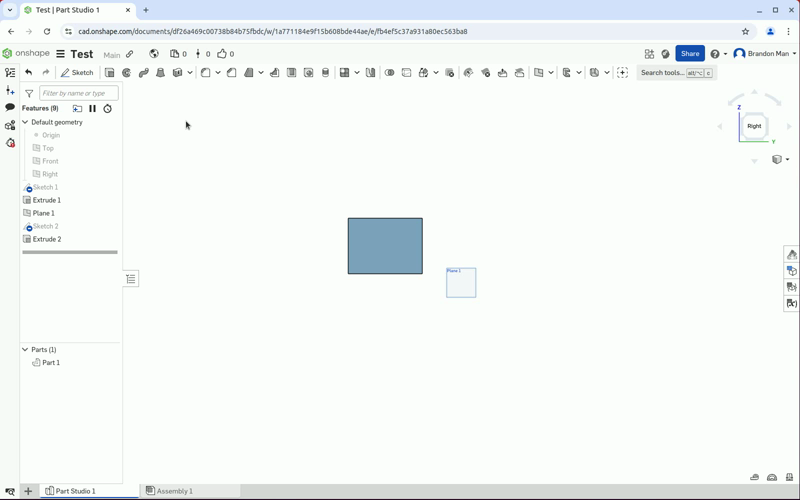
key(shift+h)
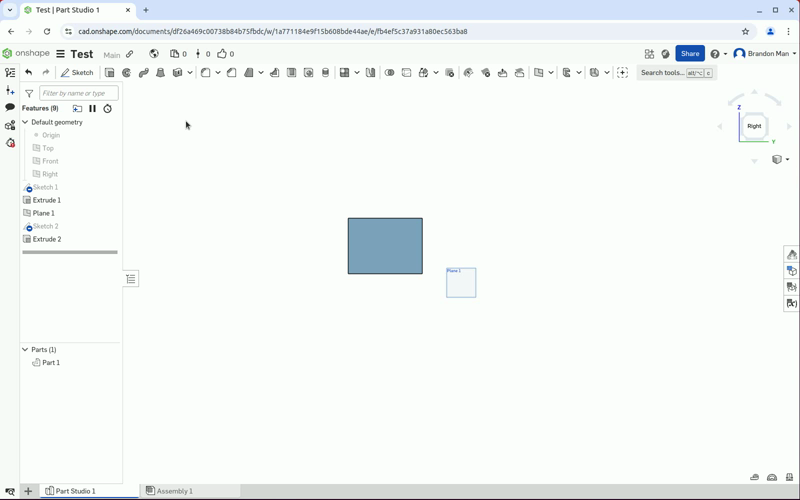
key(shift+h)
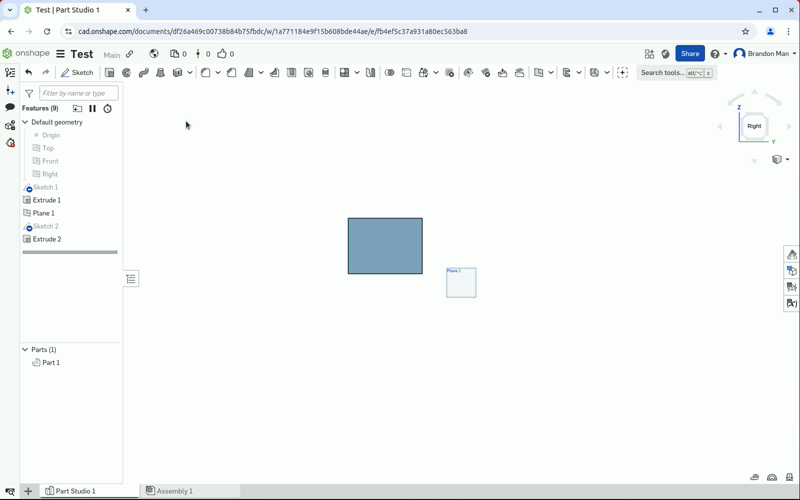
mouse_move(73, 189)
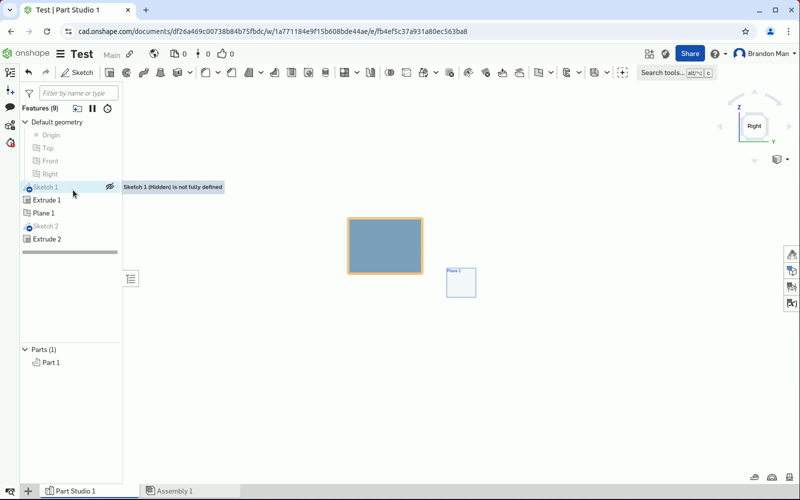
click(73, 189)
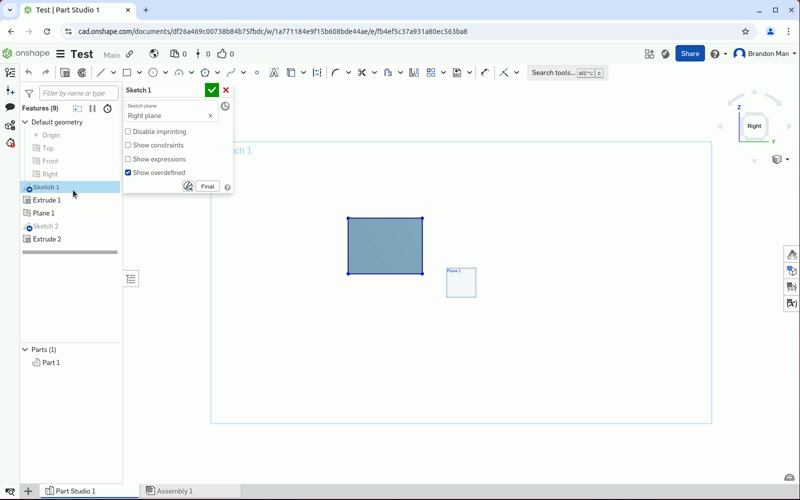
mouse_move(229, 92)
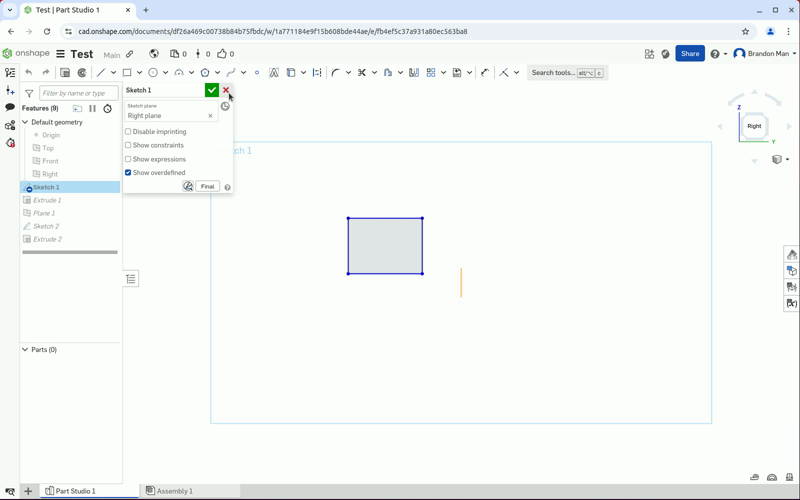
click(229, 92)
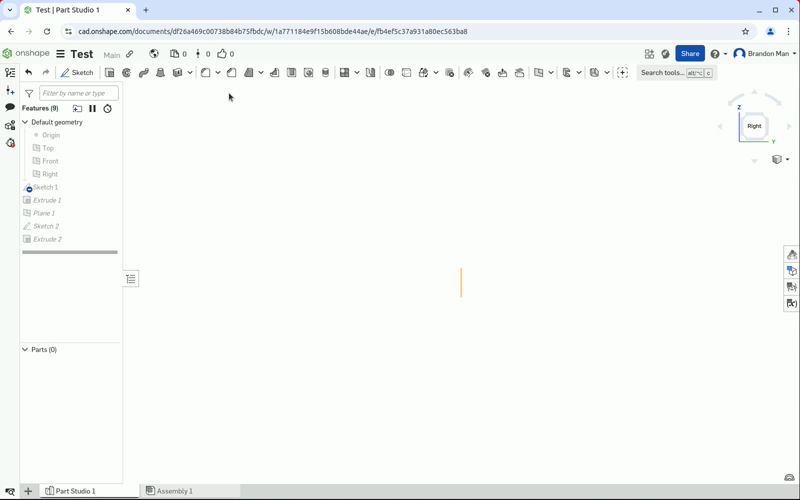
key(shift+s)
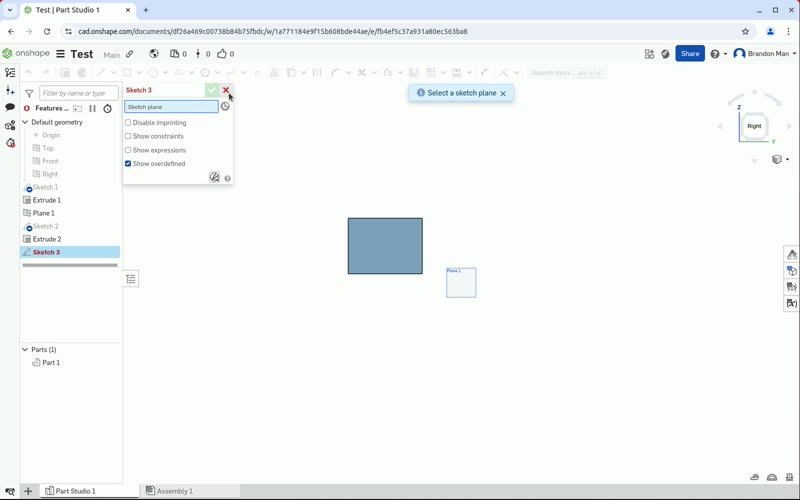
mouse_move(73, 215)
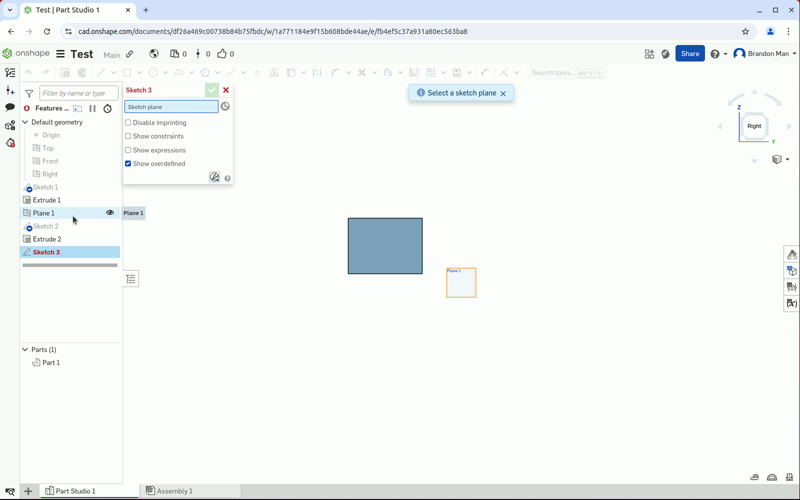
click(73, 215)
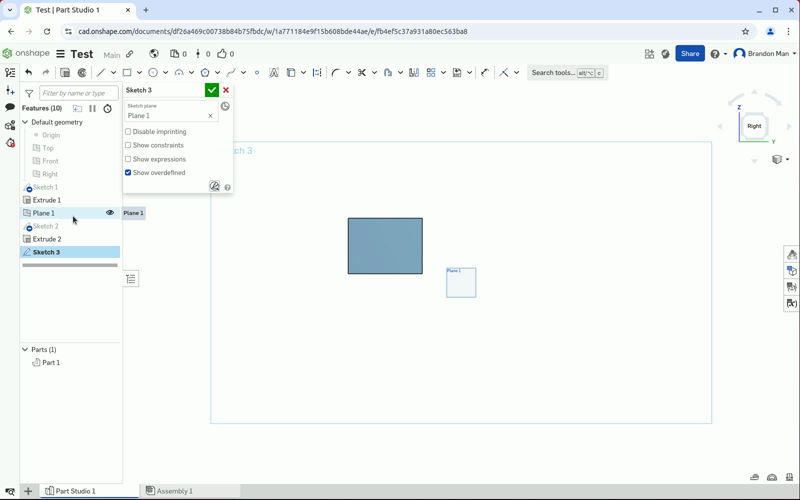
mouse_move(73, 352)
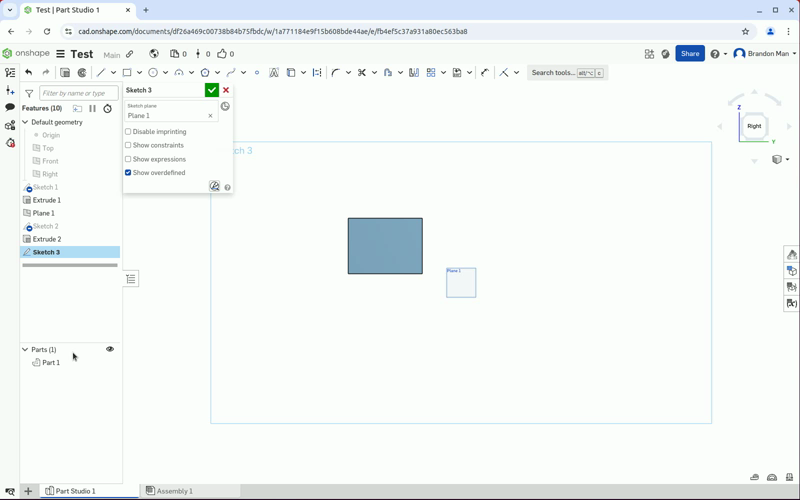
key(y)
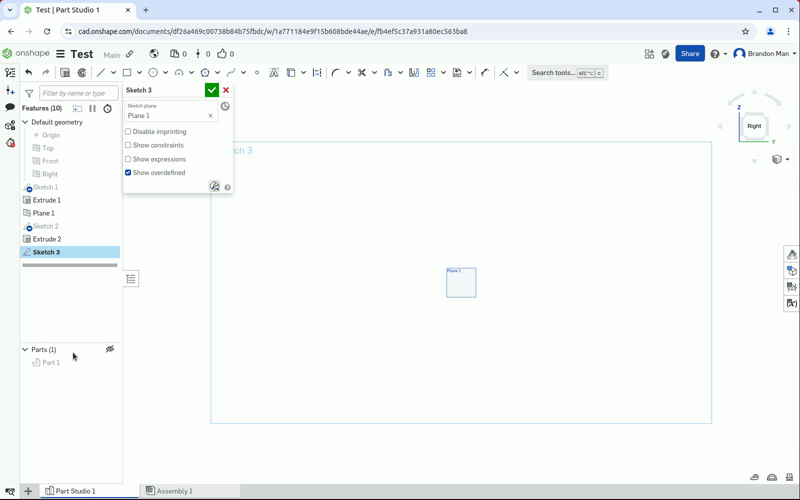
key(l)
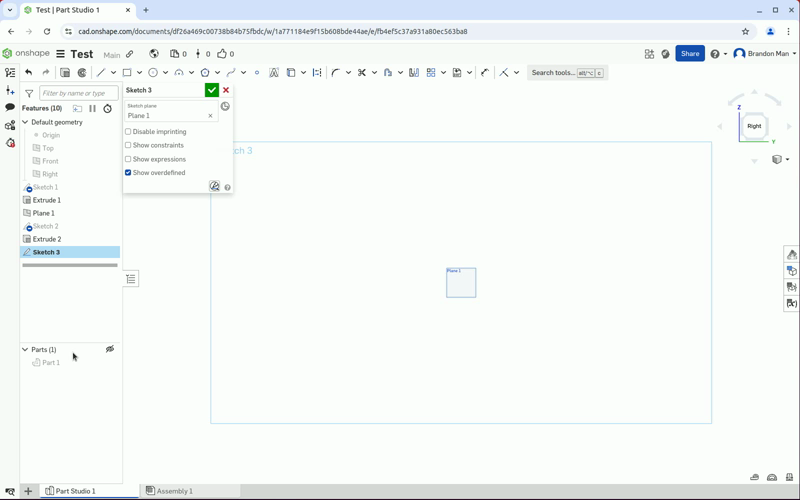
key_down(shift)
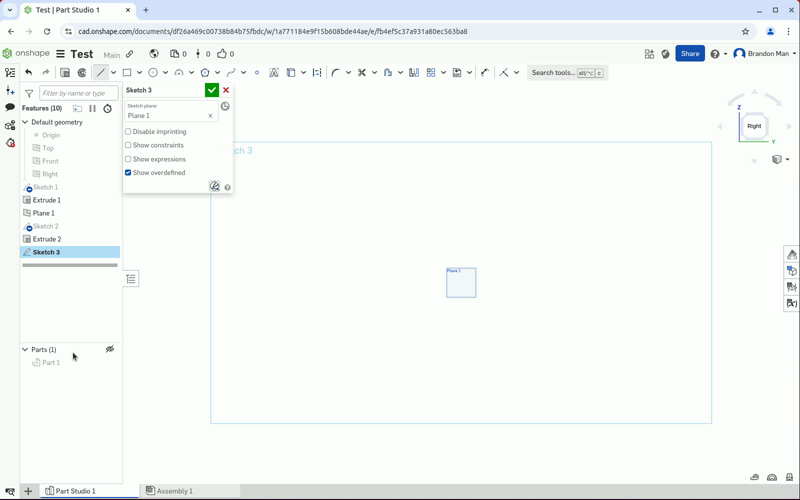
mouse_move(348, 254)
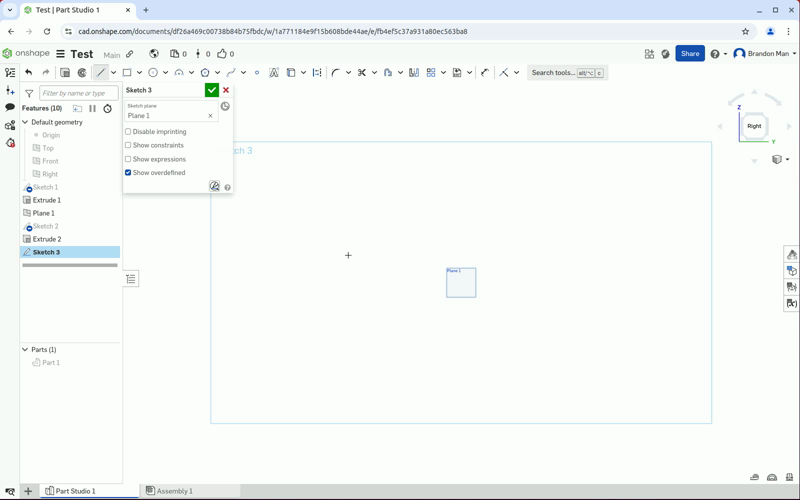
click(348, 254)
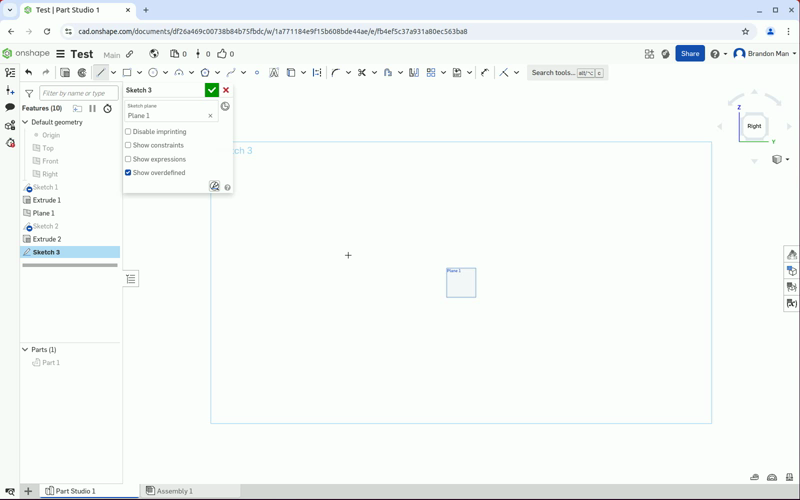
key_up(shift)
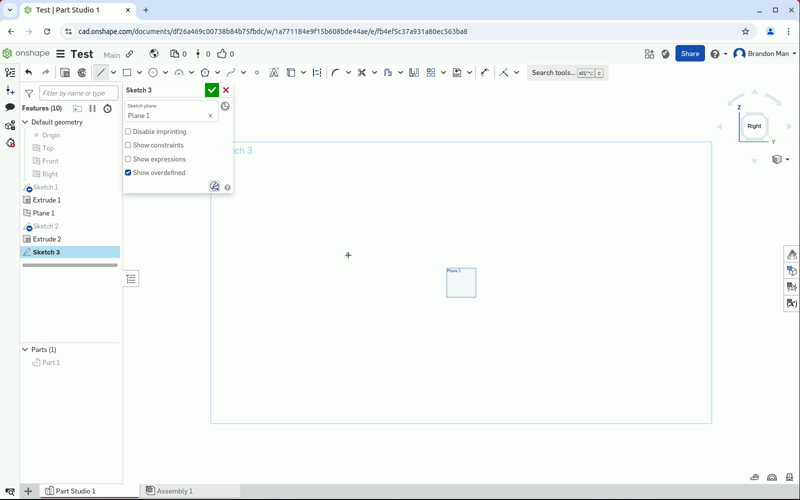
key_down(shift)
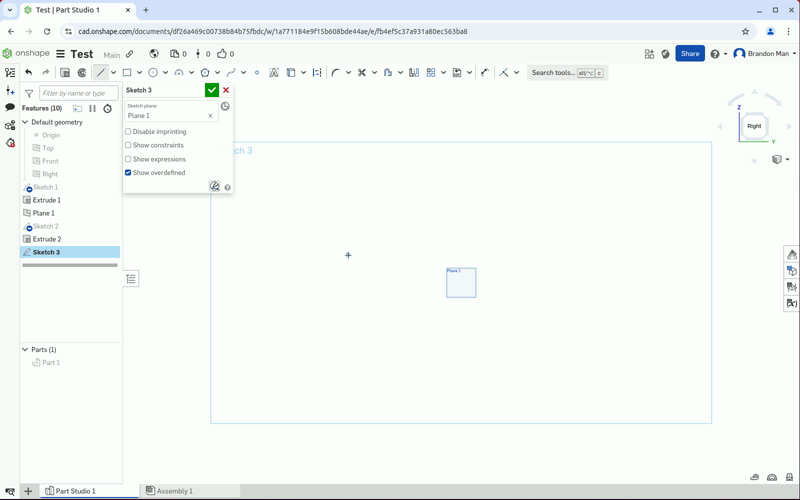
mouse_move(378, 254)
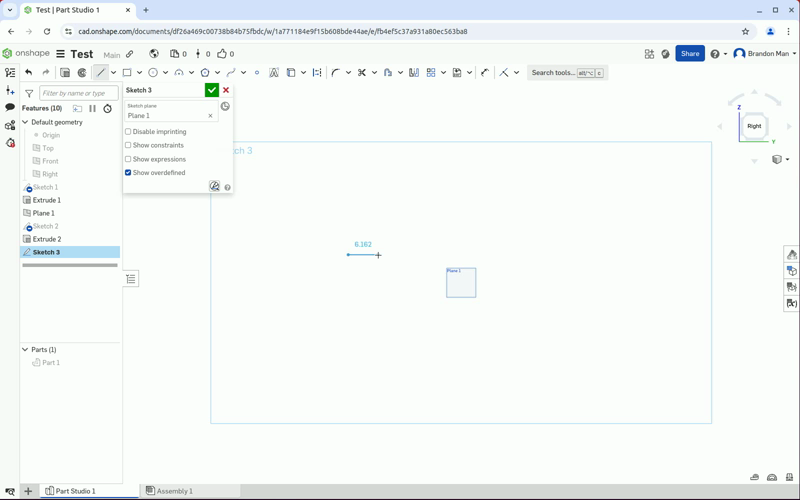
mouse_move(358, 254)
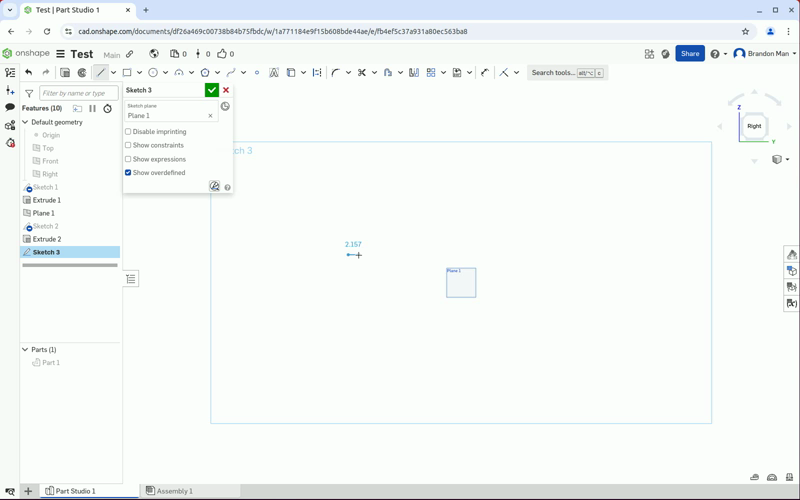
click(358, 254)
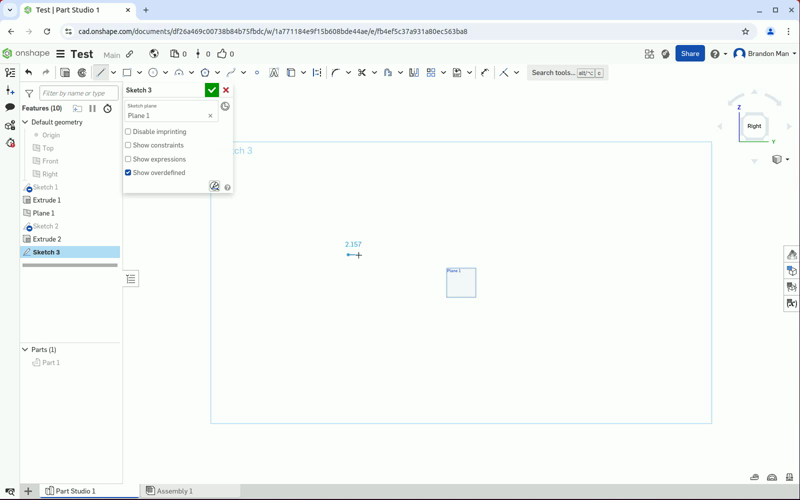
key_up(shift)
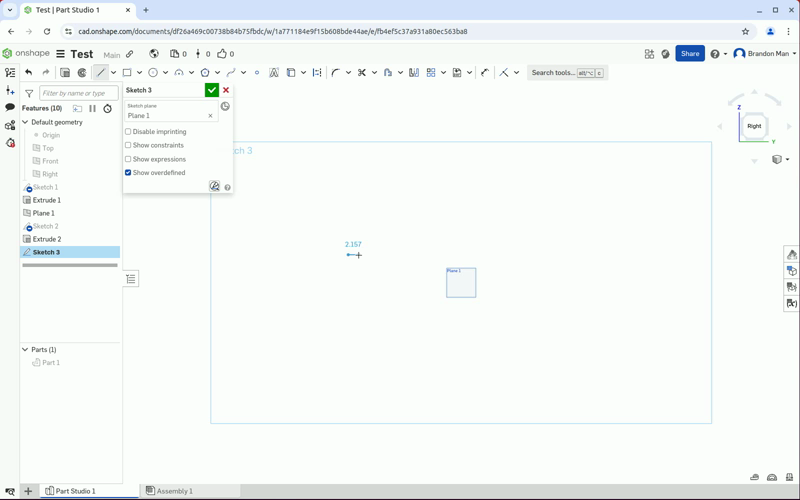
key_down(shift)
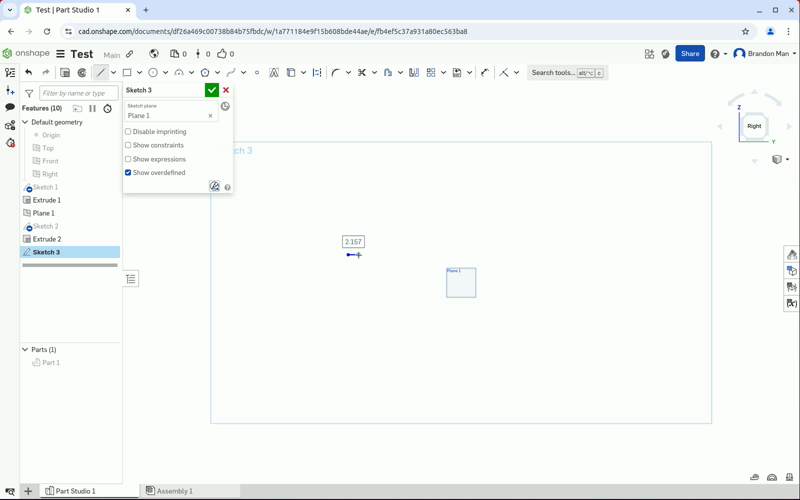
mouse_move(388, 254)
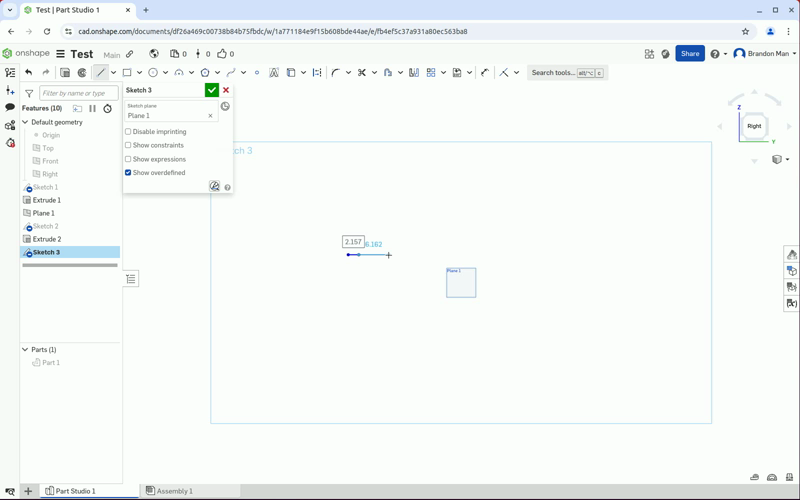
mouse_move(358, 244)
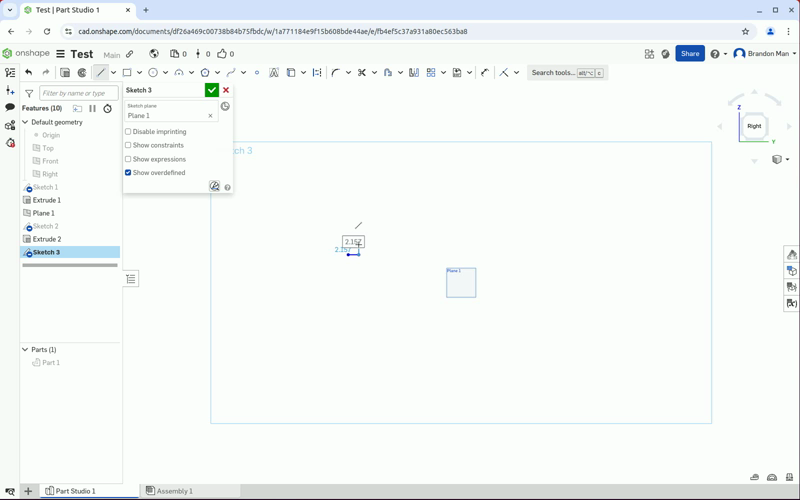
click(358, 244)
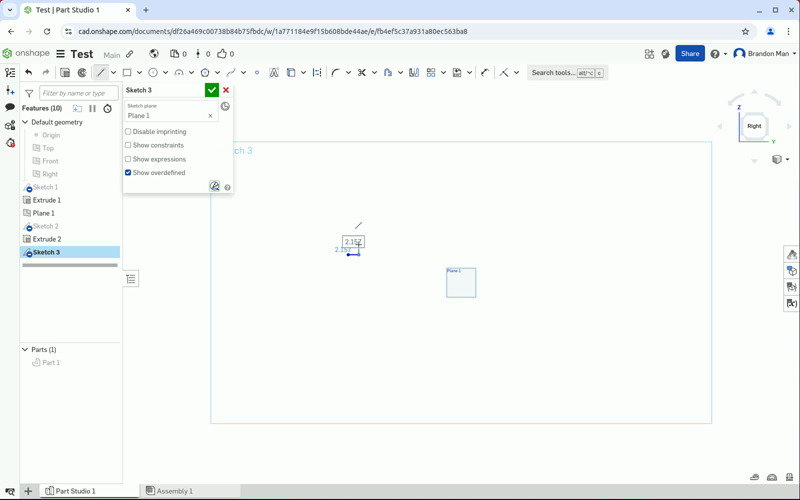
key_up(shift)
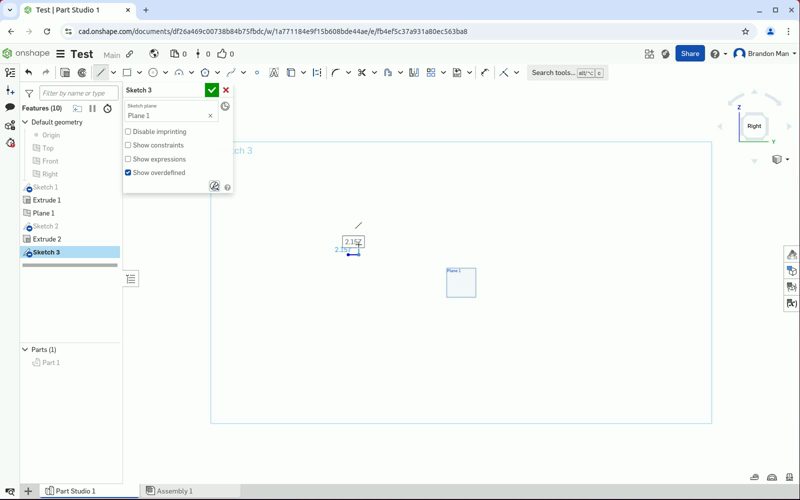
key_down(shift)
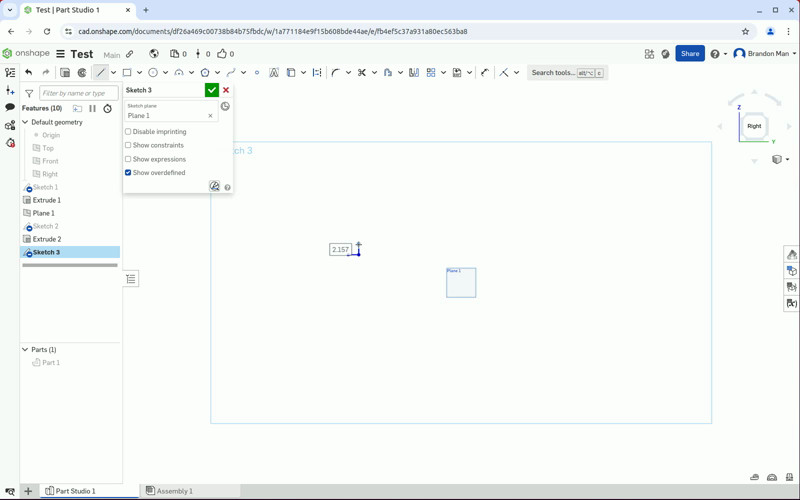
mouse_move(388, 244)
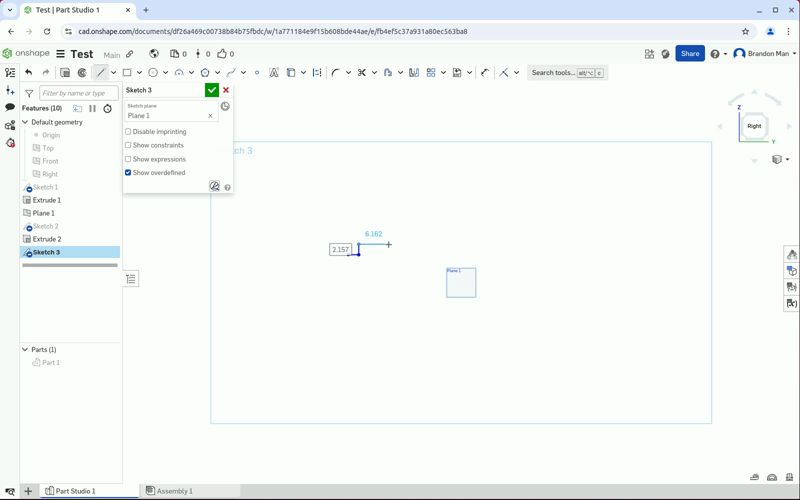
mouse_move(348, 244)
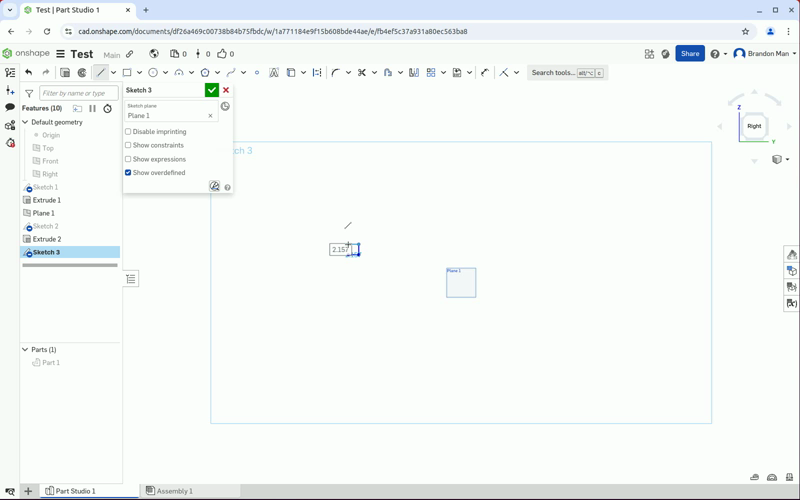
click(348, 244)
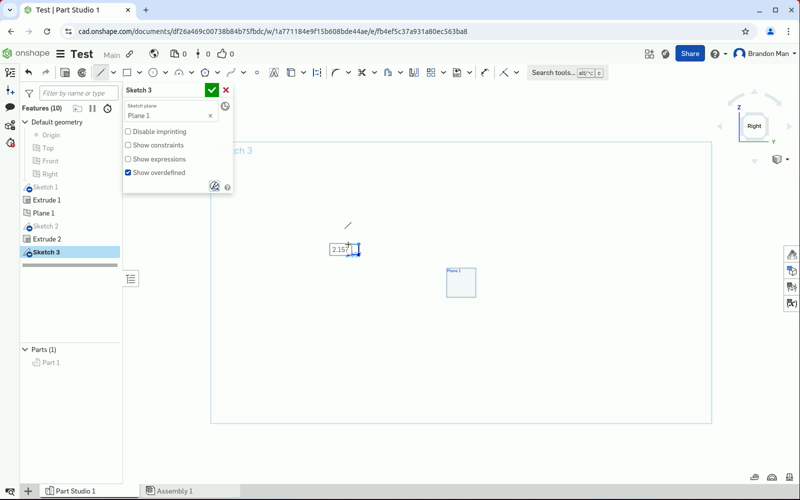
key_up(shift)
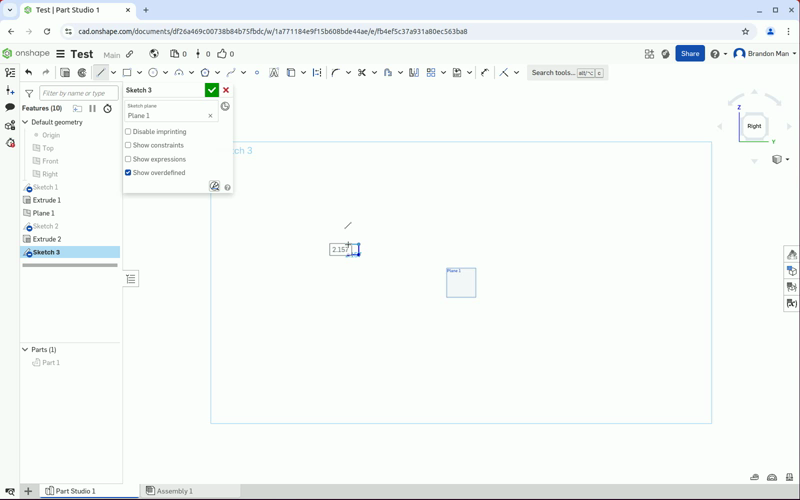
mouse_move(378, 244)
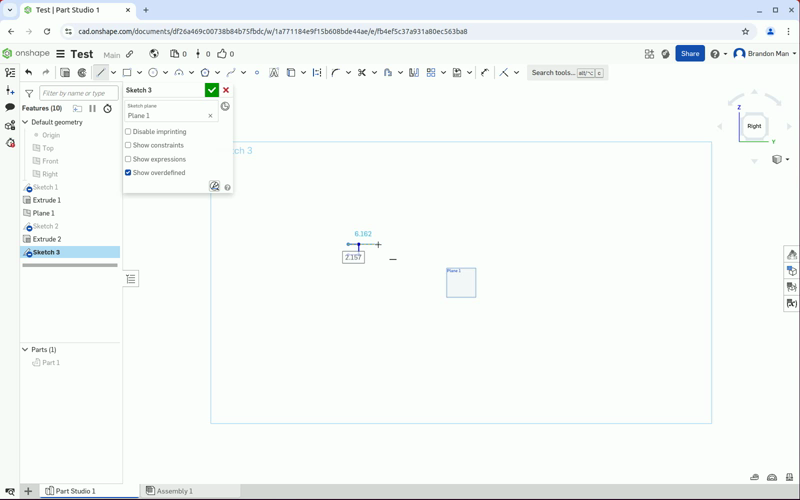
key_down(shift)
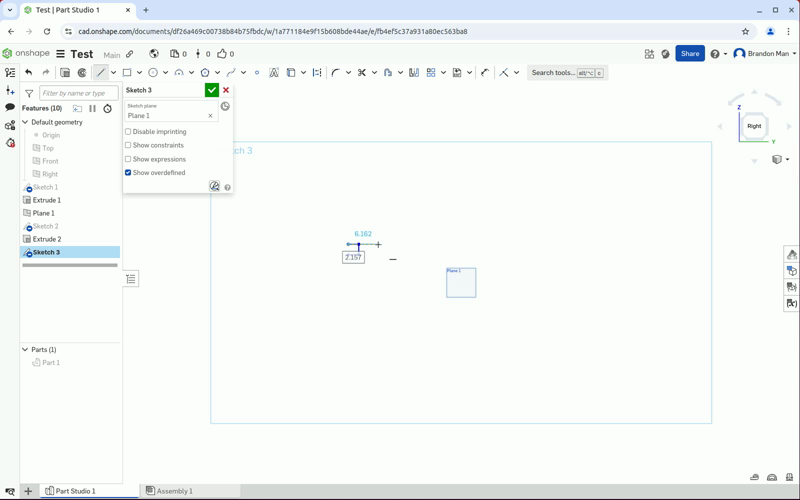
mouse_move(348, 254)
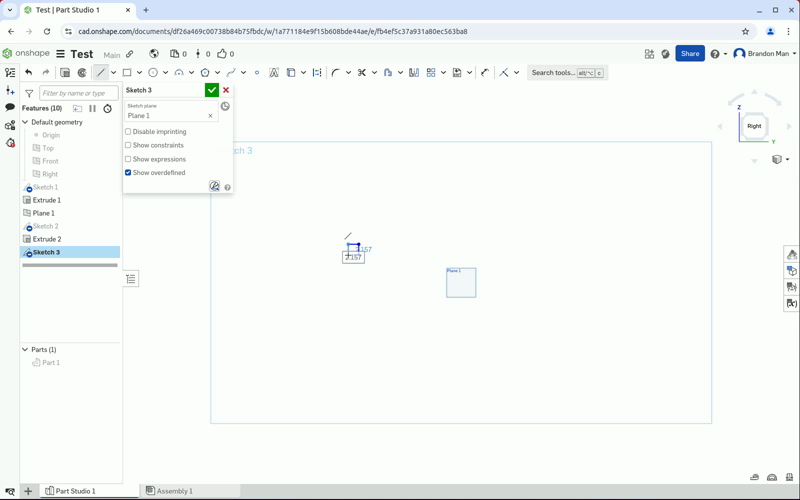
key_up(shift)
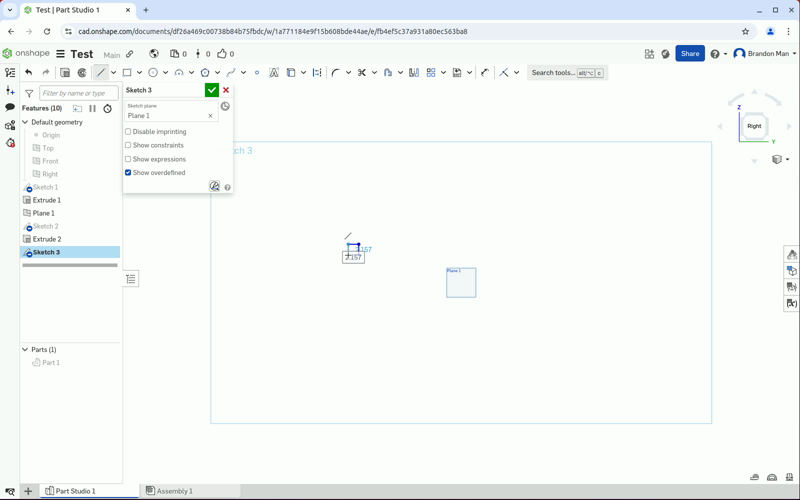
click(348, 254)
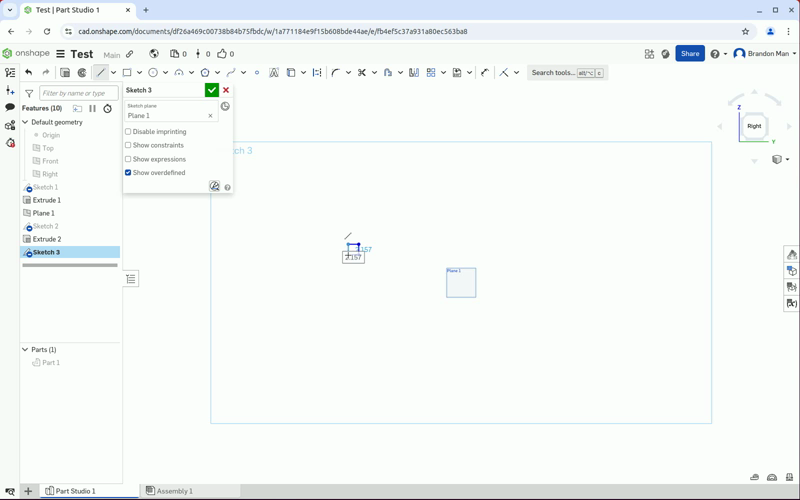
key(esc)
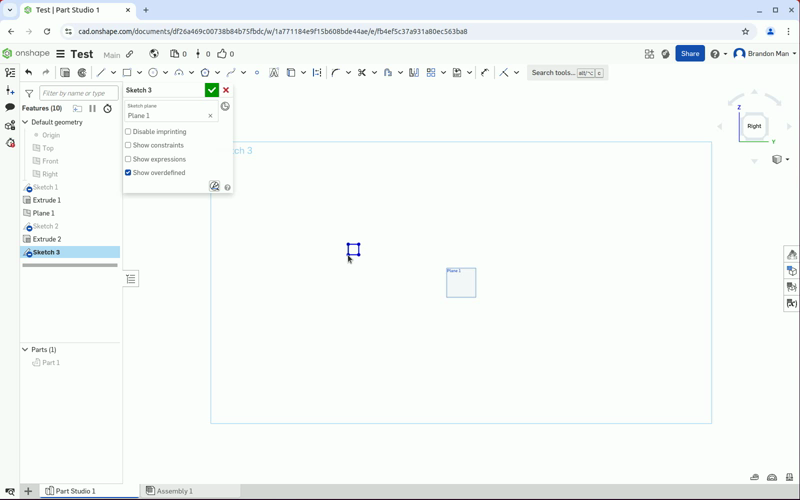
mouse_move(351, 246)
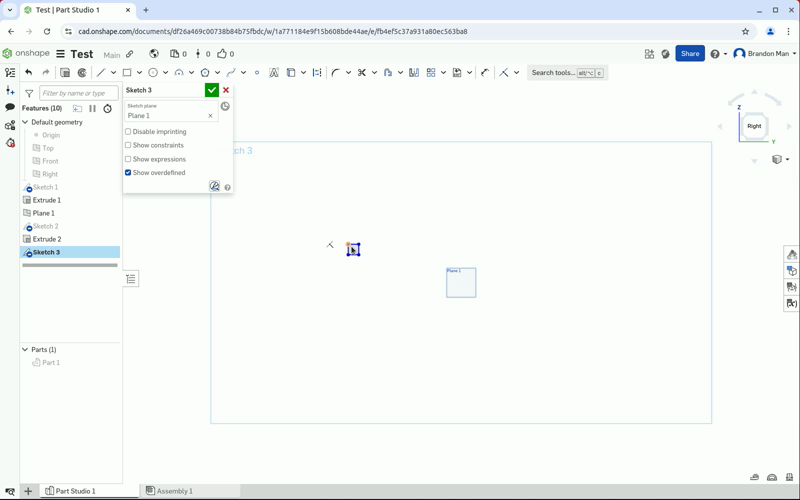
scroll(6)
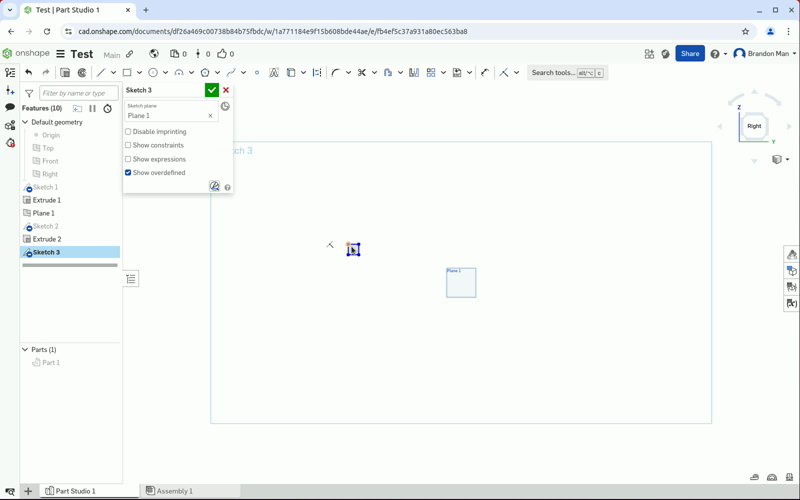
scroll(6)
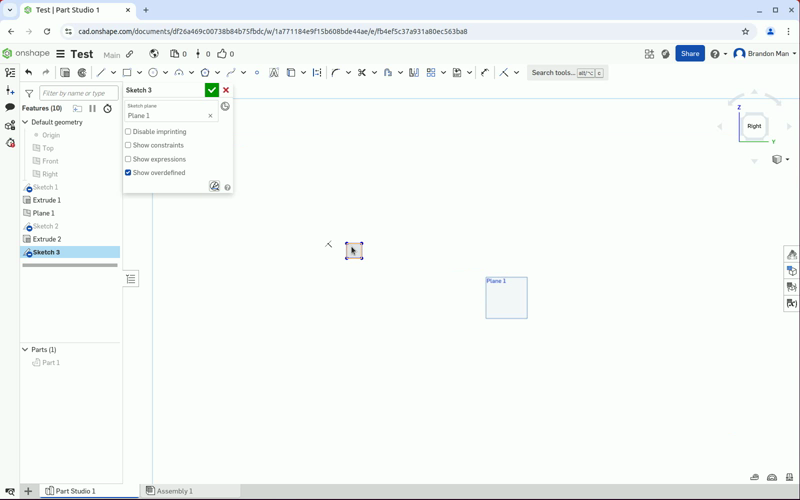
scroll(6)
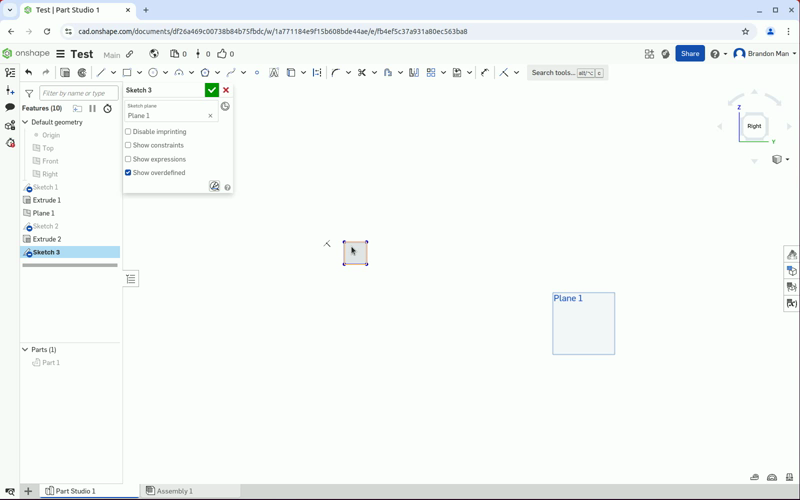
scroll(6)
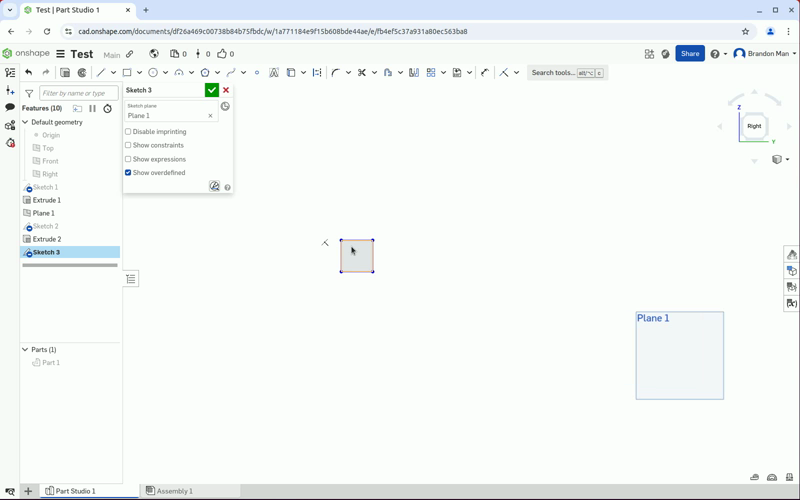
scroll(6)
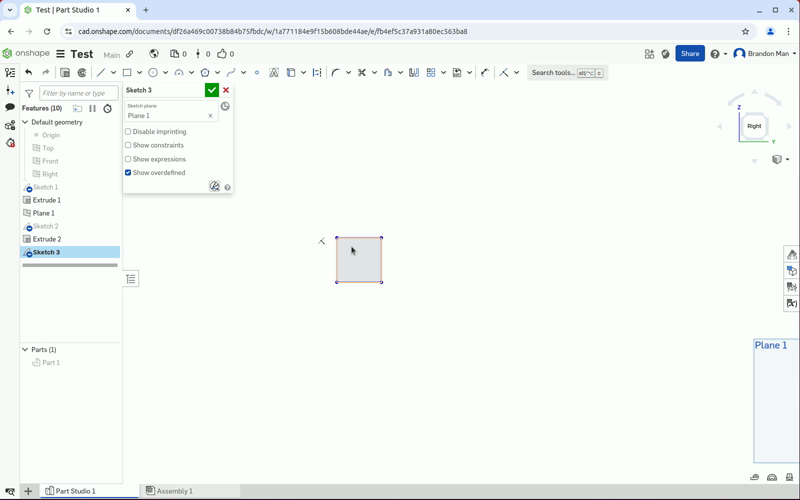
scroll(6)
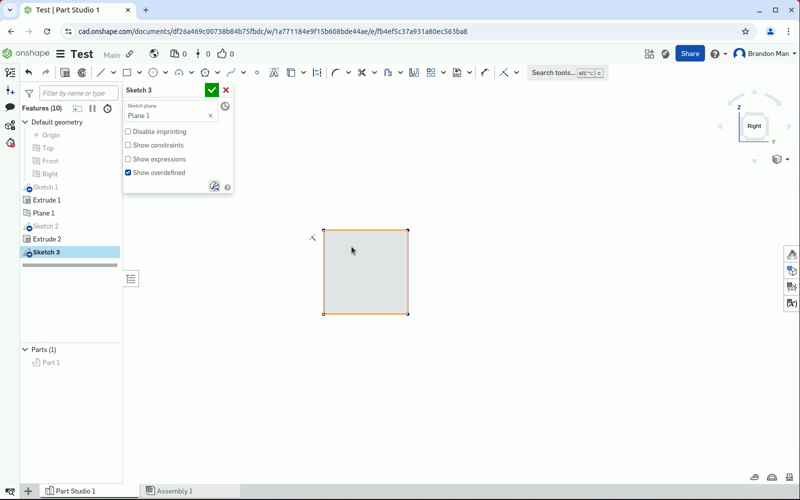
scroll(6)
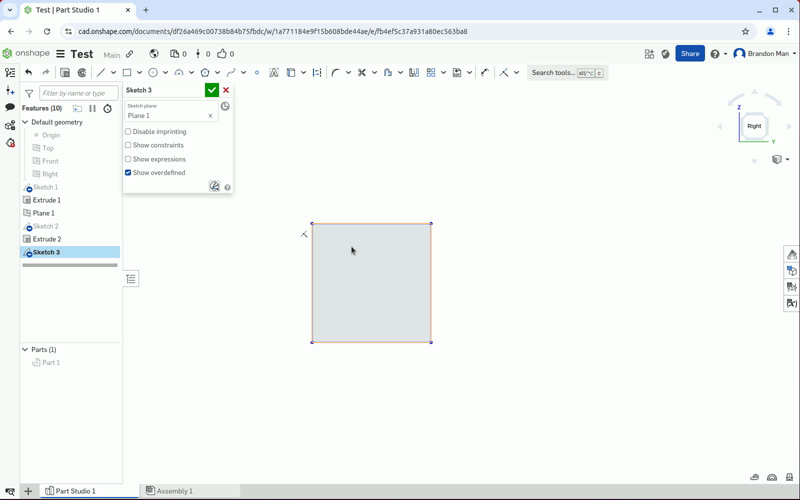
click(351, 246)
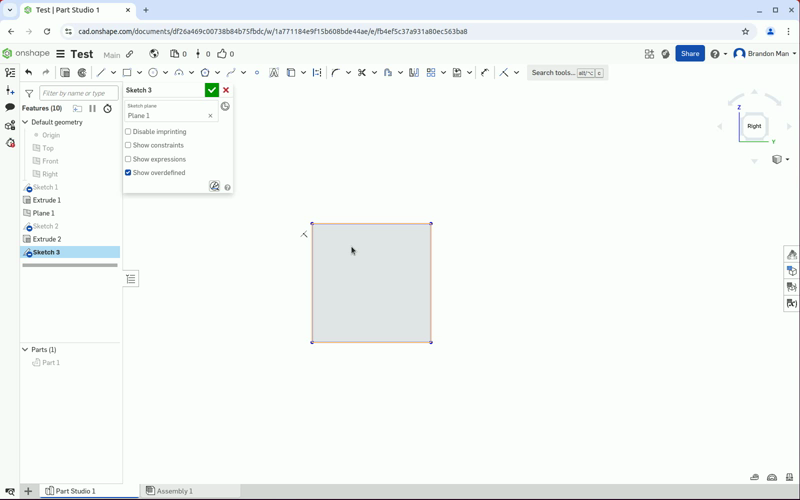
scroll(-6)
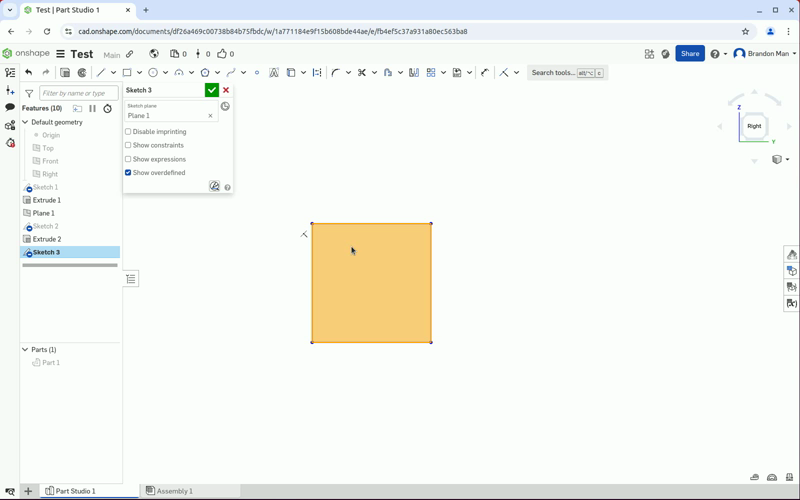
scroll(-6)
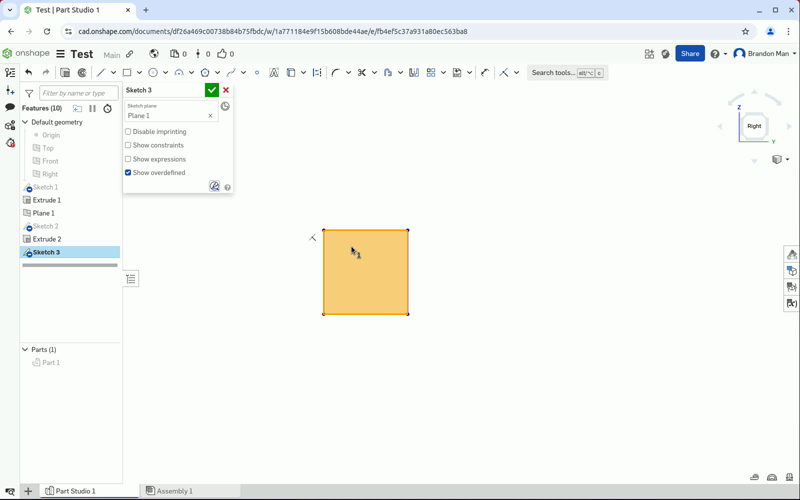
scroll(-6)
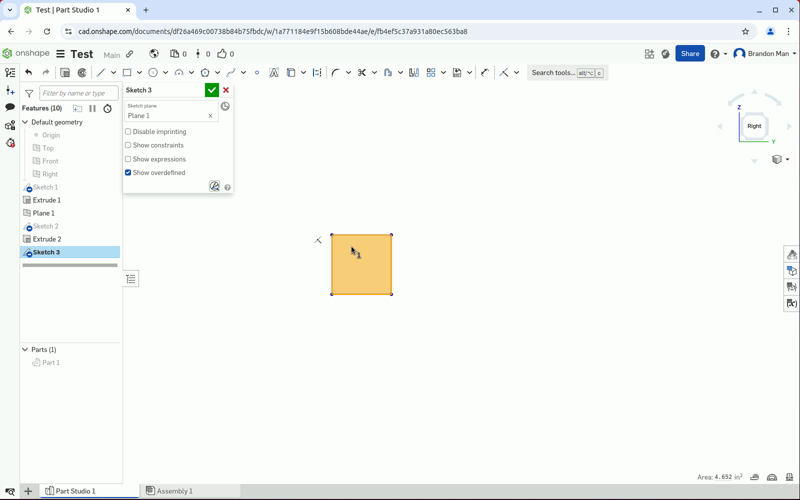
scroll(-6)
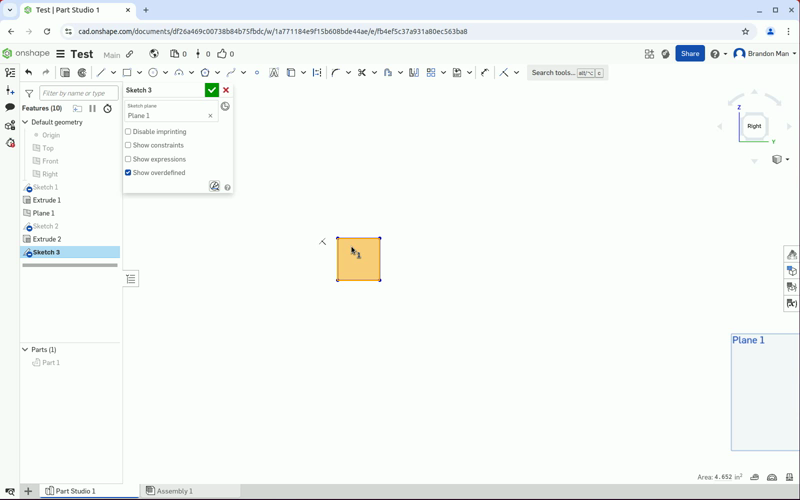
scroll(-6)
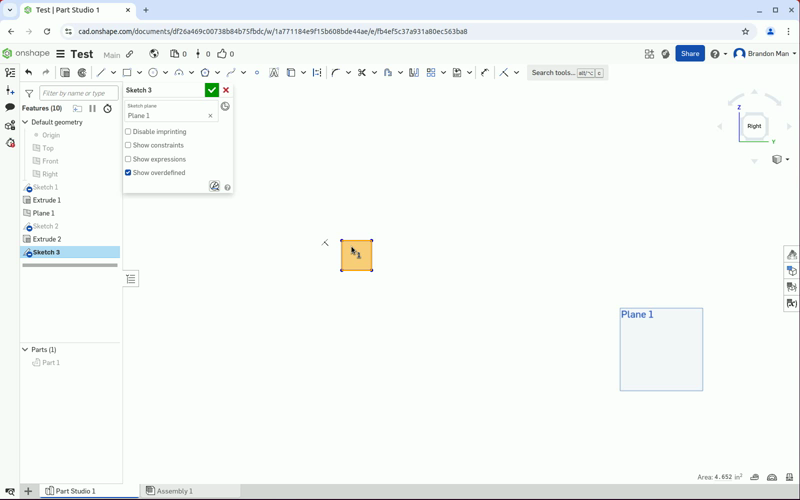
scroll(-6)
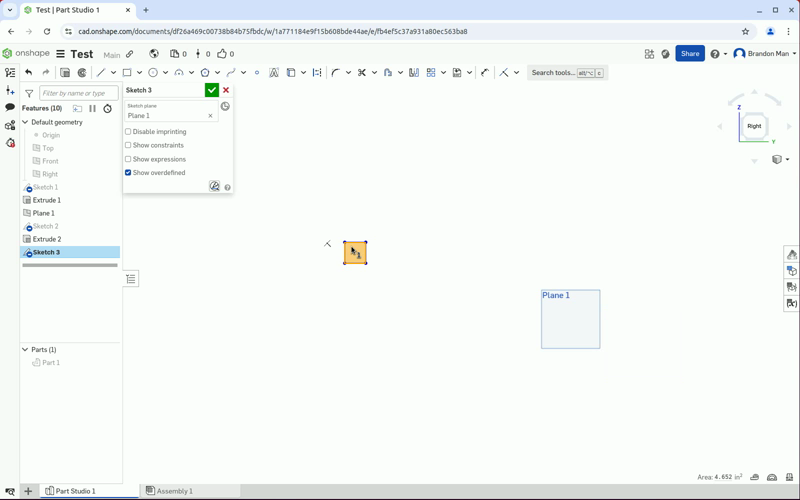
scroll(-6)
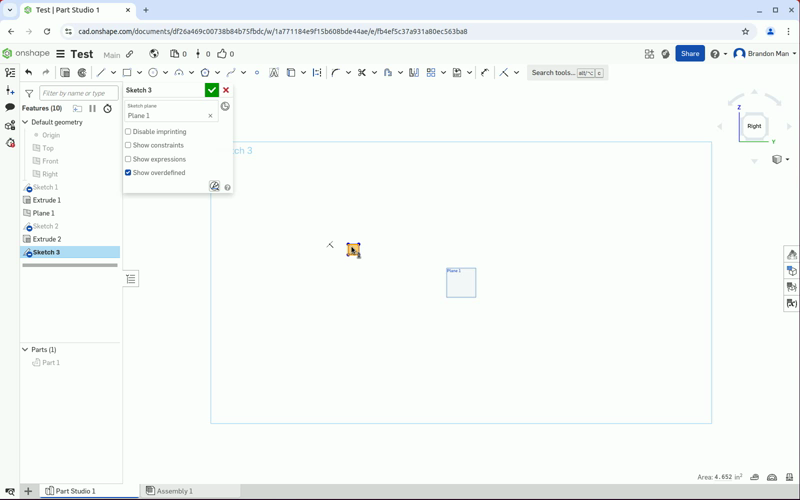
mouse_move(73, 352)
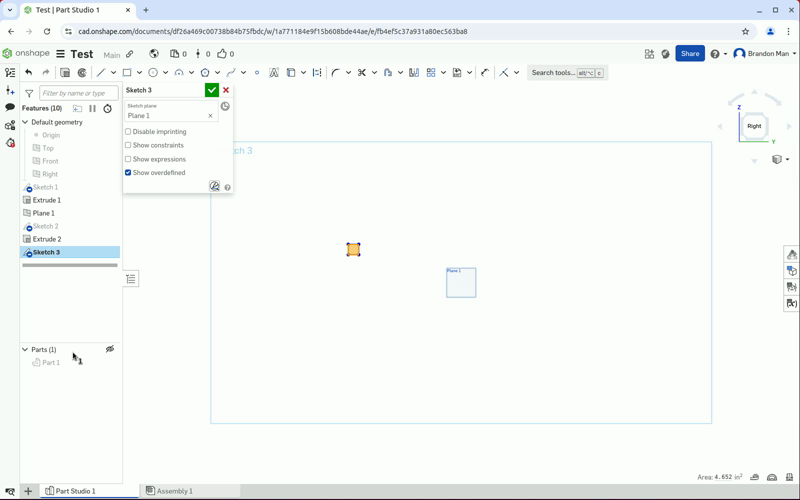
key(shift+y)
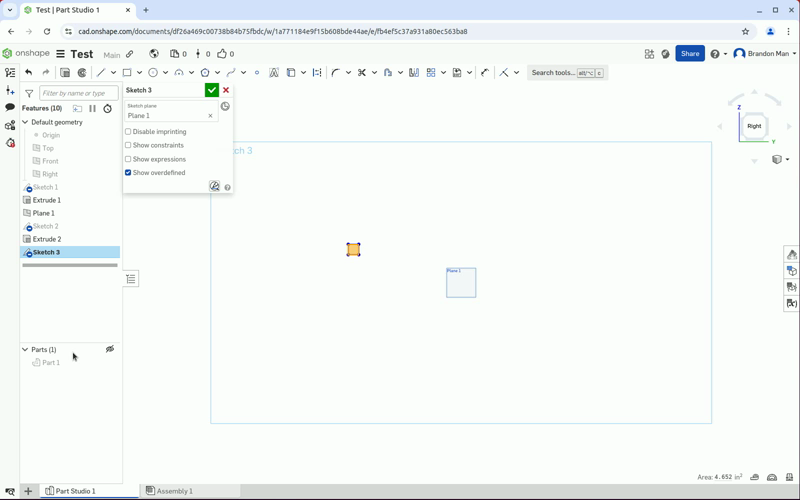
key(shift+e)
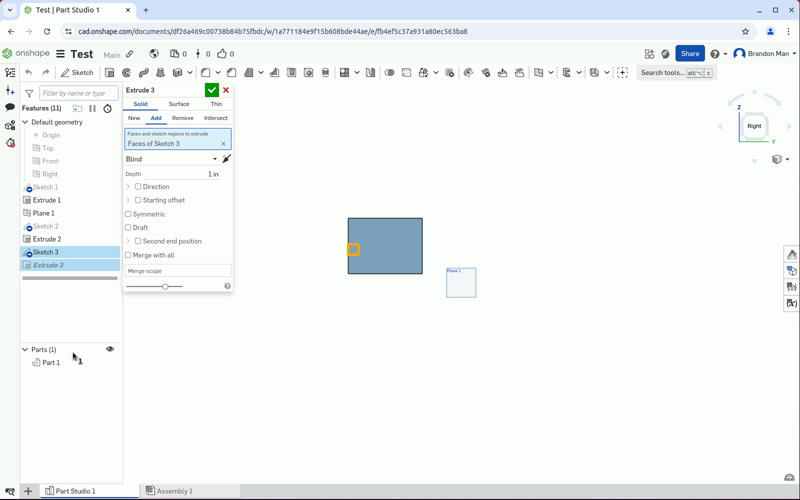
mouse_move(143, 106)
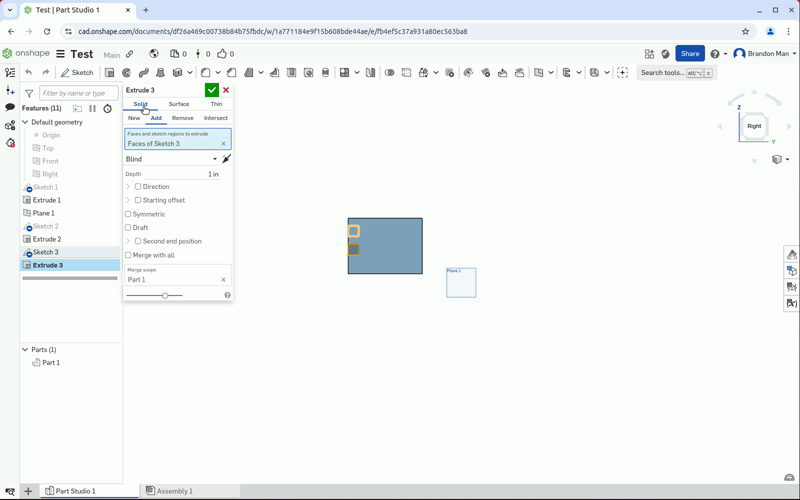
click(143, 106)
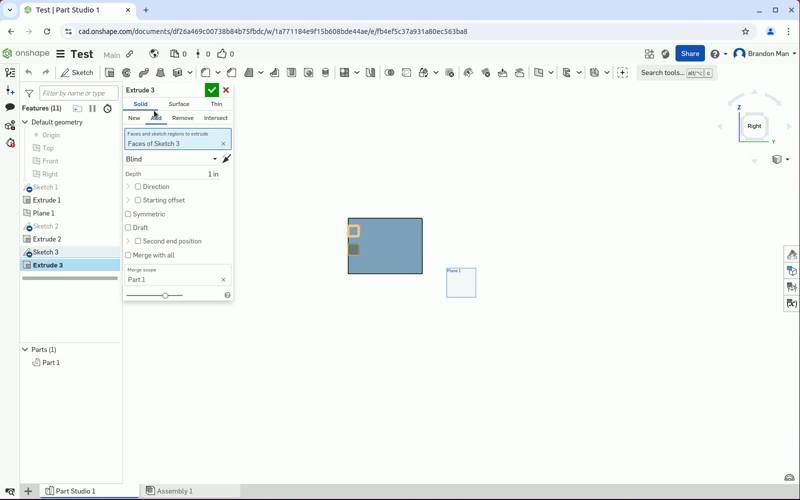
mouse_move(186, 120)
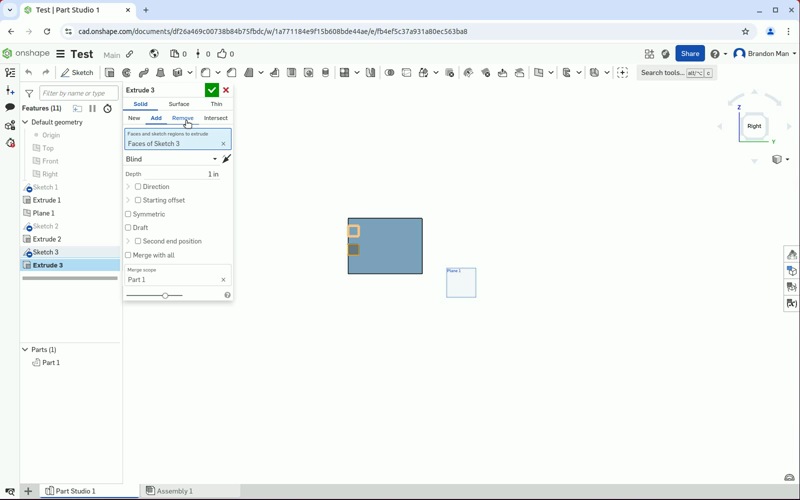
click(186, 120)
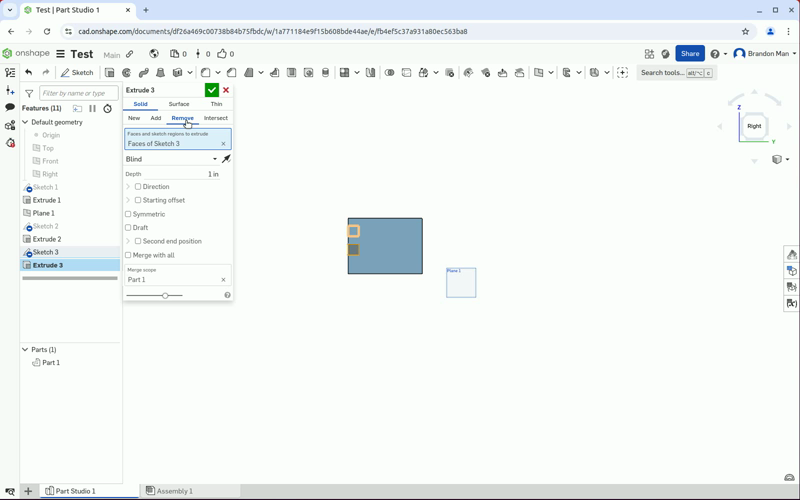
key(tab, 4)
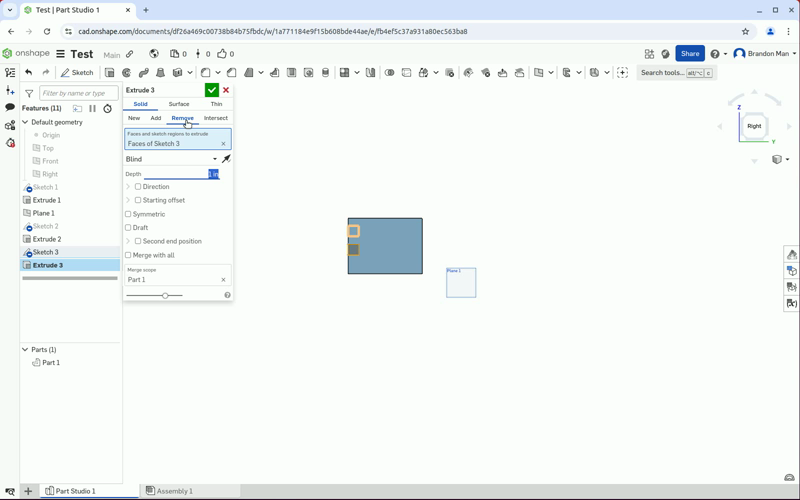
text(1.926)
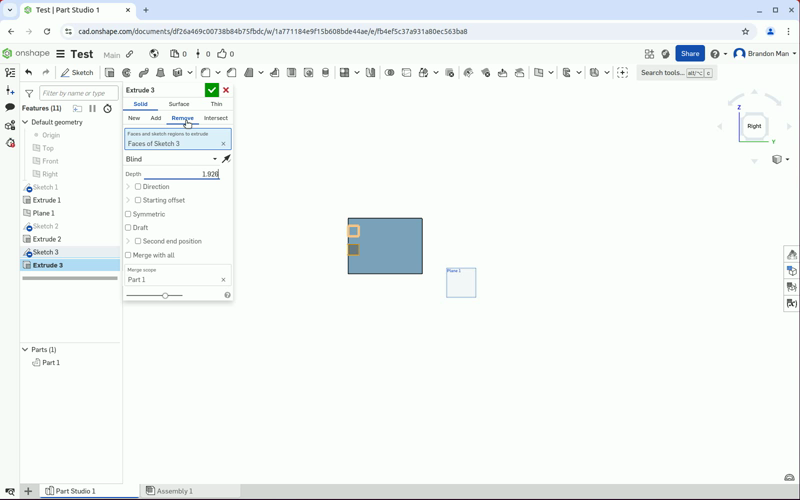
key(tab, 6)
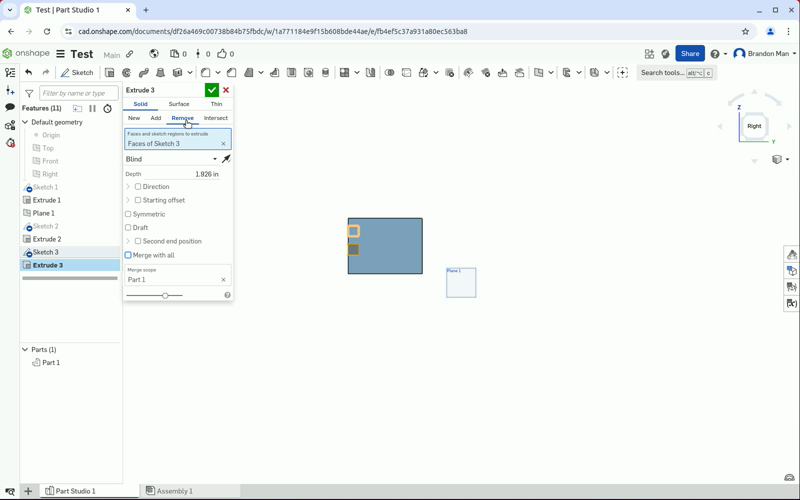
key(space)
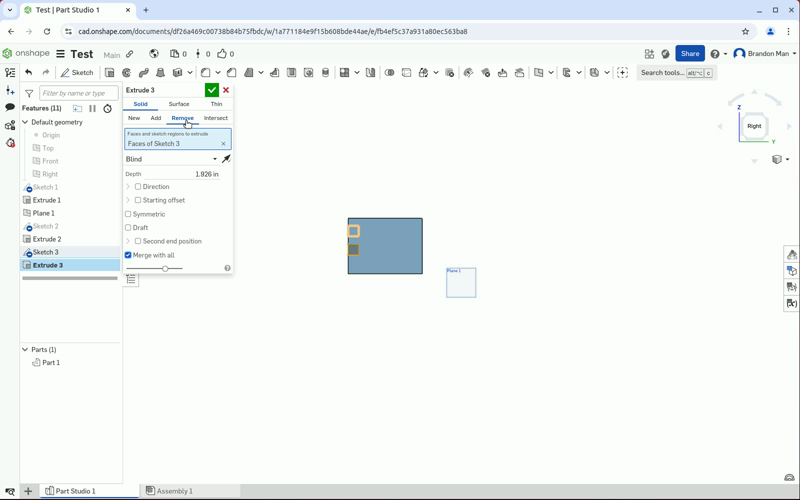
key(enter)
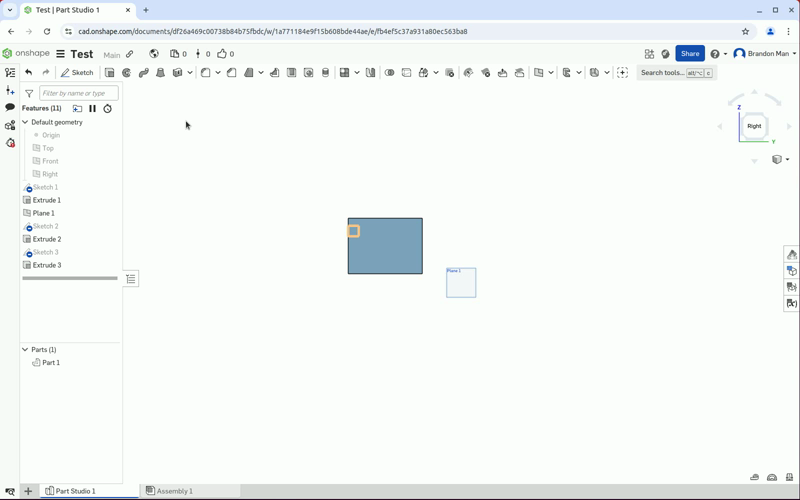
key(shift+h)
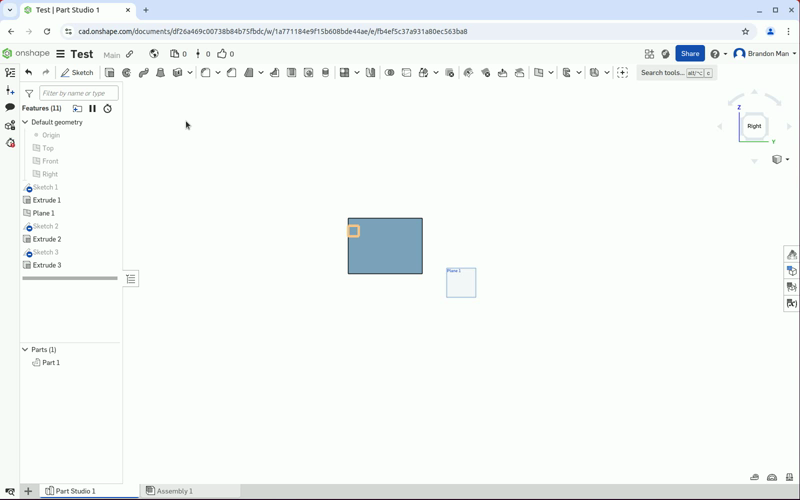
key(shift+h)
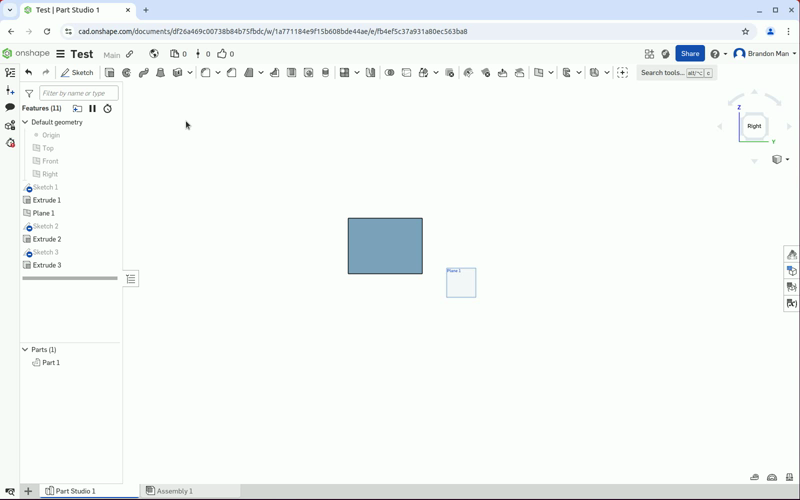
mouse_move(73, 189)
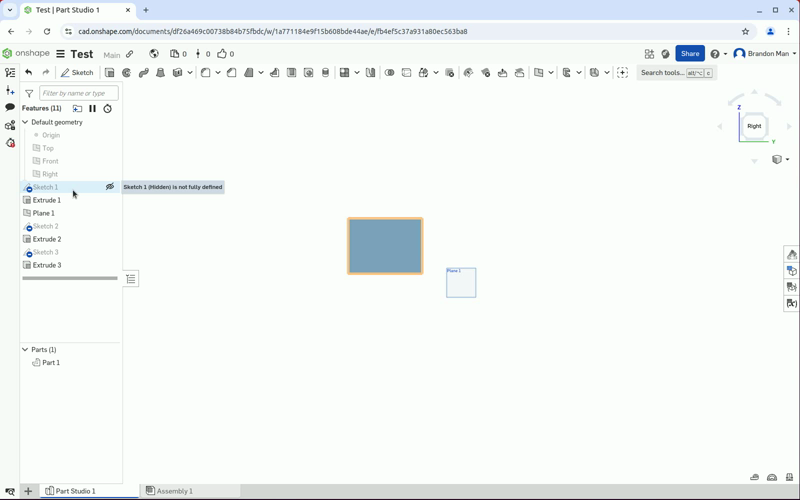
click(73, 189)
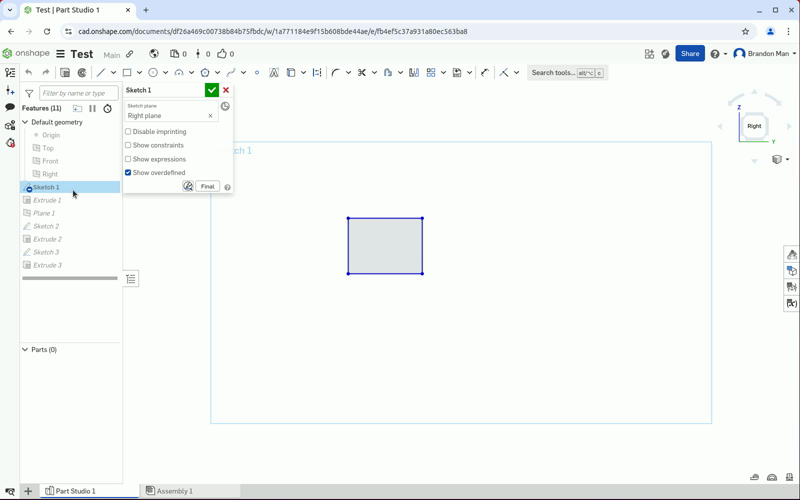
mouse_move(229, 92)
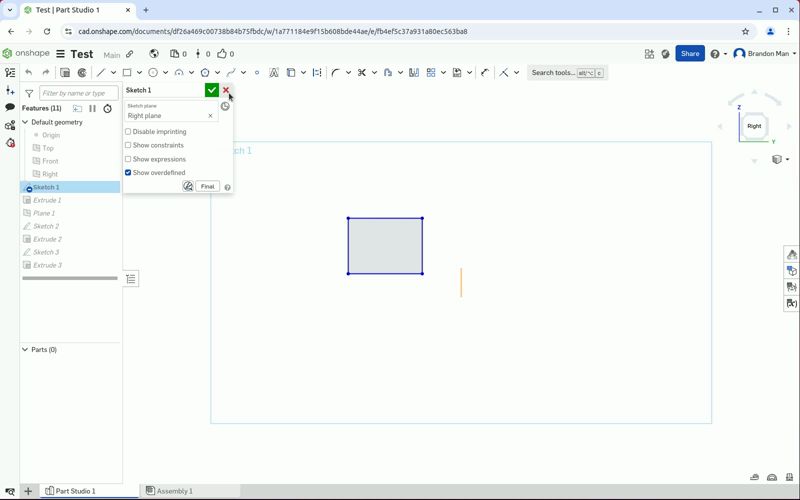
click(229, 92)
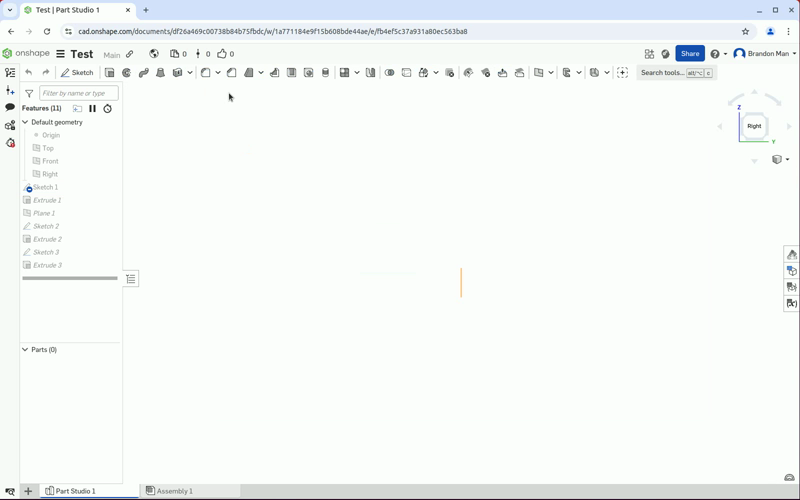
key(shift+s)
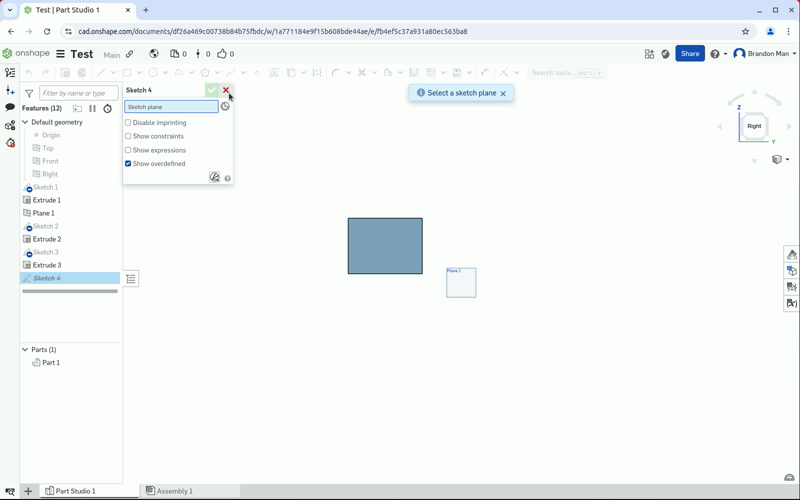
mouse_move(73, 215)
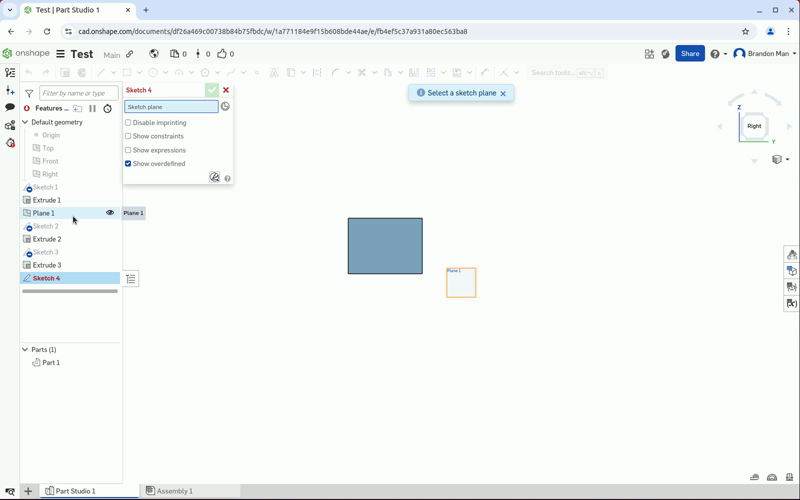
click(73, 215)
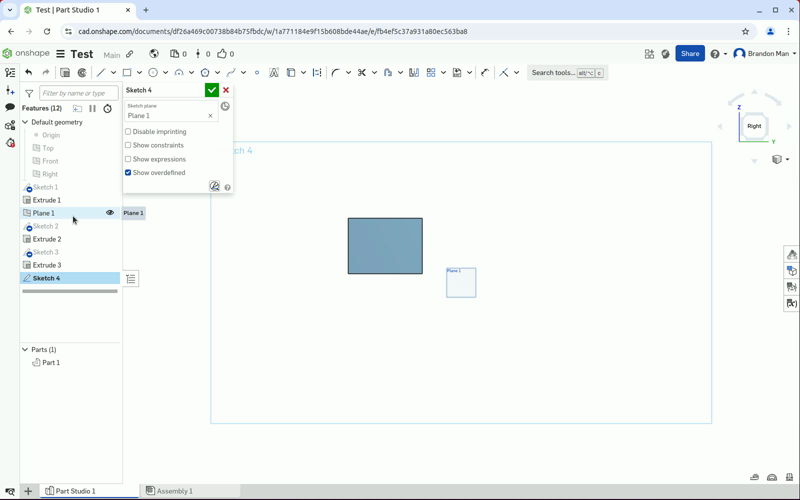
mouse_move(73, 352)
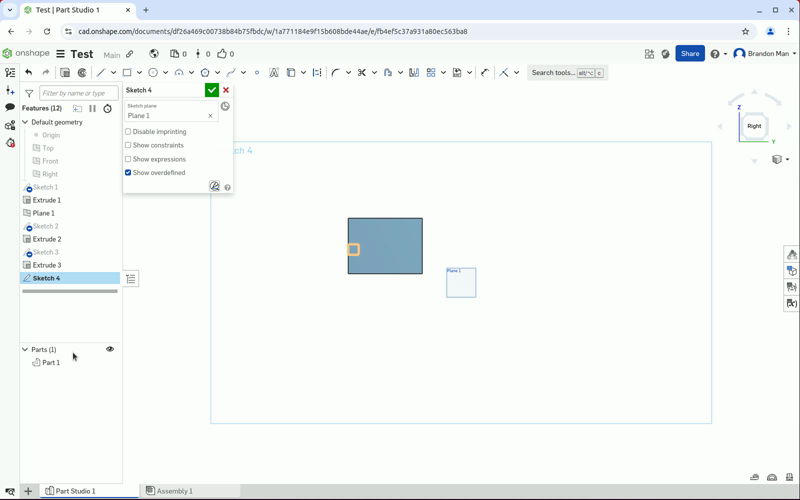
key(y)
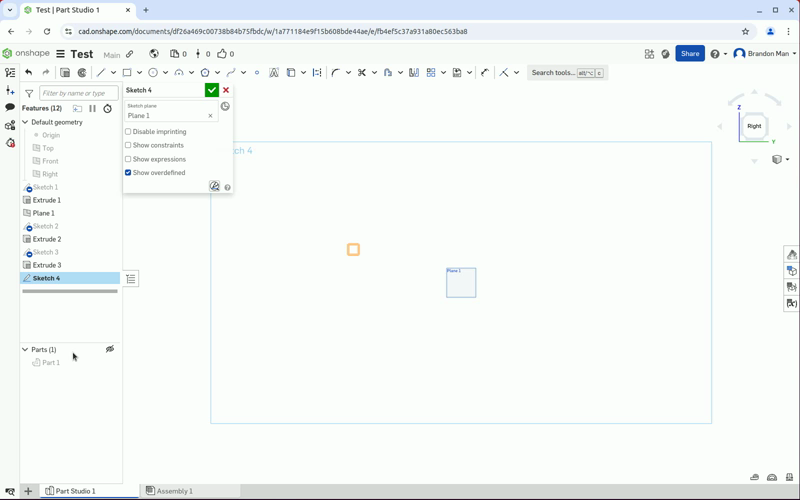
key(l)
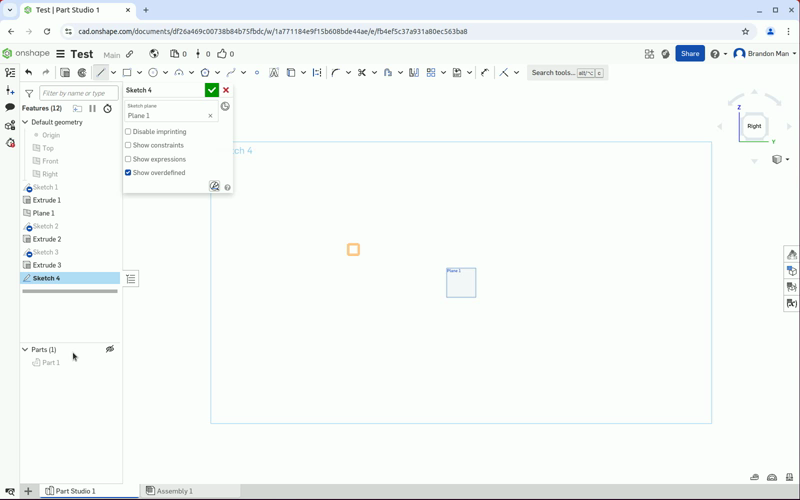
key_down(shift)
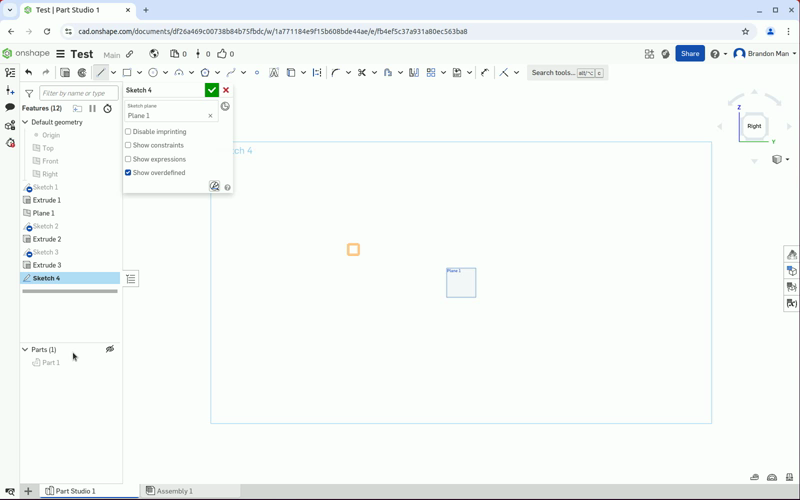
mouse_move(348, 273)
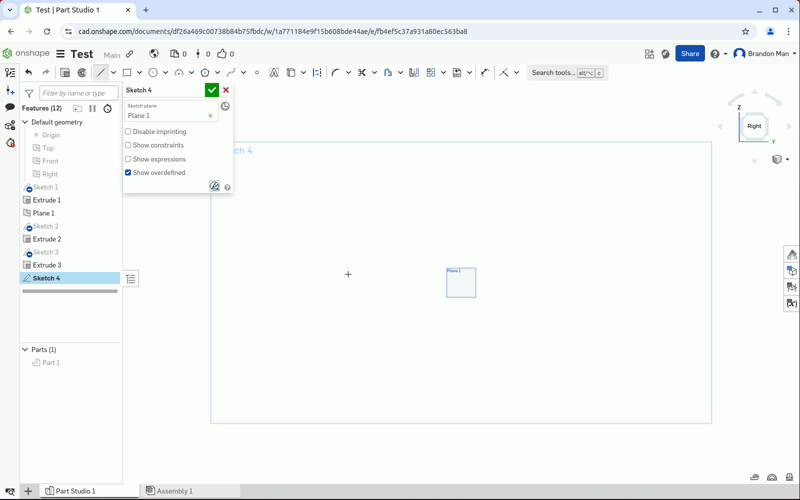
click(348, 273)
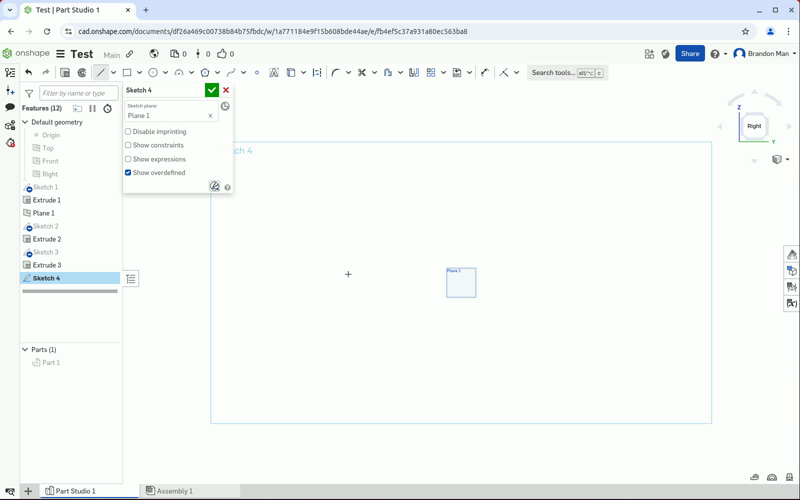
key_up(shift)
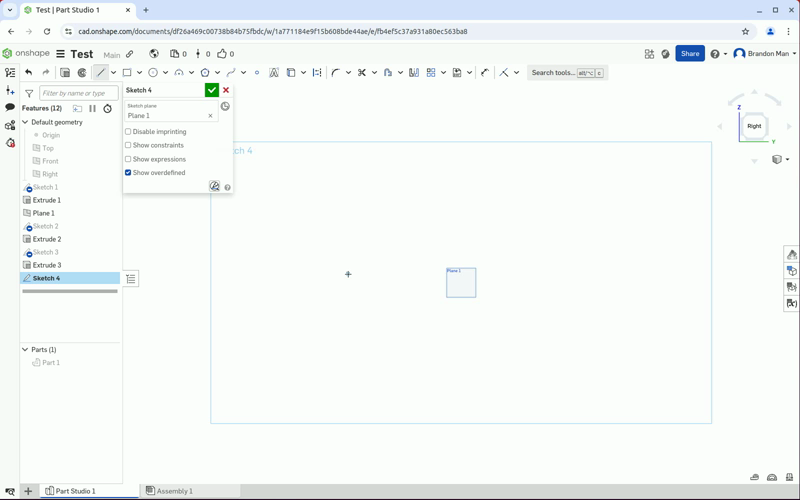
key_down(shift)
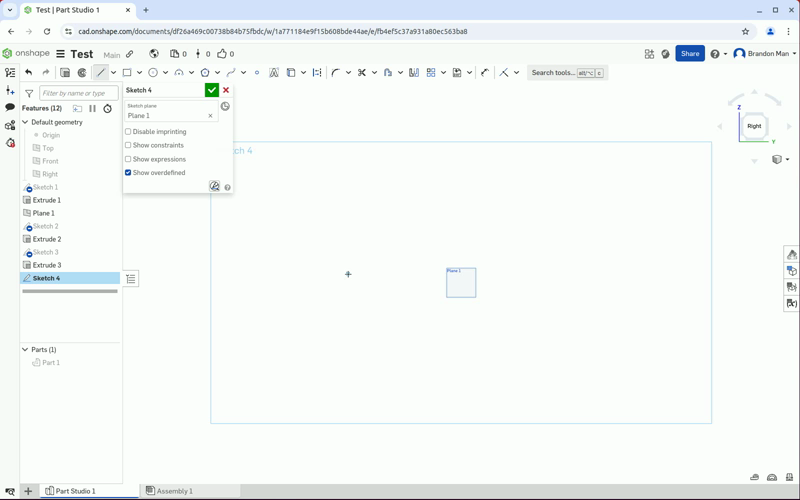
mouse_move(378, 273)
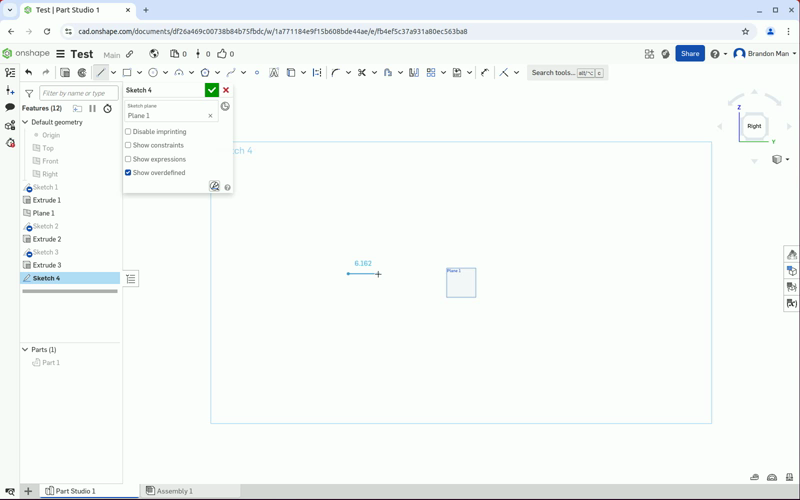
mouse_move(358, 273)
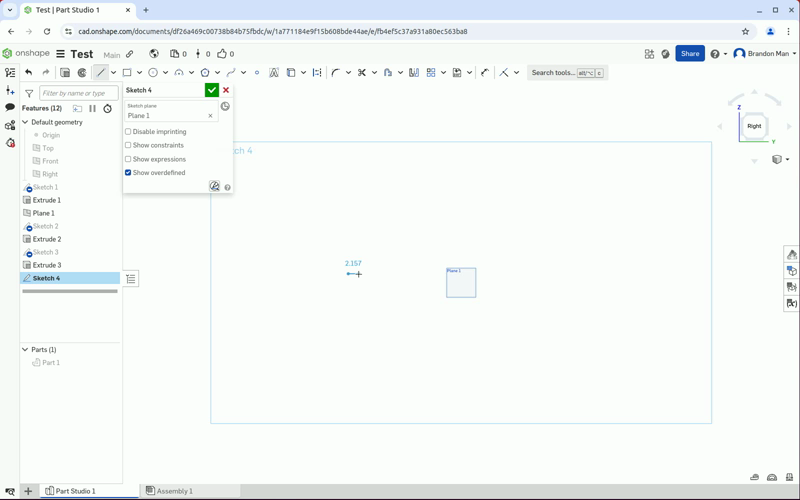
click(358, 273)
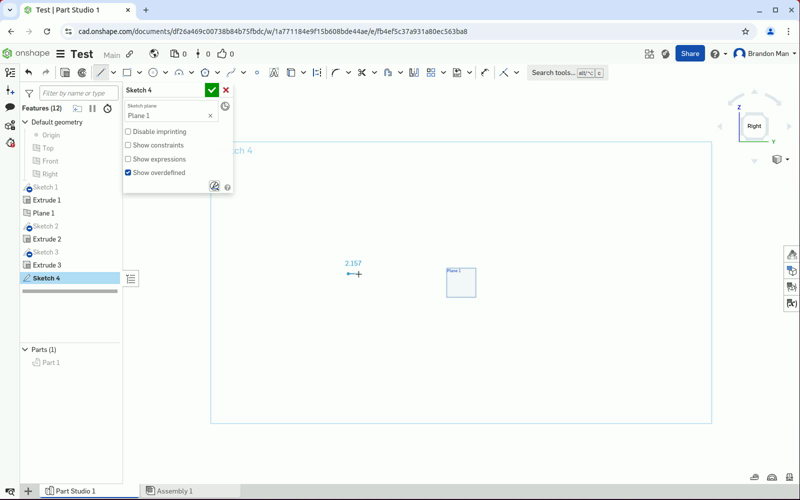
key_up(shift)
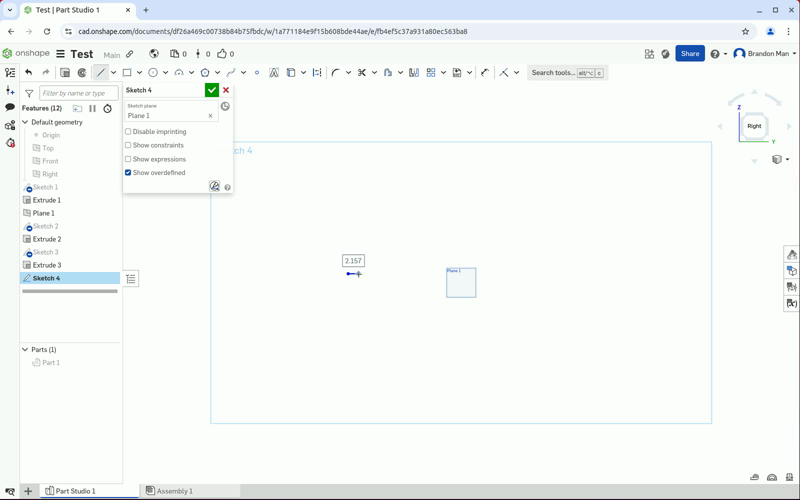
key_down(shift)
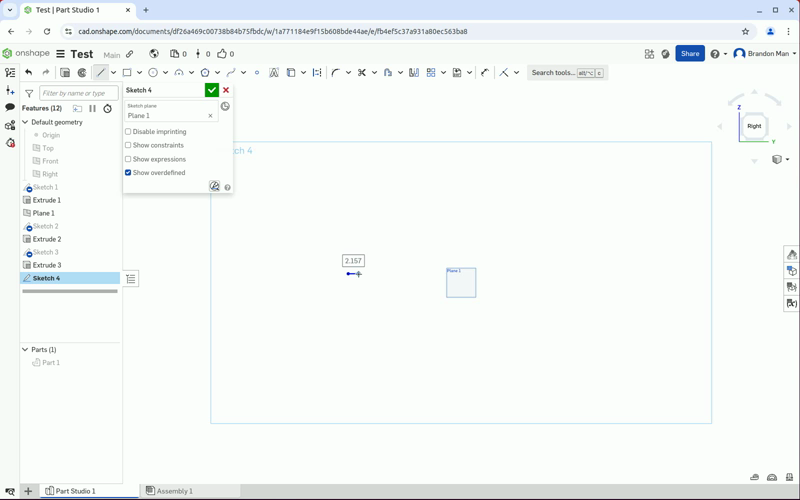
mouse_move(388, 273)
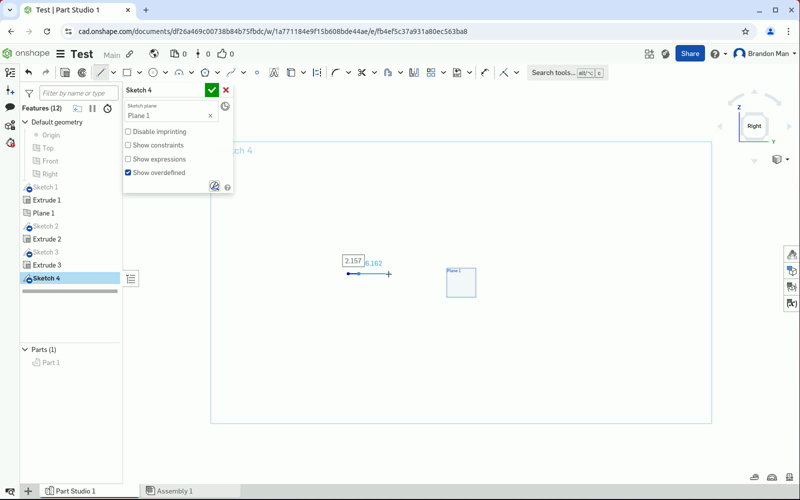
mouse_move(358, 263)
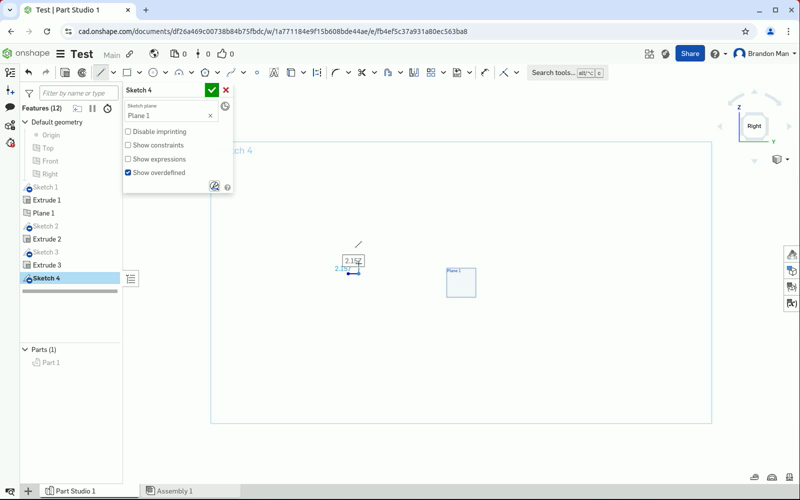
click(358, 263)
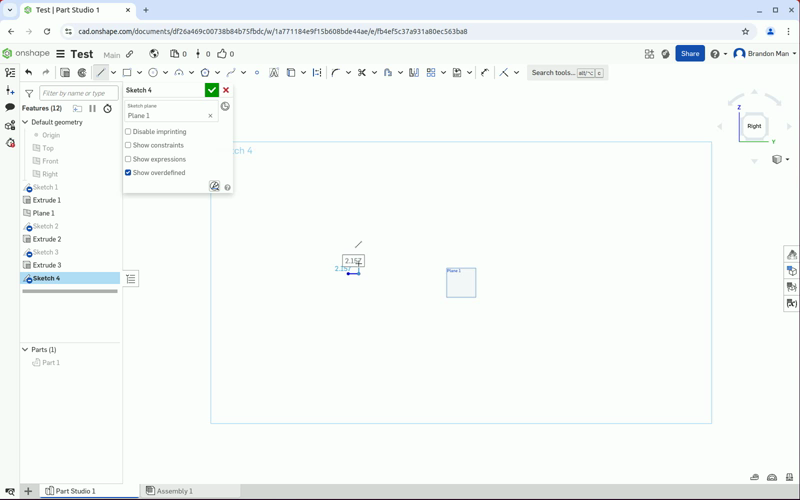
key_up(shift)
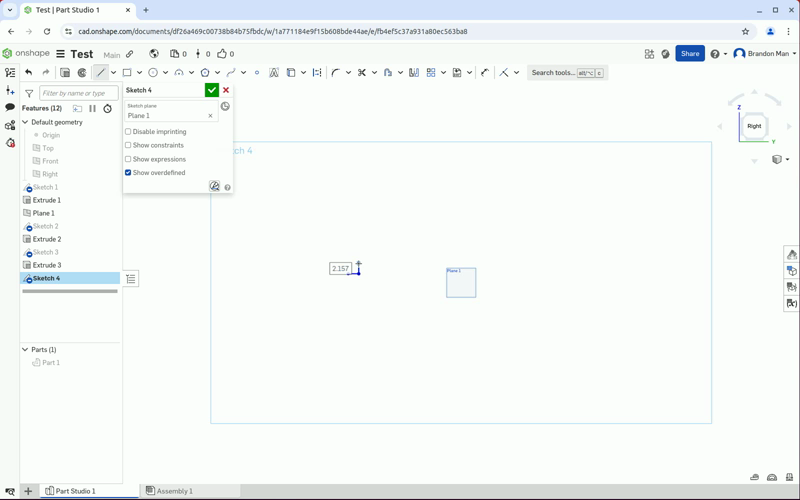
key_down(shift)
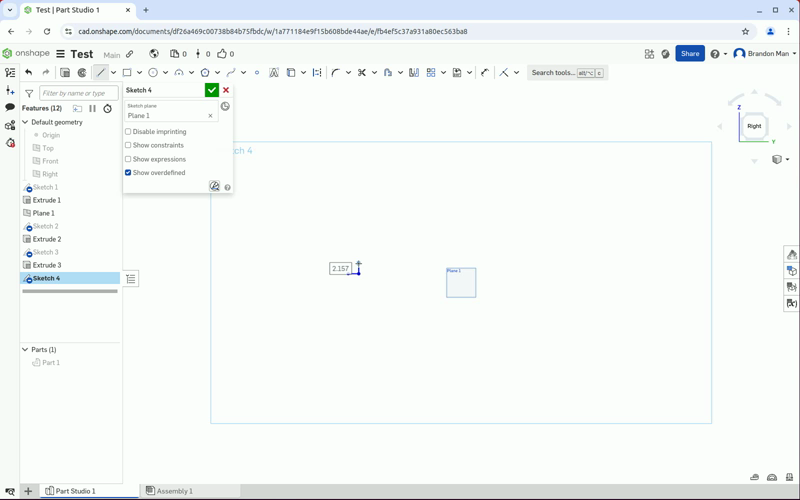
mouse_move(388, 263)
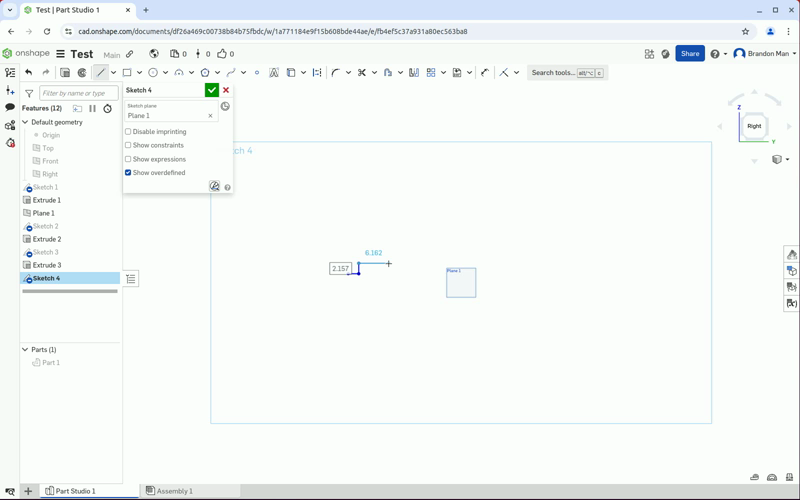
mouse_move(348, 263)
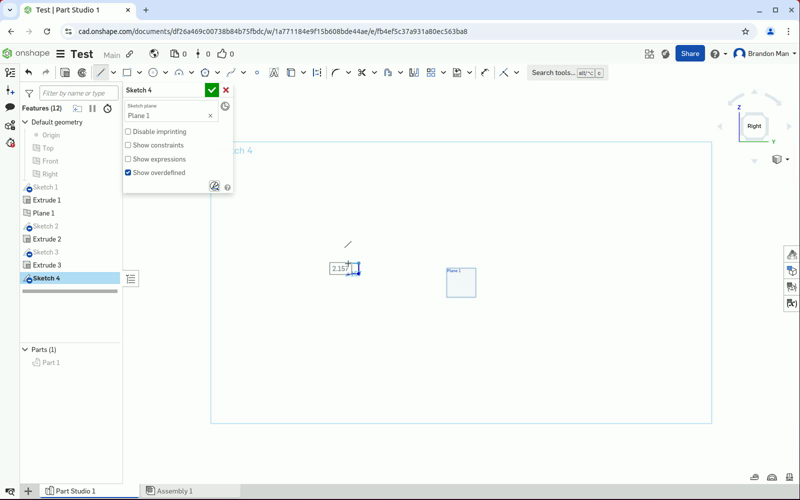
click(348, 263)
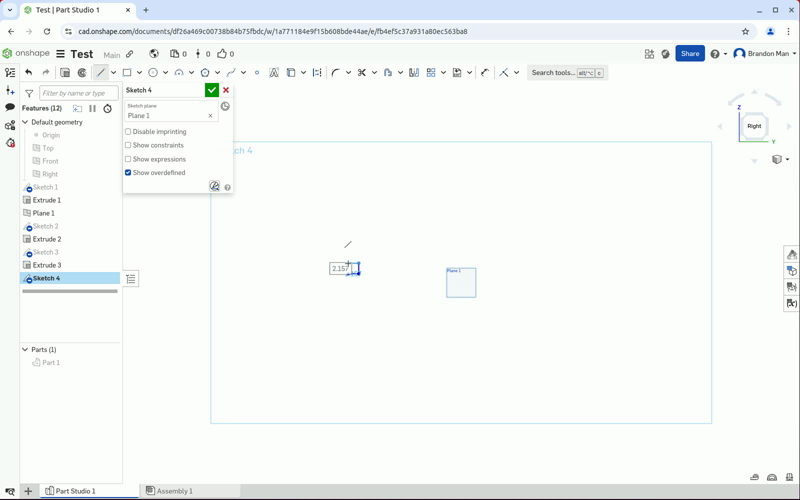
key_up(shift)
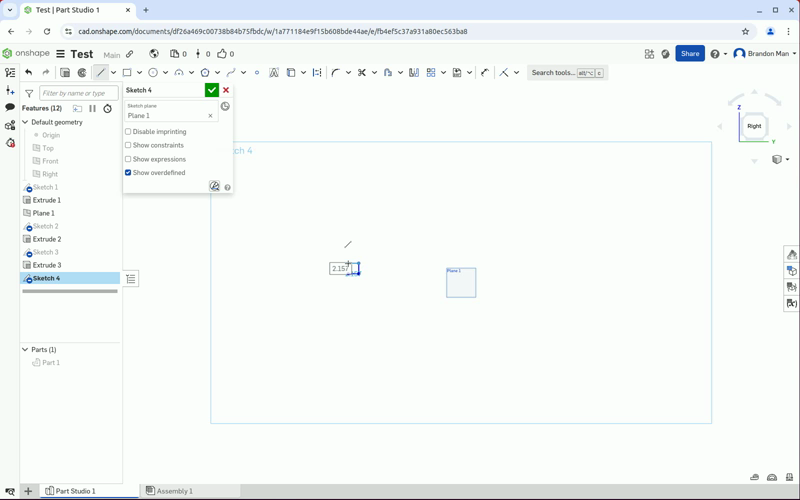
mouse_move(378, 263)
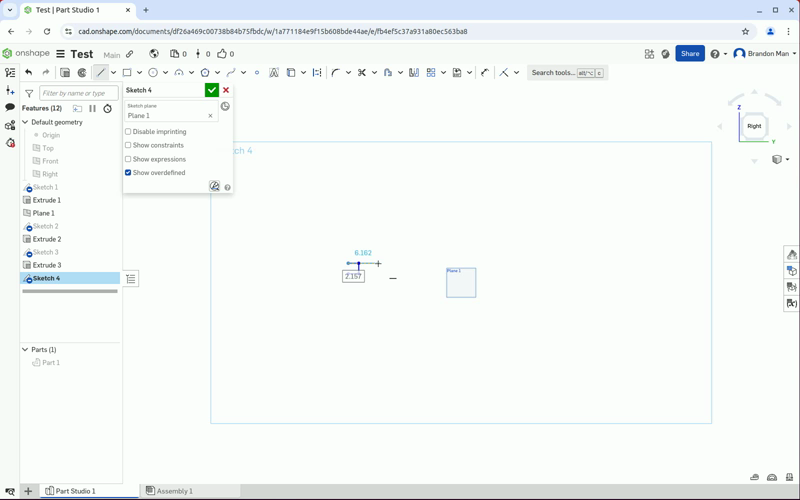
key_down(shift)
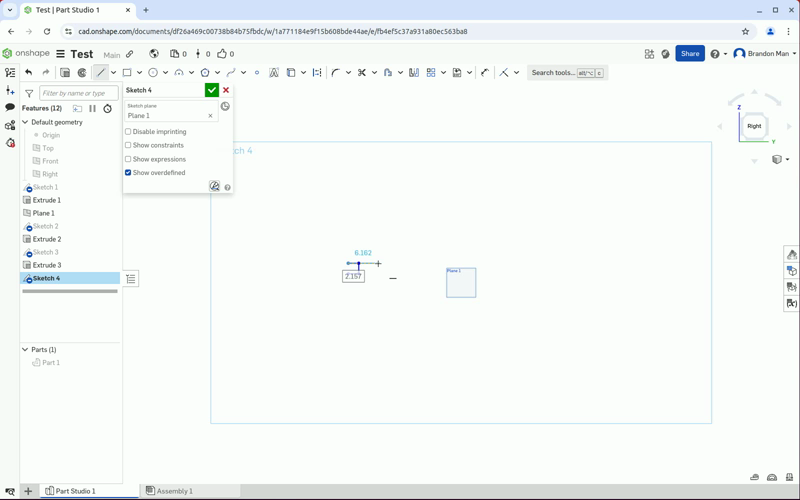
mouse_move(348, 273)
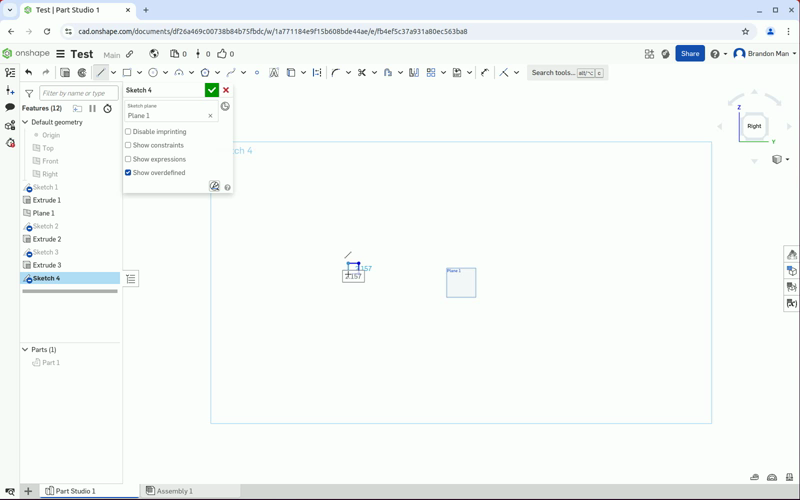
key_up(shift)
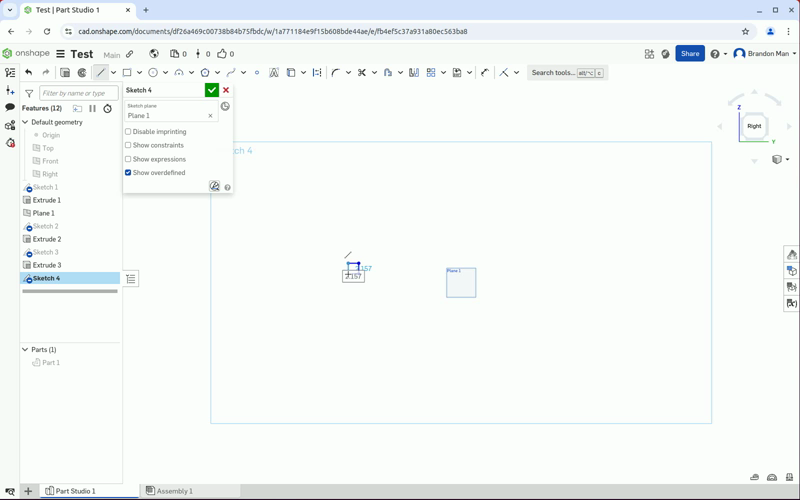
click(348, 273)
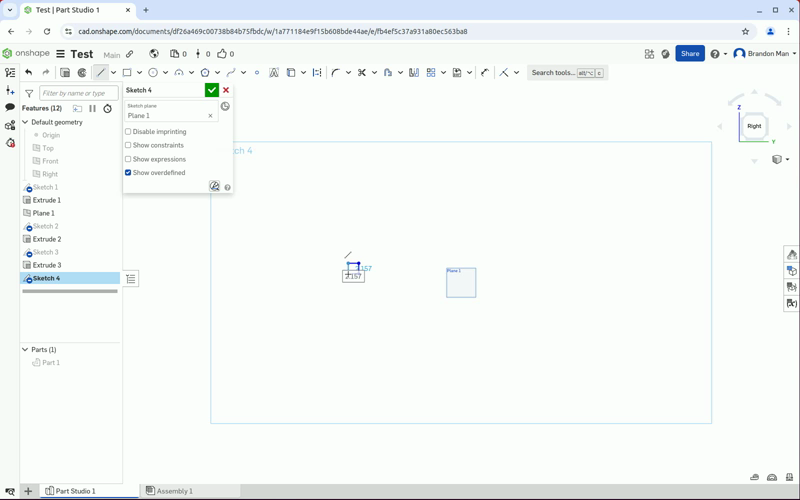
key(esc)
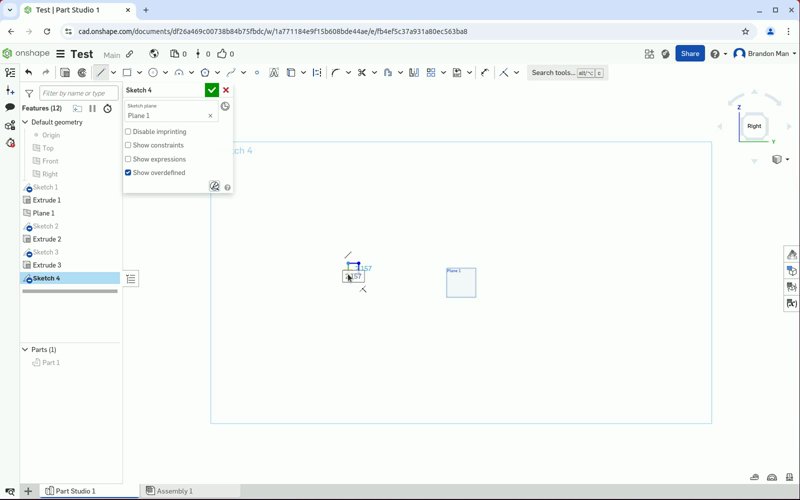
mouse_move(357, 264)
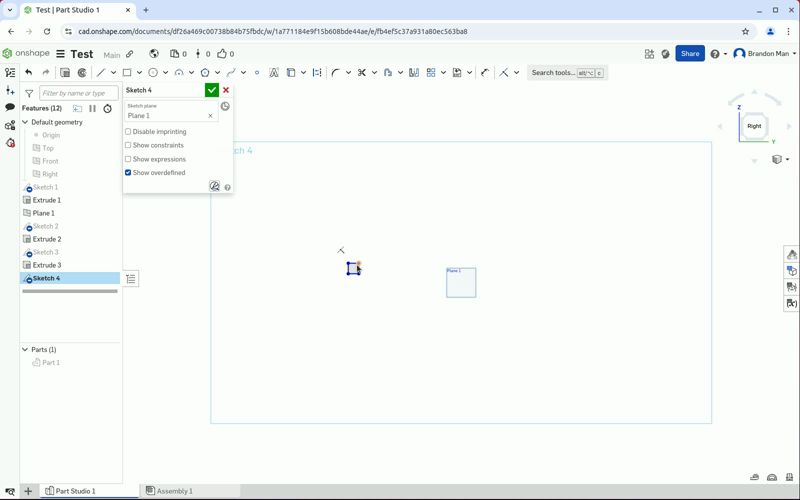
scroll(6)
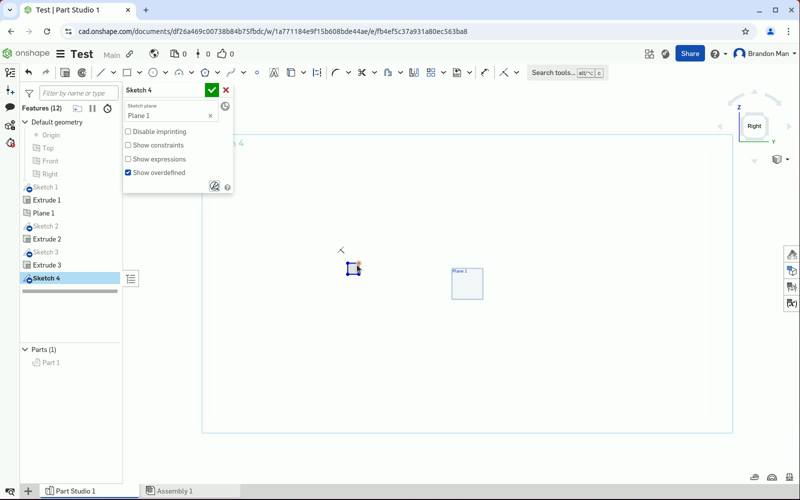
scroll(6)
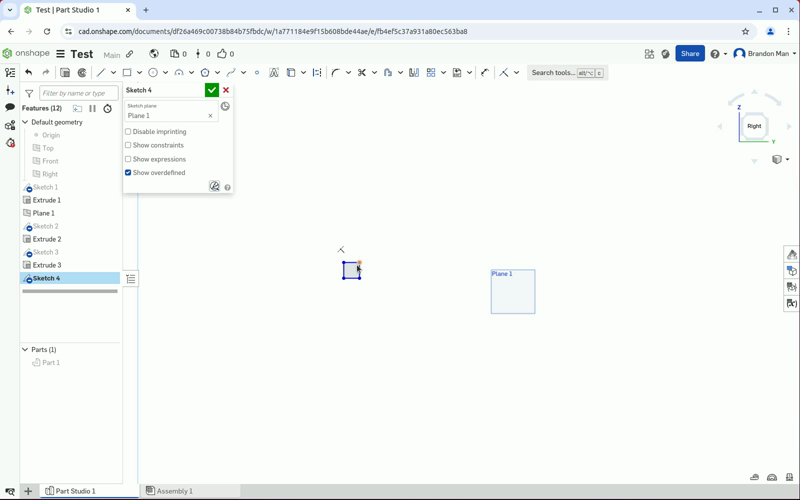
scroll(6)
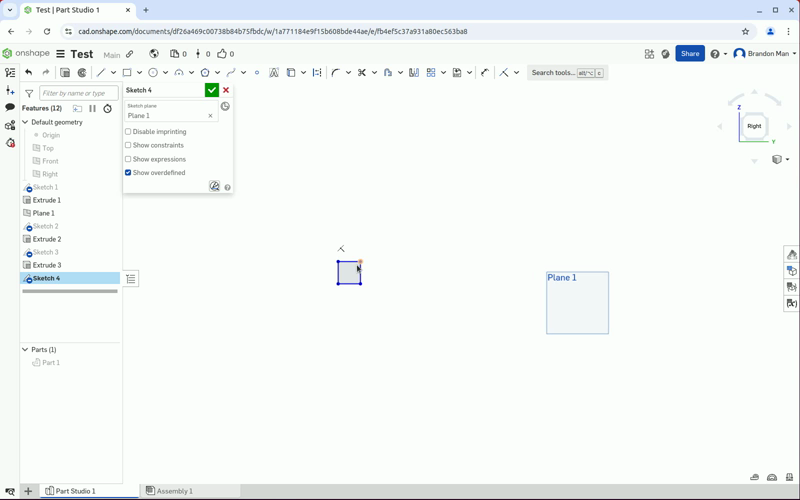
scroll(6)
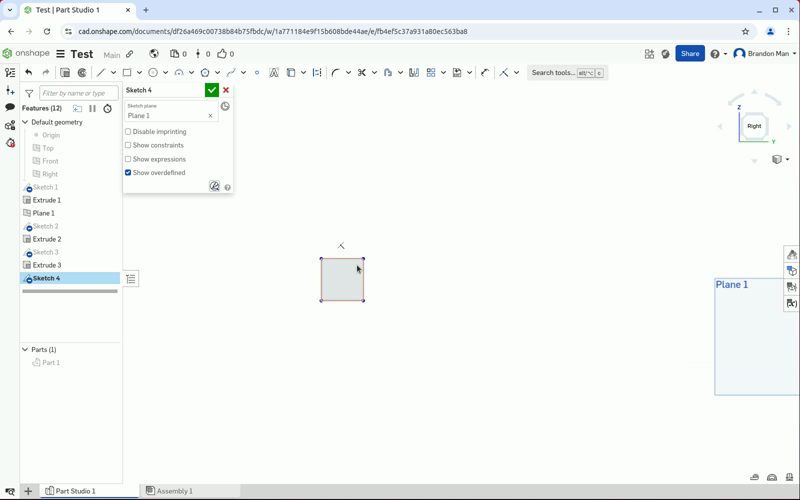
scroll(6)
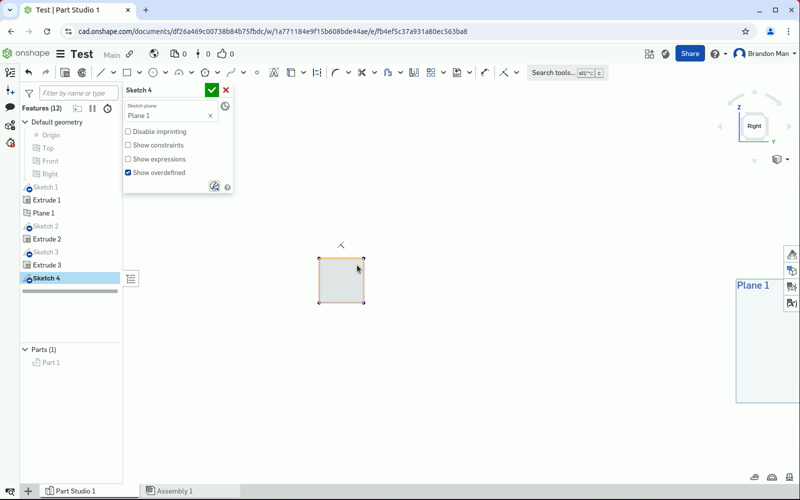
scroll(6)
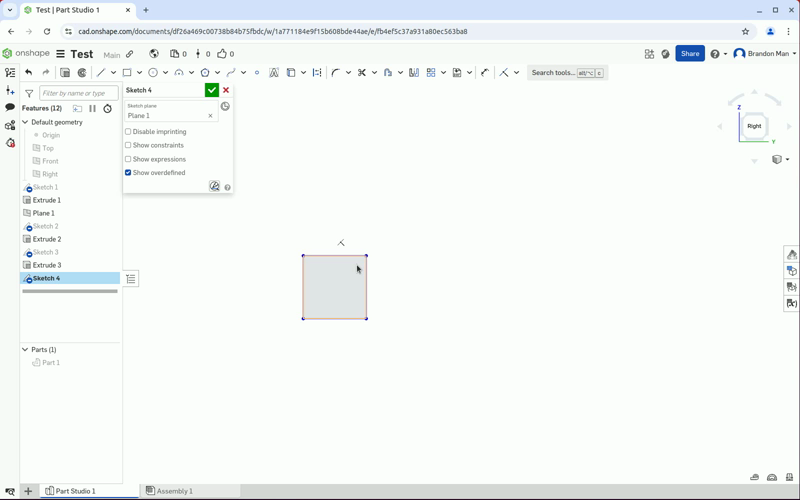
scroll(6)
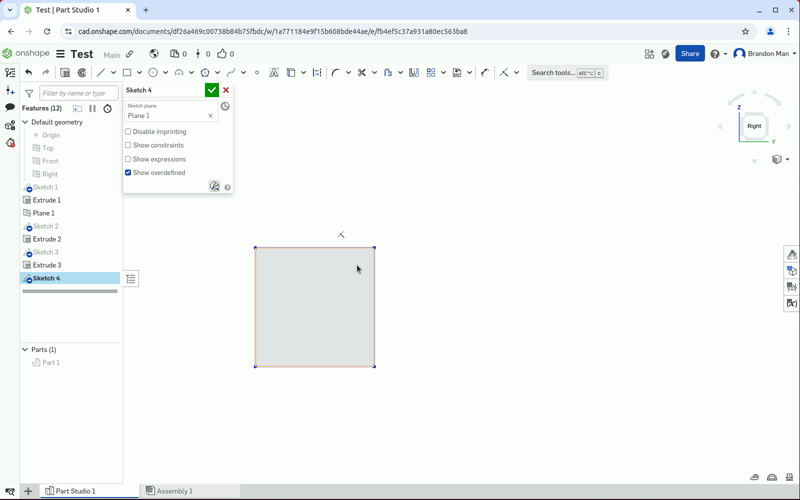
click(357, 264)
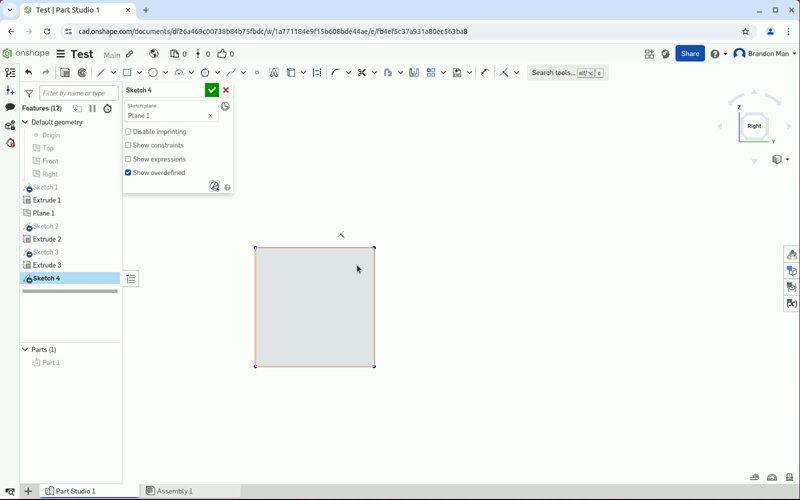
scroll(-6)
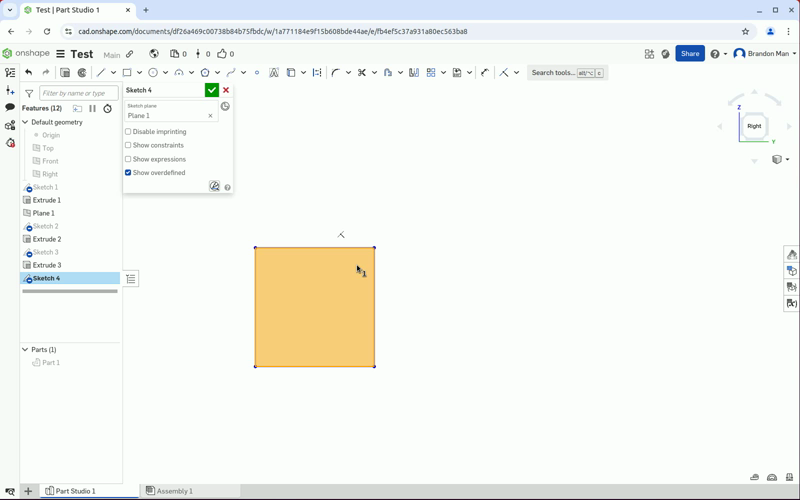
scroll(-6)
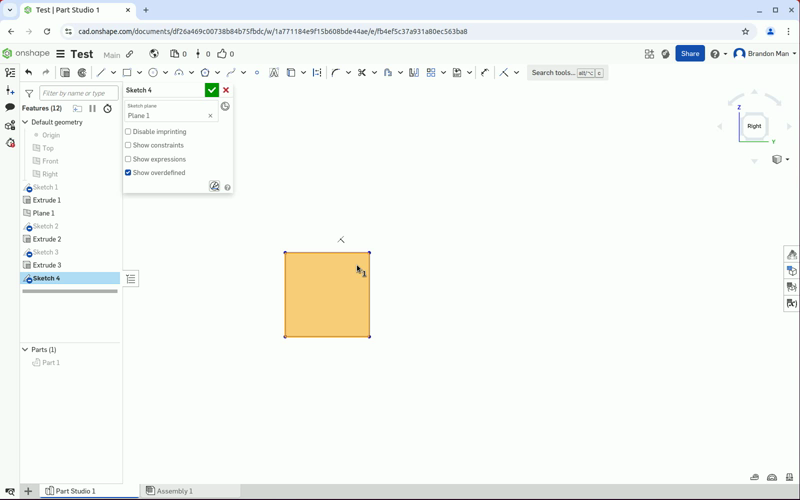
scroll(-6)
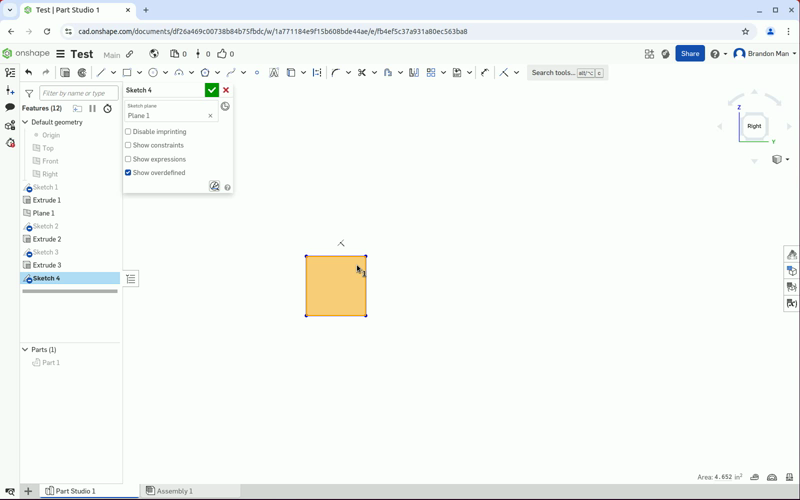
scroll(-6)
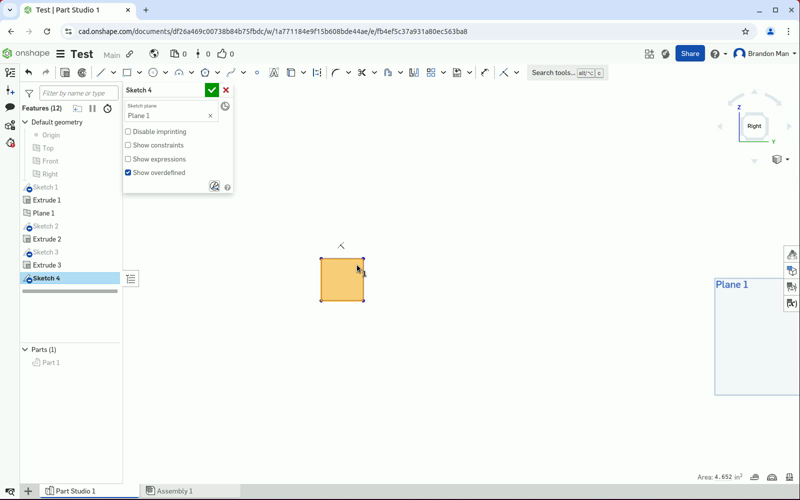
scroll(-6)
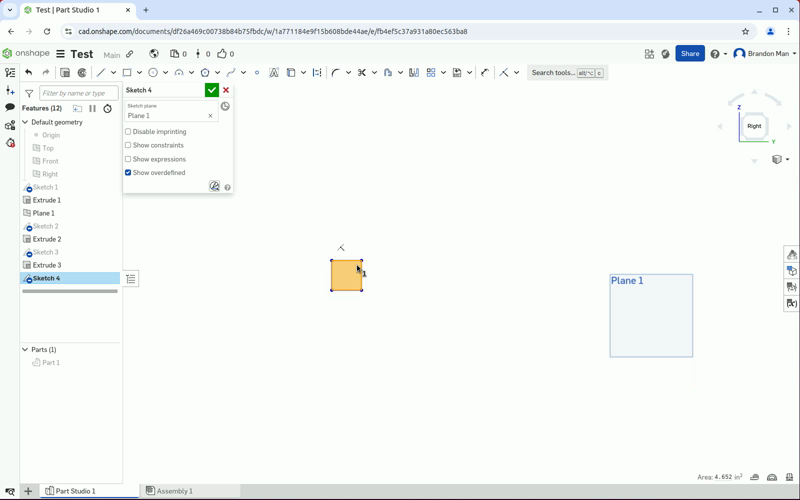
scroll(-6)
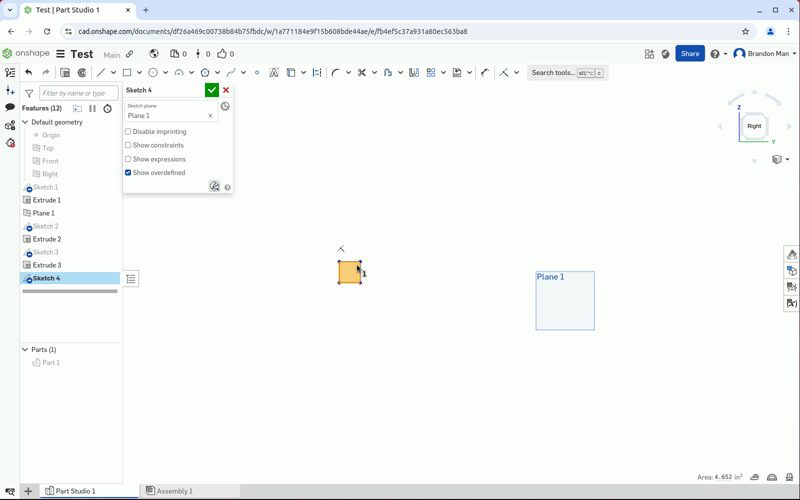
scroll(-6)
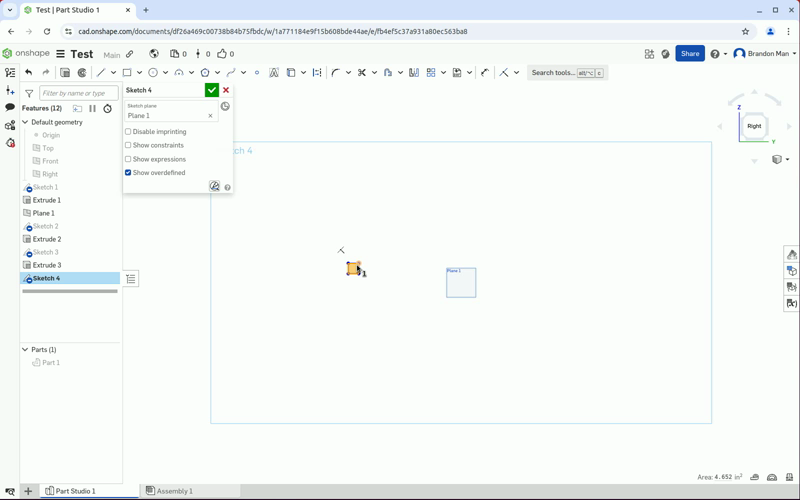
mouse_move(73, 352)
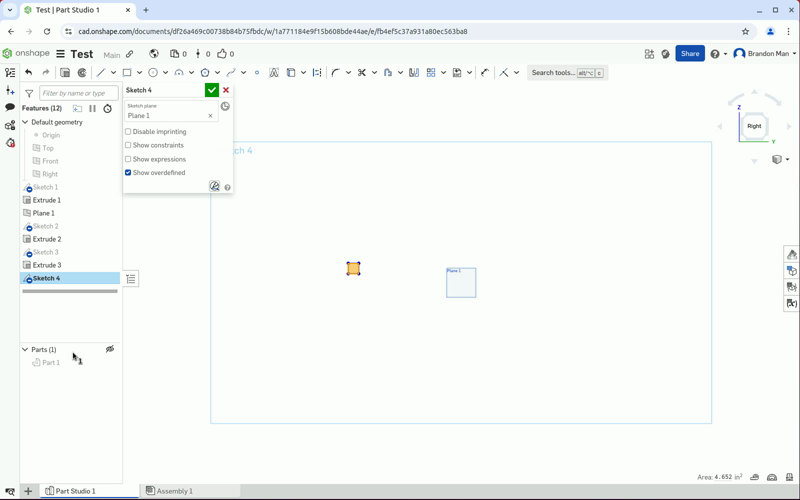
key(shift+y)
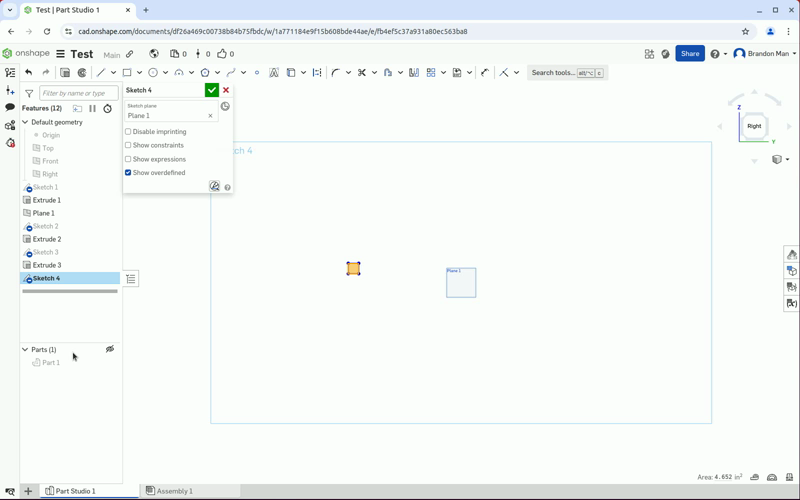
key(shift+e)
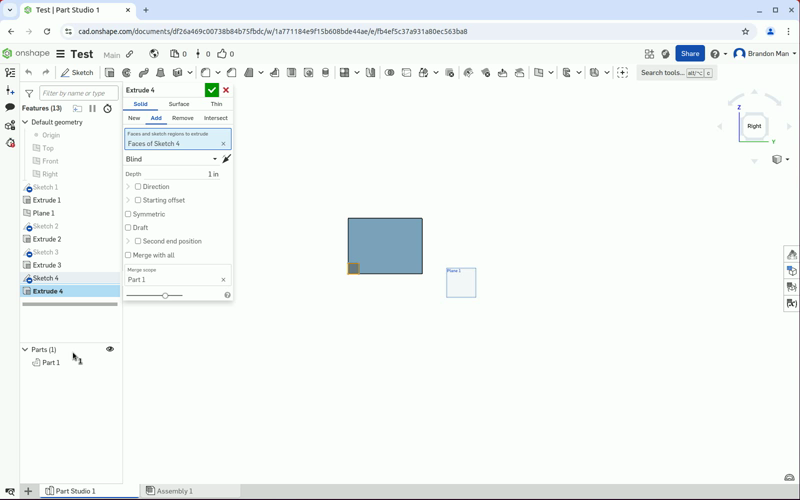
mouse_move(143, 106)
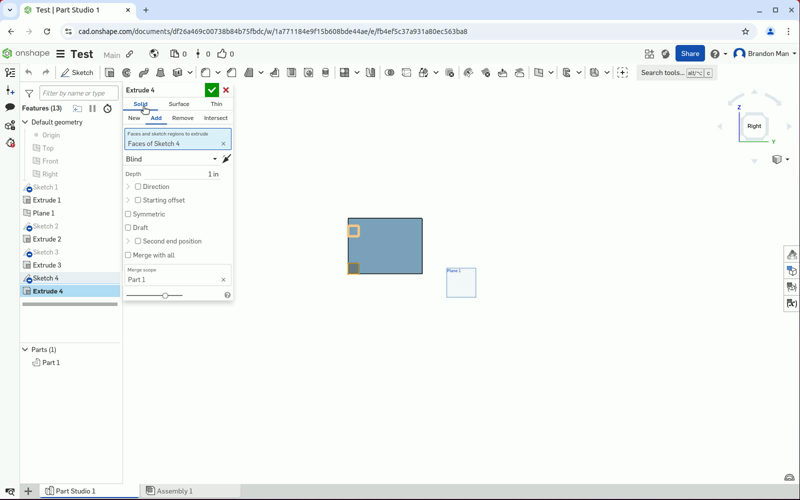
click(143, 106)
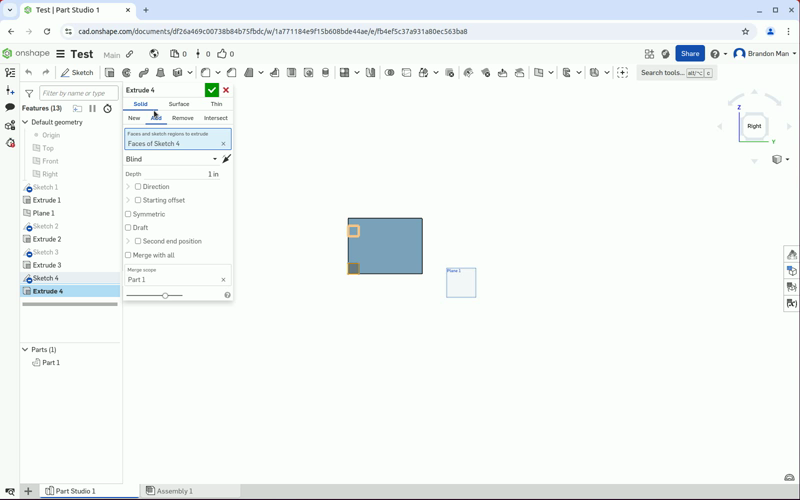
mouse_move(186, 120)
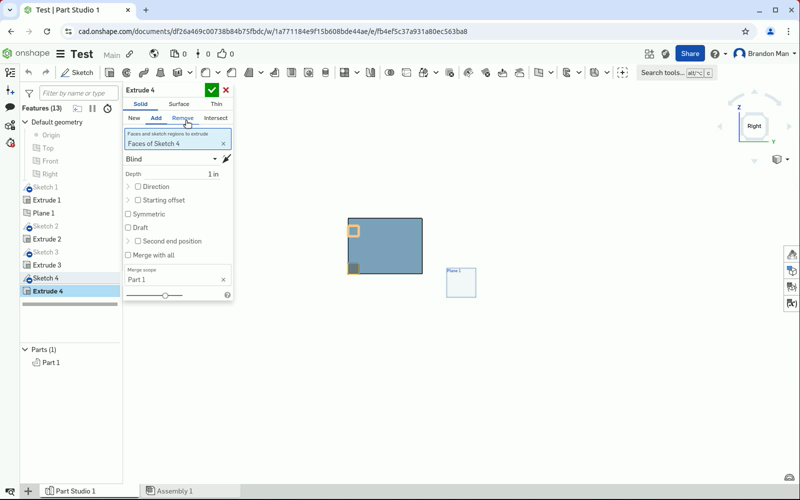
click(186, 120)
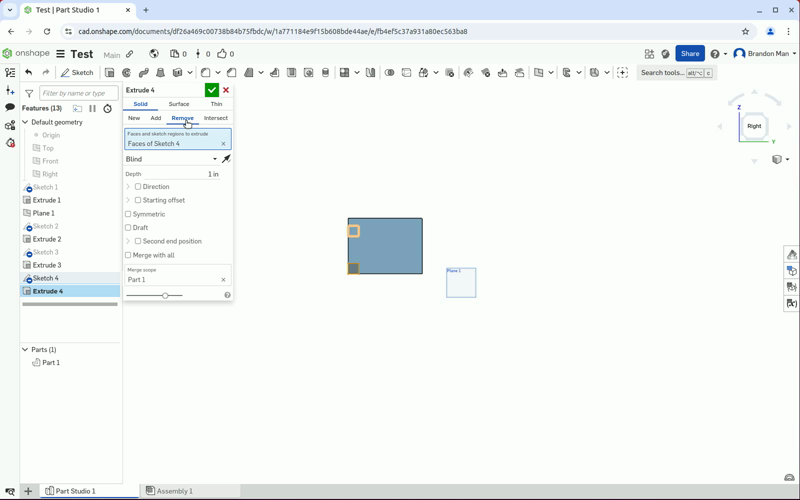
key(tab, 4)
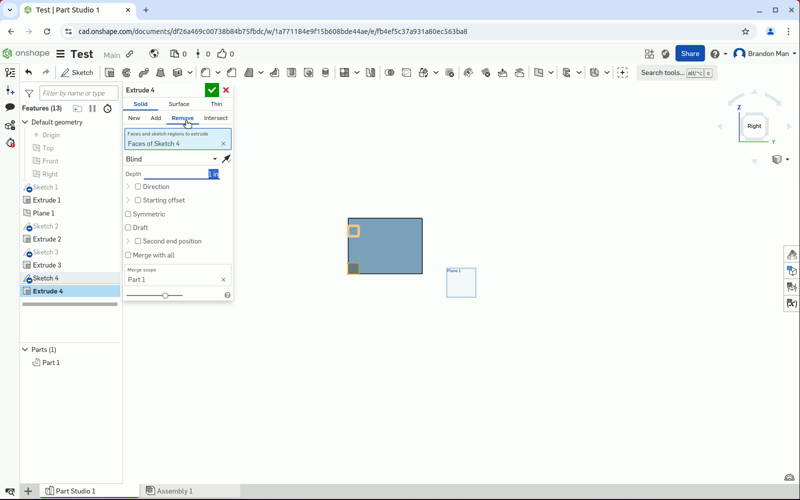
text(1.926)
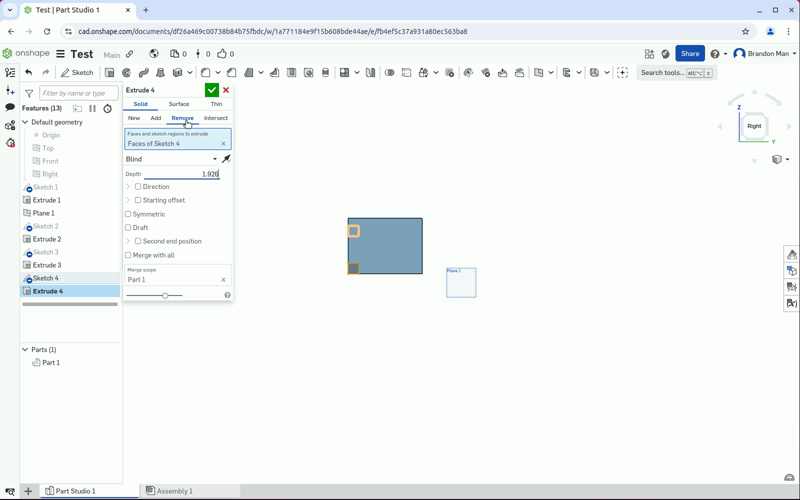
key(tab, 6)
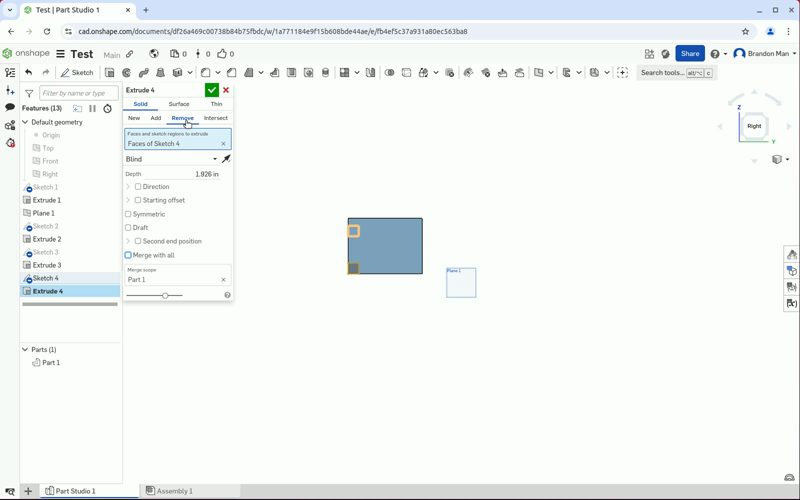
key(space)
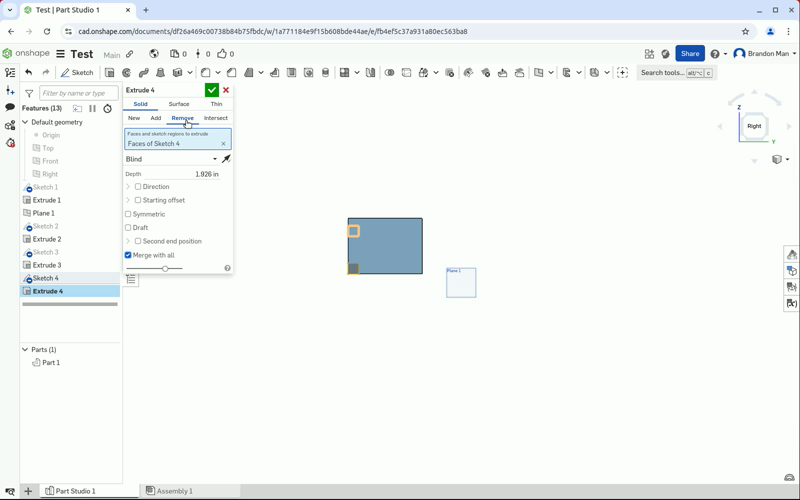
key(enter)
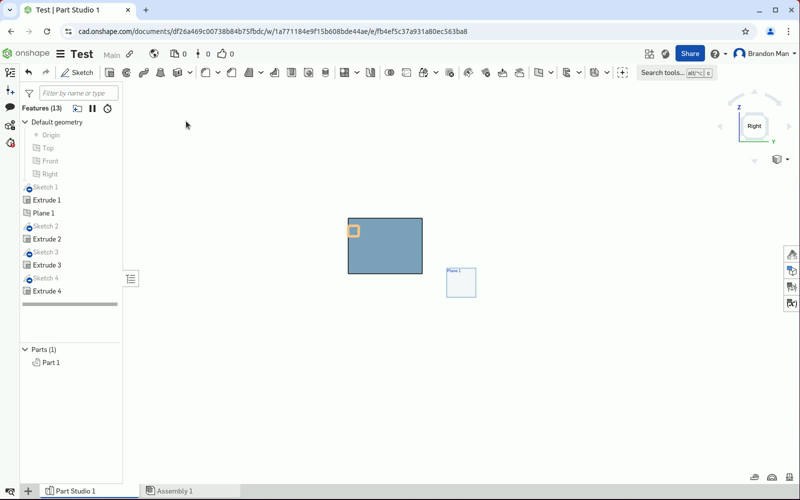
key(shift+h)
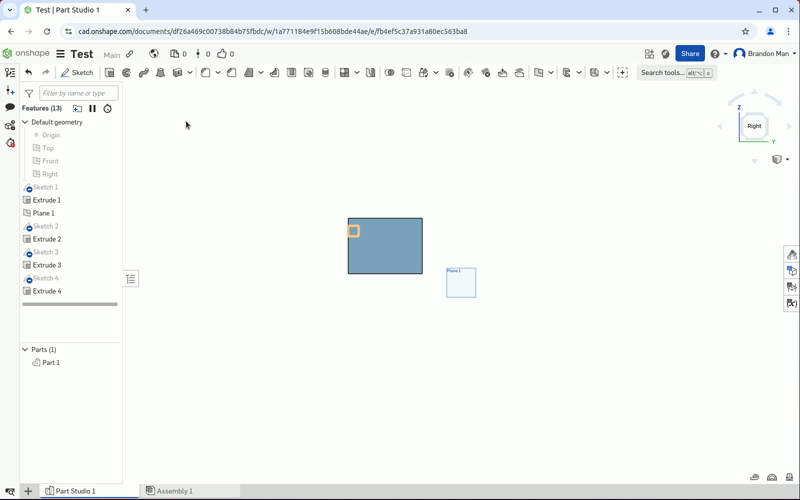
key(shift+h)
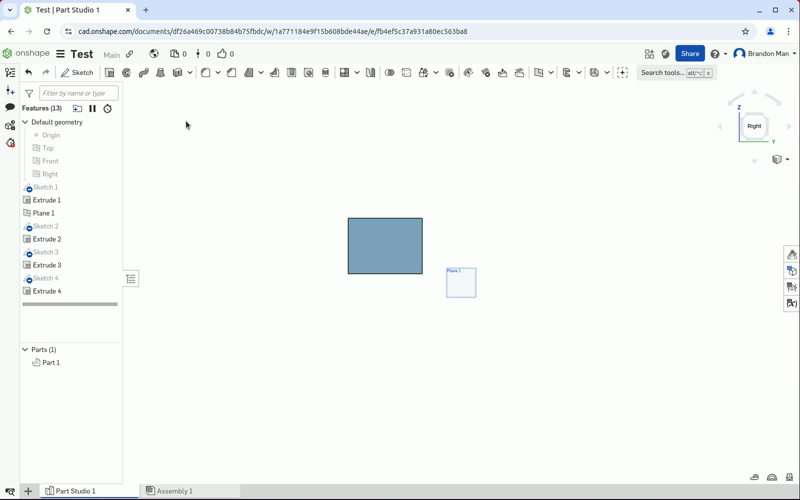
mouse_move(73, 189)
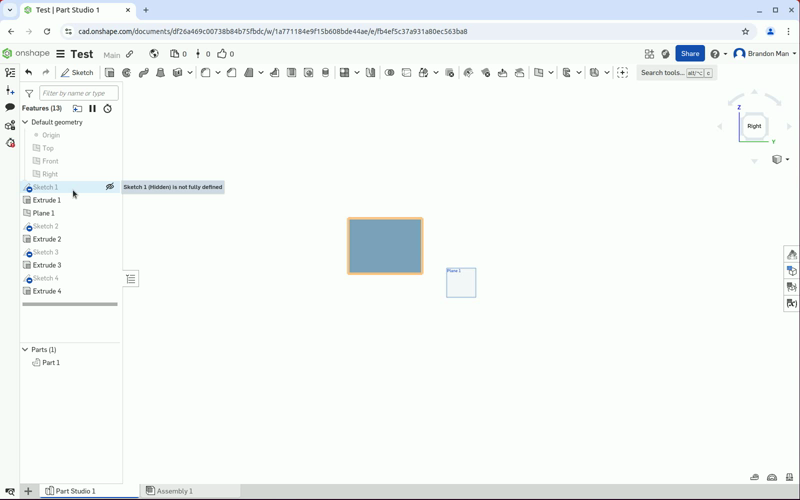
click(73, 189)
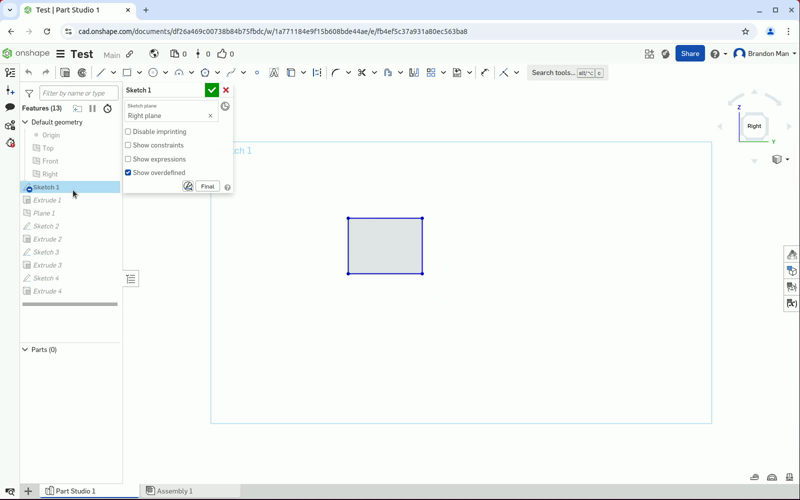
mouse_move(229, 92)
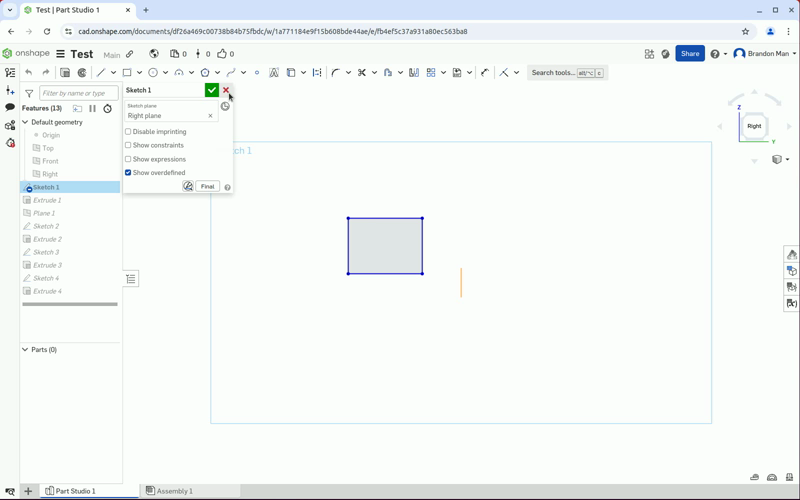
click(229, 92)
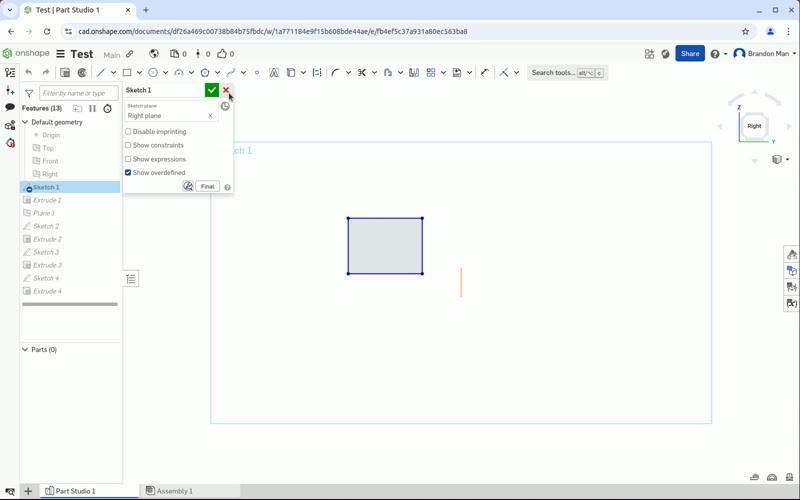
key(shift+s)
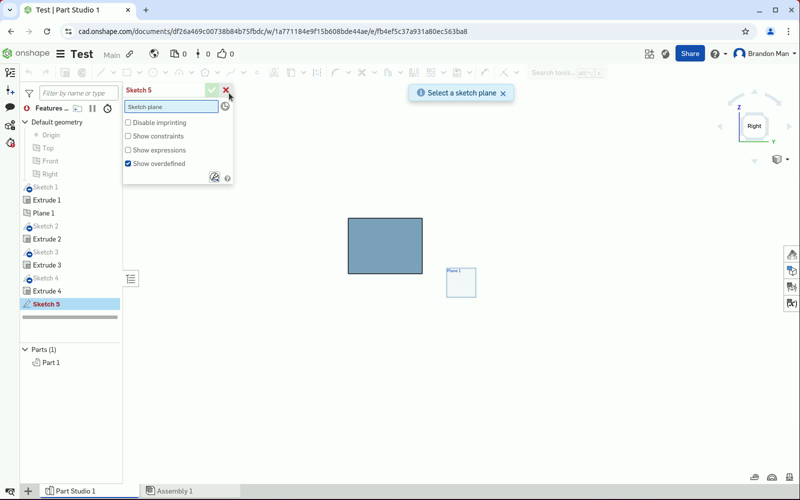
mouse_move(73, 215)
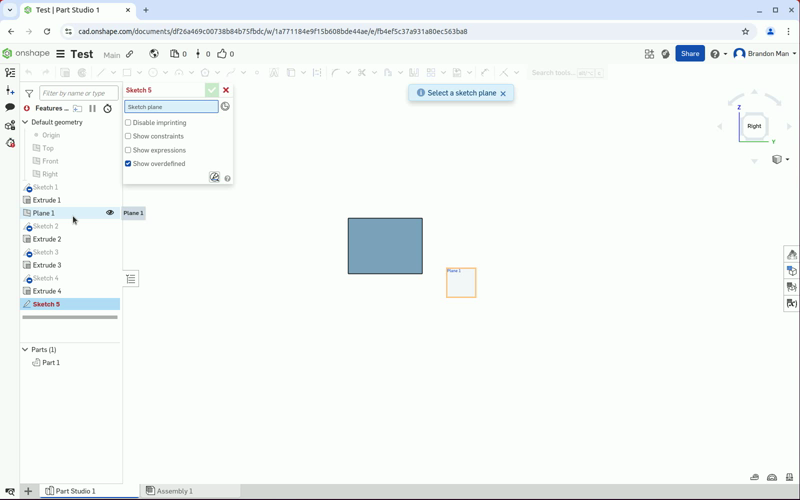
click(73, 215)
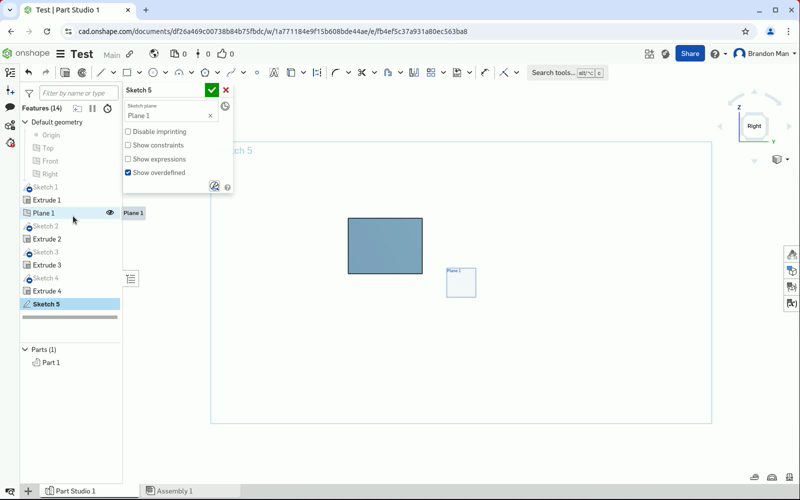
mouse_move(73, 352)
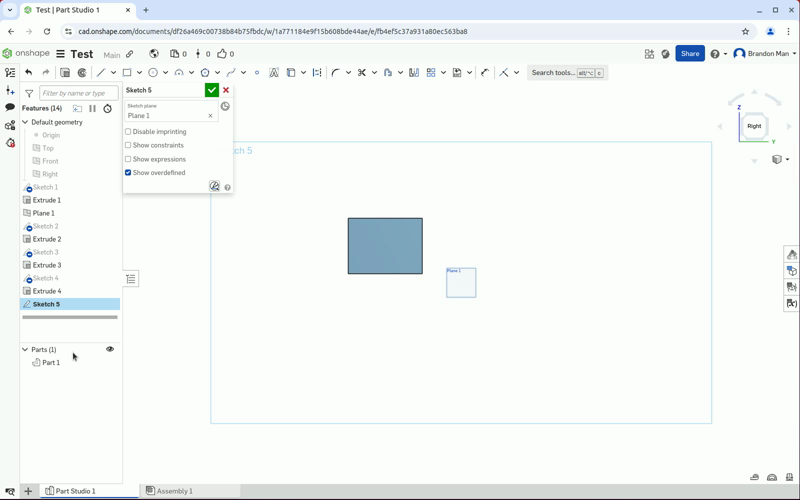
key(y)
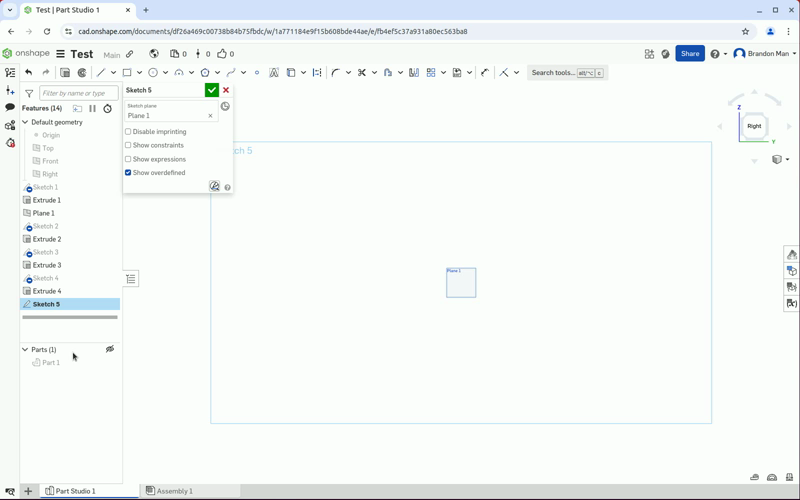
key(l)
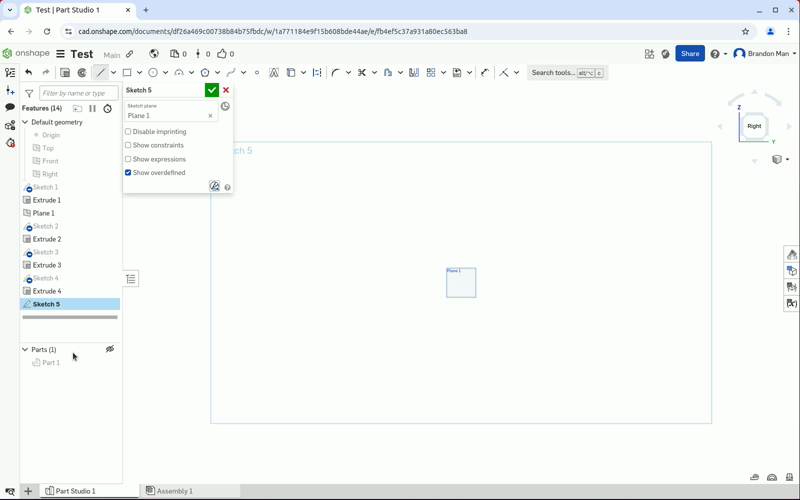
key_down(shift)
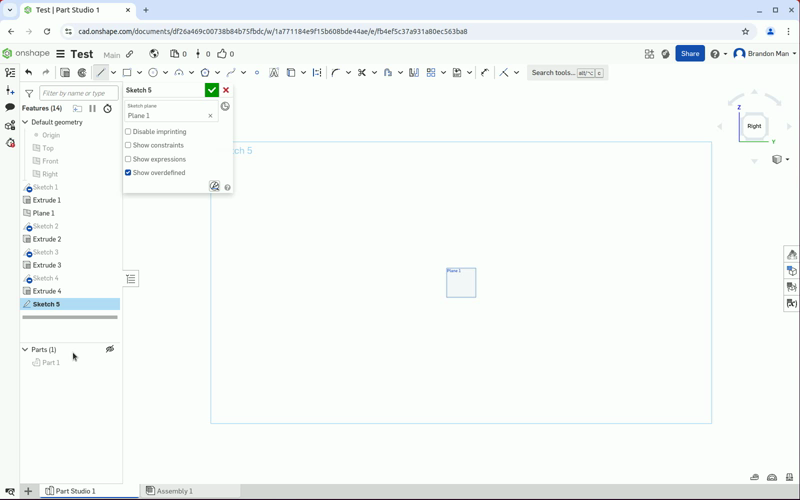
mouse_move(412, 227)
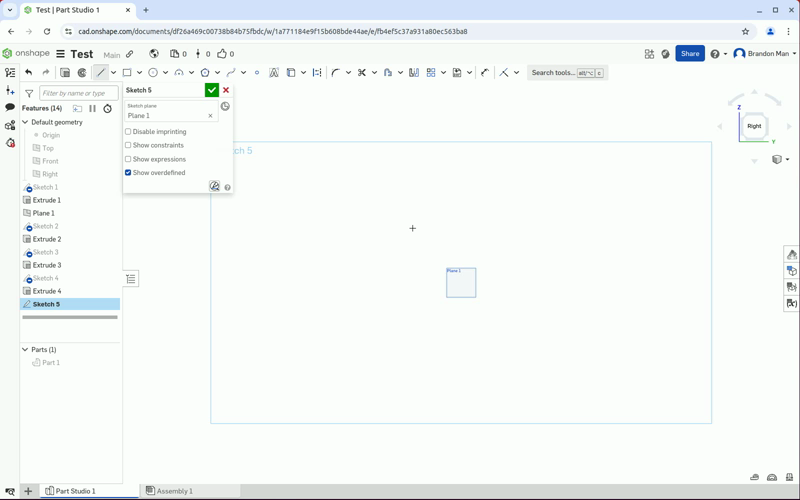
click(412, 227)
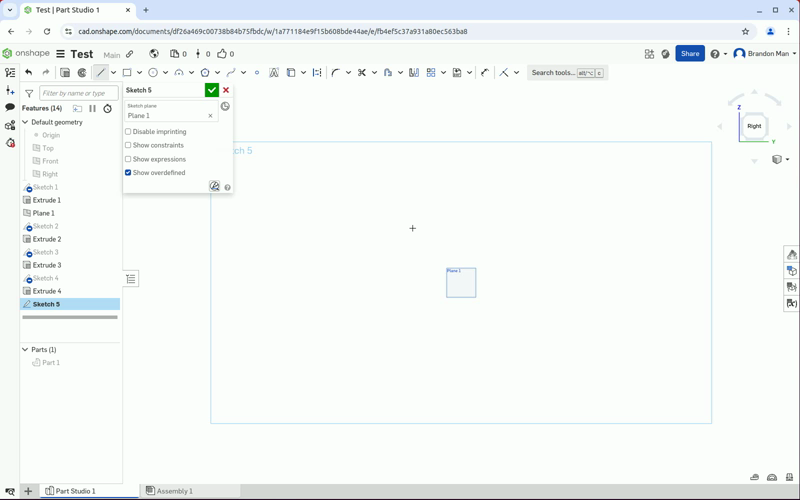
key_up(shift)
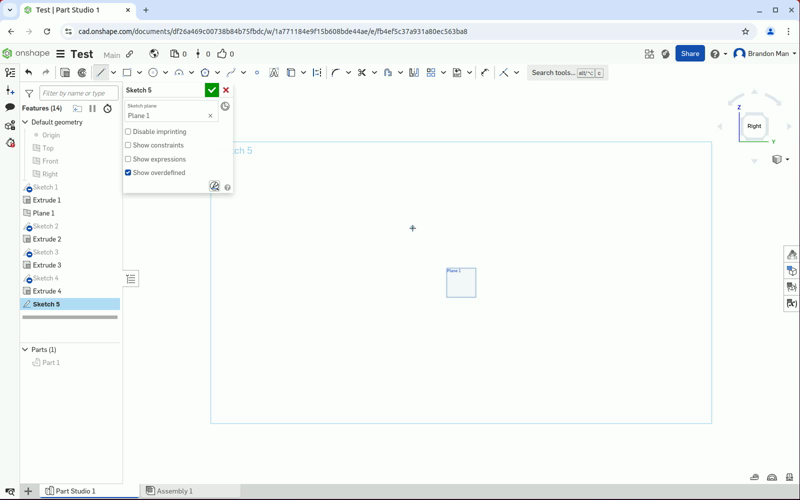
key_down(shift)
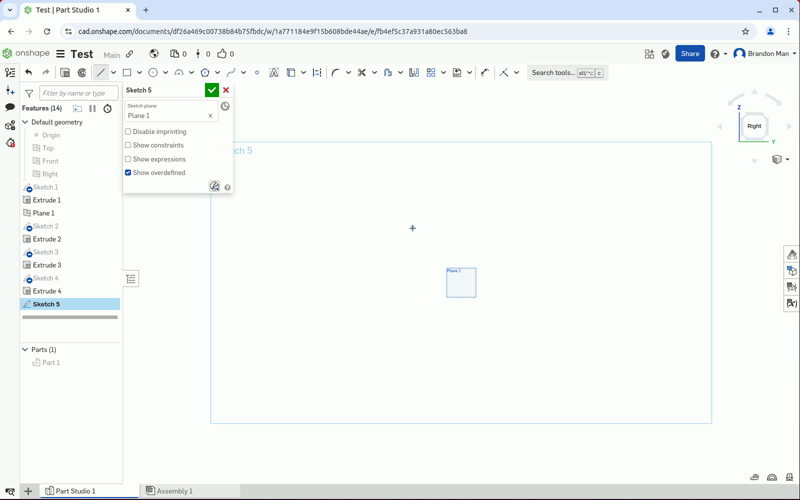
mouse_move(442, 227)
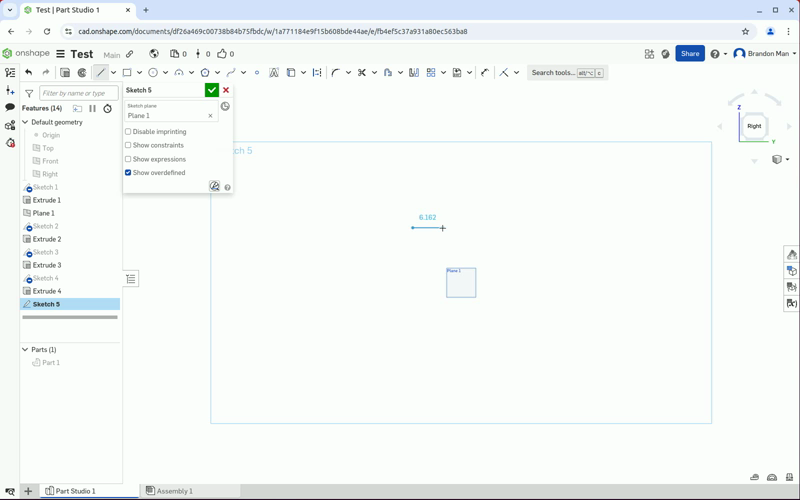
mouse_move(423, 227)
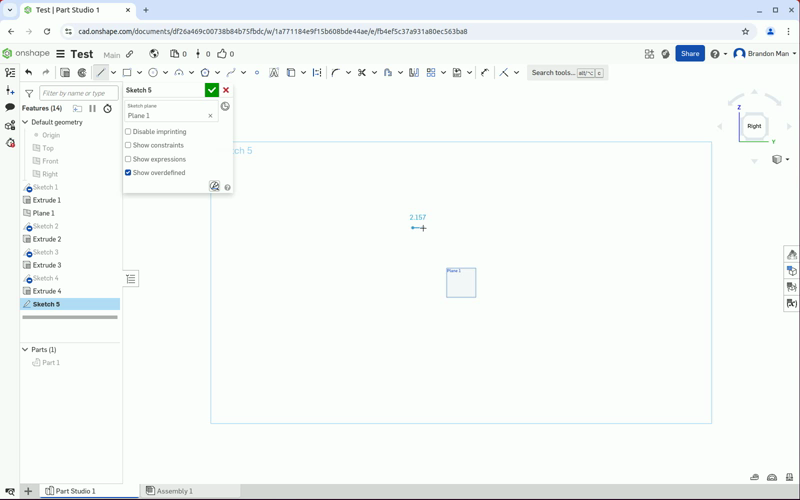
click(423, 227)
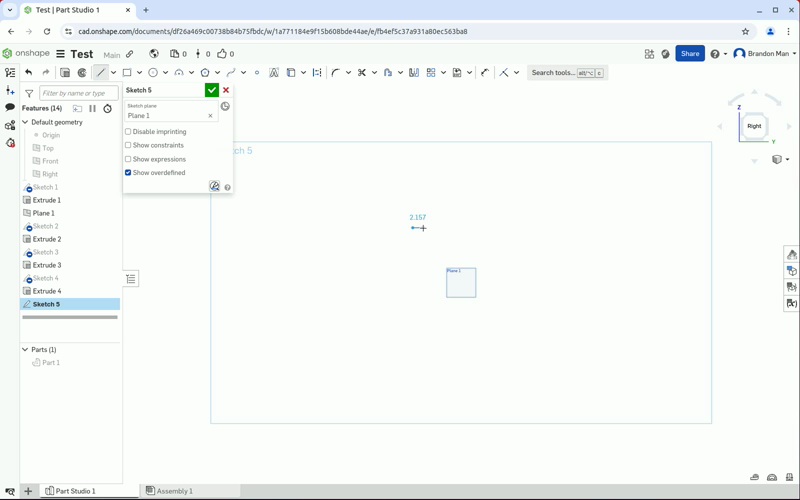
key_up(shift)
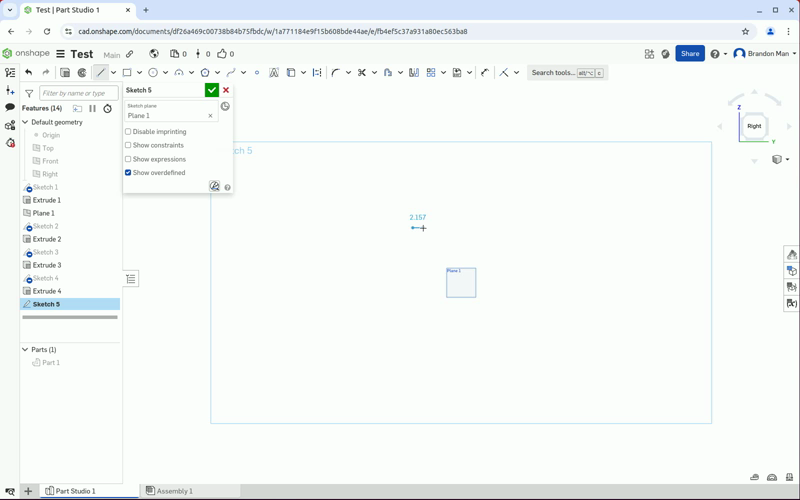
key_down(shift)
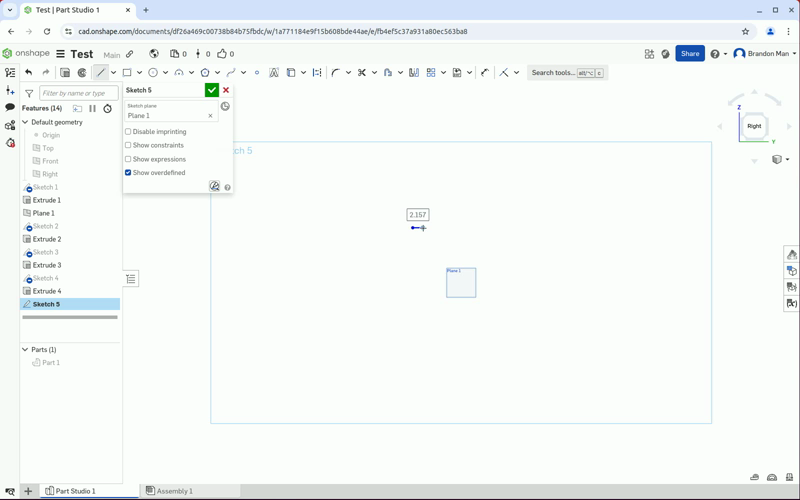
mouse_move(453, 227)
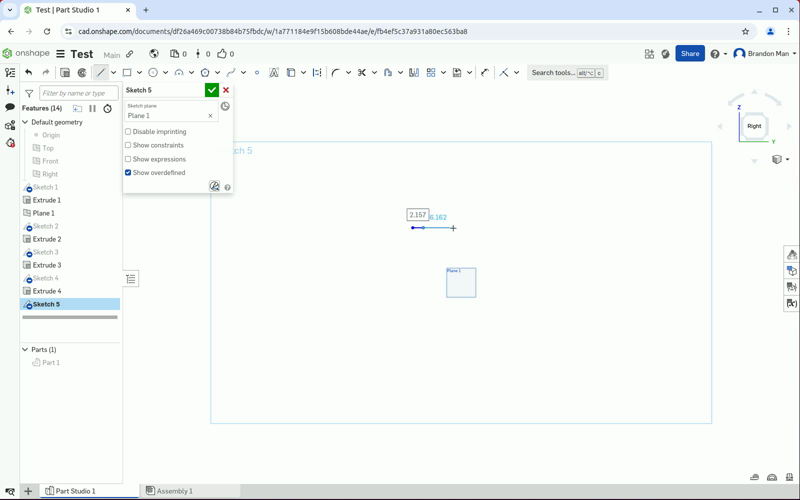
mouse_move(423, 217)
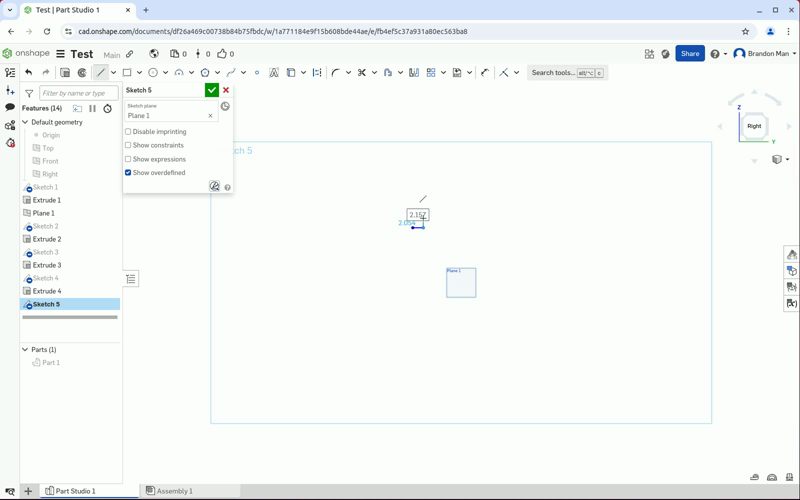
click(423, 217)
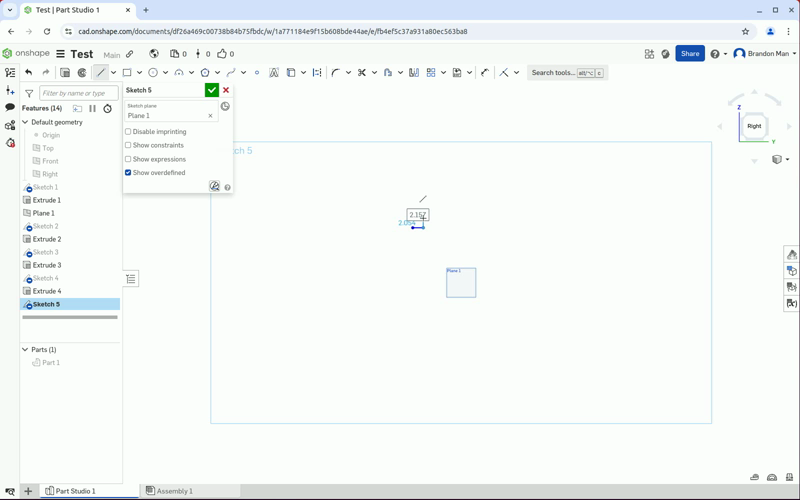
key_up(shift)
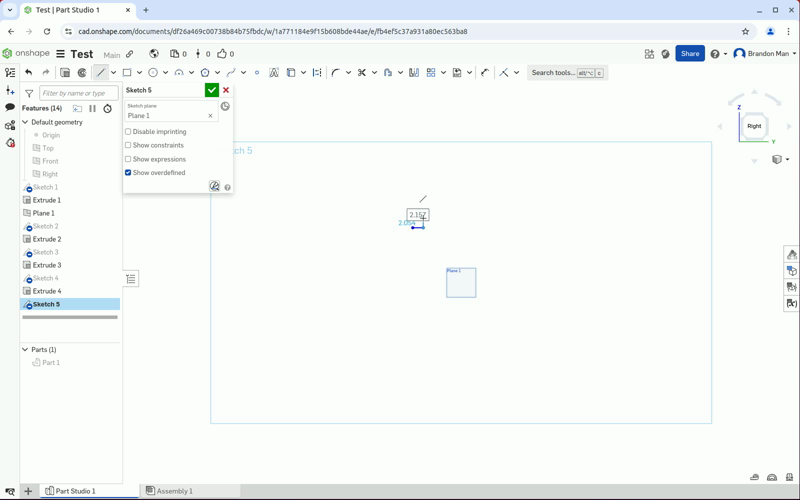
key_down(shift)
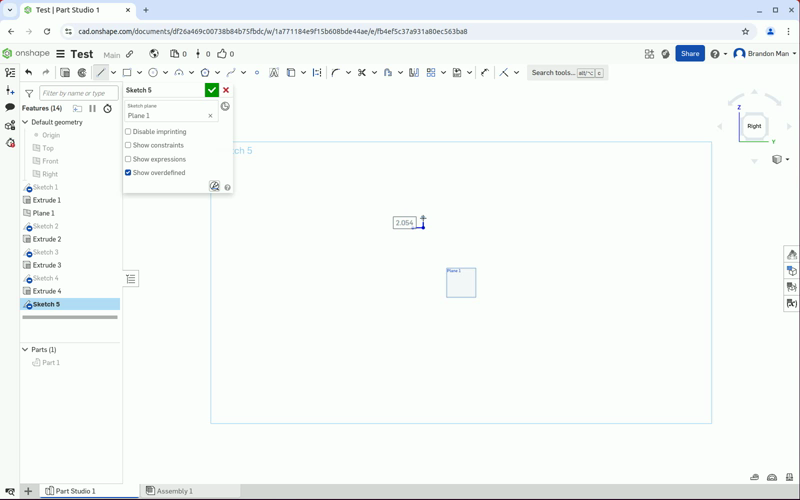
mouse_move(453, 217)
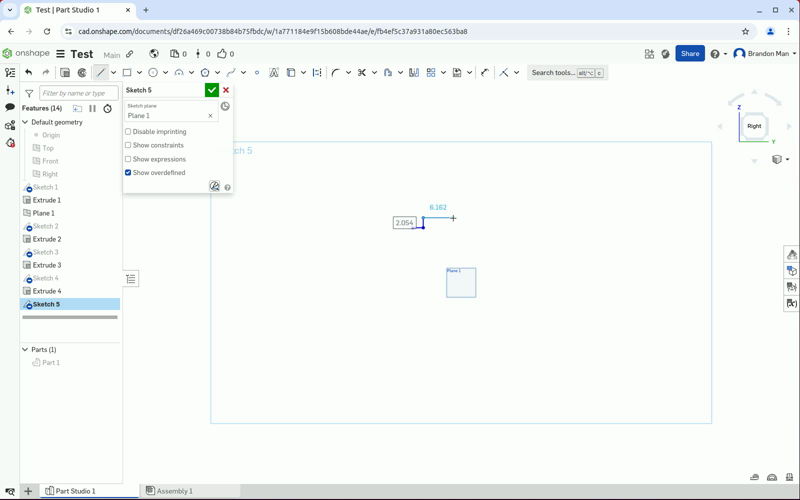
mouse_move(412, 217)
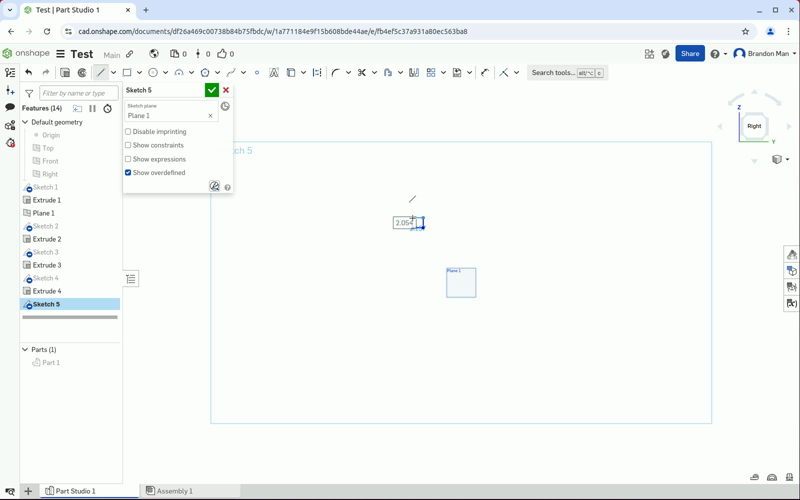
click(412, 217)
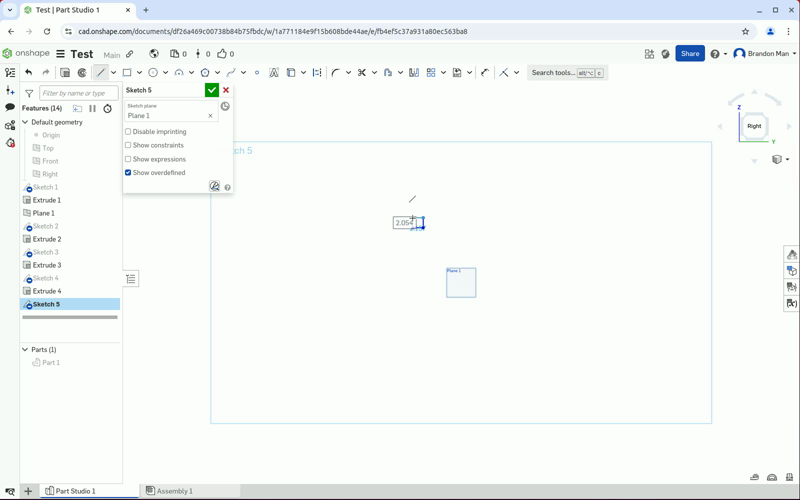
key_up(shift)
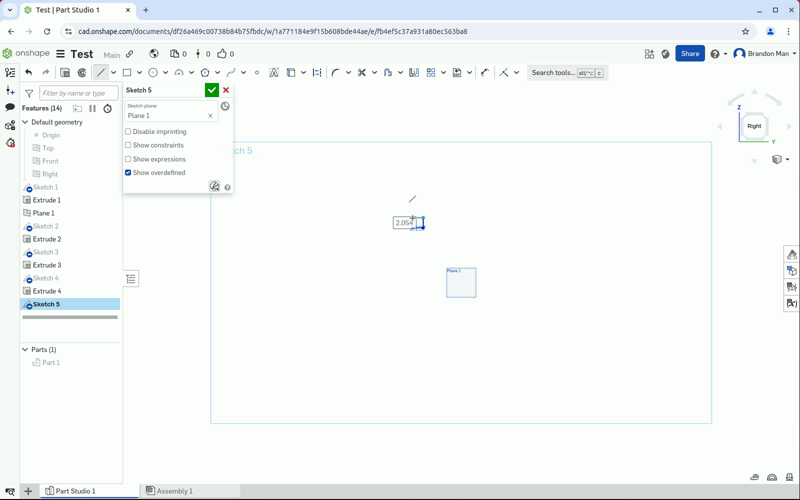
mouse_move(442, 217)
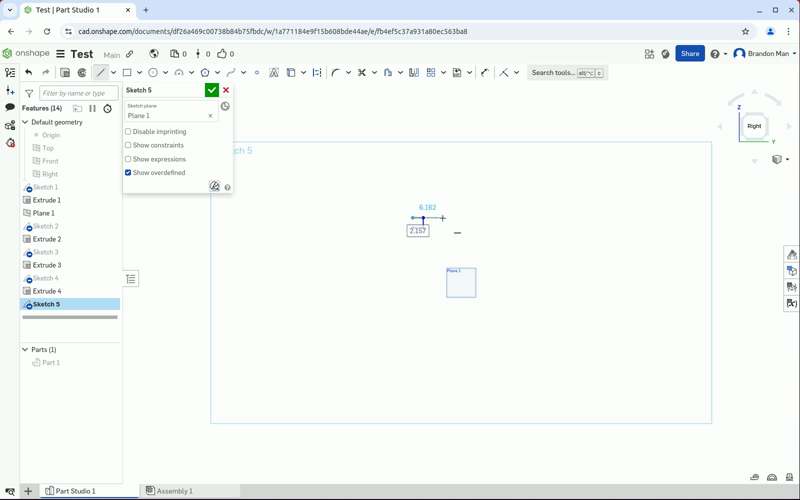
key_down(shift)
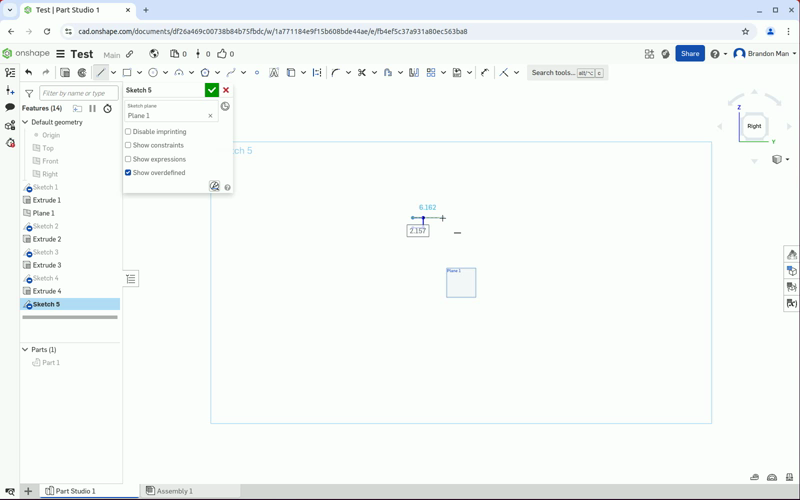
mouse_move(412, 227)
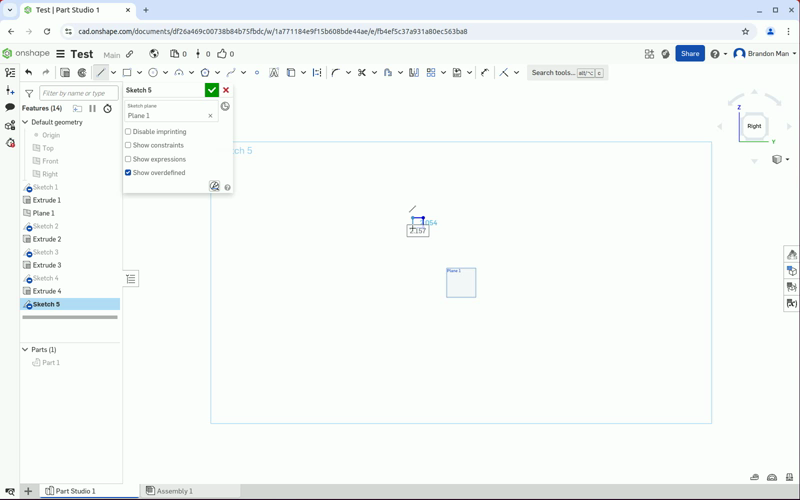
key_up(shift)
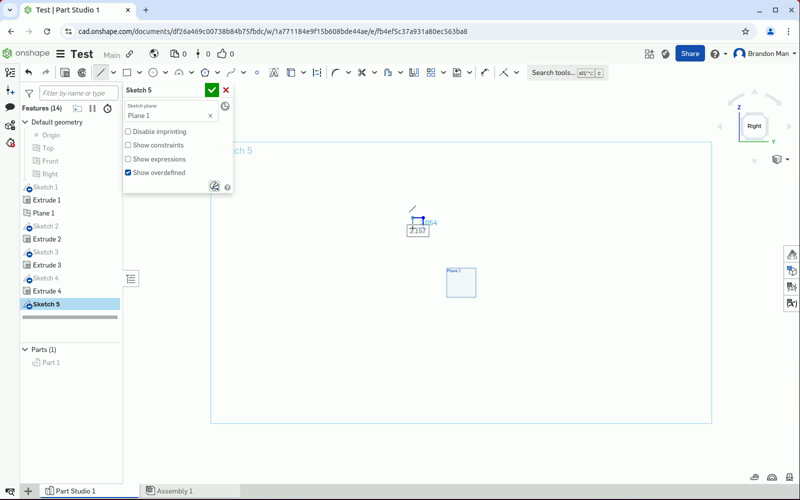
click(412, 227)
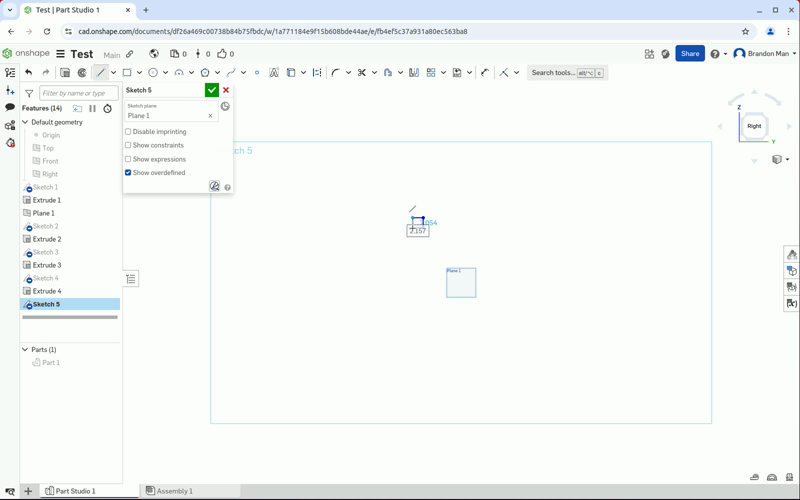
key(esc)
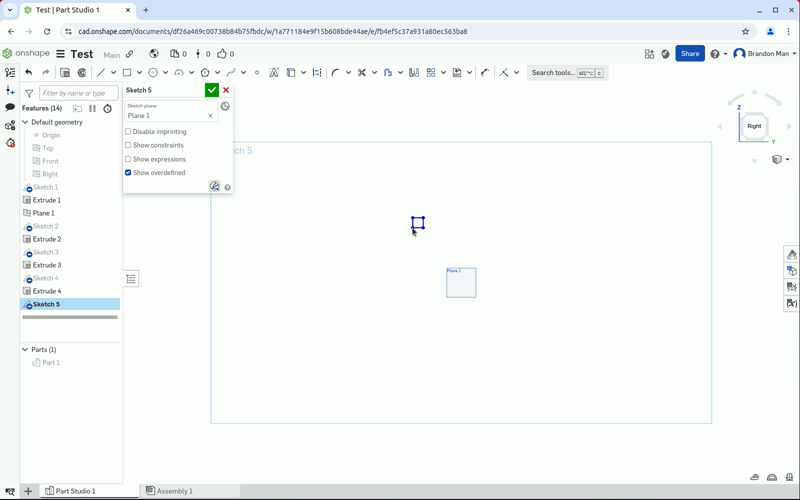
mouse_move(418, 226)
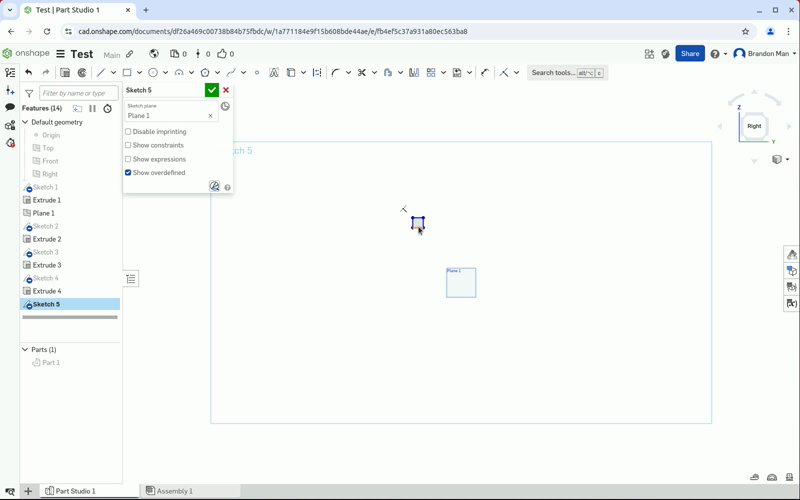
scroll(6)
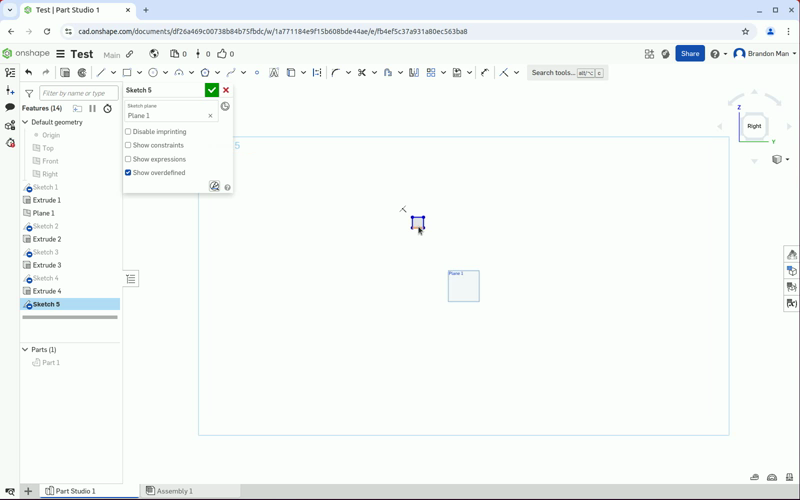
scroll(6)
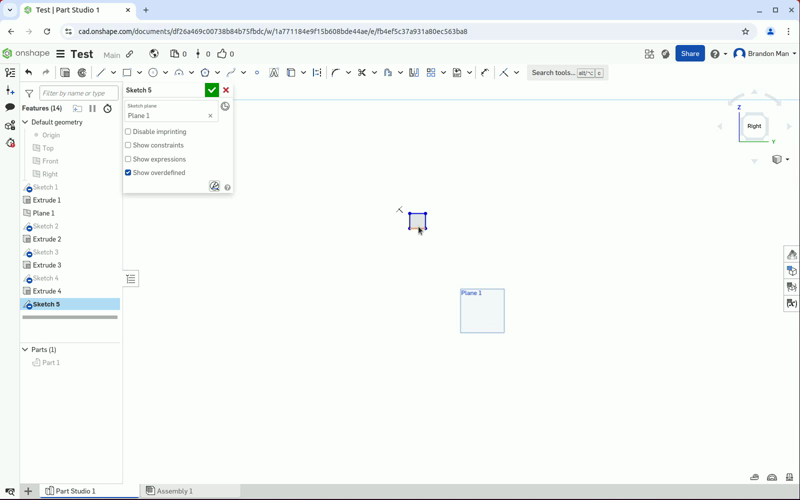
scroll(6)
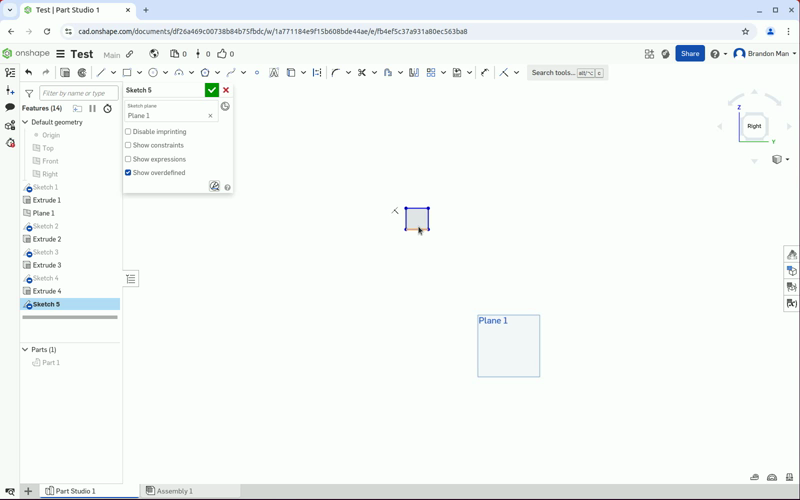
scroll(6)
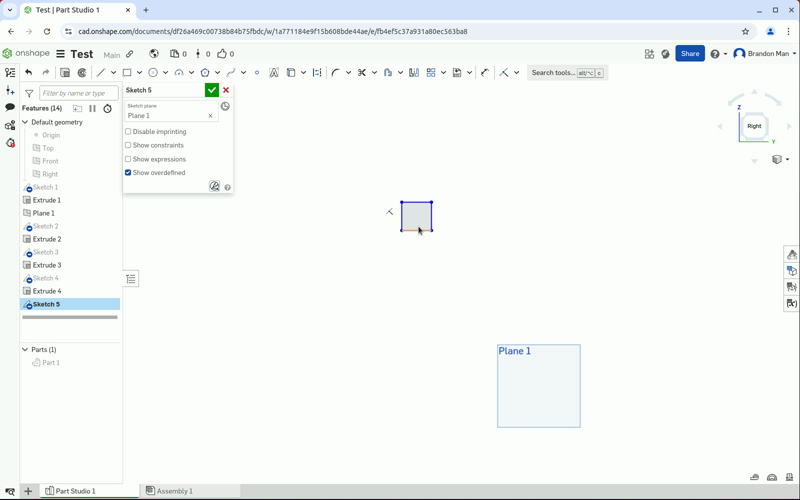
scroll(6)
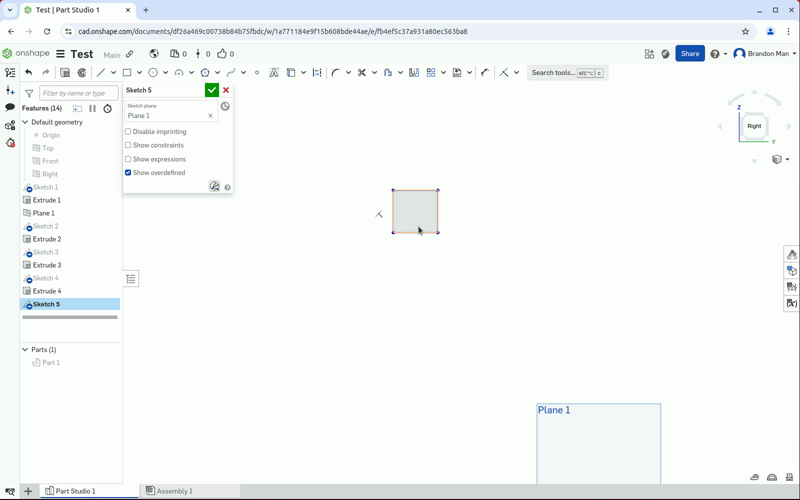
scroll(6)
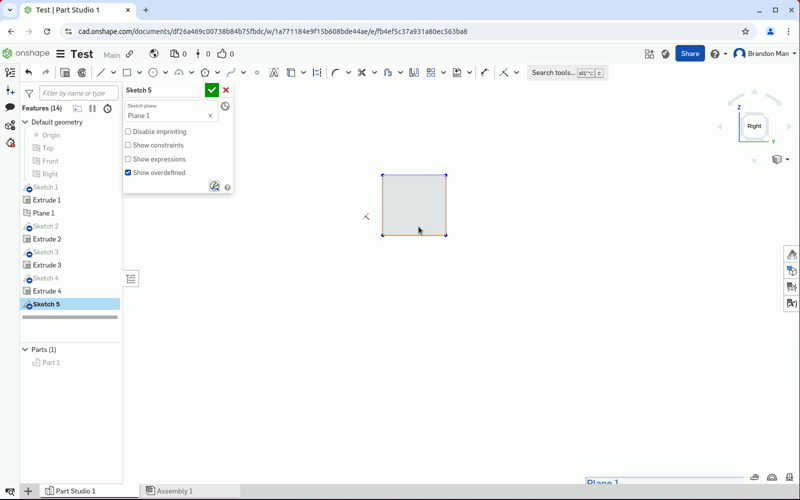
scroll(6)
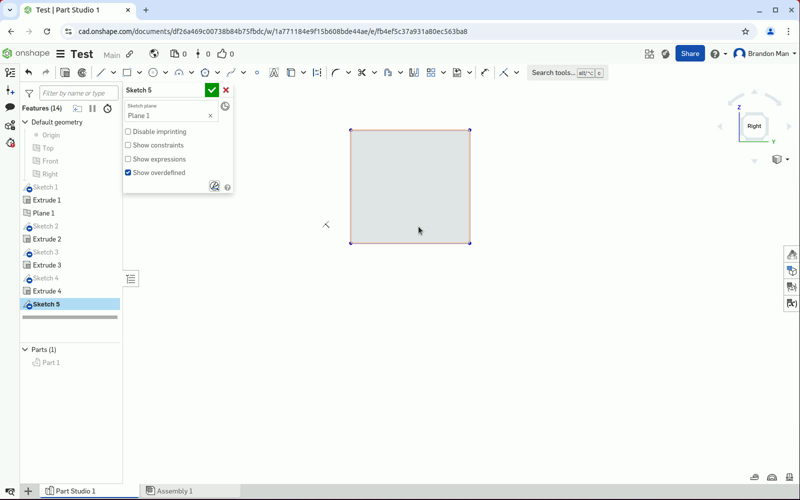
click(418, 226)
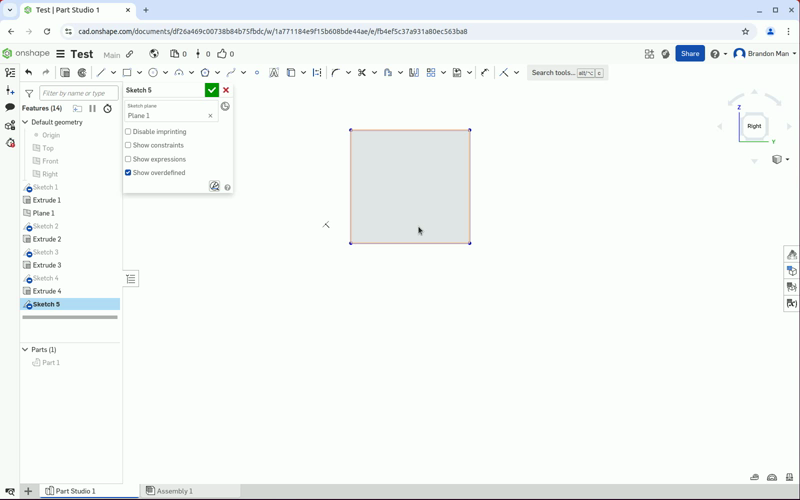
scroll(-6)
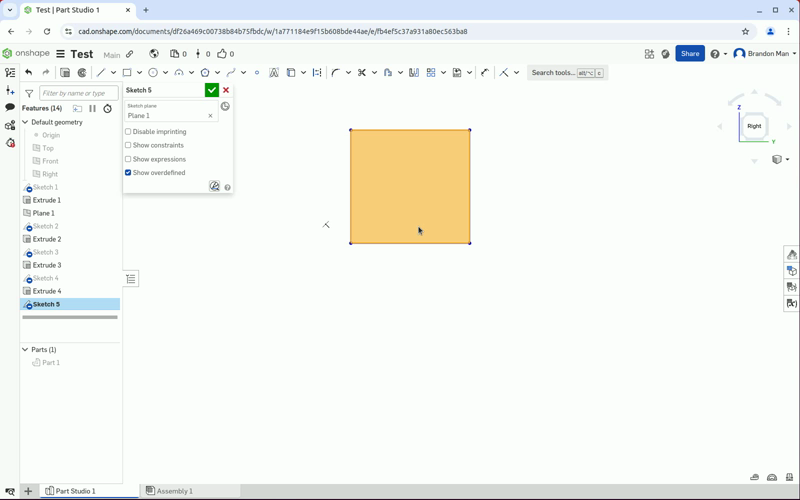
scroll(-6)
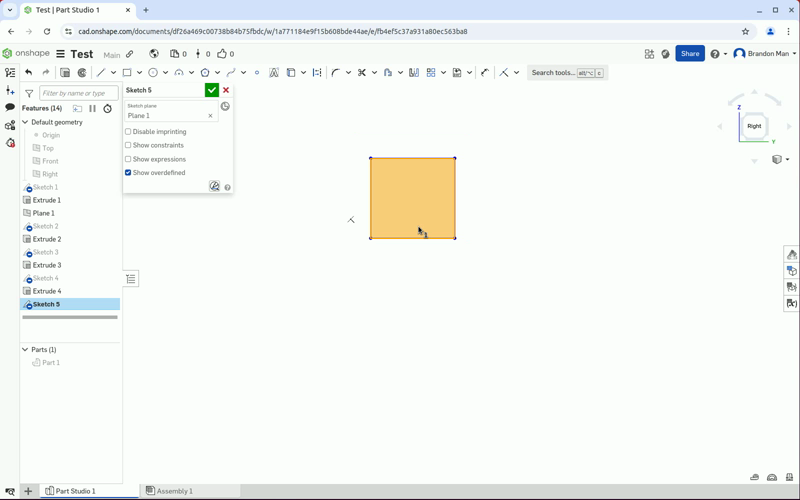
scroll(-6)
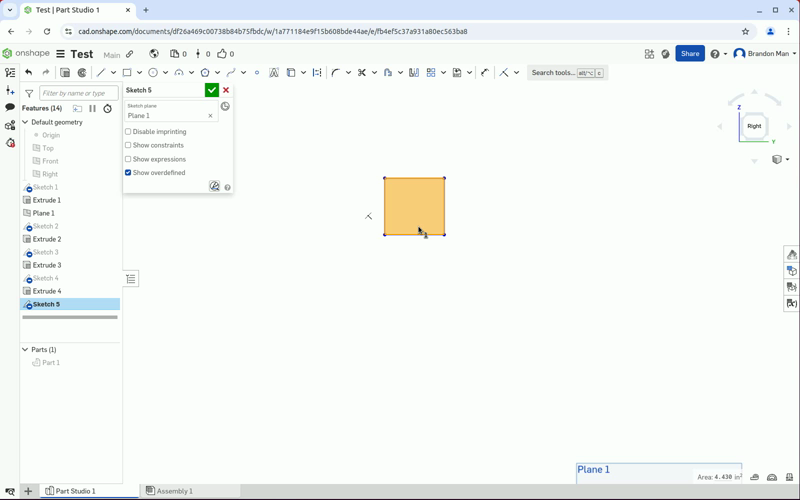
scroll(-6)
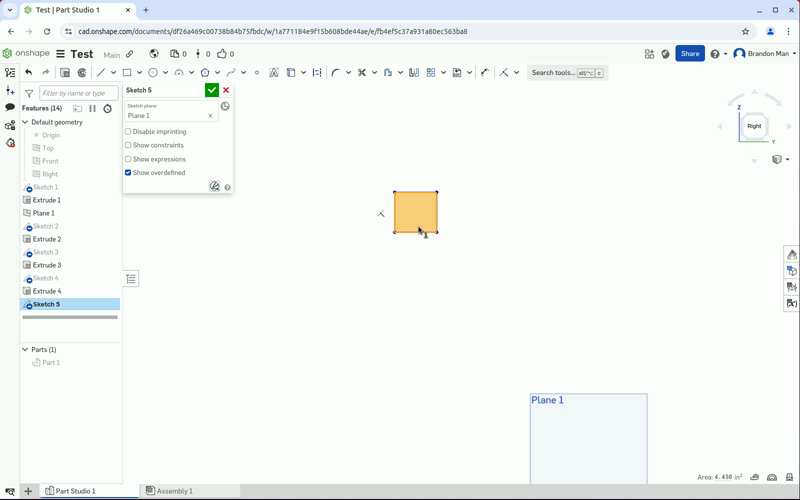
scroll(-6)
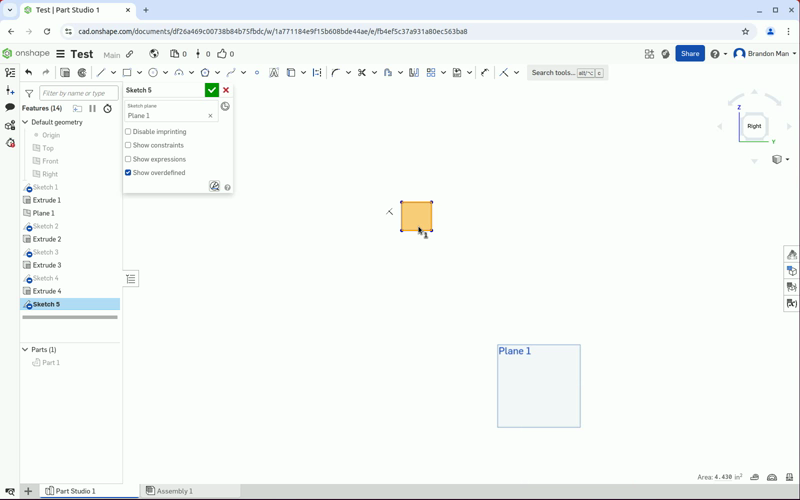
scroll(-6)
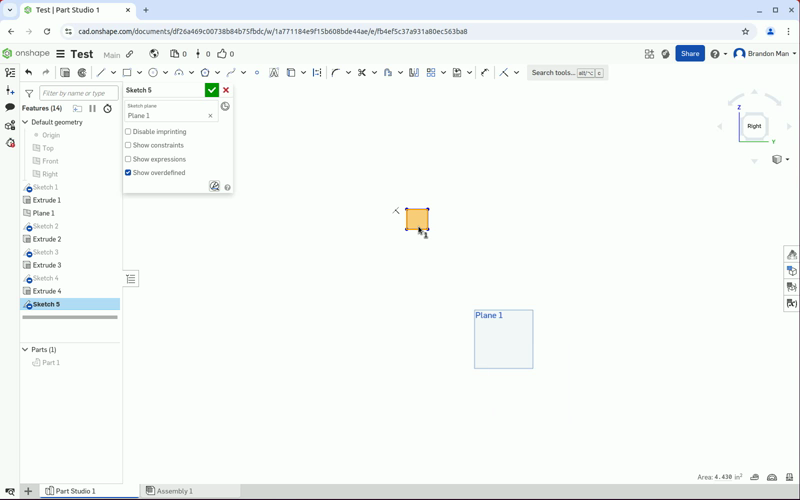
scroll(-6)
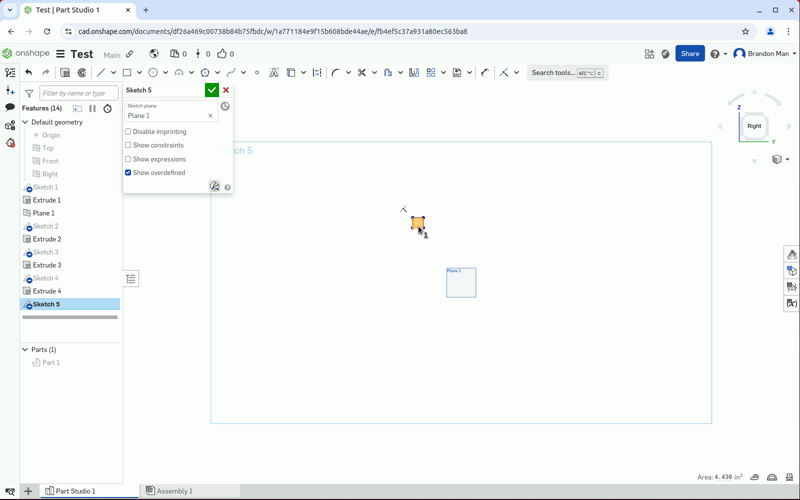
mouse_move(73, 352)
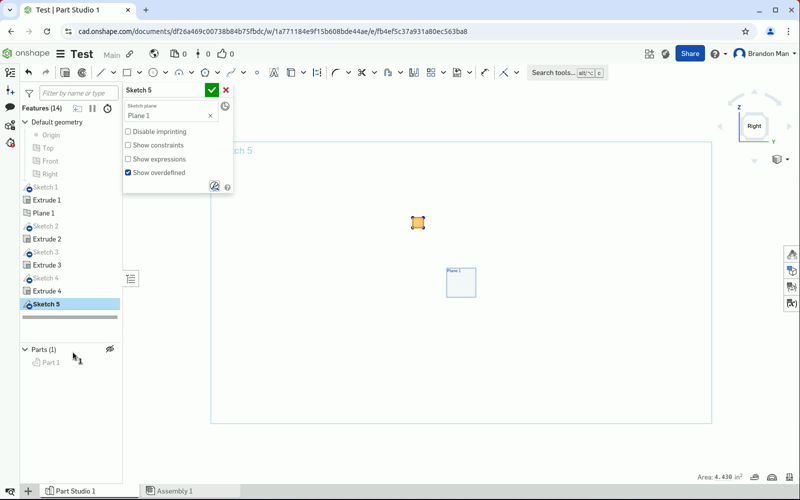
key(shift+y)
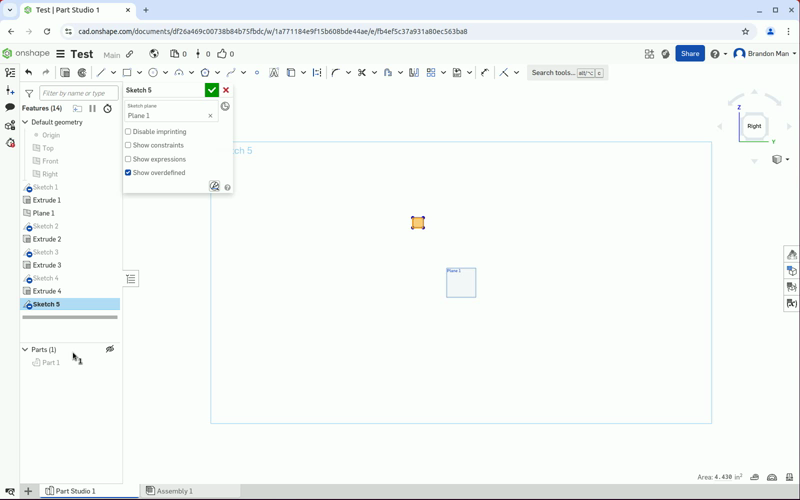
key(shift+e)
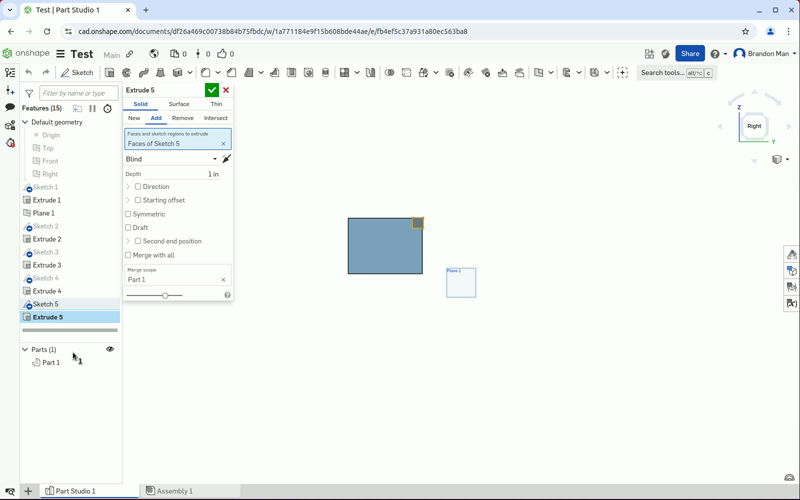
mouse_move(143, 106)
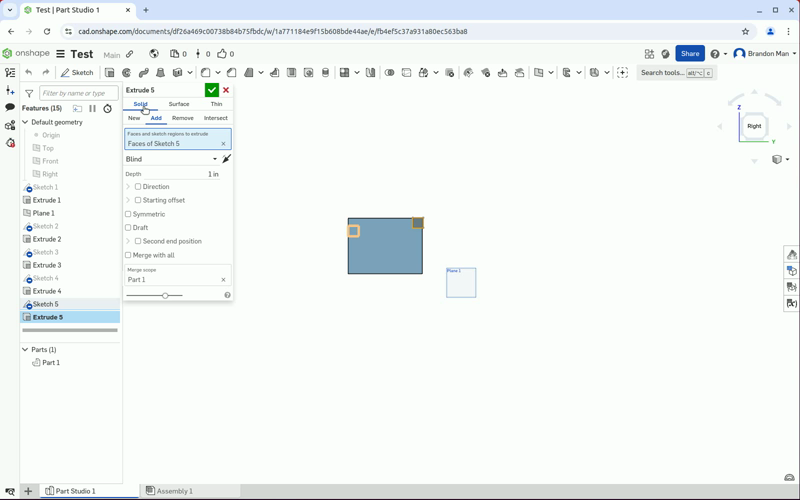
click(143, 106)
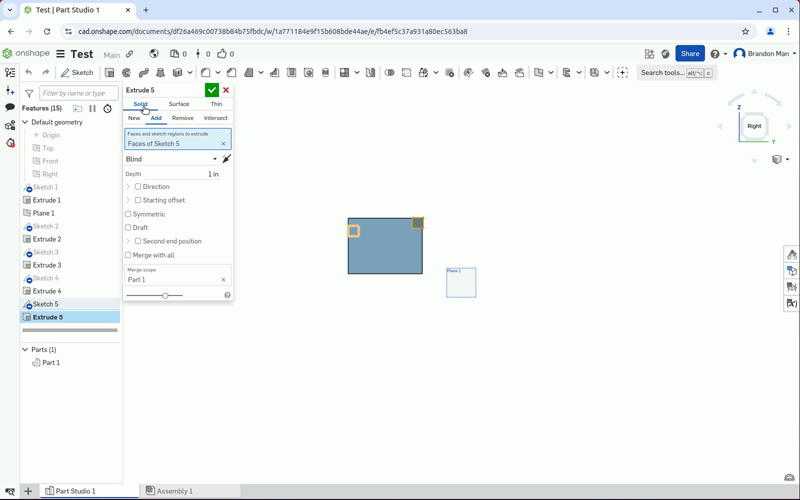
mouse_move(186, 120)
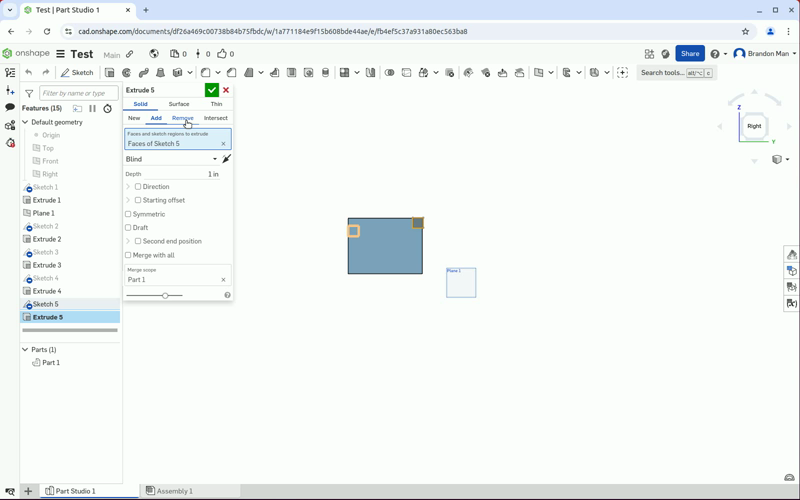
click(186, 120)
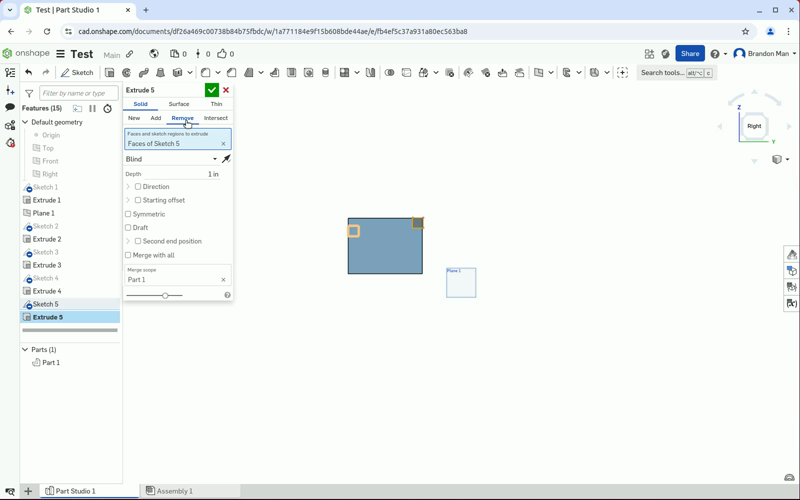
key(tab, 4)
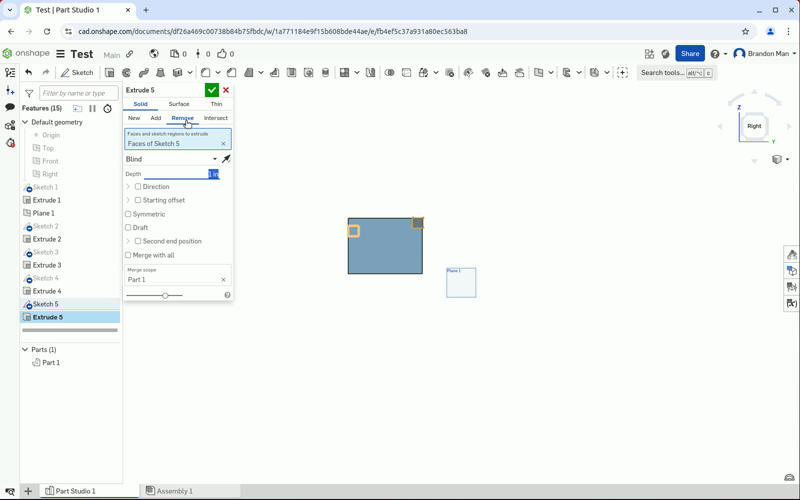
text(1.926)
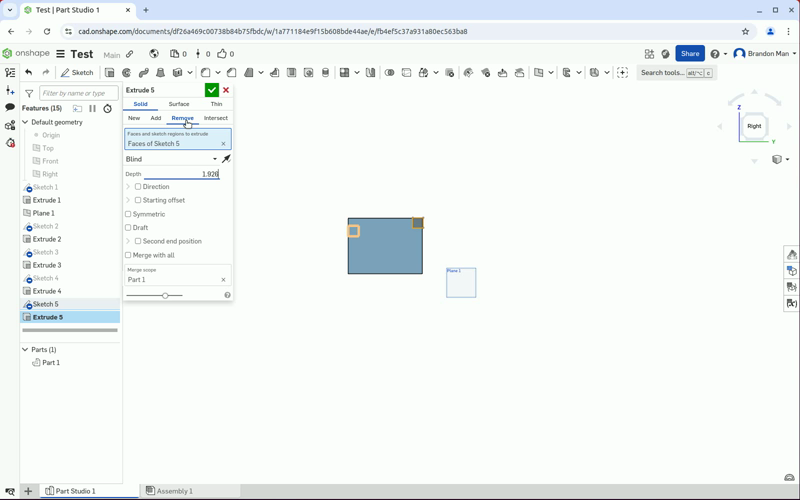
key(tab, 6)
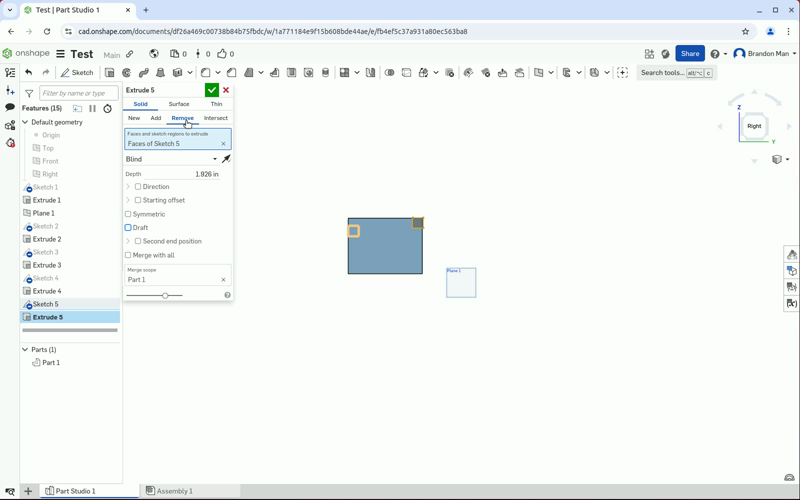
key(space)
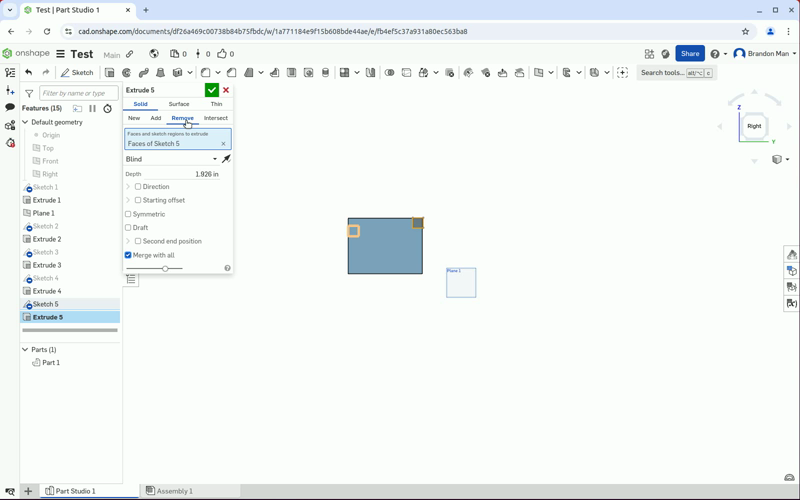
key(enter)
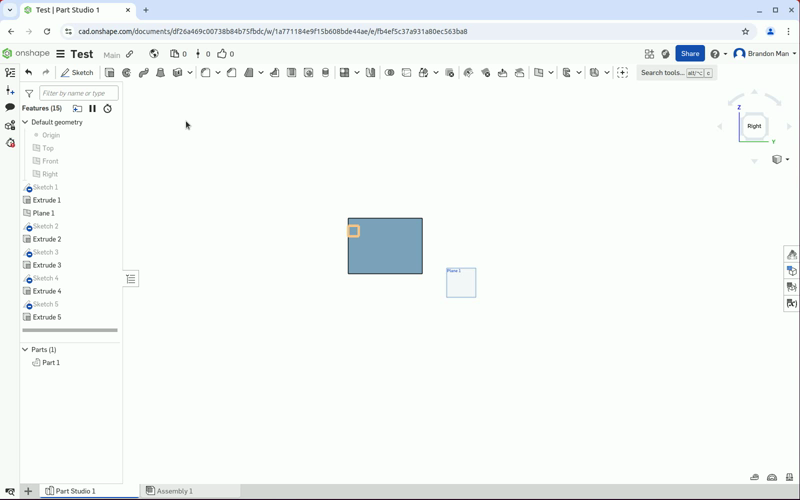
key(shift+h)
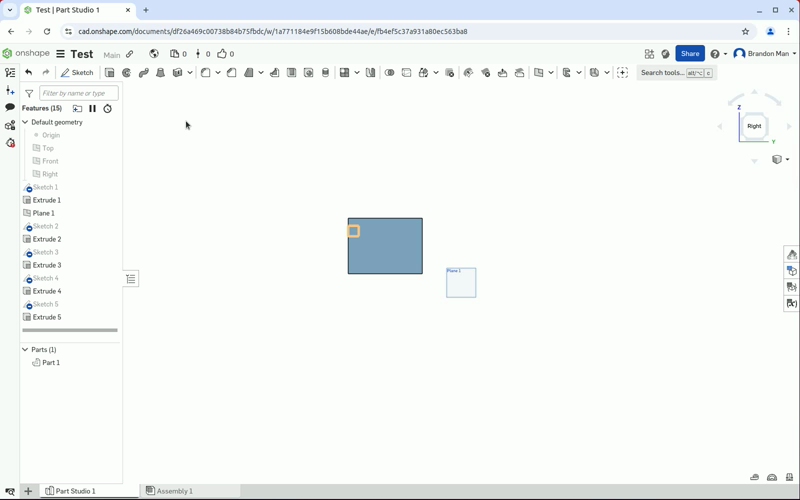
key(shift+h)
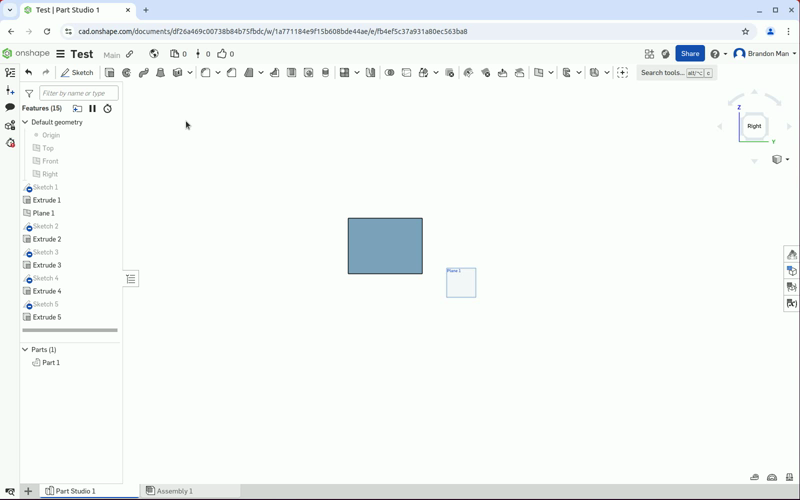
mouse_move(73, 189)
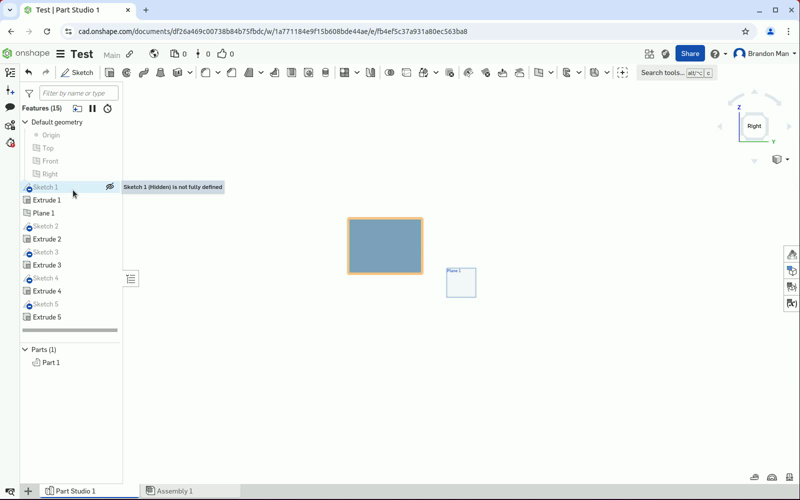
click(73, 189)
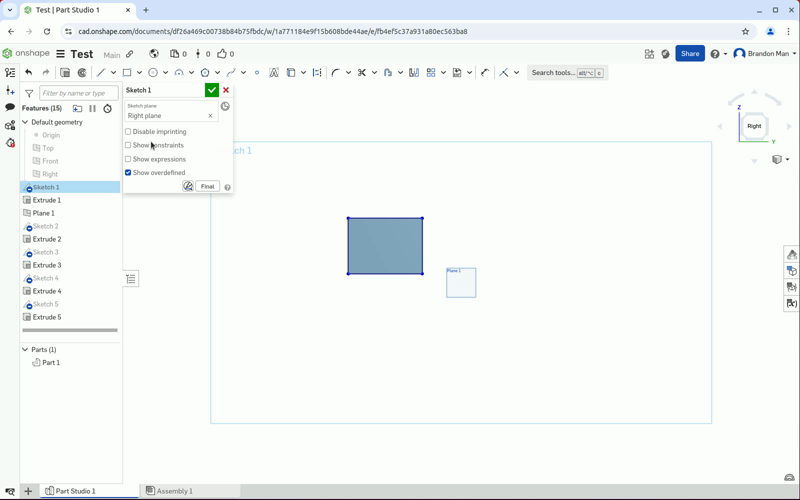
mouse_move(229, 92)
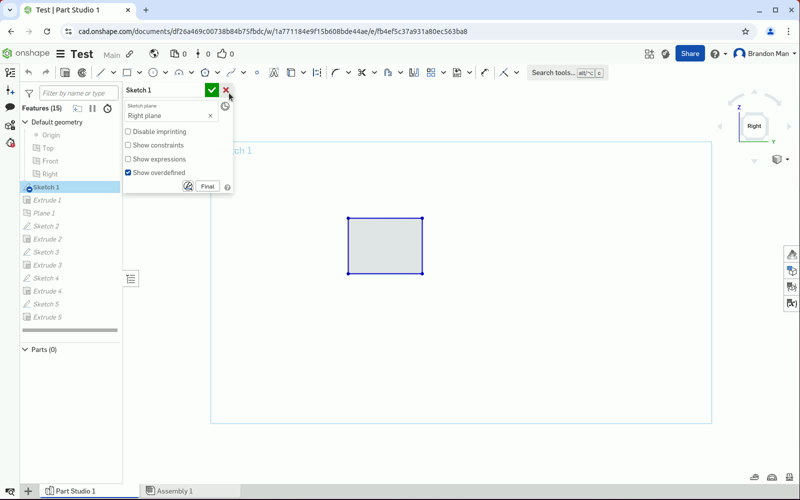
click(229, 92)
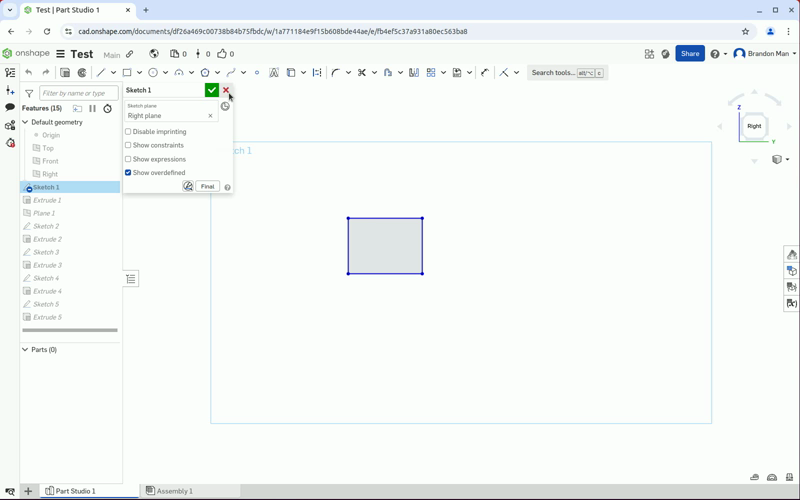
key(shift+s)
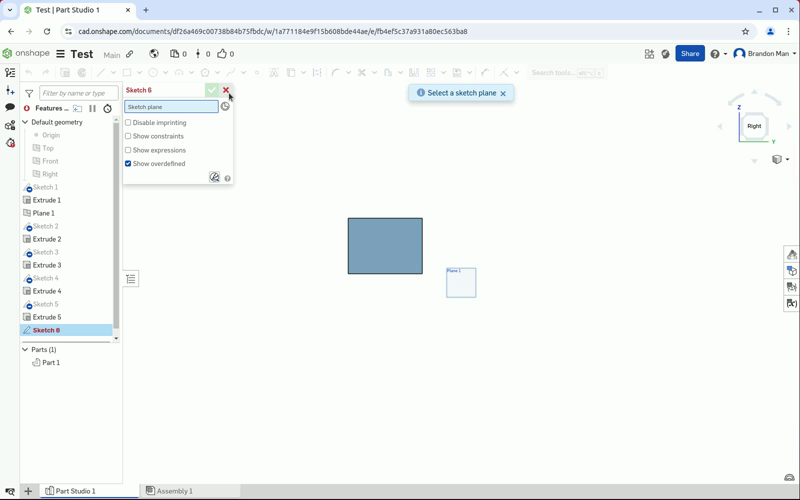
mouse_move(69, 215)
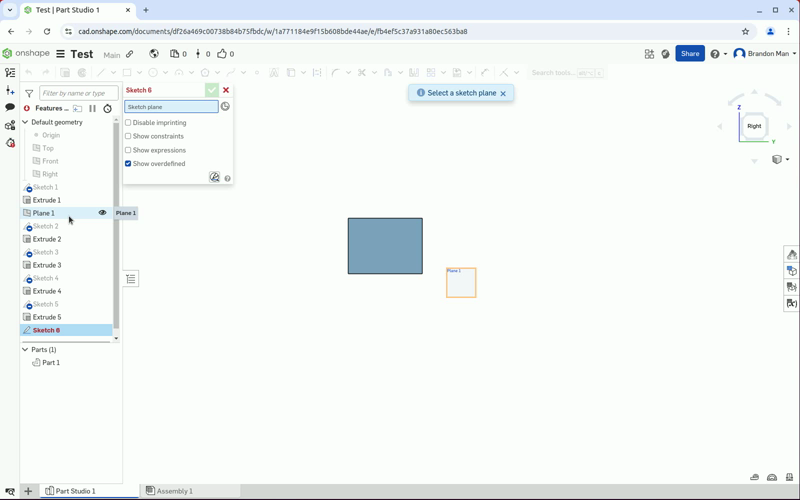
click(69, 215)
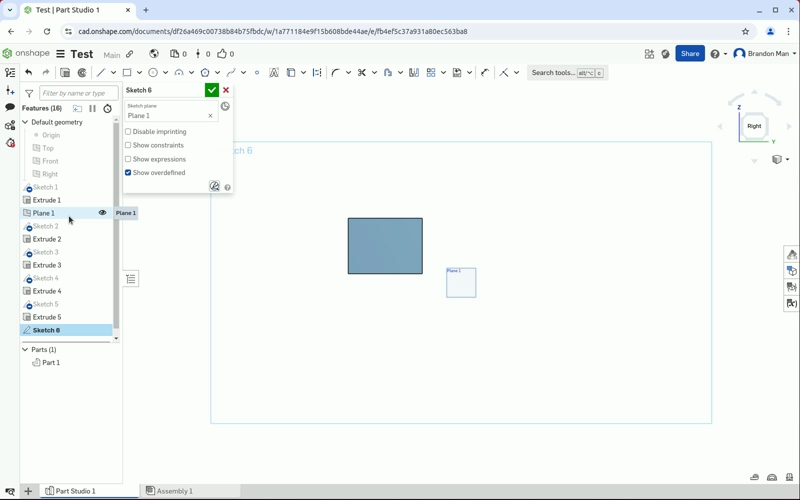
mouse_move(73, 352)
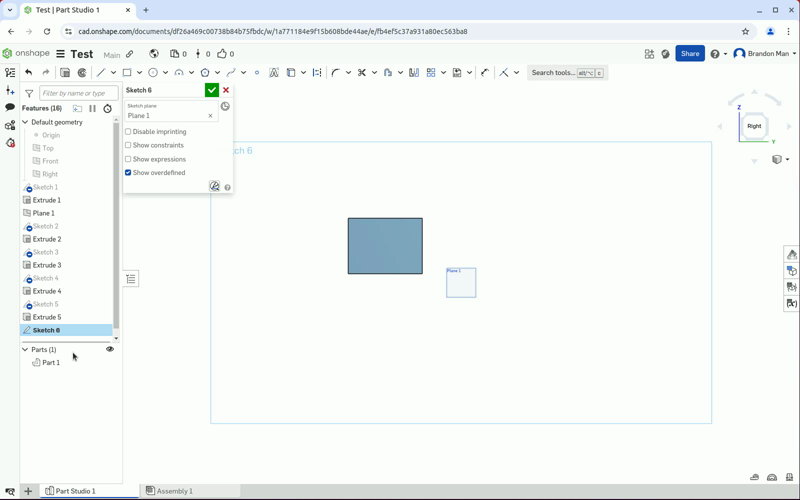
key(y)
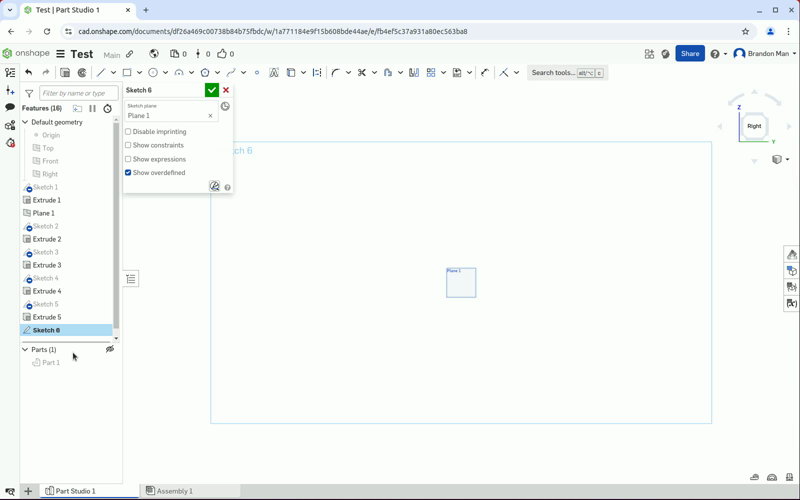
key(l)
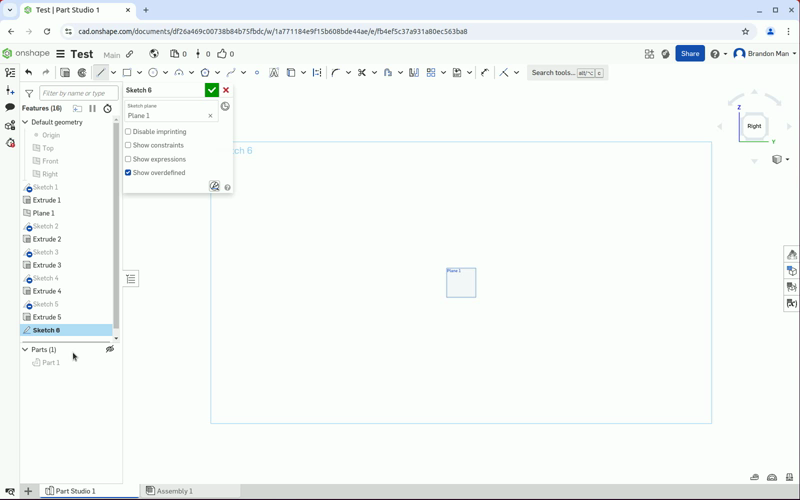
key_down(shift)
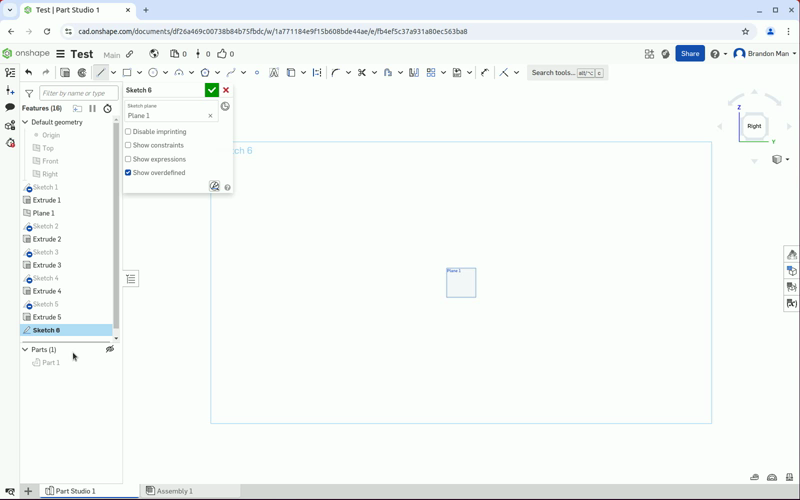
mouse_move(412, 245)
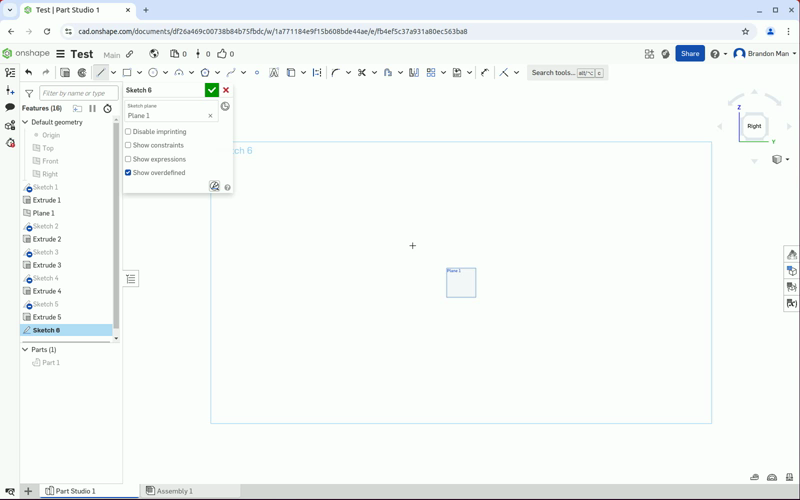
click(412, 245)
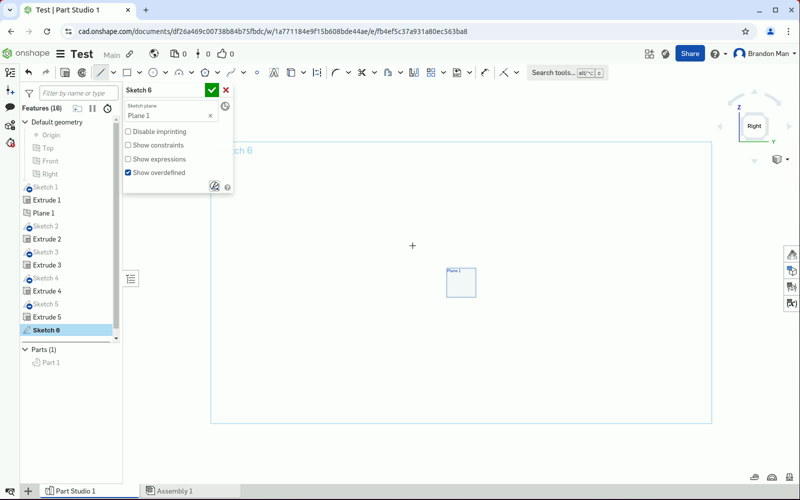
key_up(shift)
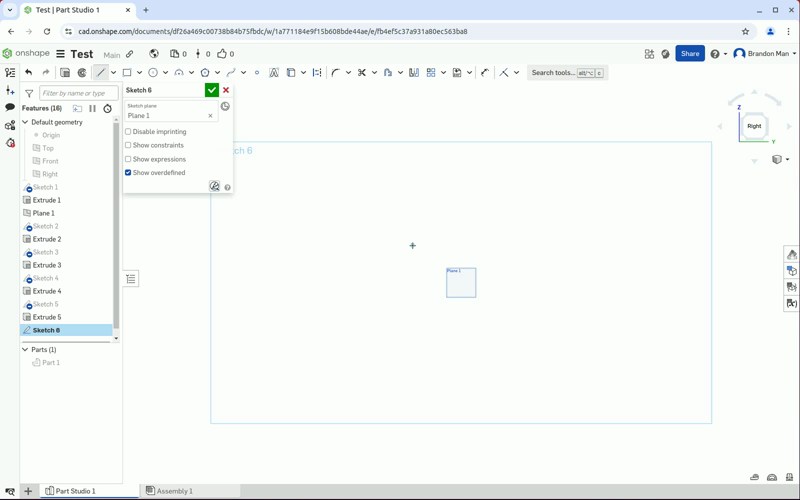
key_down(shift)
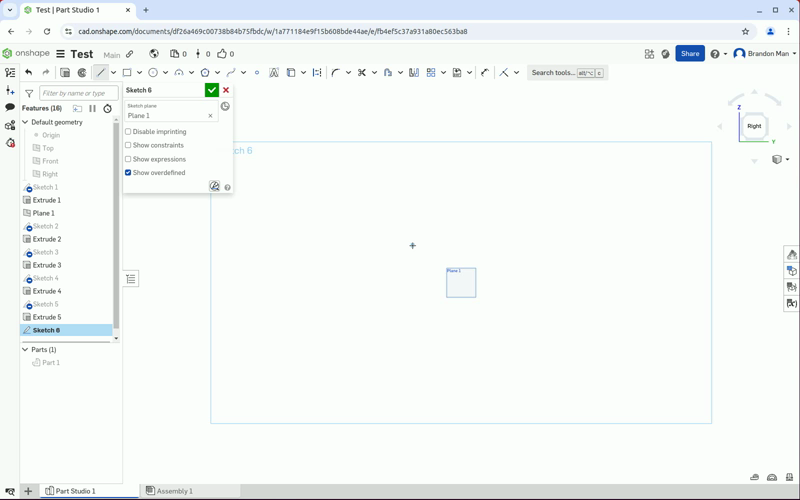
mouse_move(442, 245)
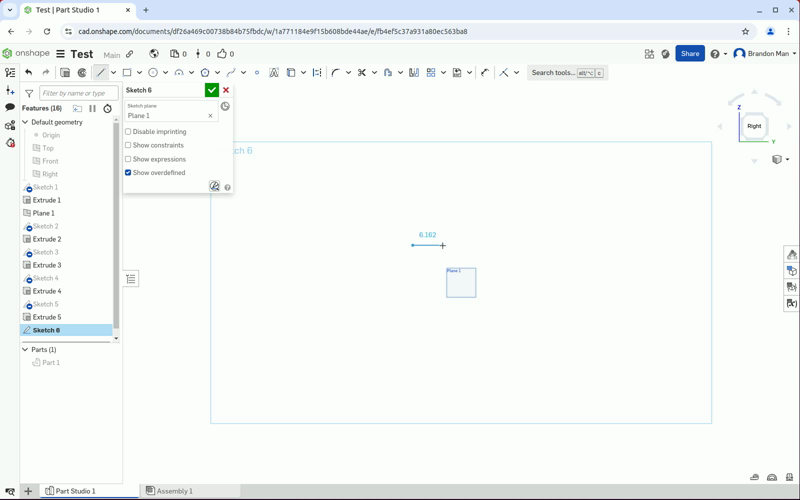
mouse_move(423, 245)
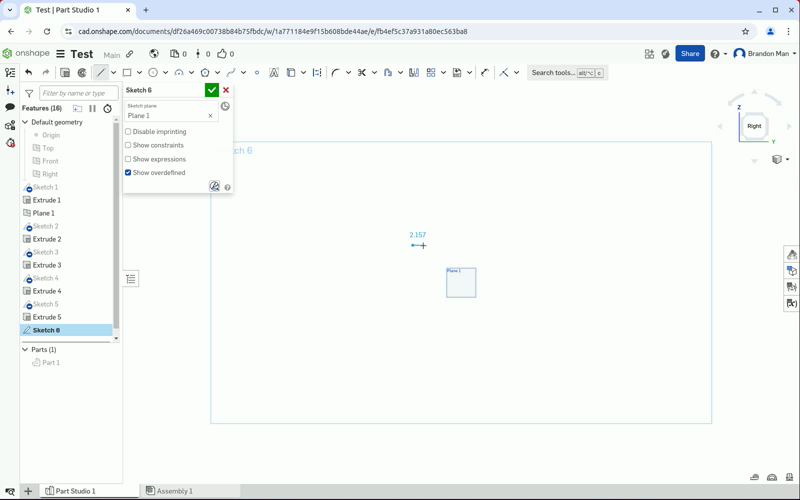
click(423, 245)
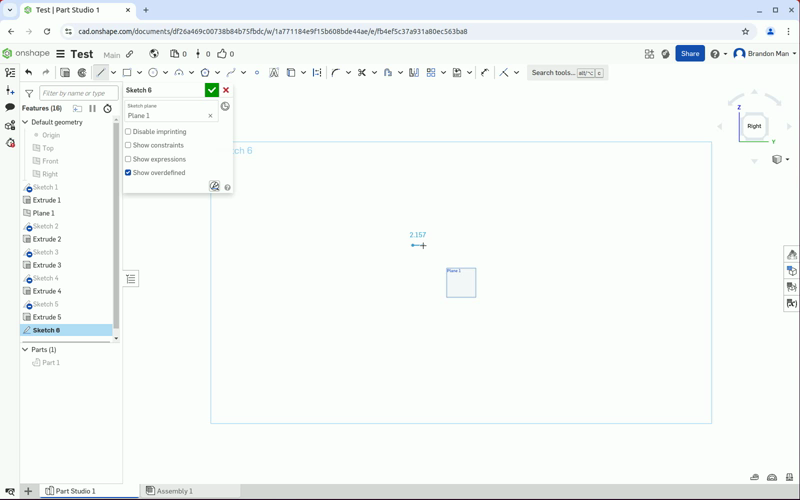
key_up(shift)
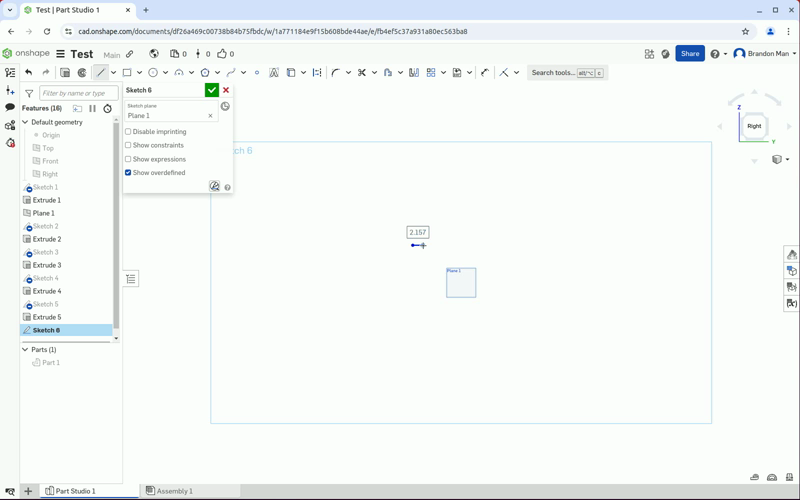
key_down(shift)
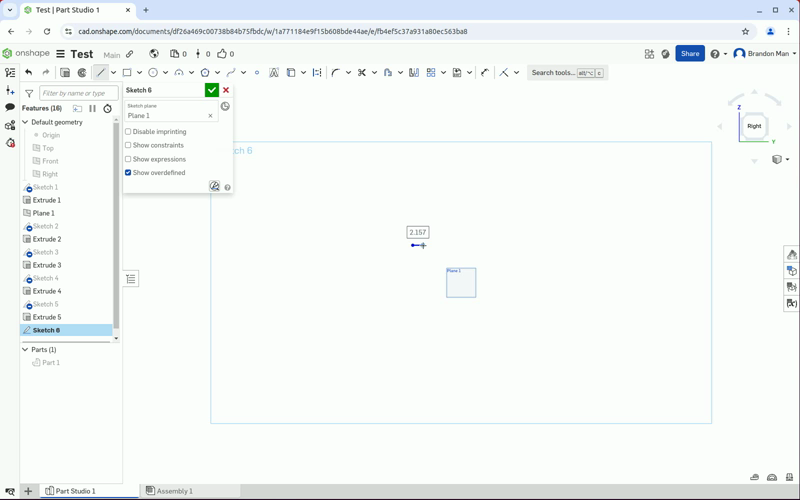
mouse_move(453, 245)
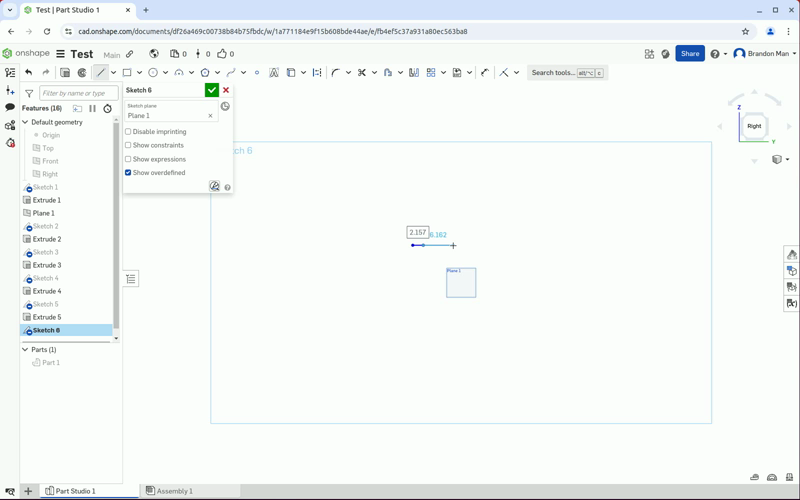
mouse_move(423, 234)
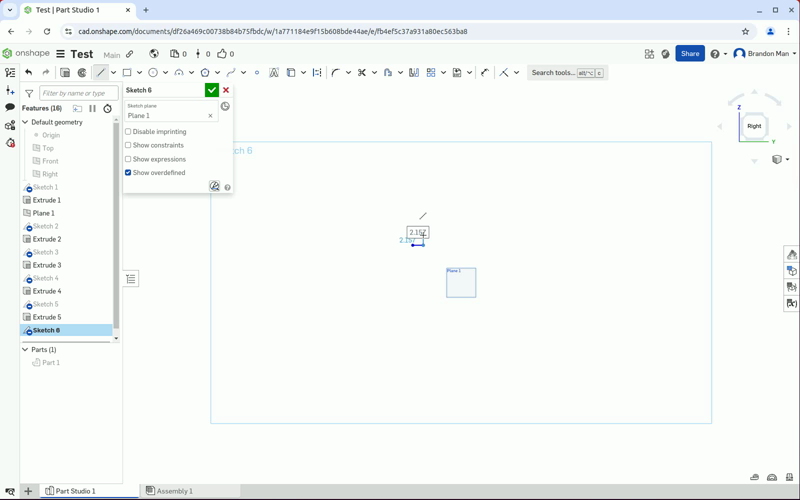
click(423, 234)
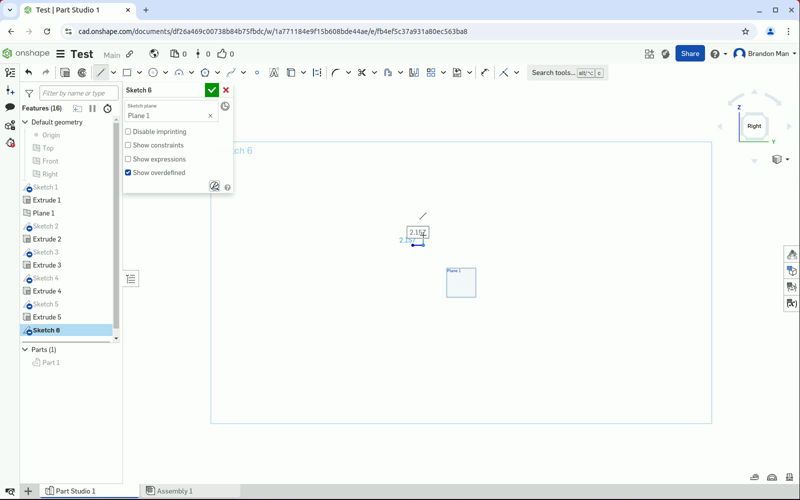
key_up(shift)
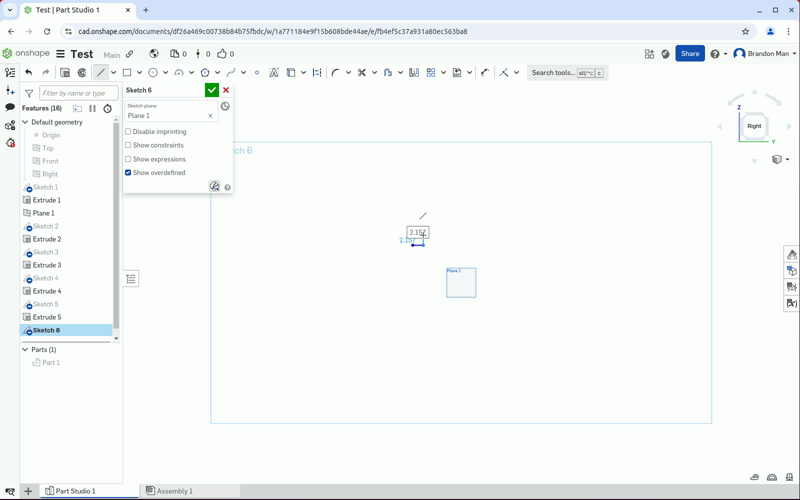
key_down(shift)
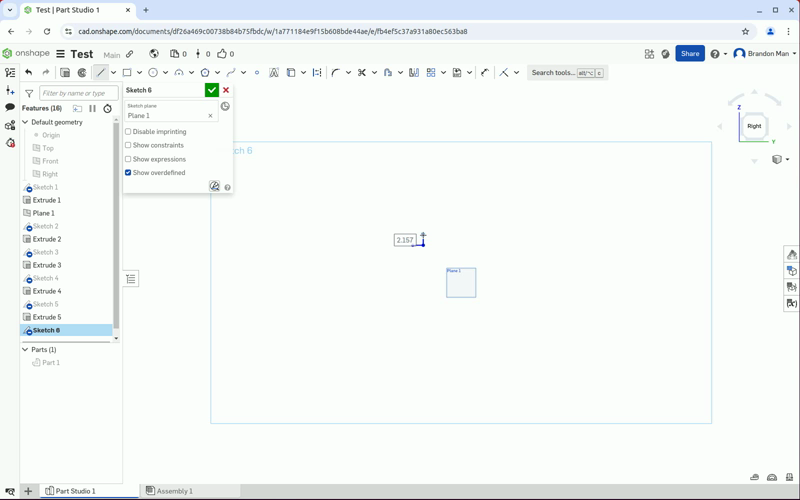
mouse_move(453, 234)
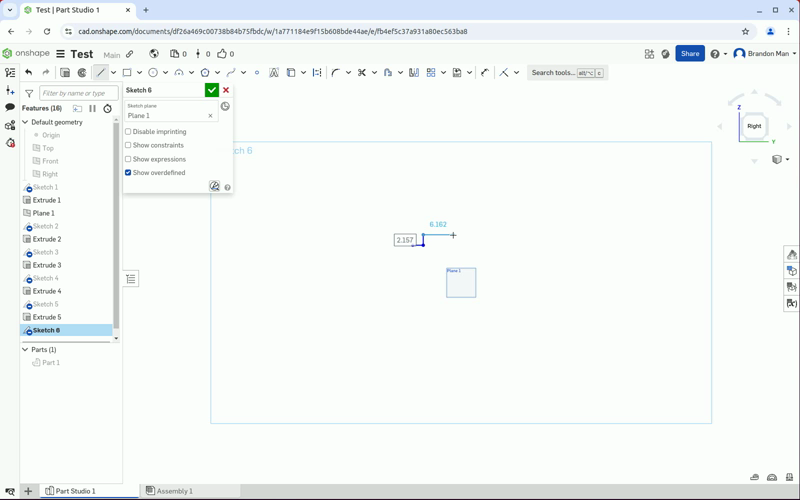
mouse_move(412, 234)
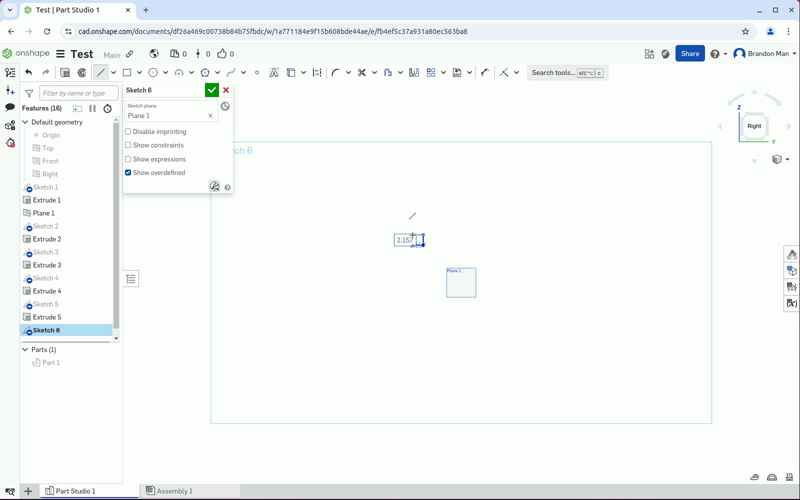
click(412, 234)
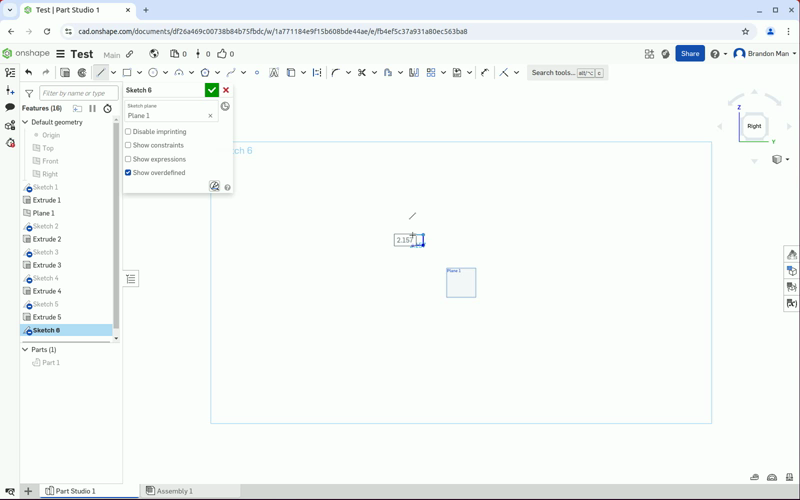
key_up(shift)
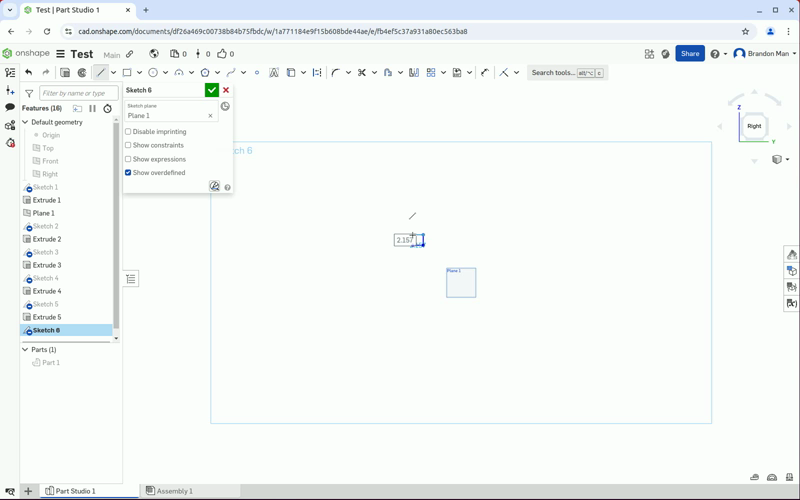
mouse_move(442, 234)
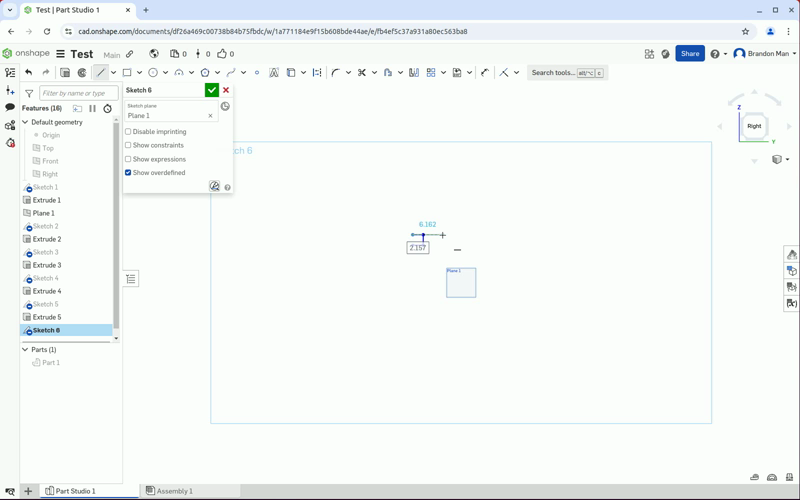
key_down(shift)
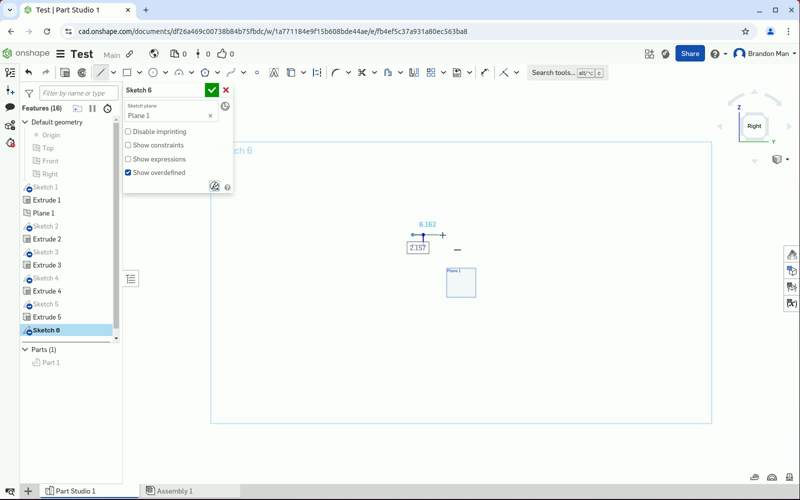
mouse_move(412, 245)
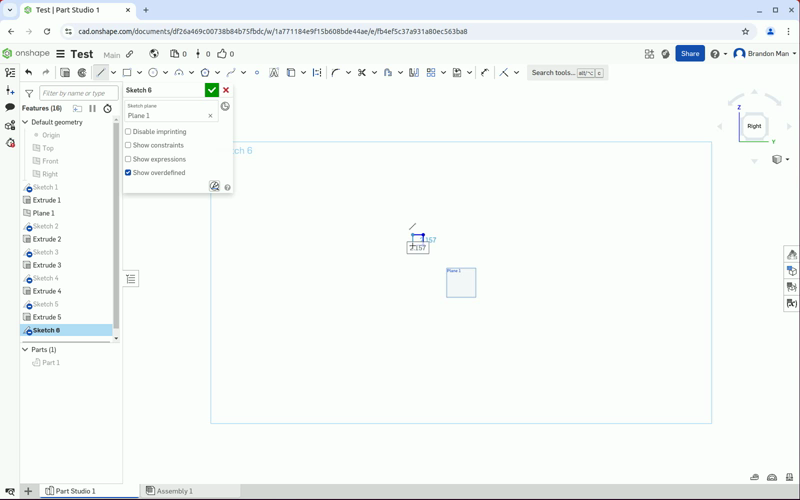
key_up(shift)
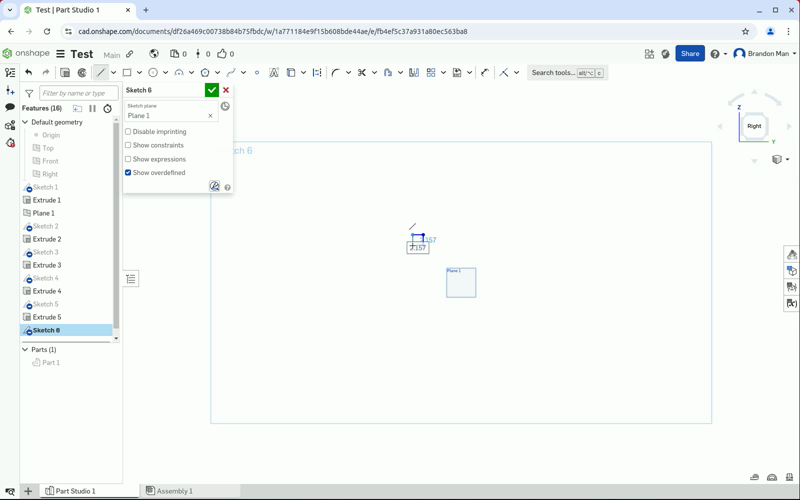
click(412, 245)
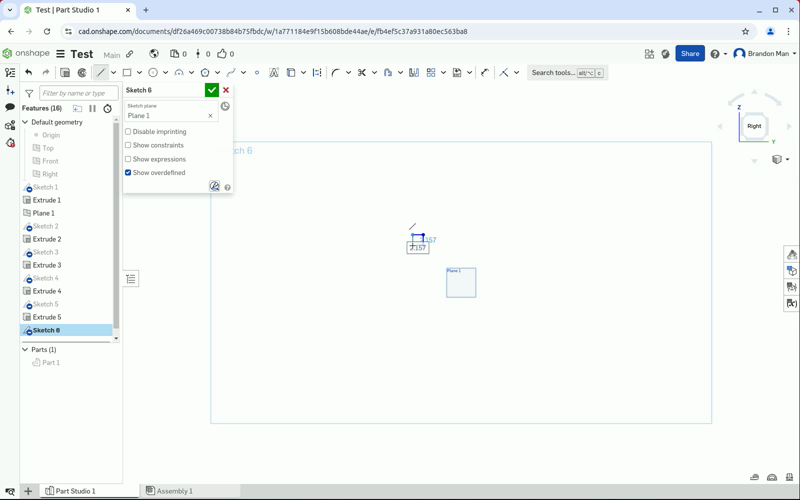
key(esc)
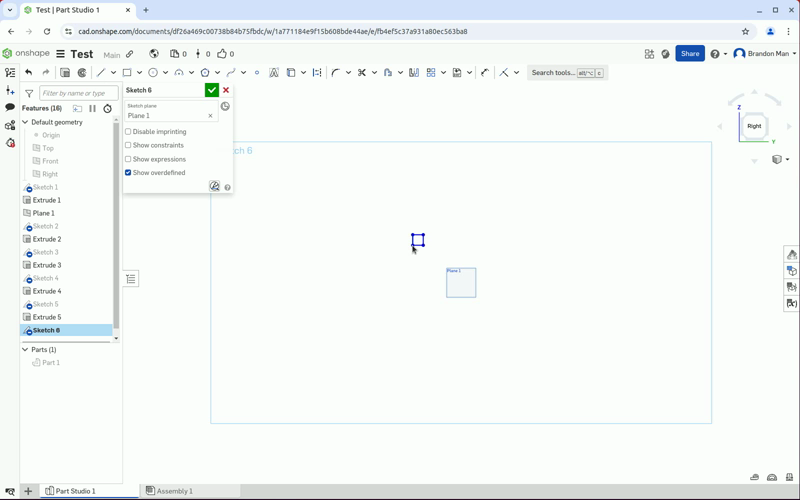
mouse_move(414, 242)
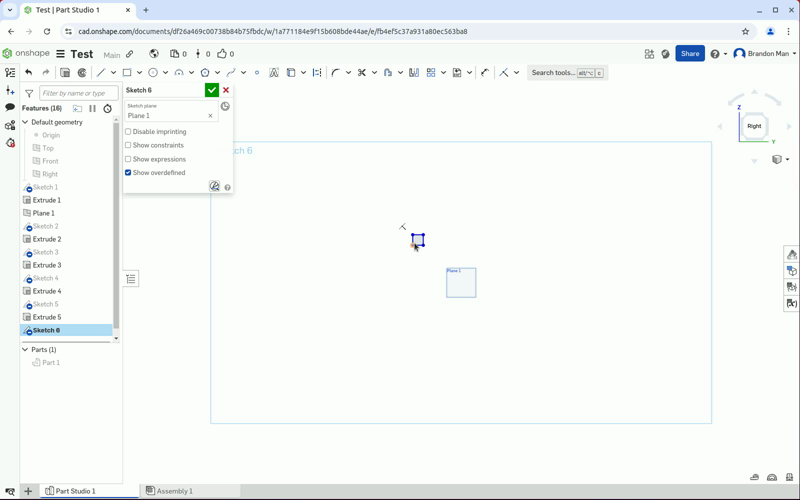
scroll(6)
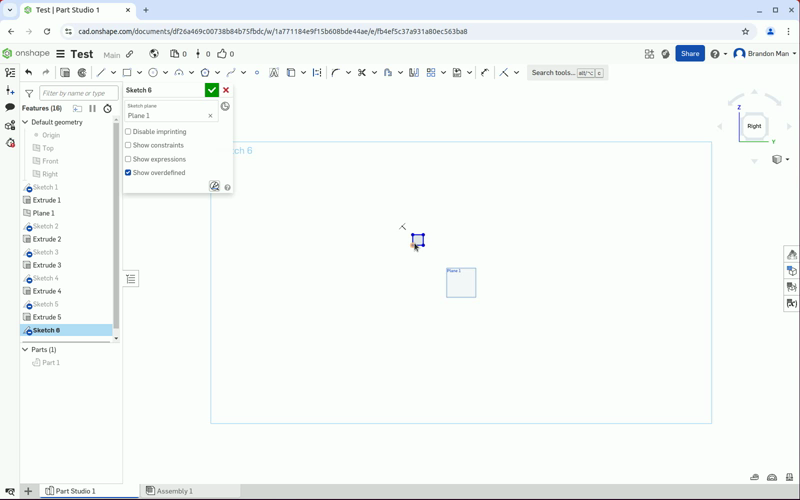
scroll(6)
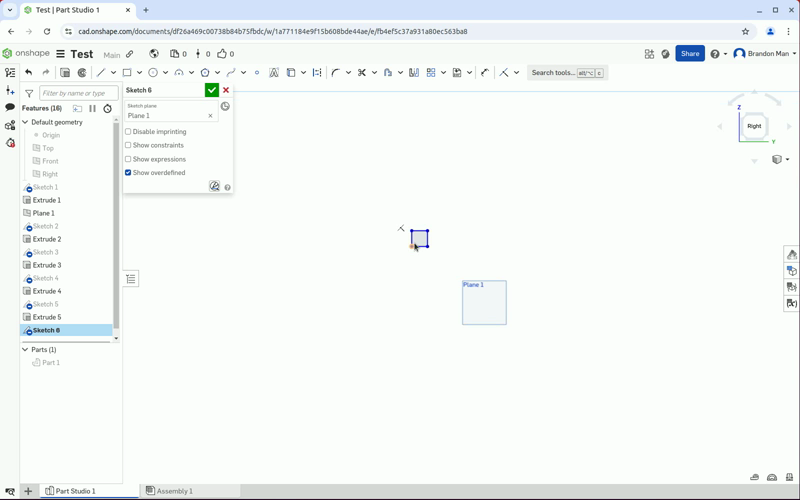
scroll(6)
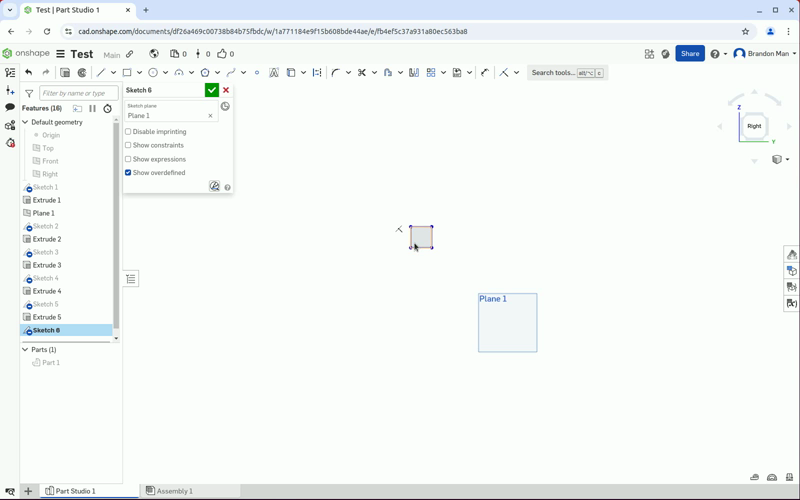
scroll(6)
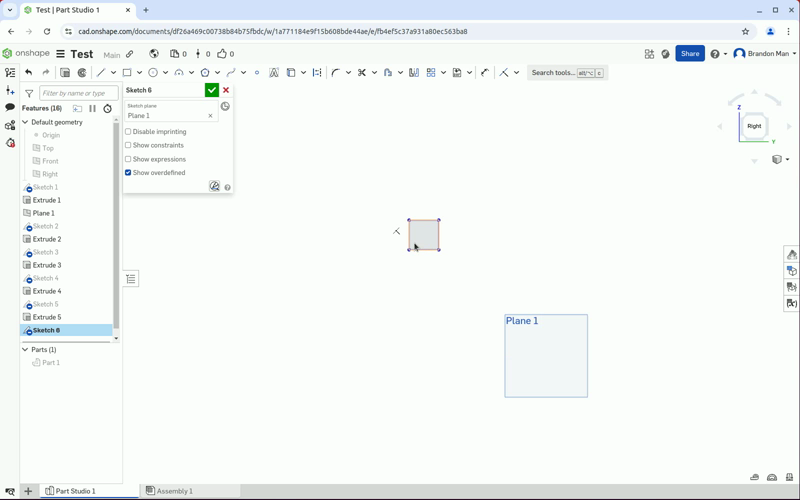
scroll(6)
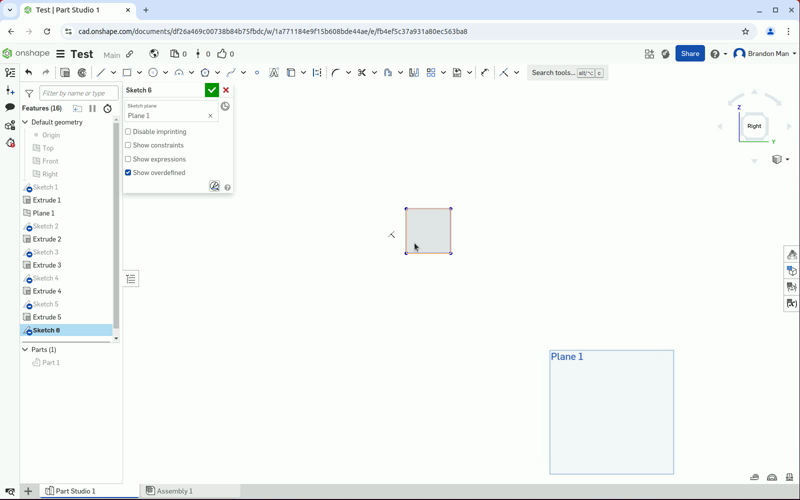
scroll(6)
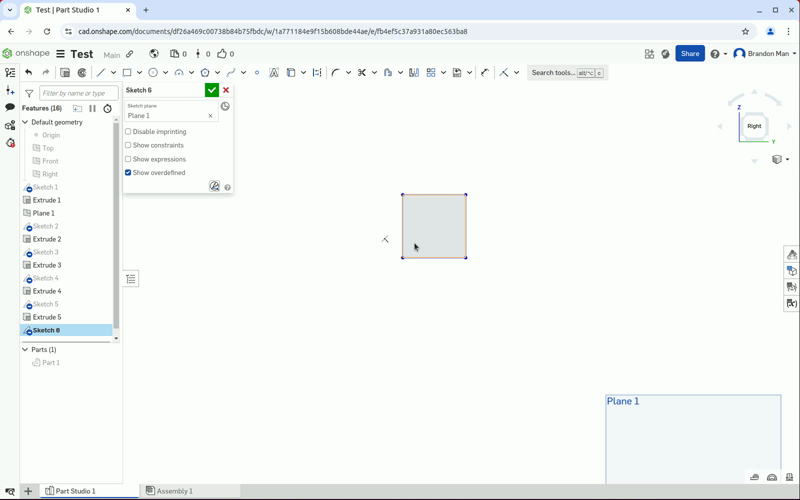
scroll(6)
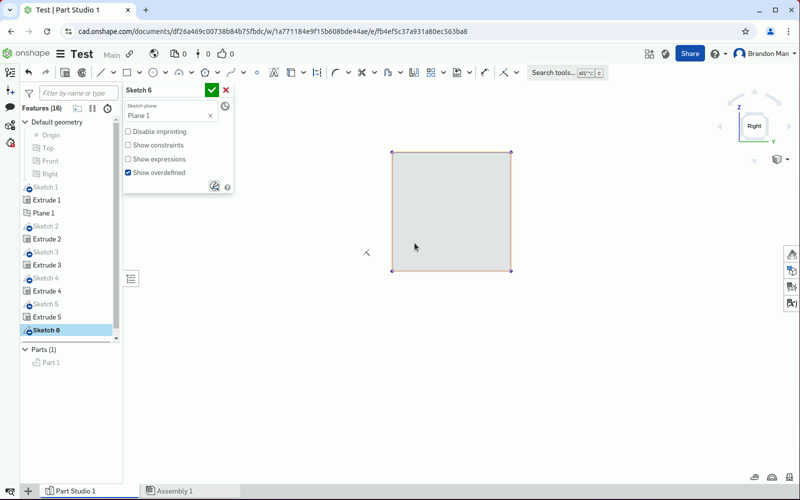
click(414, 242)
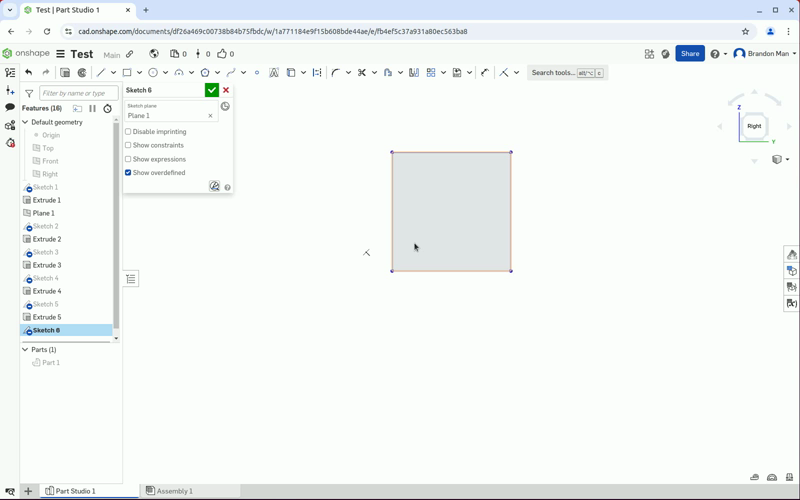
scroll(-6)
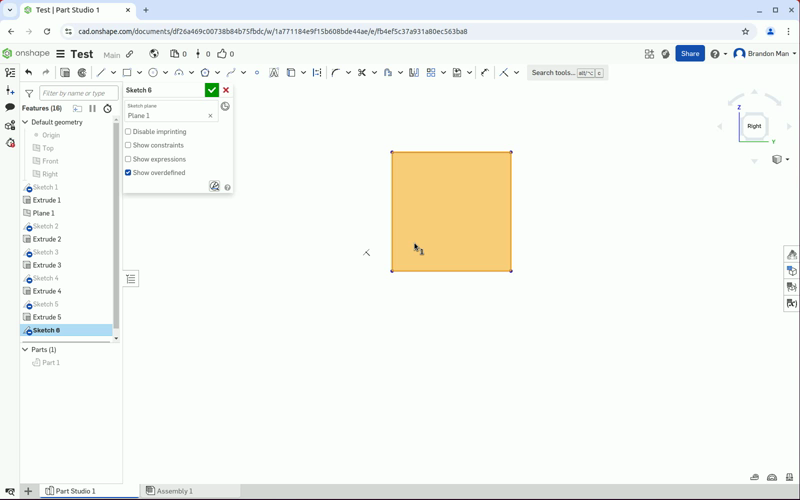
scroll(-6)
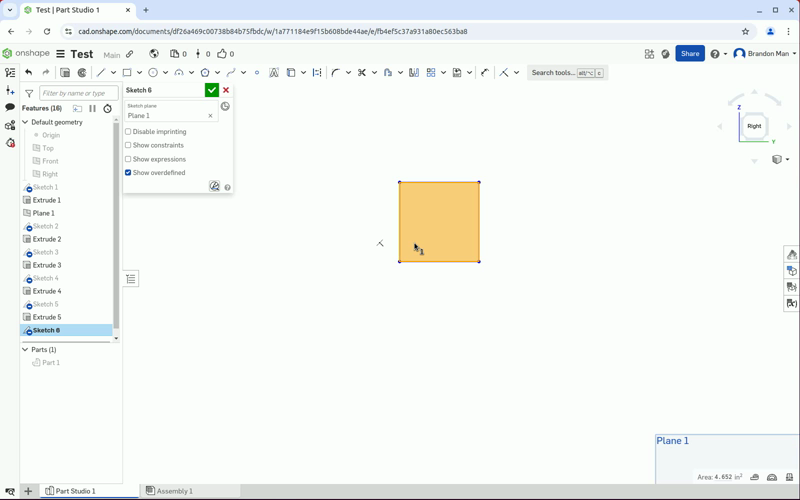
scroll(-6)
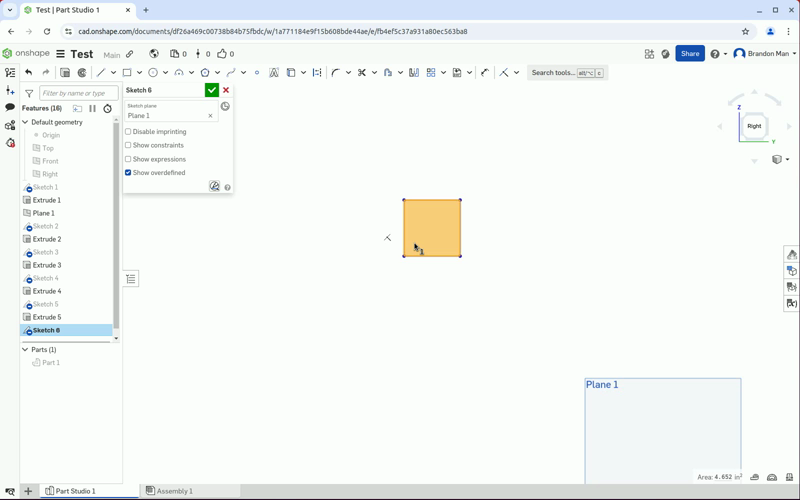
scroll(-6)
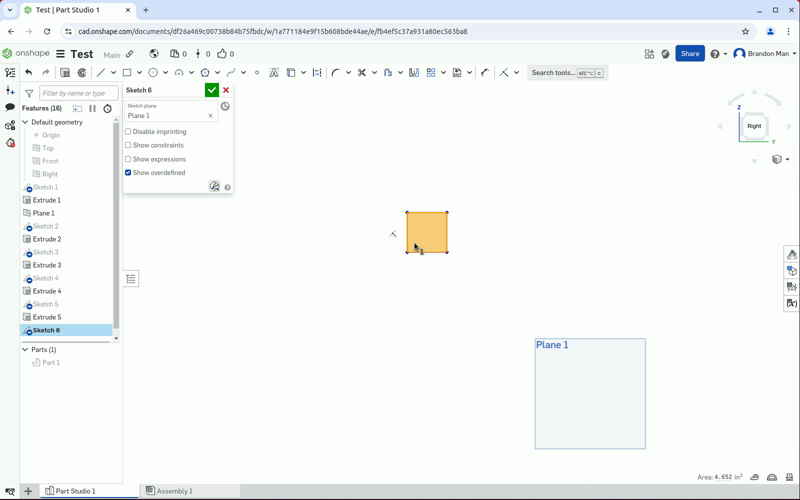
scroll(-6)
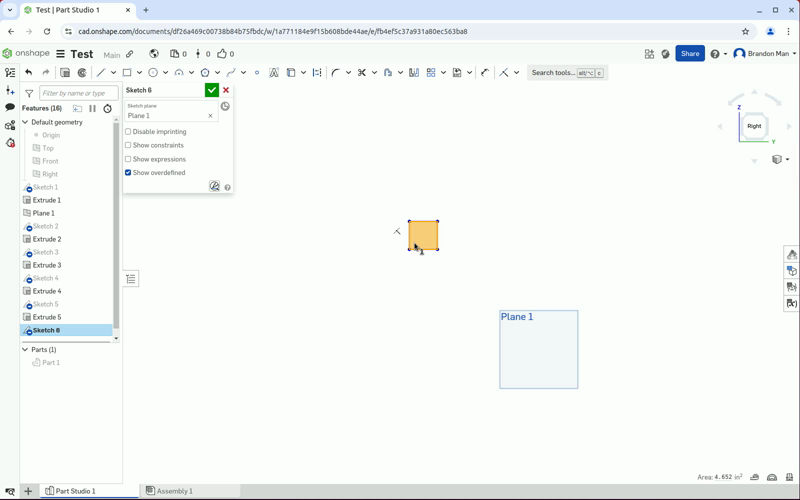
scroll(-6)
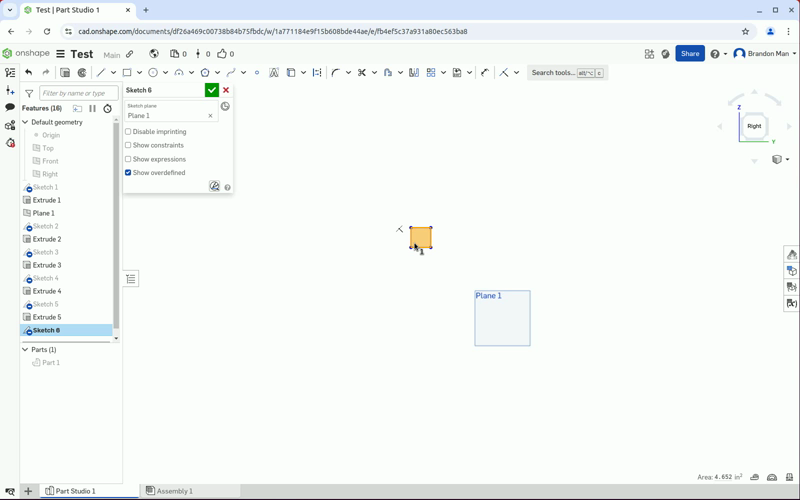
scroll(-6)
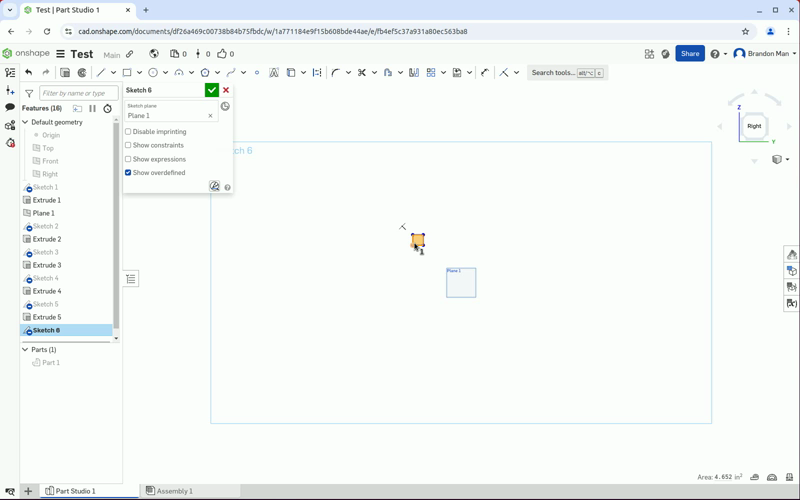
mouse_move(73, 352)
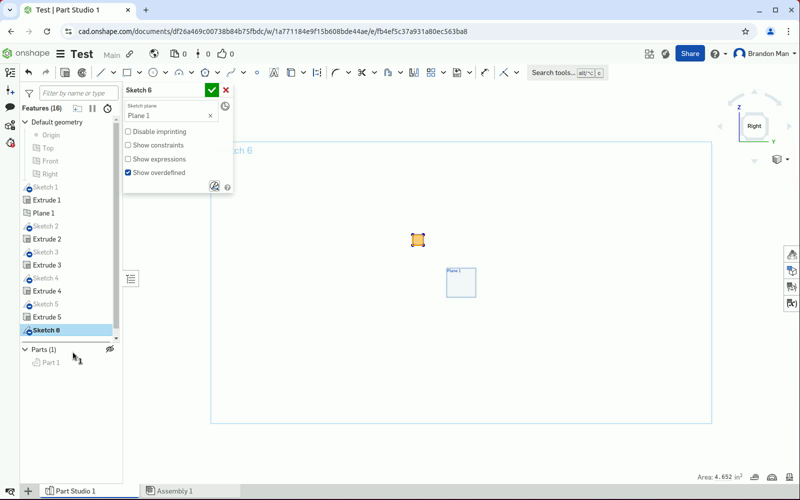
key(shift+y)
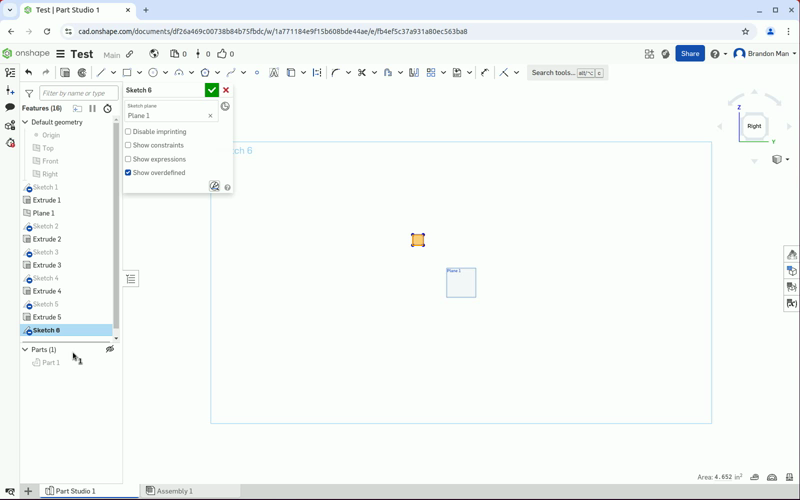
key(shift+e)
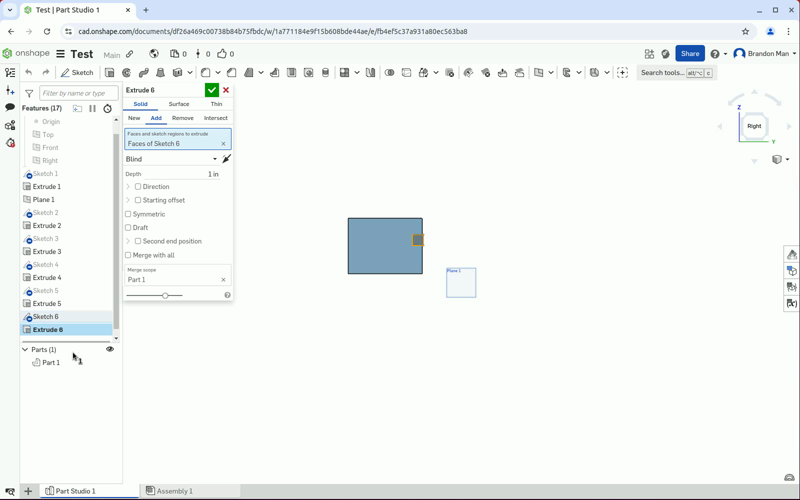
mouse_move(143, 106)
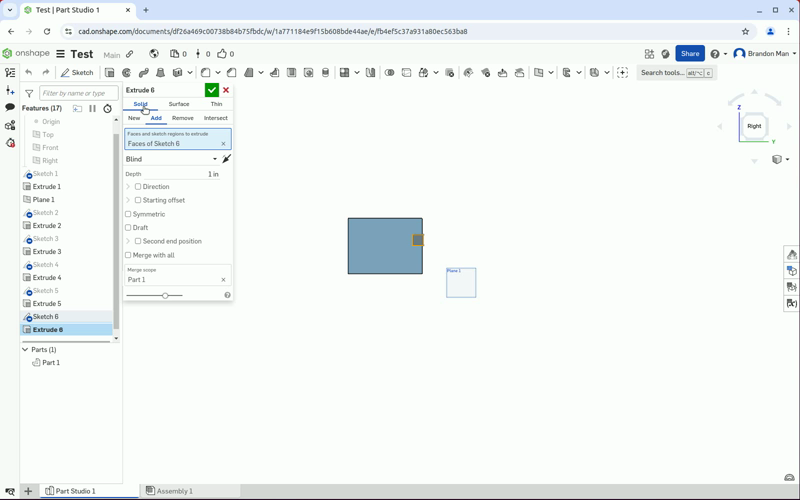
click(143, 106)
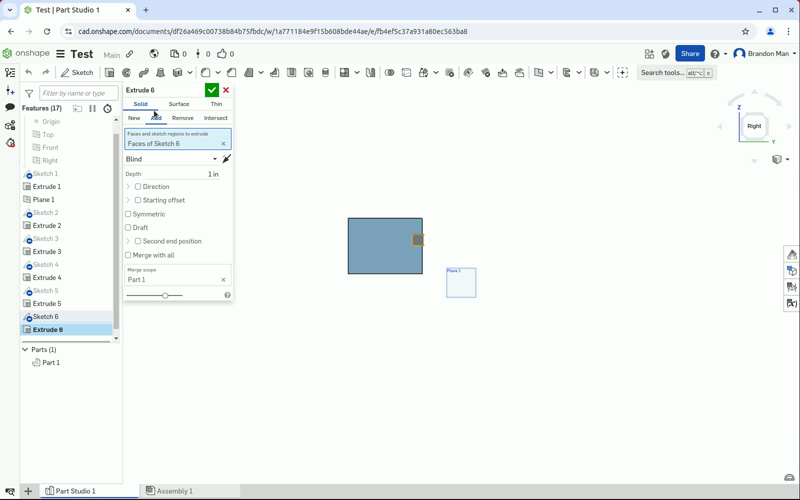
mouse_move(186, 120)
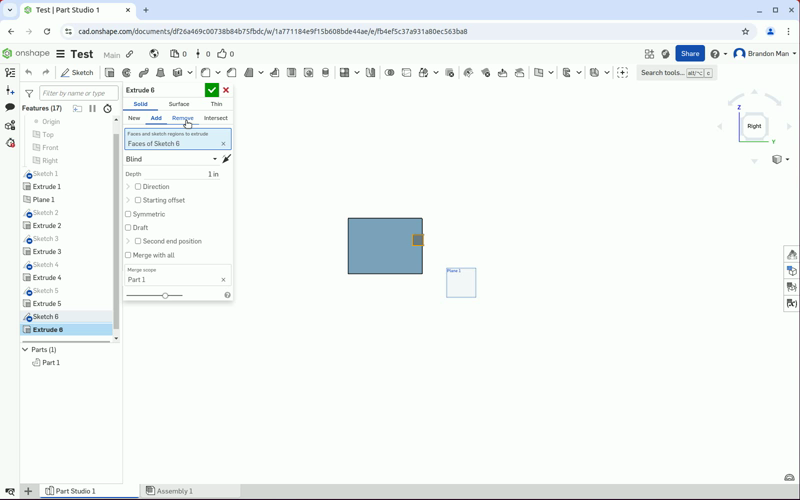
click(186, 120)
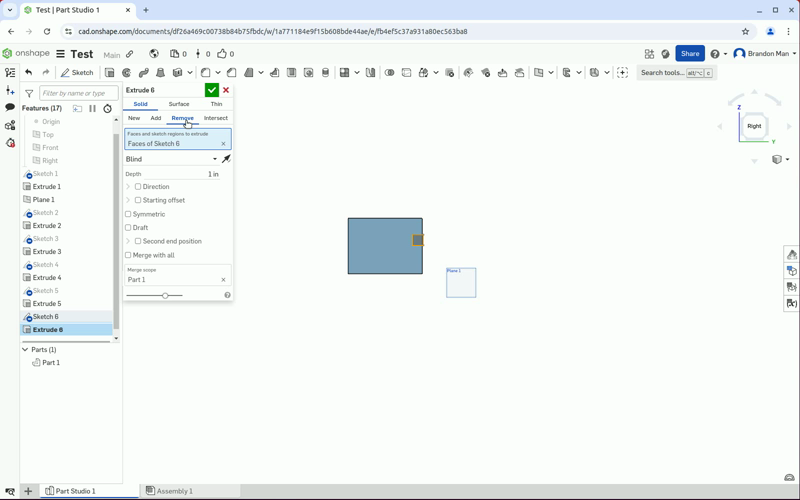
key(tab, 4)
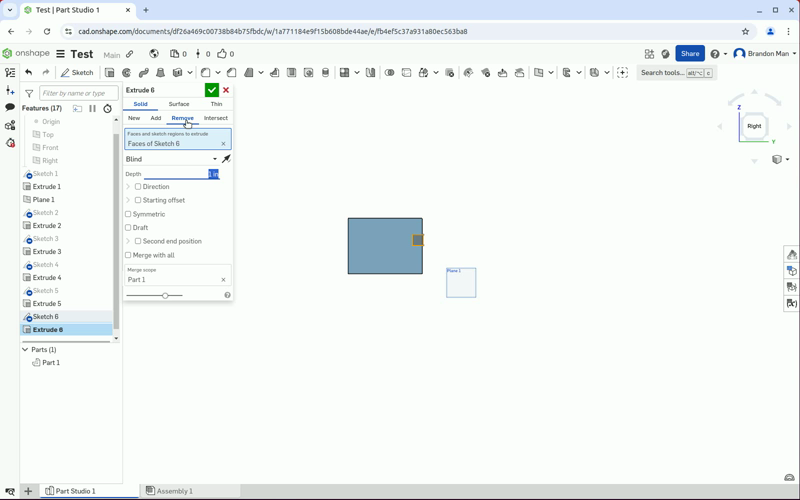
text(1.926)
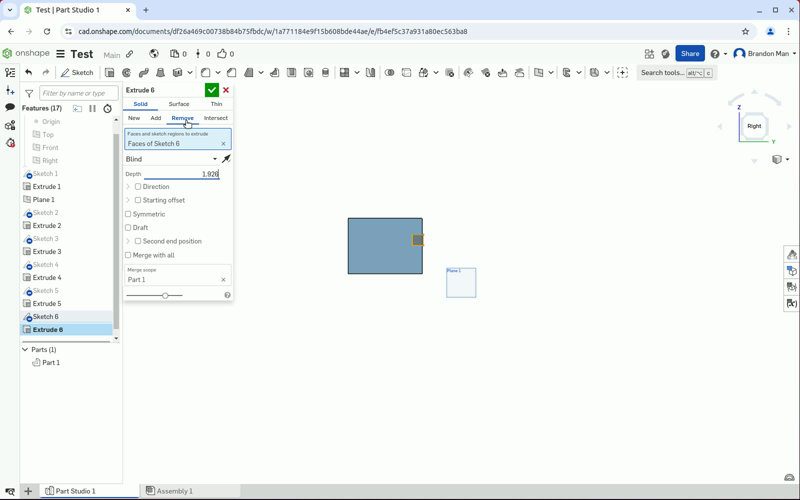
key(tab, 6)
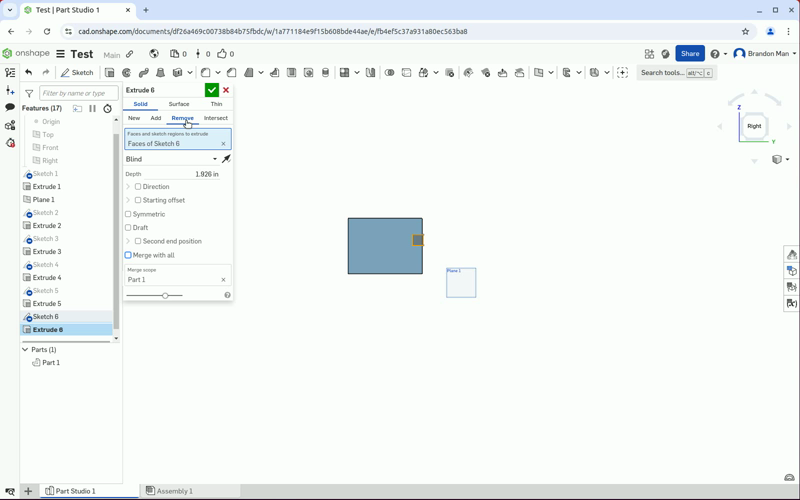
key(space)
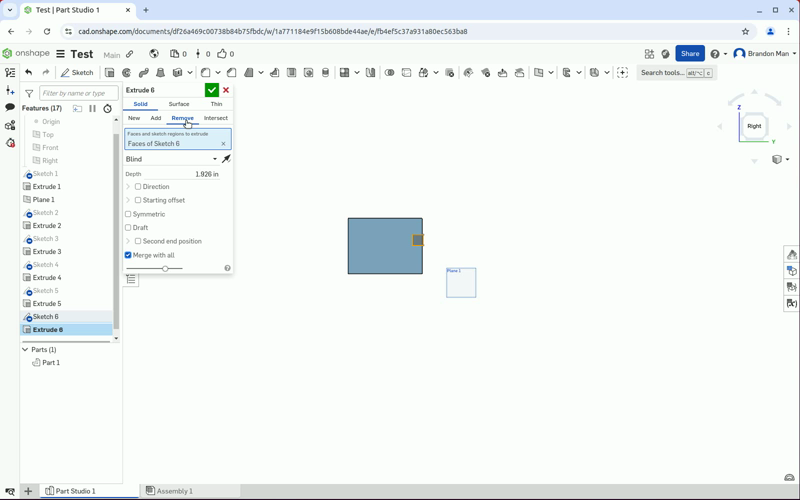
key(enter)
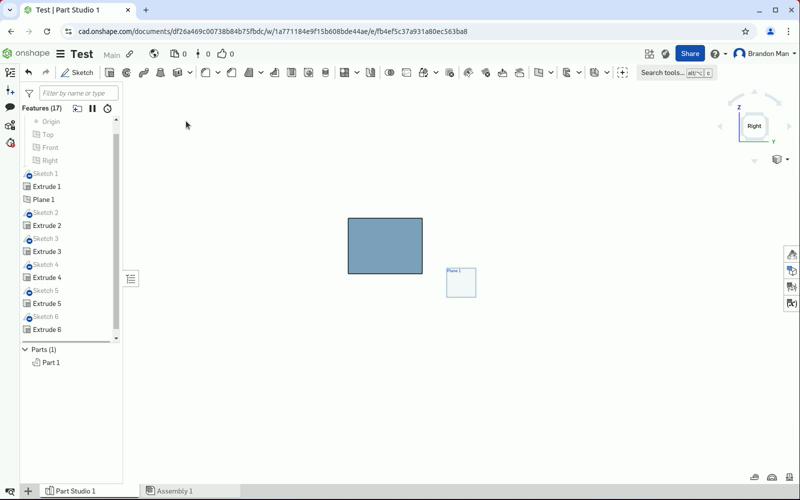
key(shift+h)
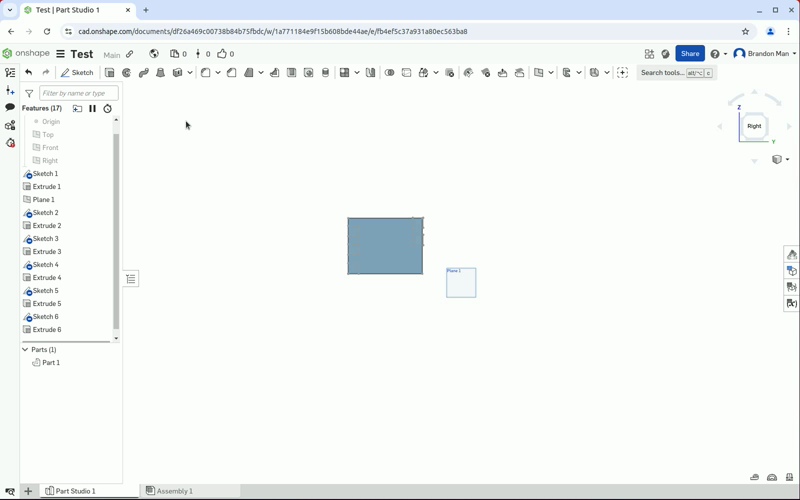
key(shift+h)
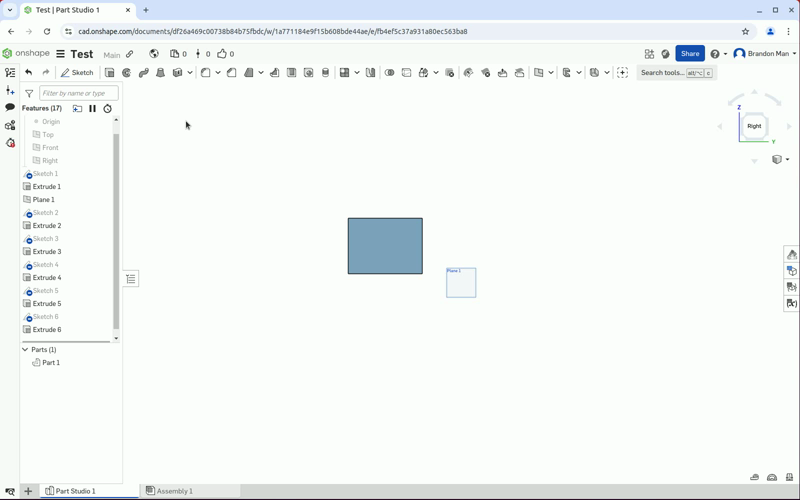
mouse_move(69, 176)
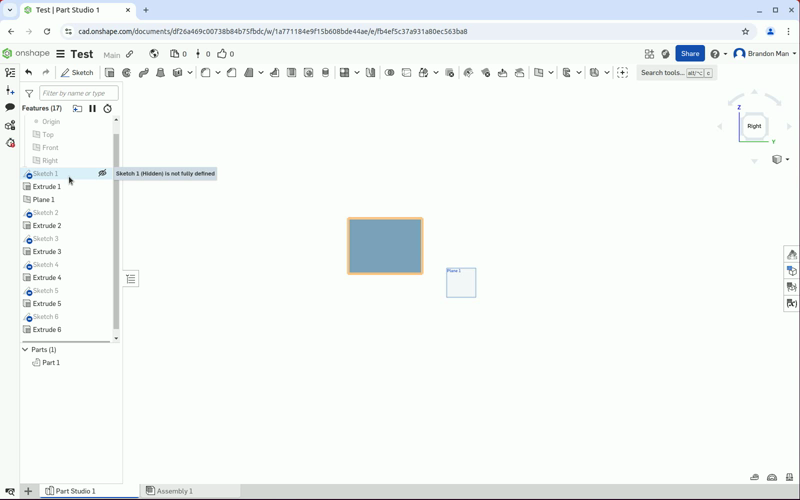
click(69, 176)
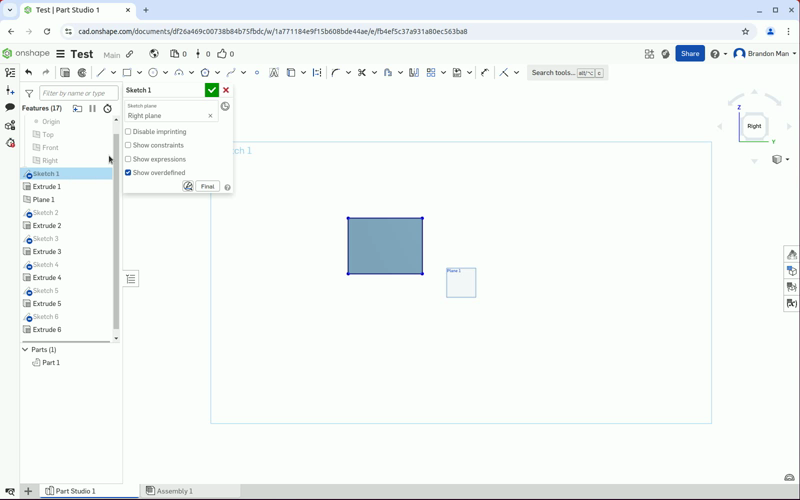
mouse_move(229, 92)
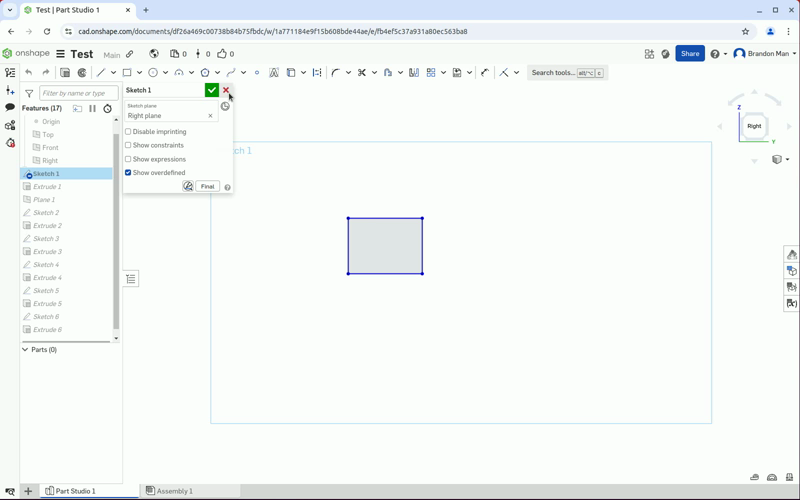
click(229, 92)
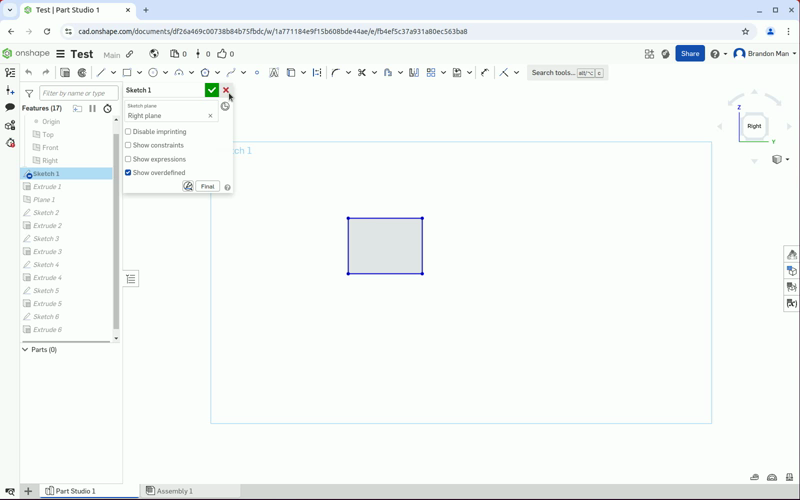
key(shift+s)
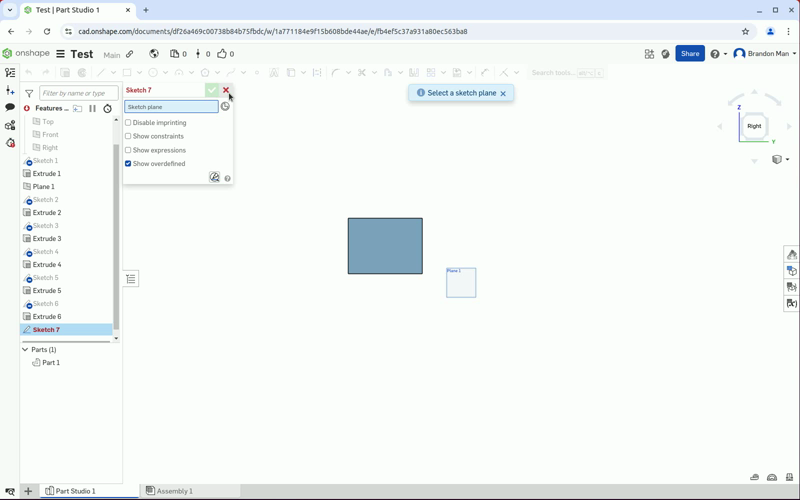
mouse_move(69, 189)
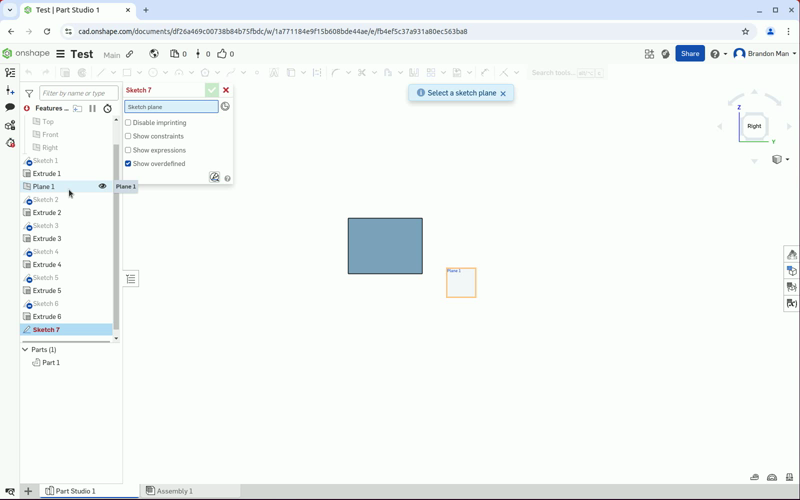
click(69, 189)
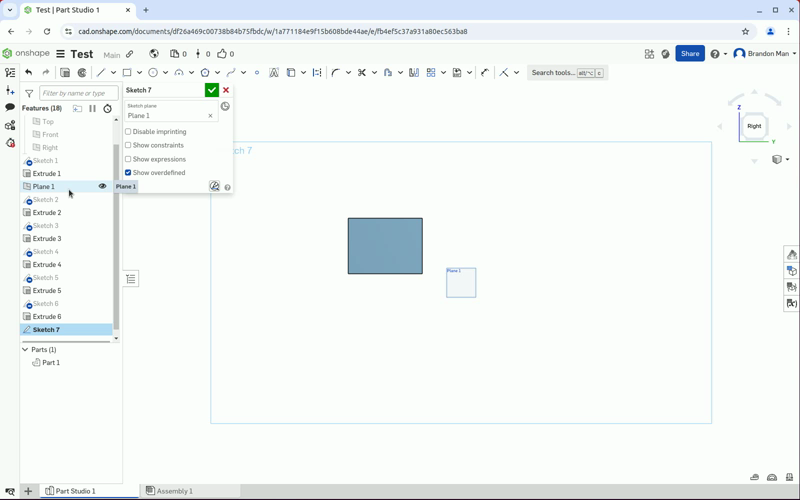
mouse_move(73, 352)
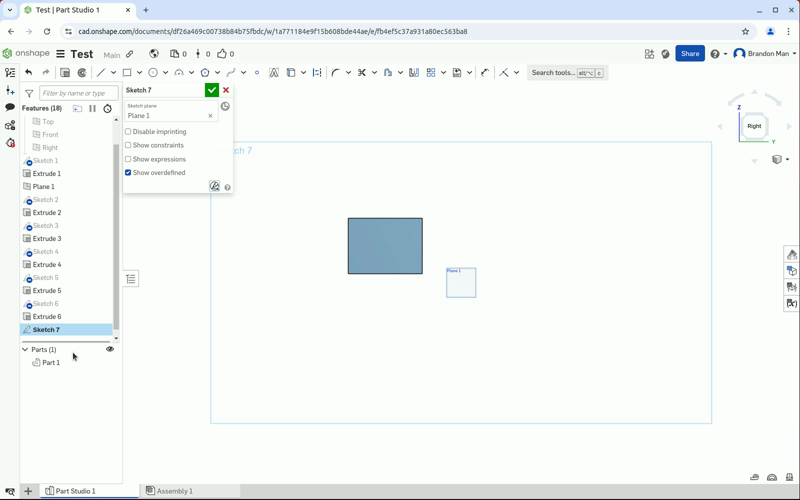
key(y)
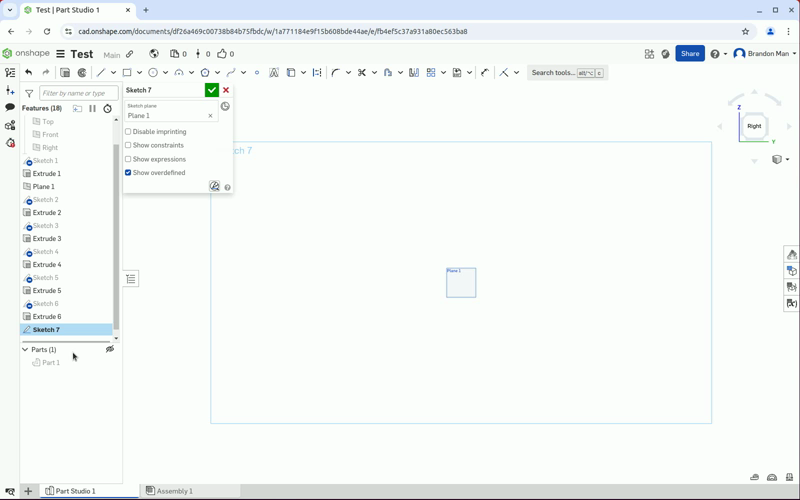
key(l)
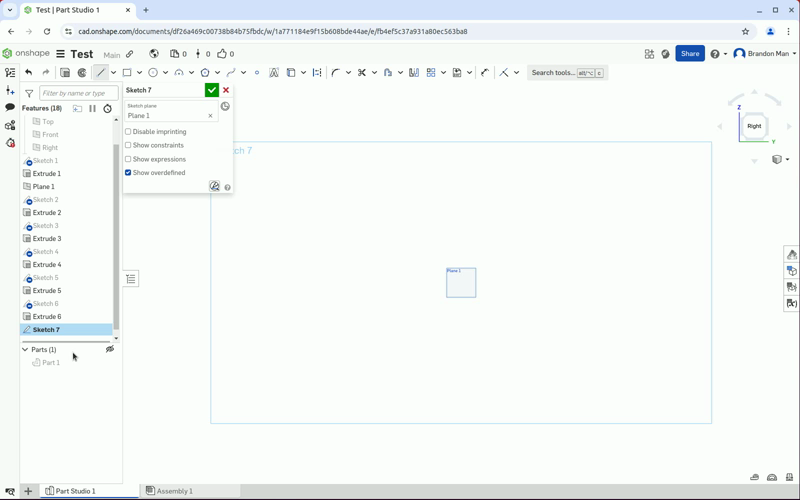
key_down(shift)
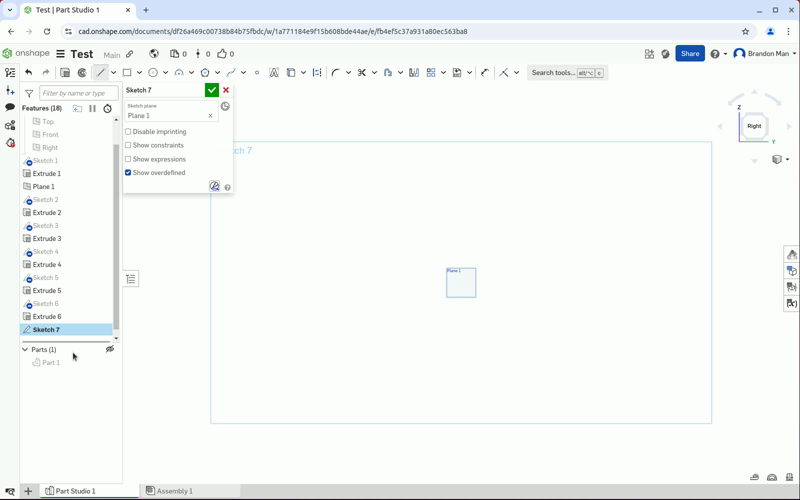
mouse_move(412, 264)
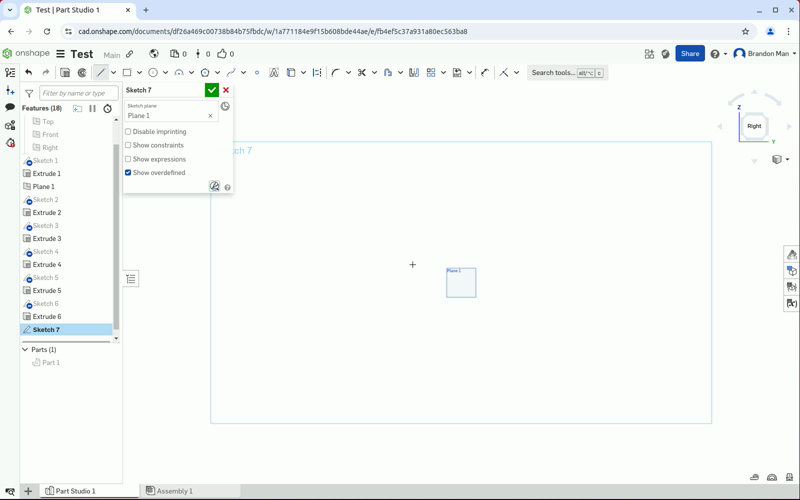
click(412, 264)
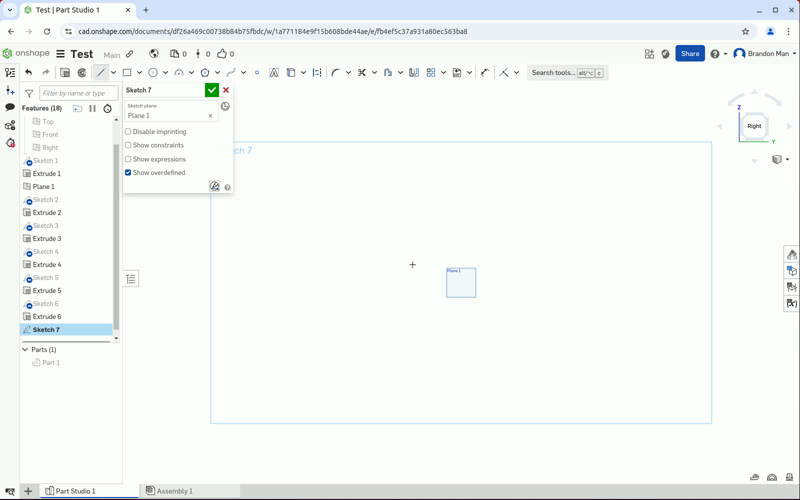
key_up(shift)
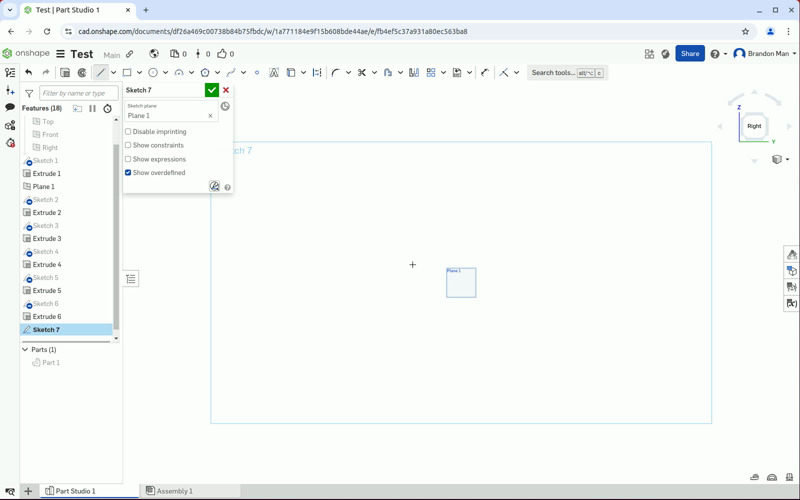
key_down(shift)
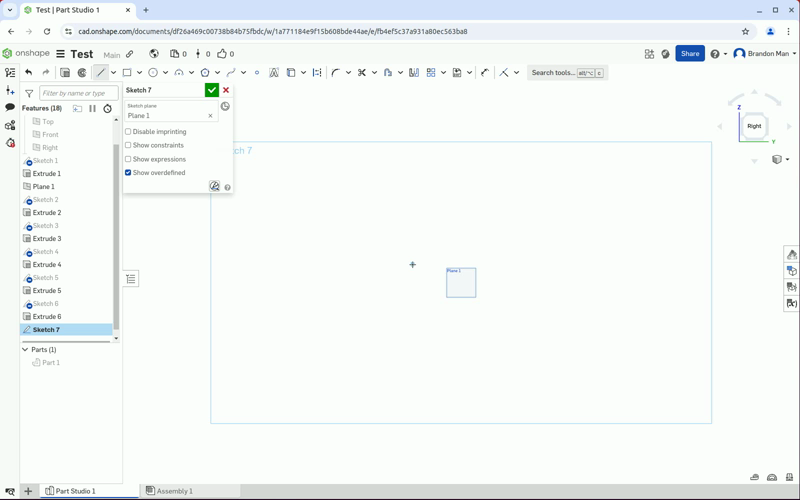
mouse_move(442, 264)
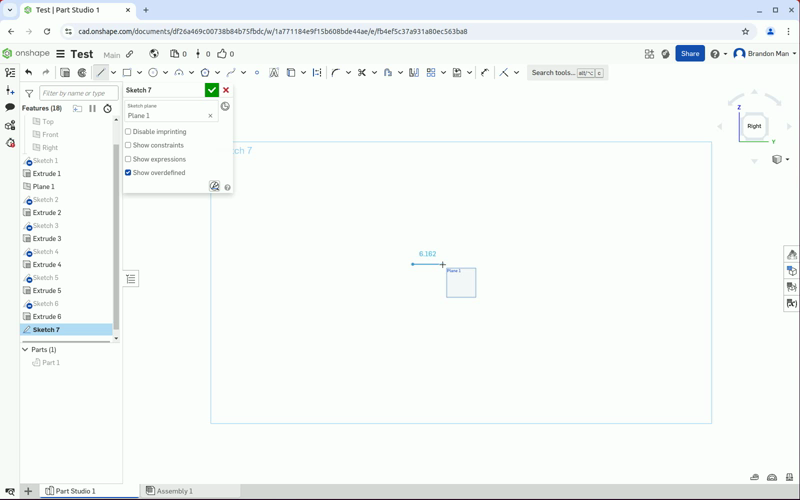
mouse_move(423, 264)
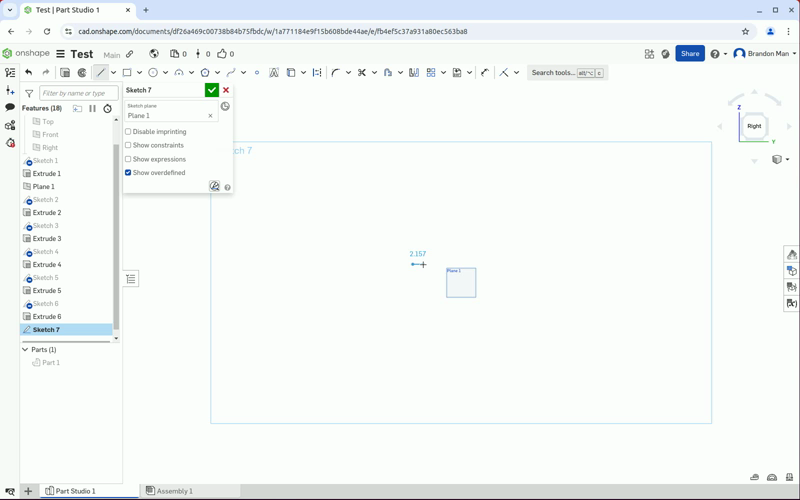
click(423, 264)
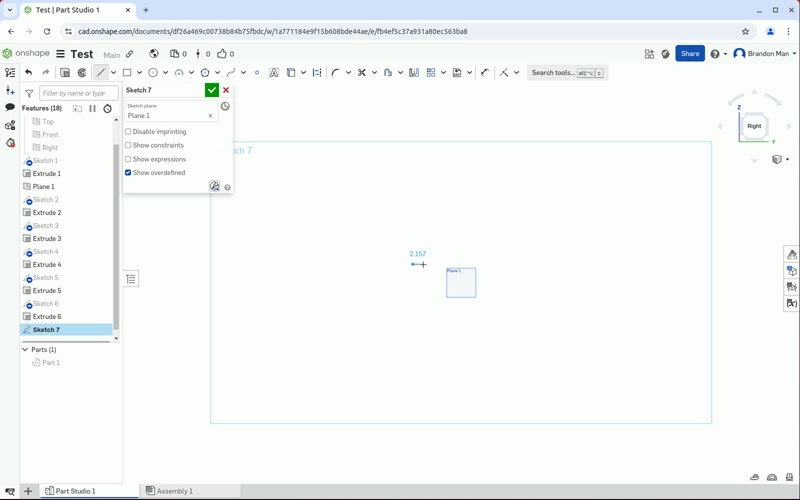
key_up(shift)
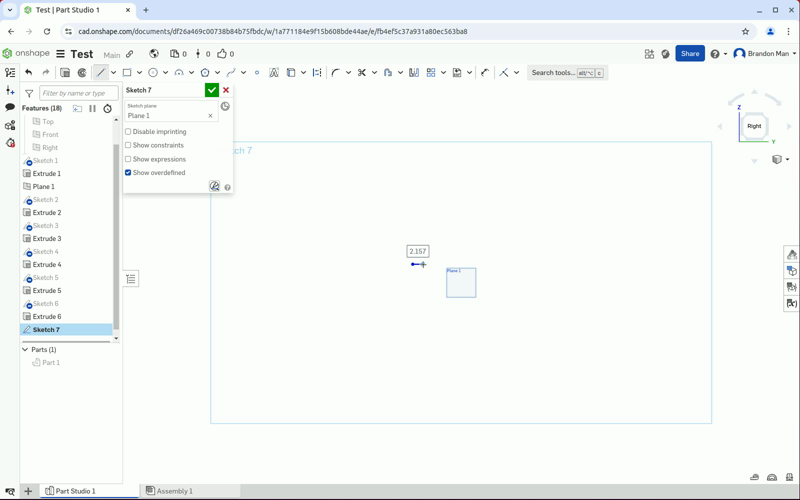
key_down(shift)
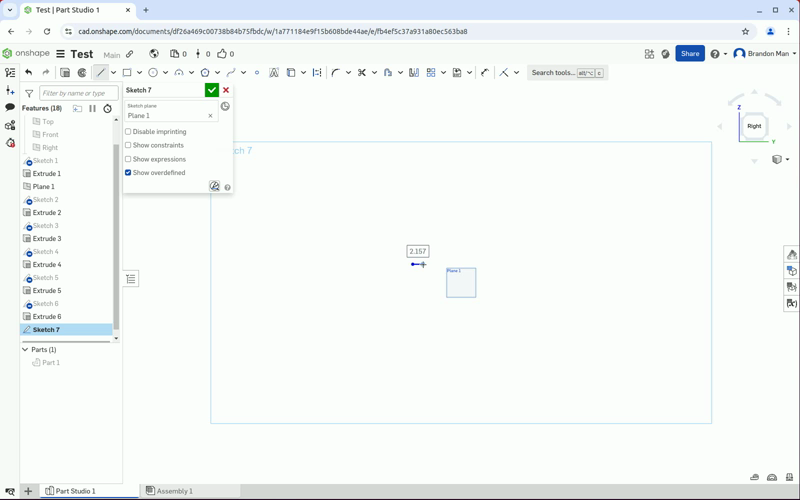
mouse_move(453, 264)
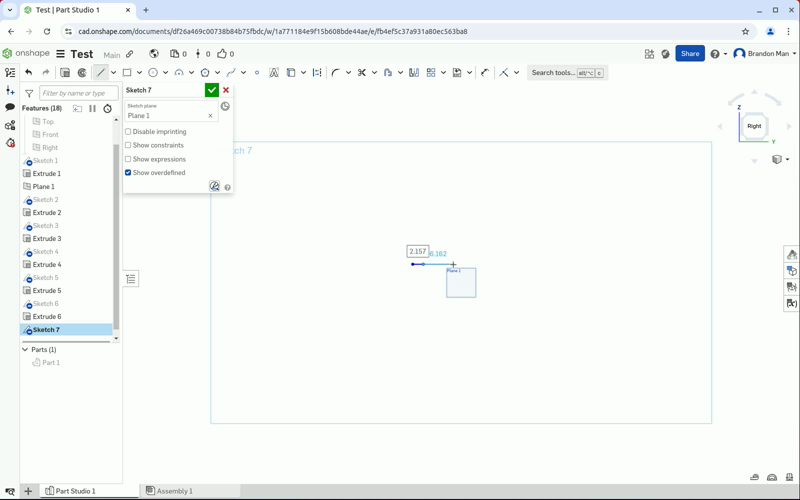
mouse_move(423, 253)
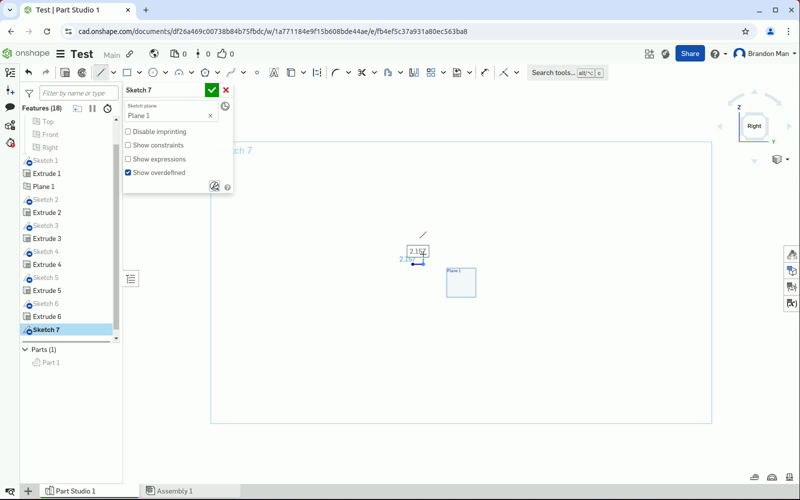
click(423, 253)
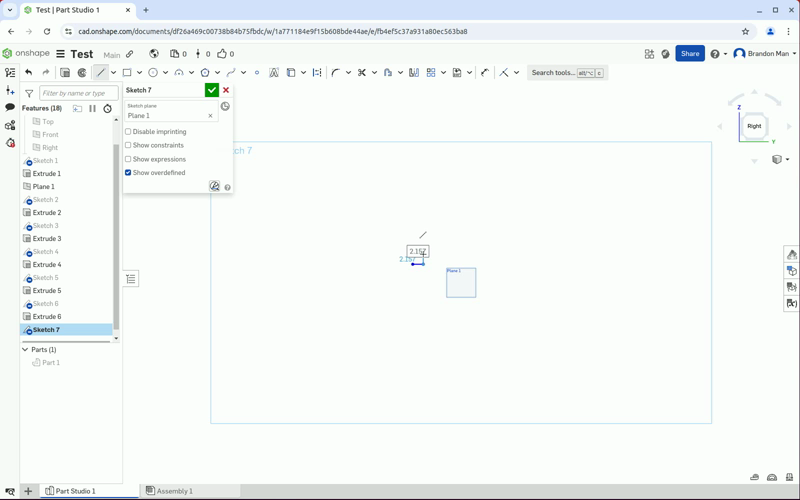
key_up(shift)
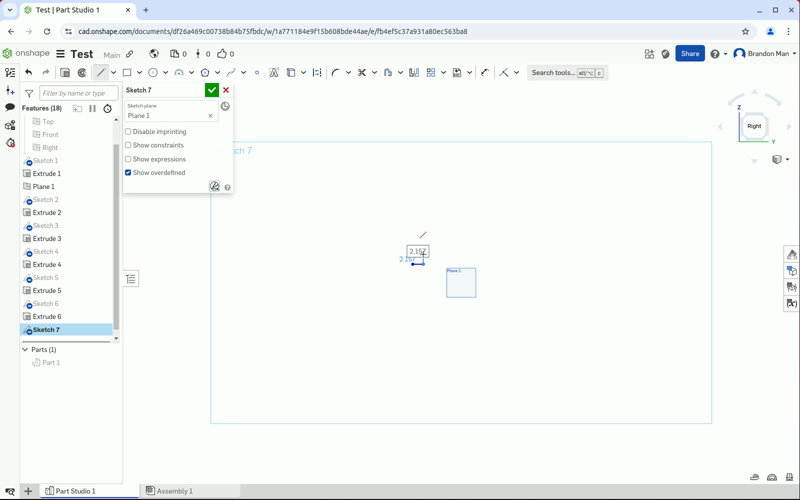
key_down(shift)
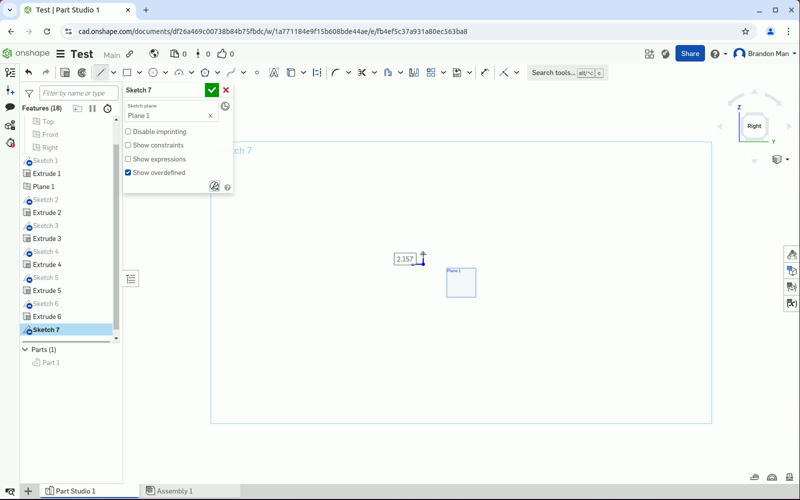
mouse_move(453, 253)
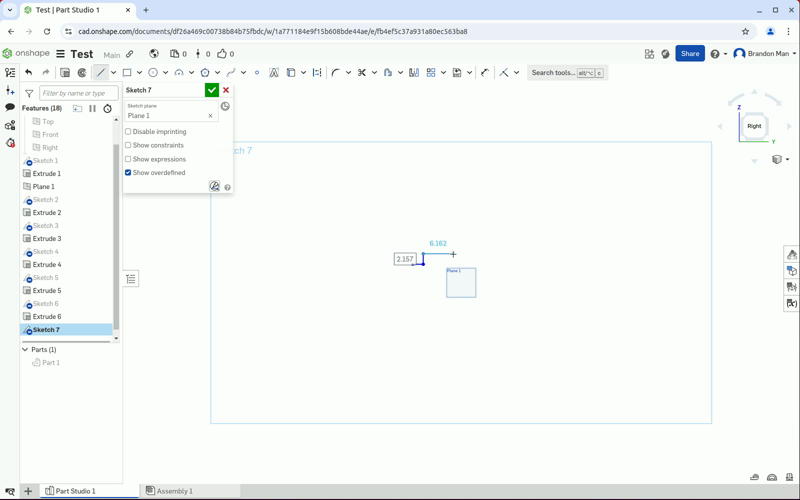
mouse_move(412, 253)
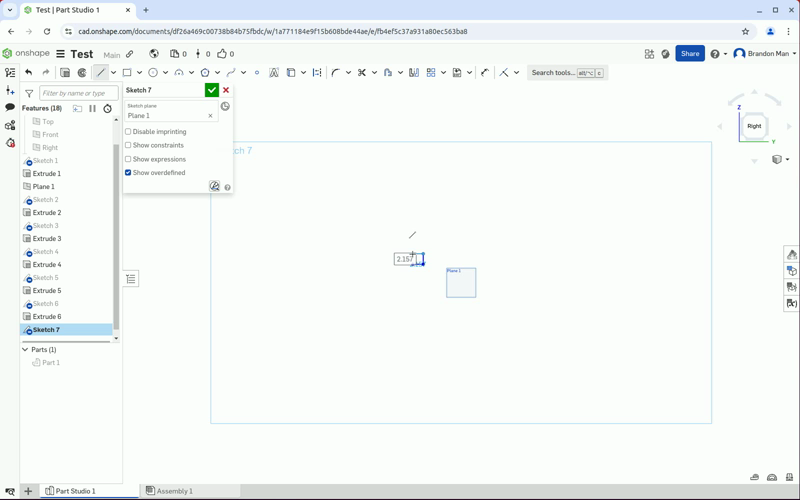
click(412, 253)
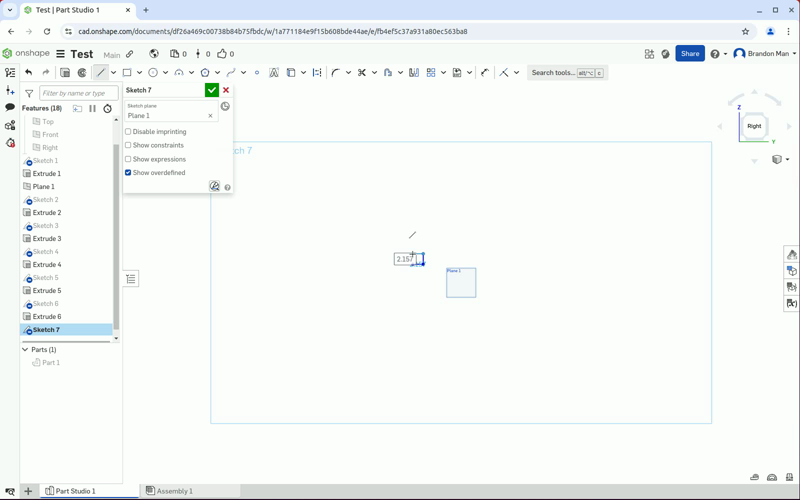
key_up(shift)
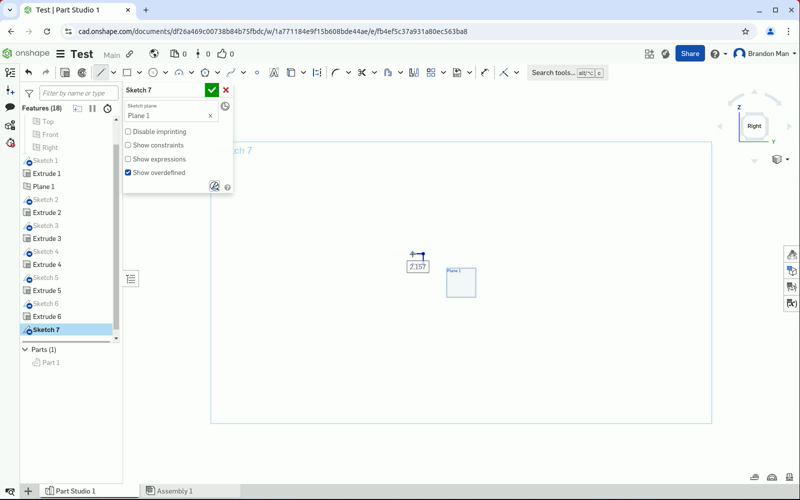
mouse_move(442, 253)
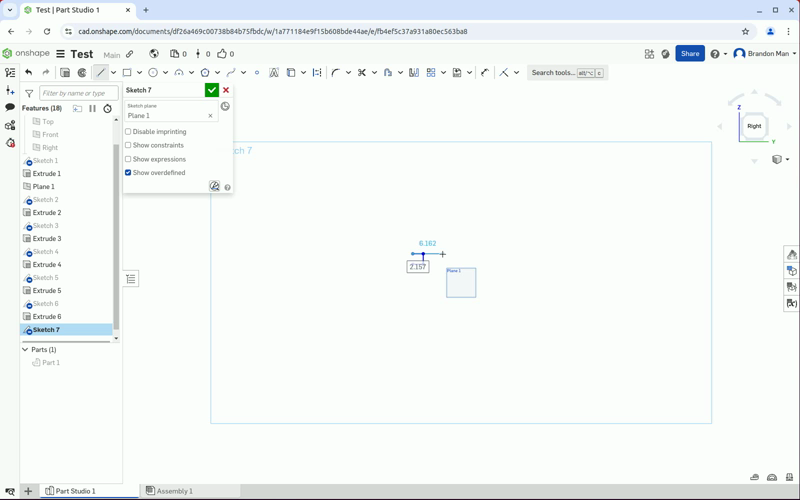
key_down(shift)
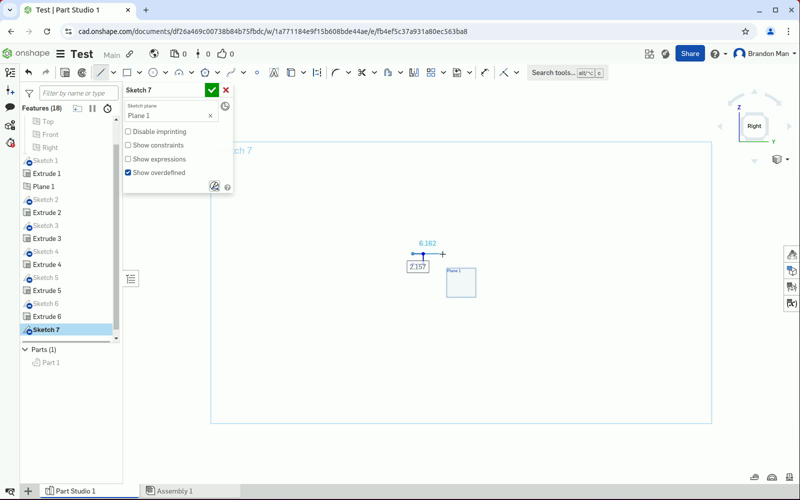
mouse_move(412, 264)
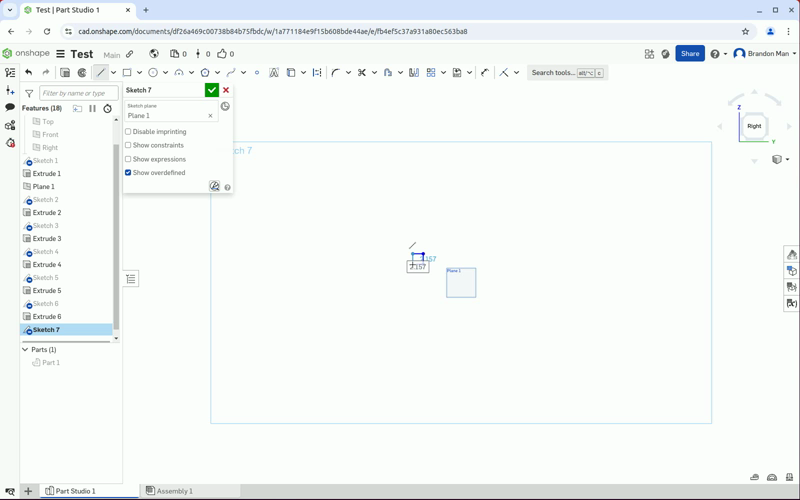
key_up(shift)
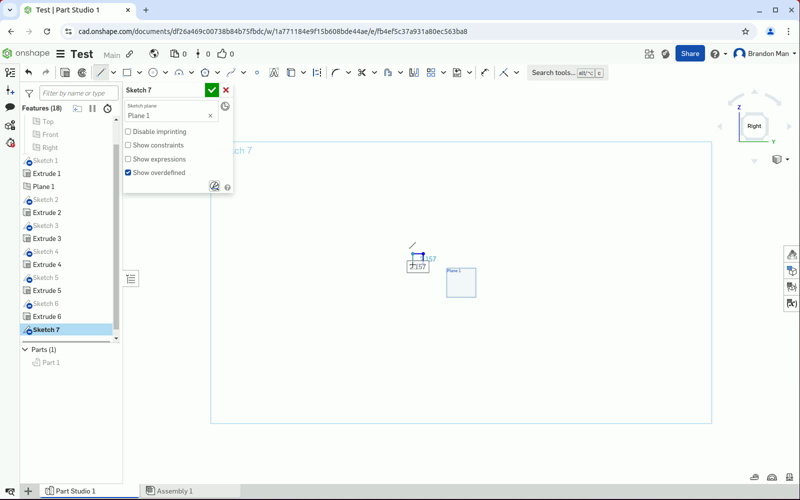
click(412, 264)
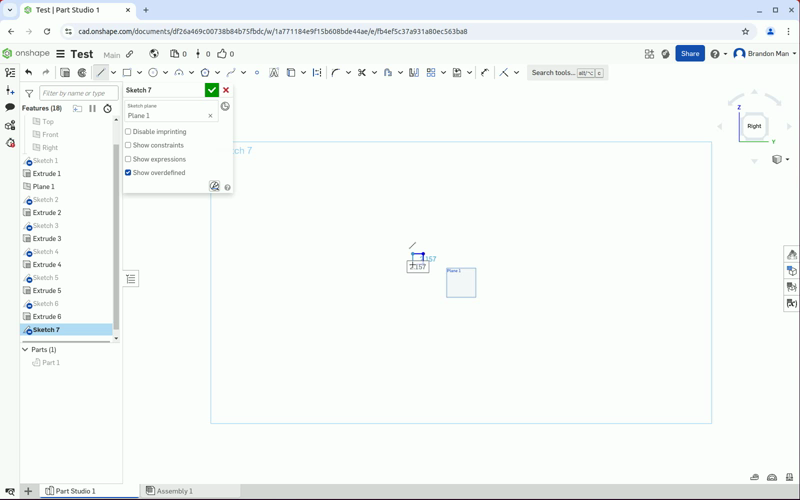
key(esc)
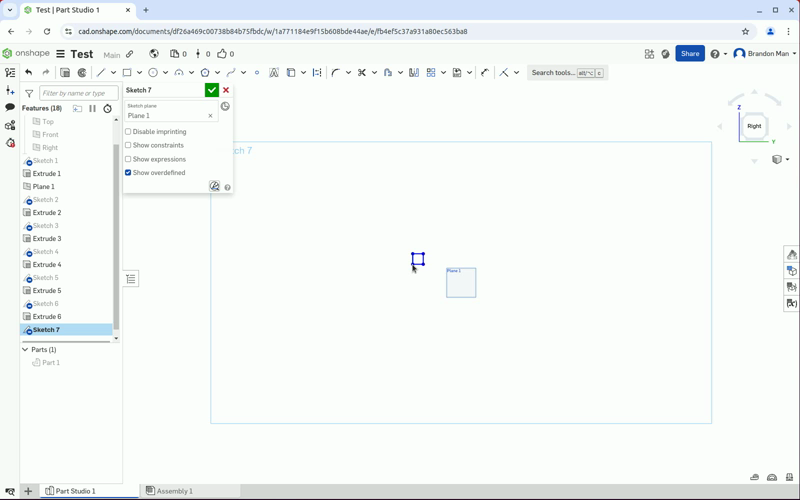
mouse_move(413, 262)
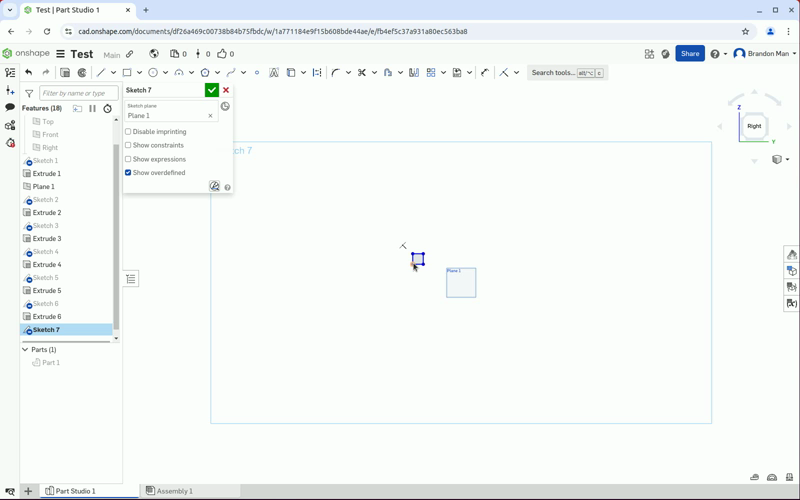
scroll(6)
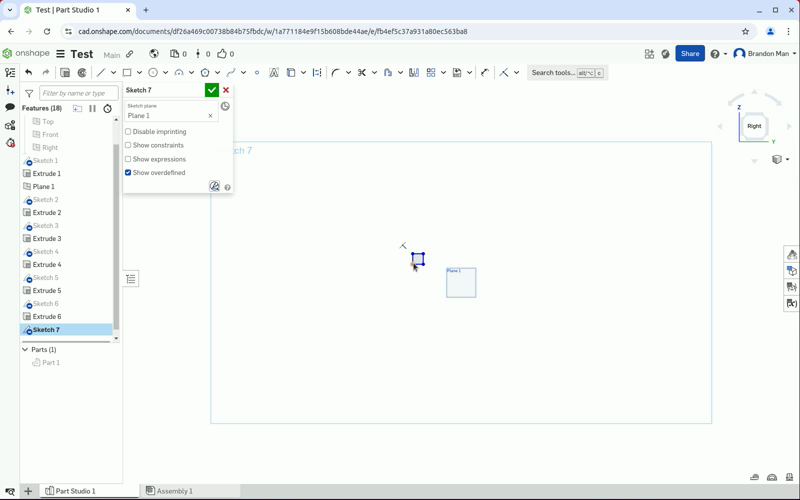
scroll(6)
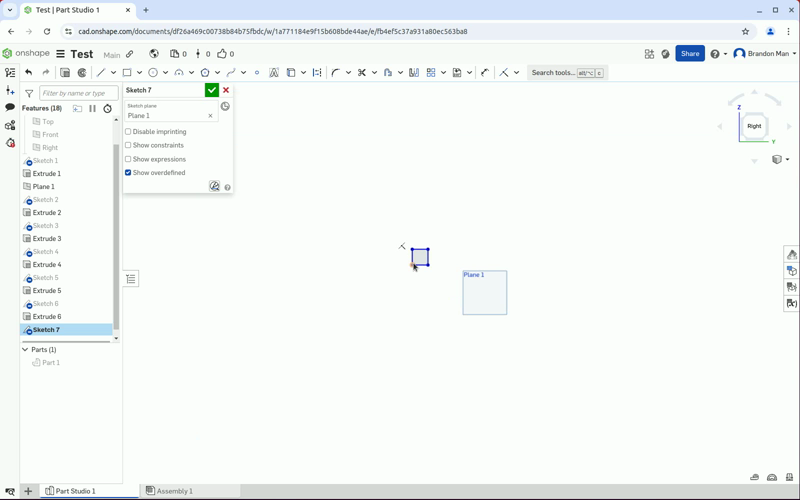
scroll(6)
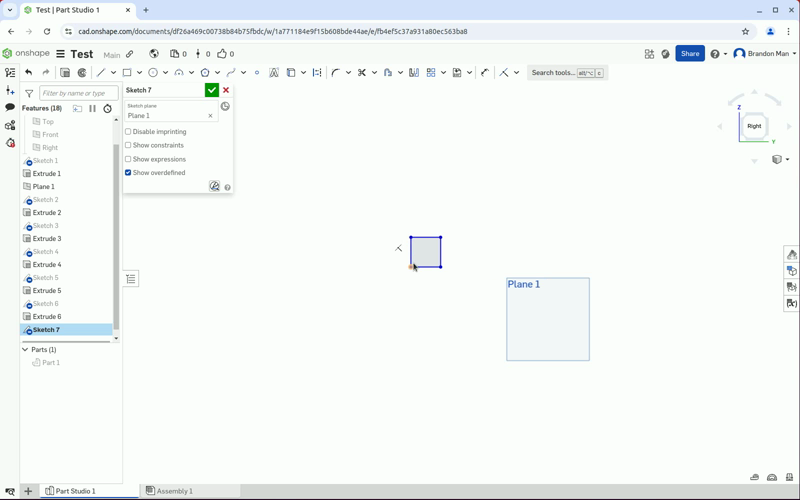
scroll(6)
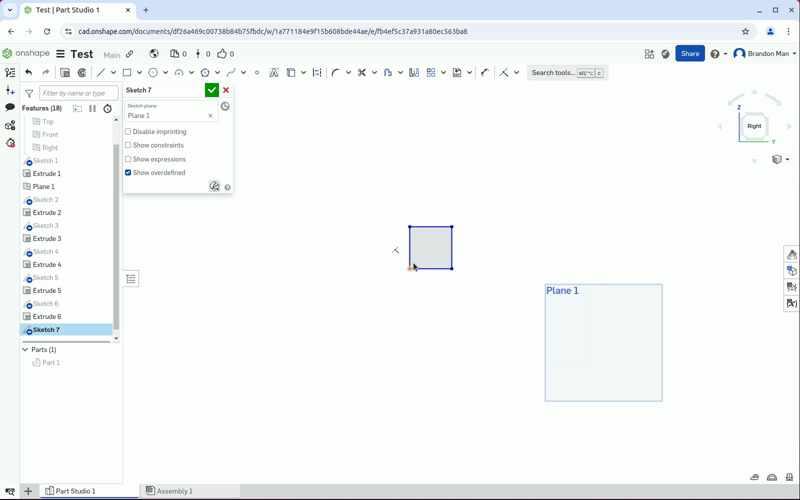
scroll(6)
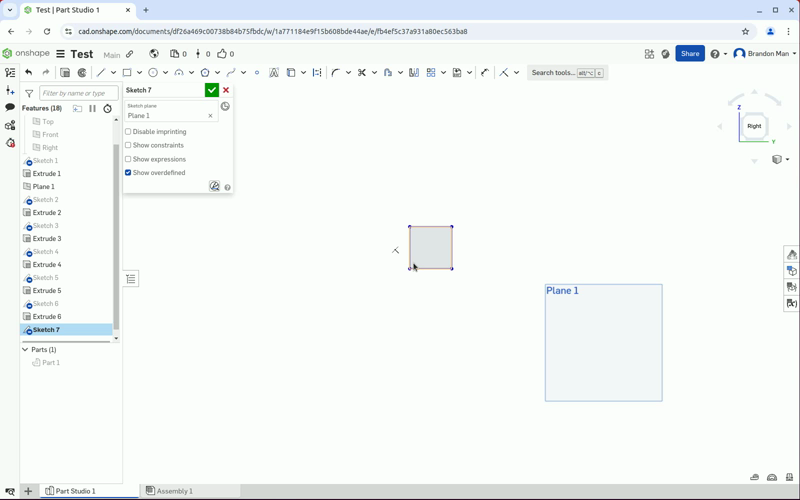
scroll(6)
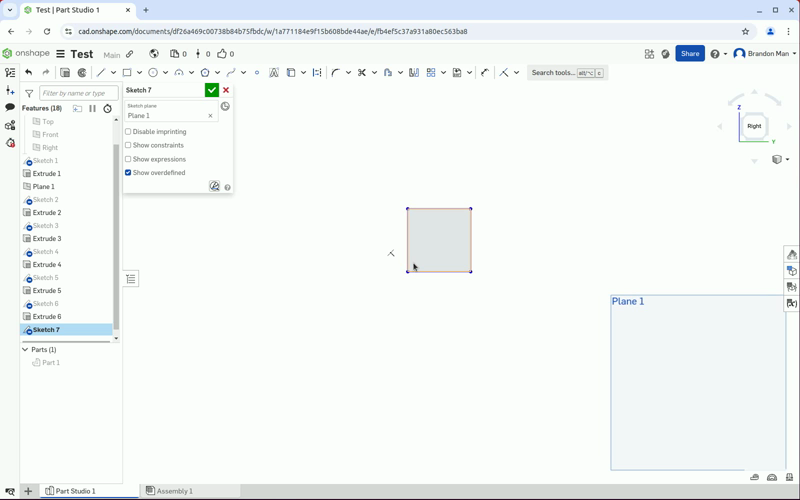
scroll(6)
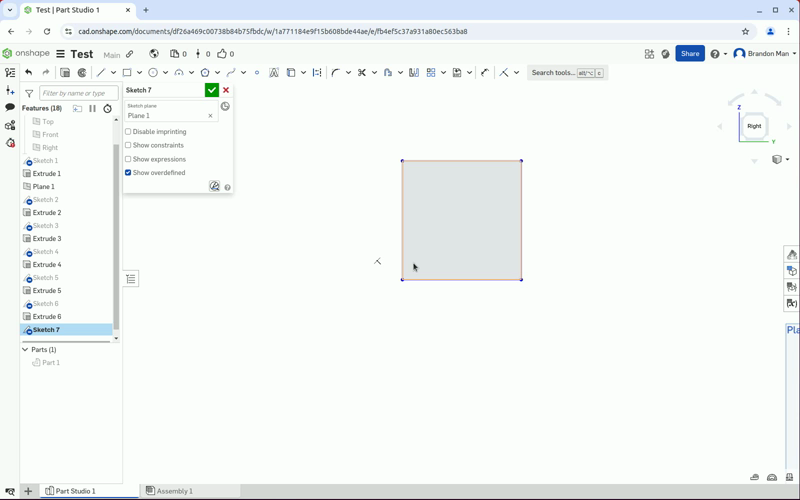
click(413, 262)
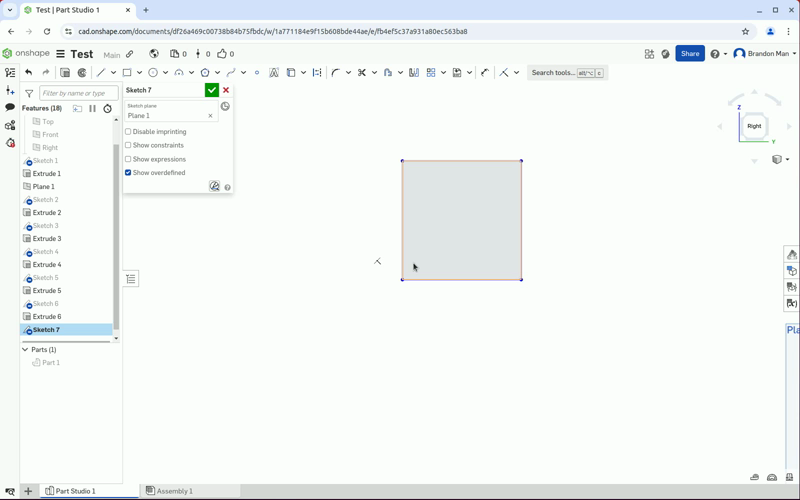
scroll(-6)
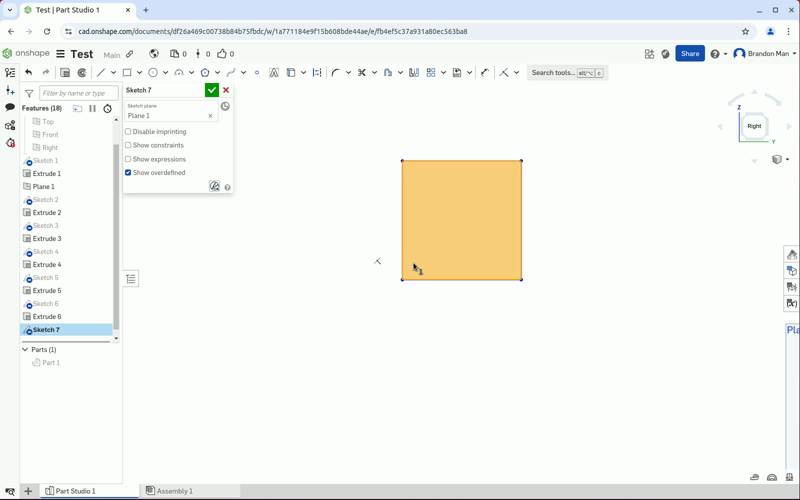
scroll(-6)
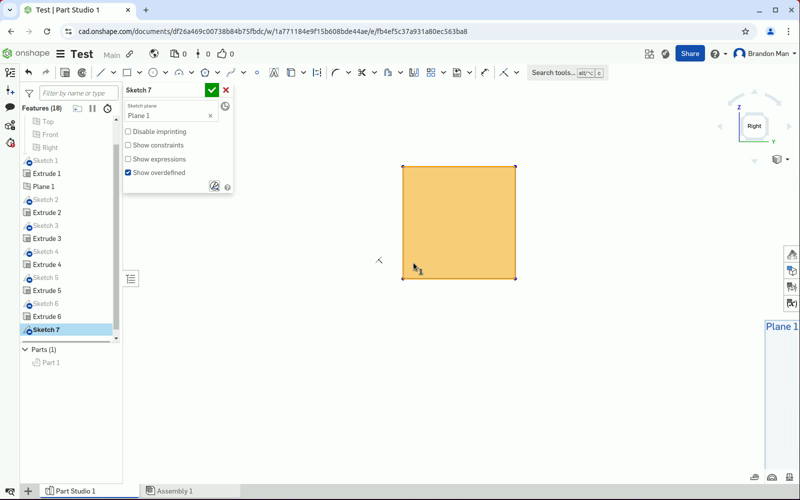
scroll(-6)
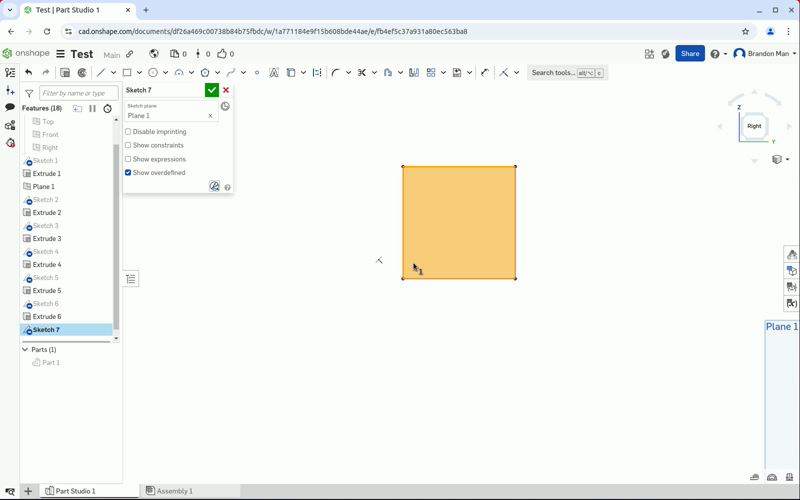
scroll(-6)
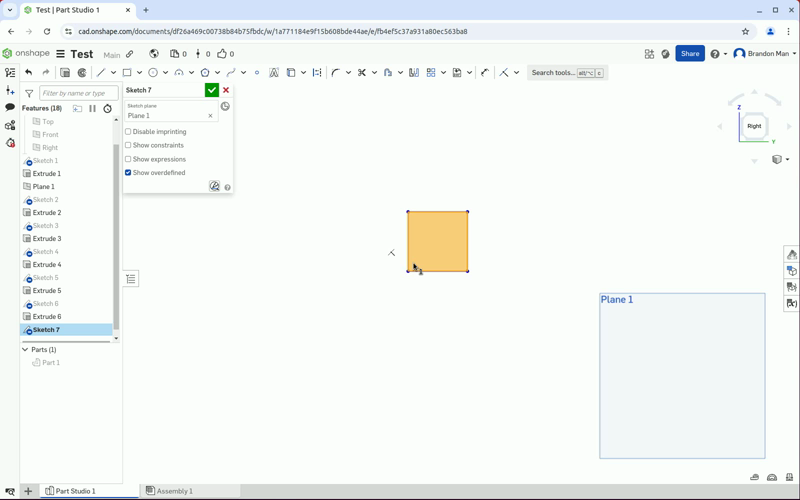
scroll(-6)
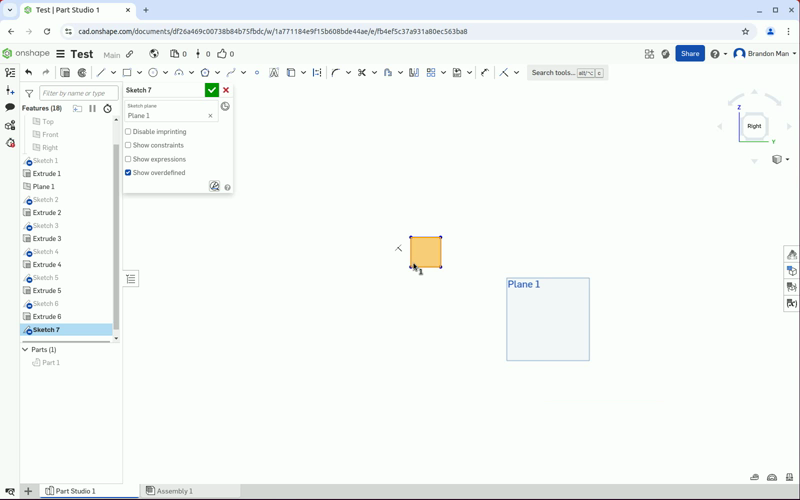
scroll(-6)
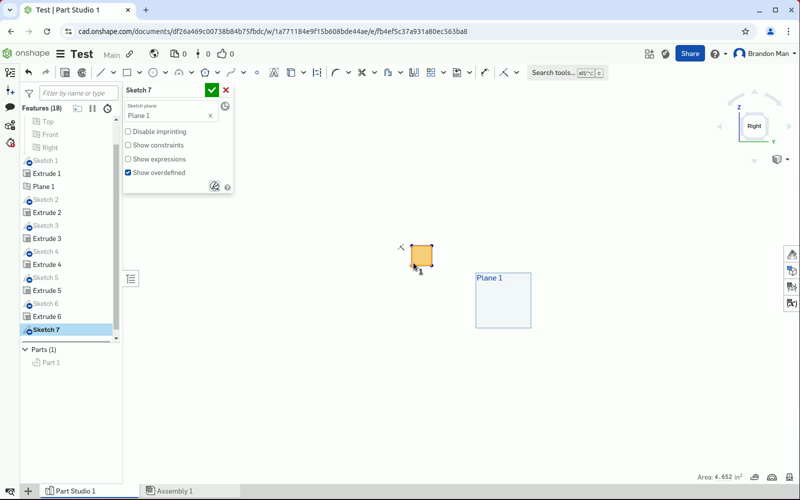
scroll(-6)
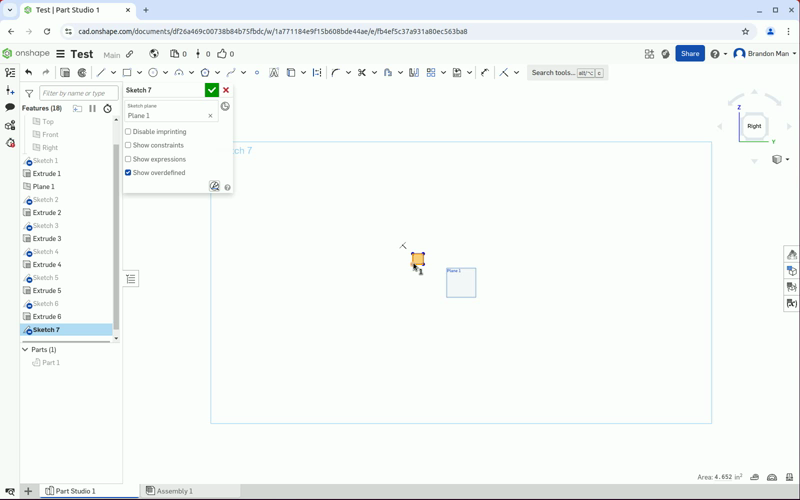
mouse_move(73, 352)
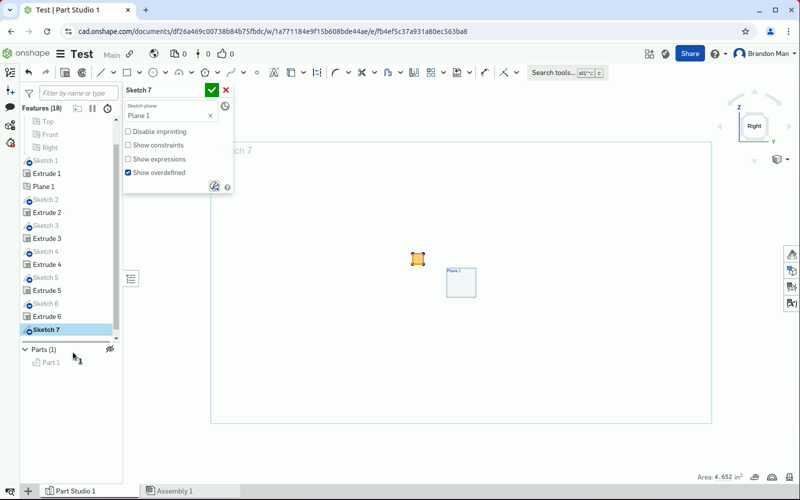
key(shift+y)
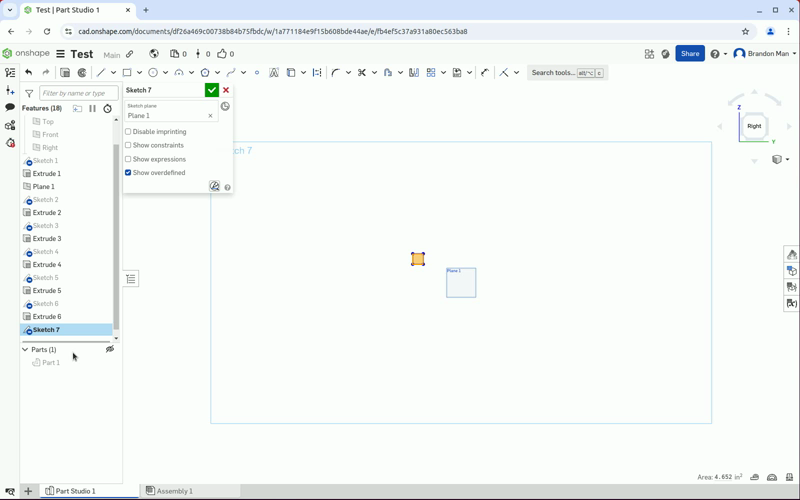
key(shift+e)
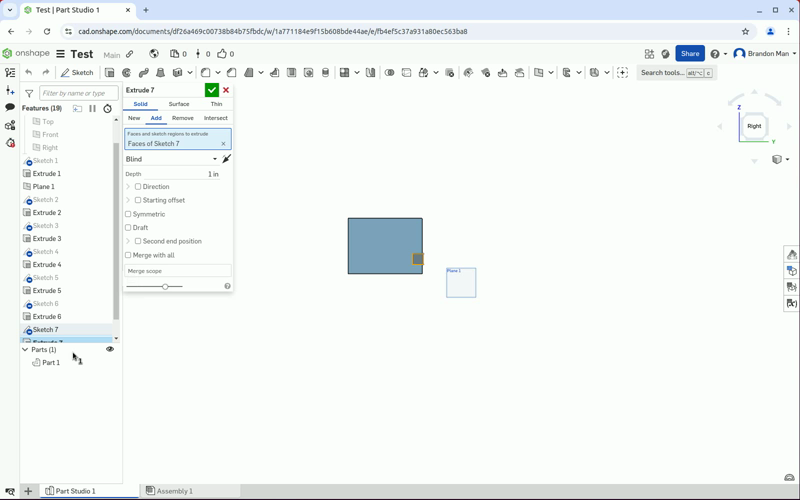
mouse_move(143, 106)
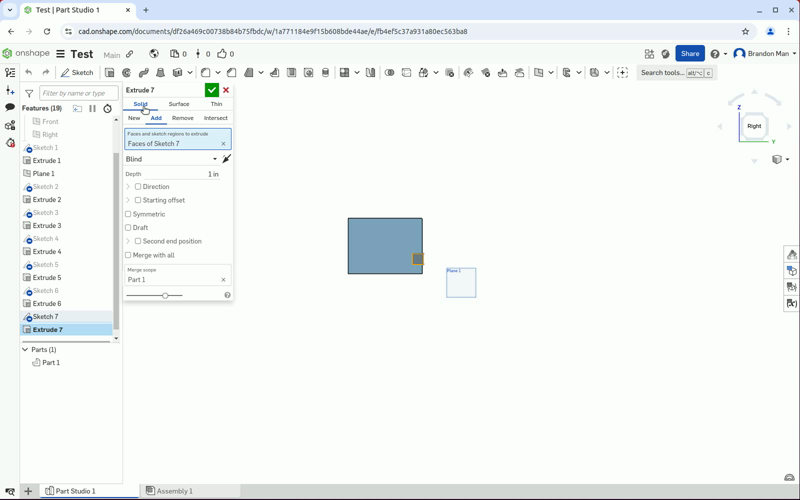
click(143, 106)
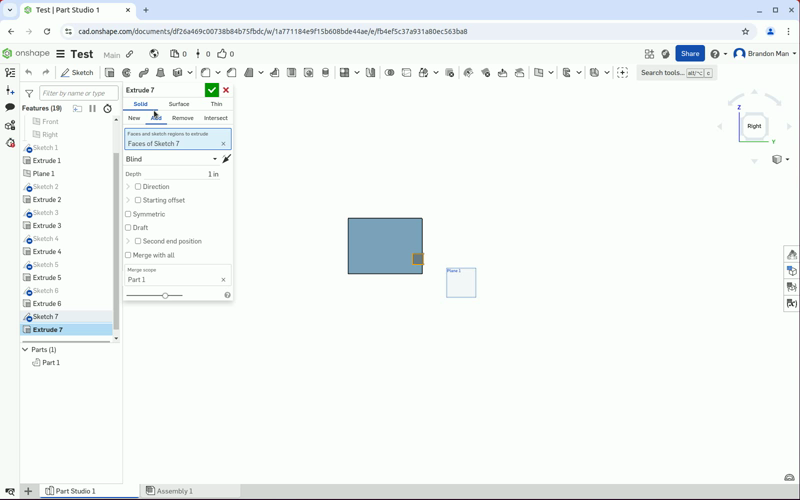
mouse_move(186, 120)
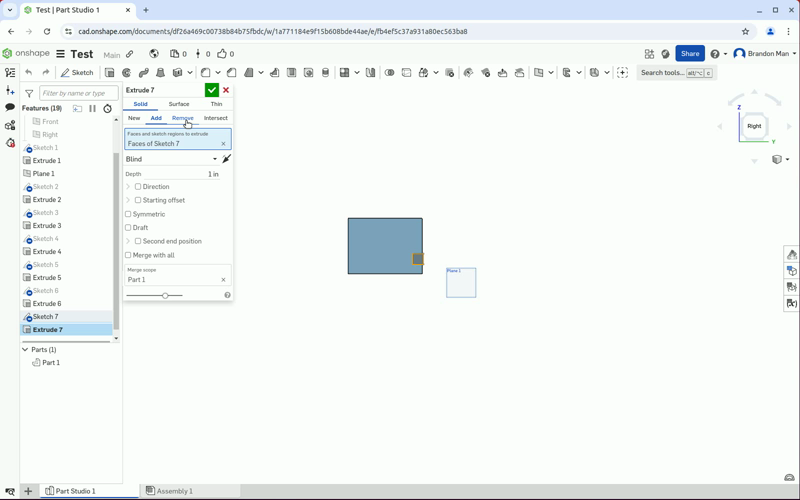
click(186, 120)
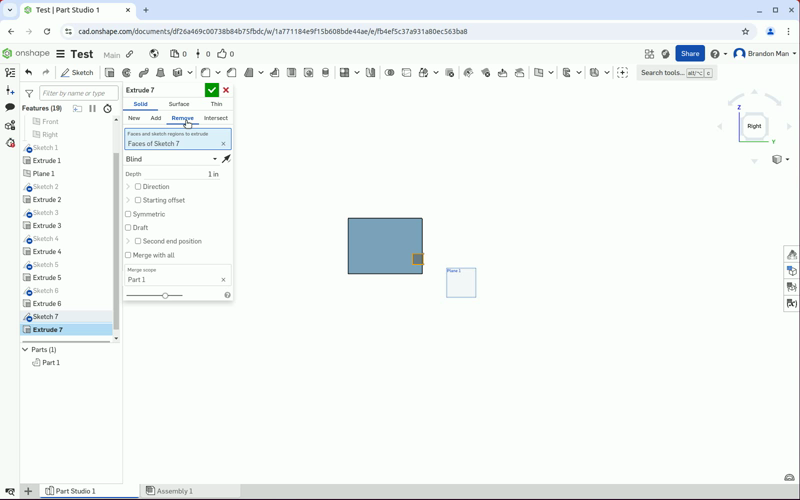
key(tab, 4)
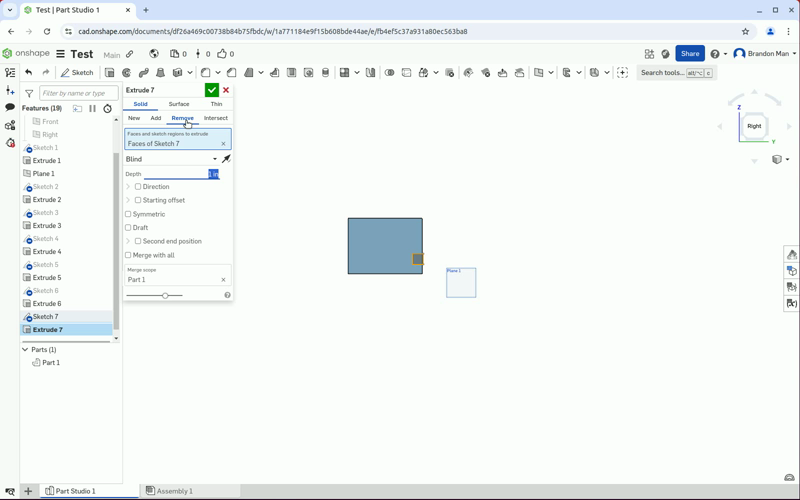
text(1.926)
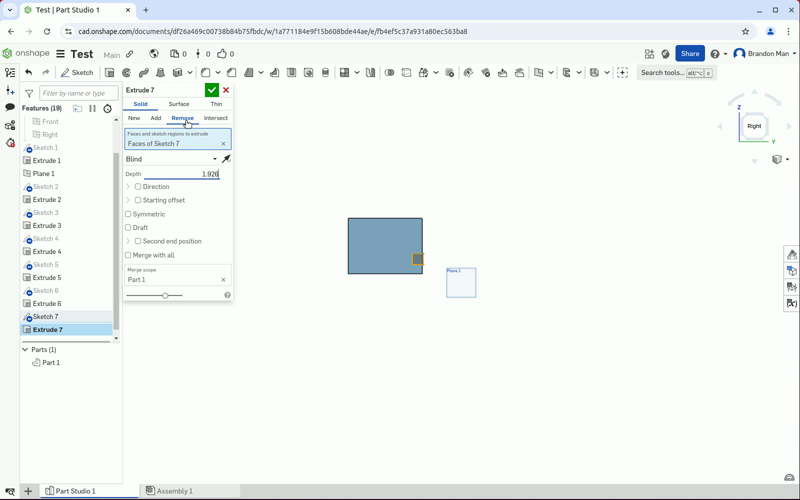
key(tab, 6)
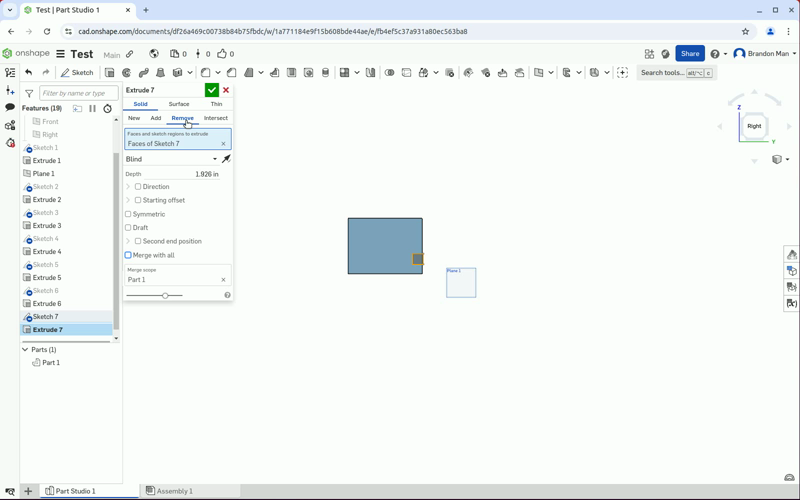
key(space)
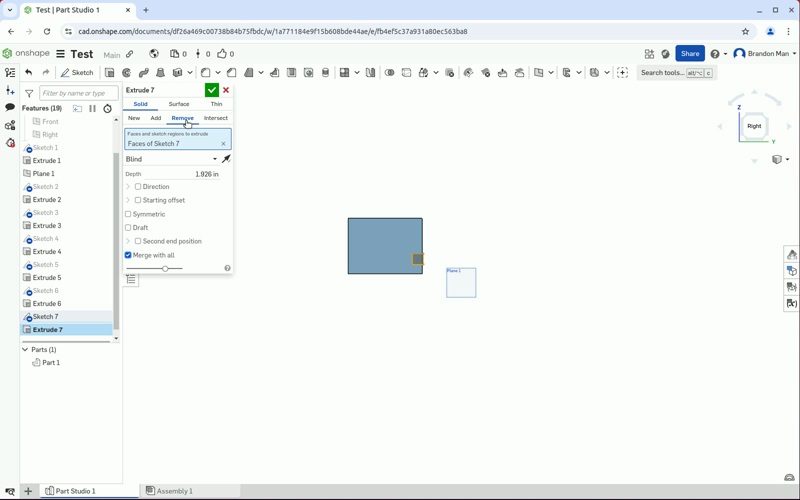
key(enter)
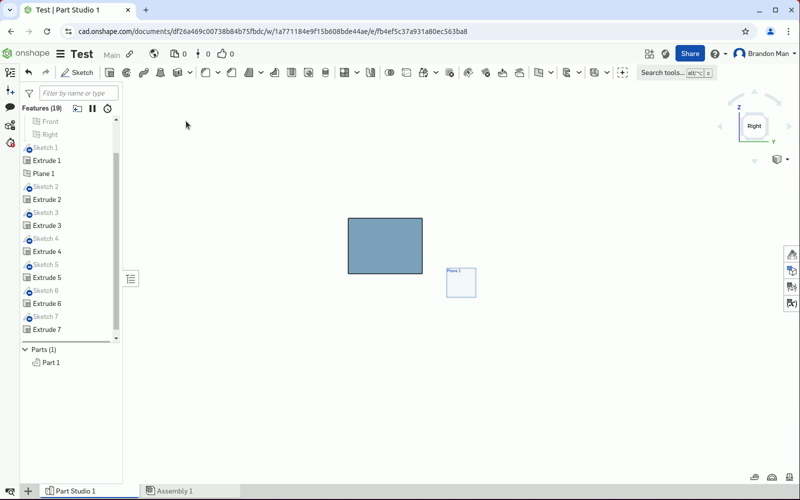
key(shift+h)
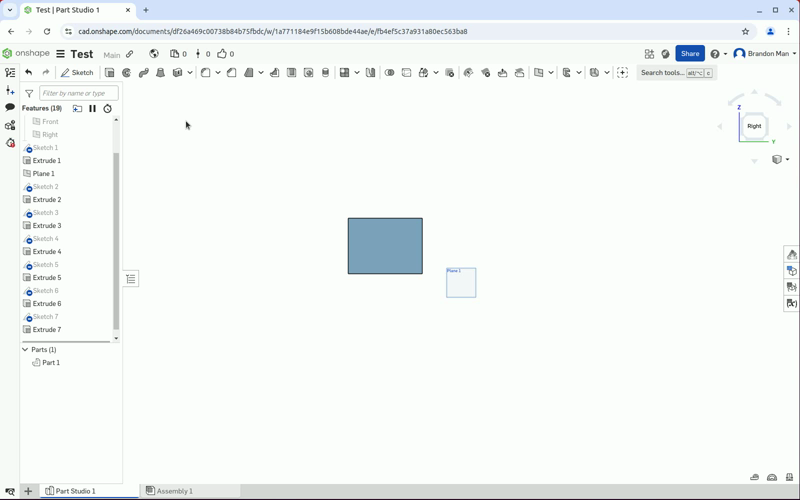
key(shift+h)
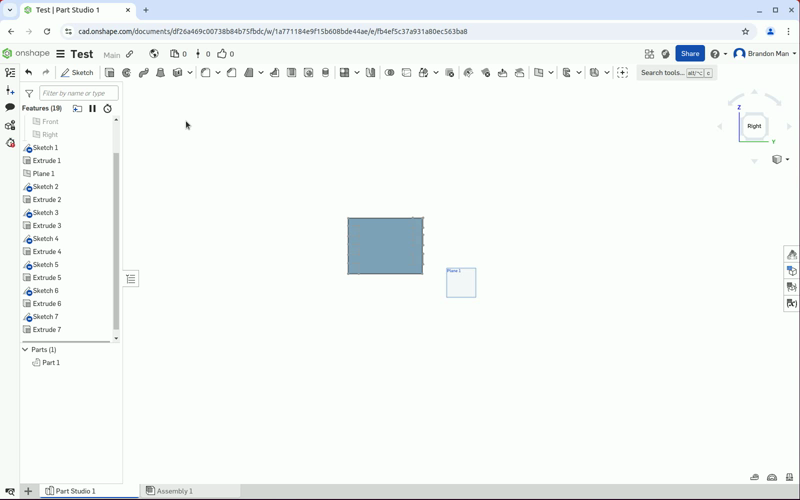
key(shift+7)
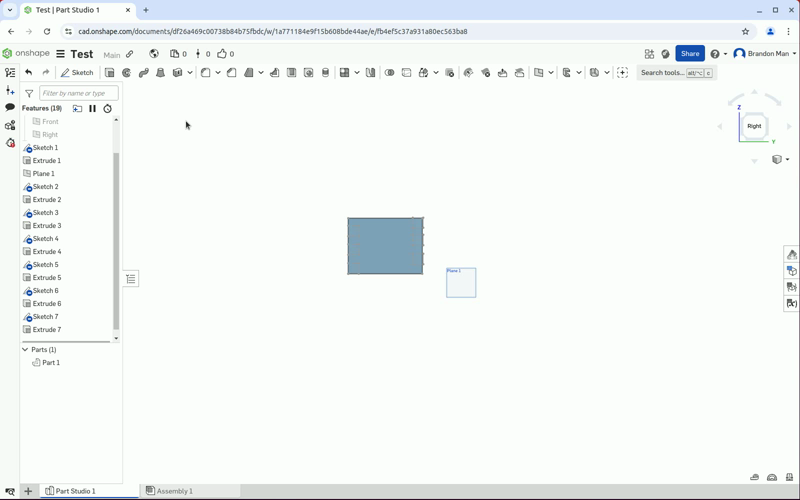
key(right, 2)
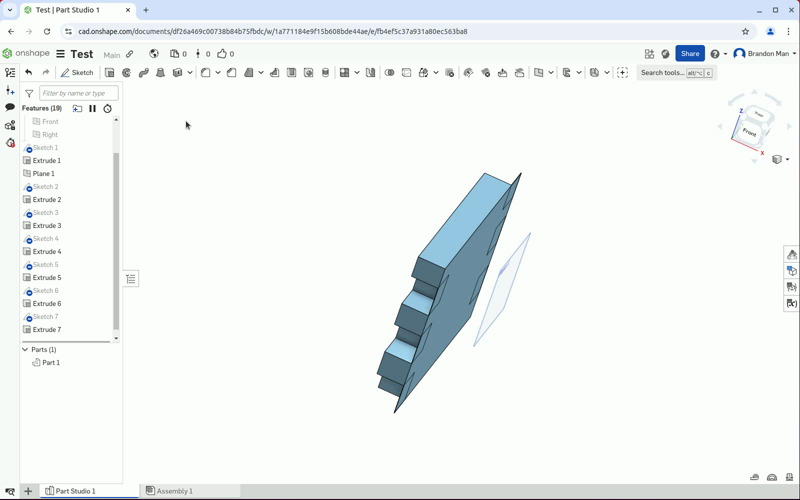
key(down, 2)
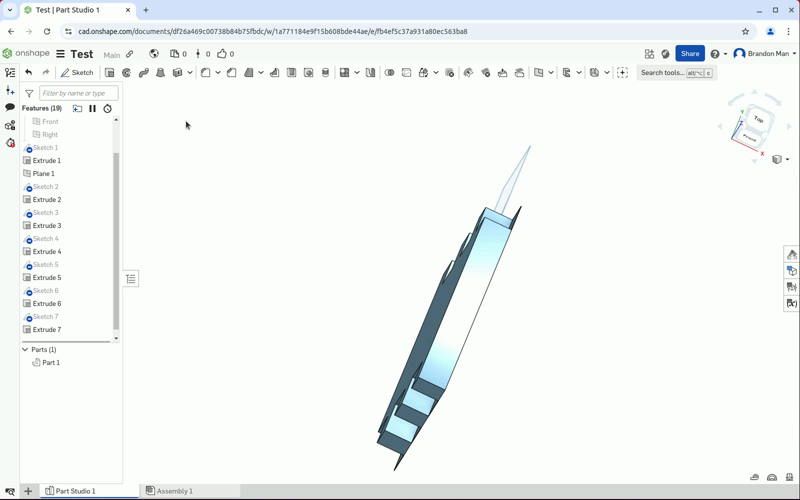
key(up, 2)
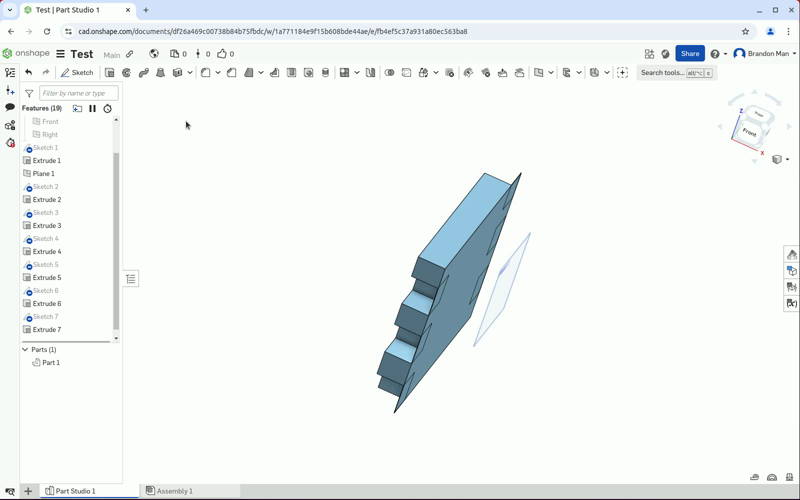
key(left, 2)
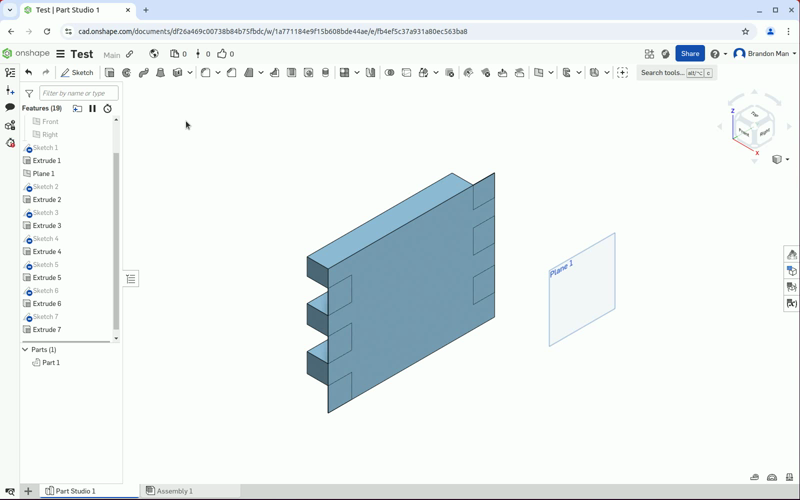
mouse_move(69, 150)
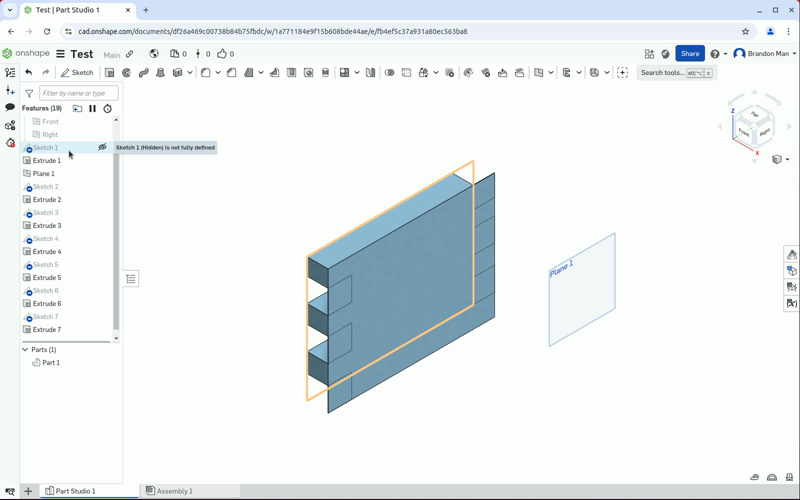
click(69, 150)